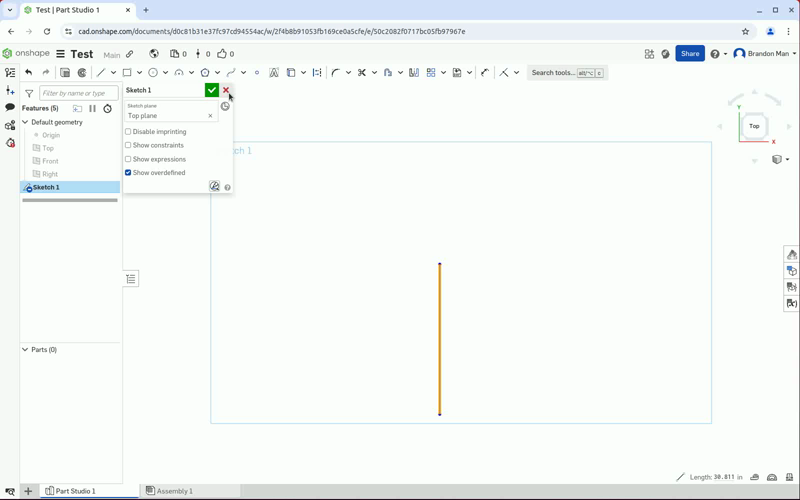
key(shift+h)
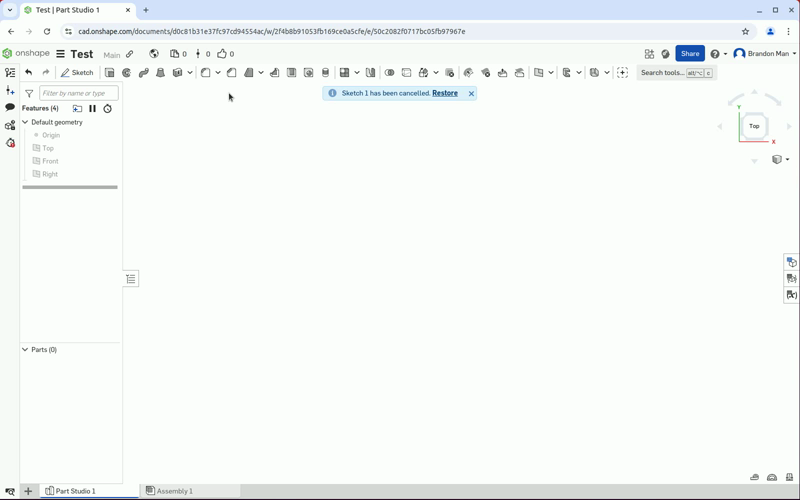
mouse_move(73, 352)
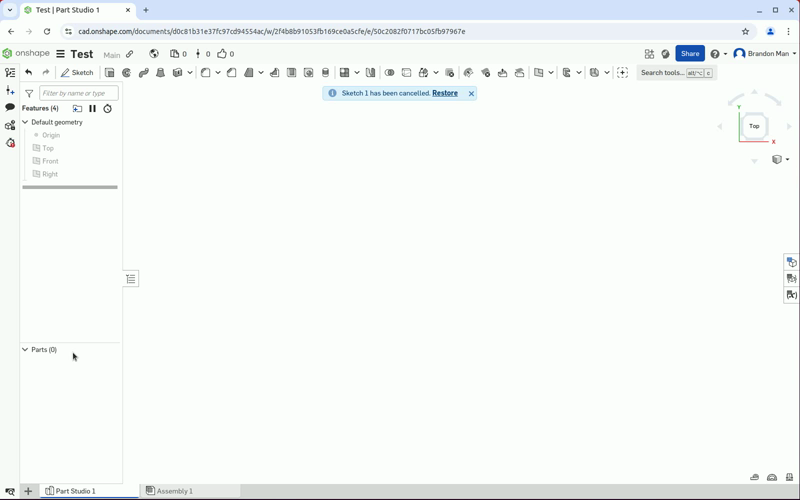
key(y)
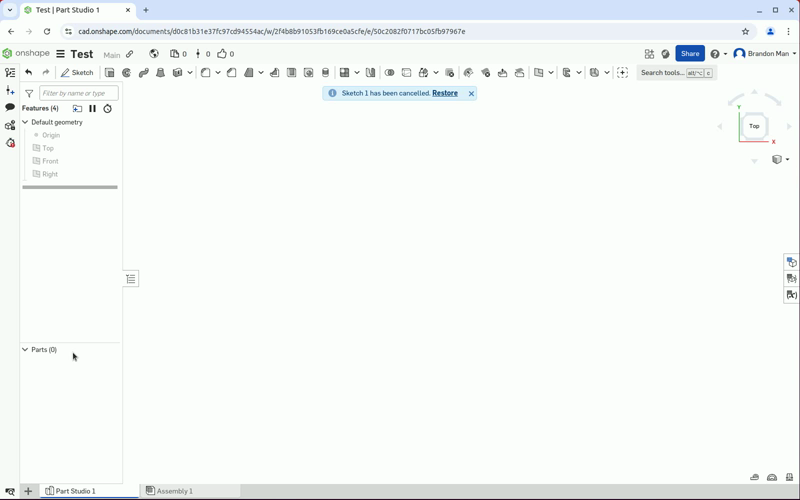
key(shift+p)
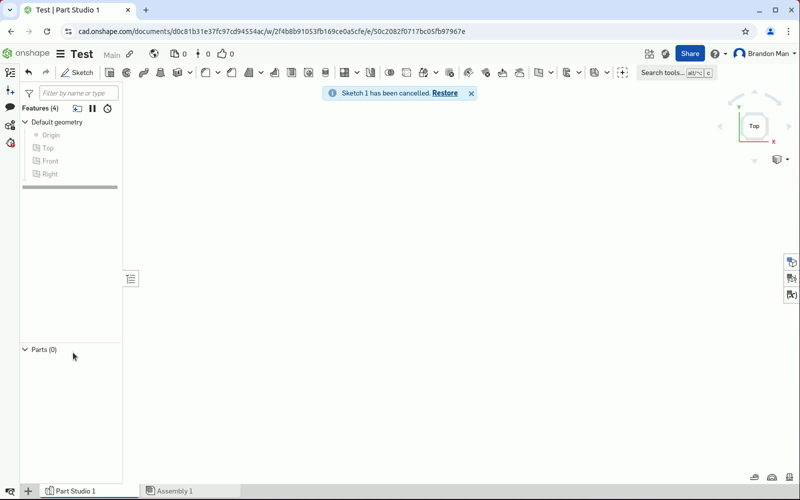
key(space)
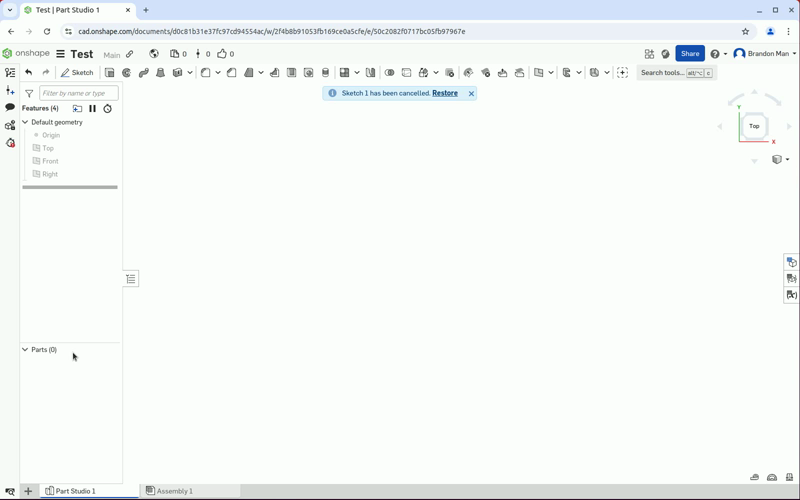
key_down(shift)
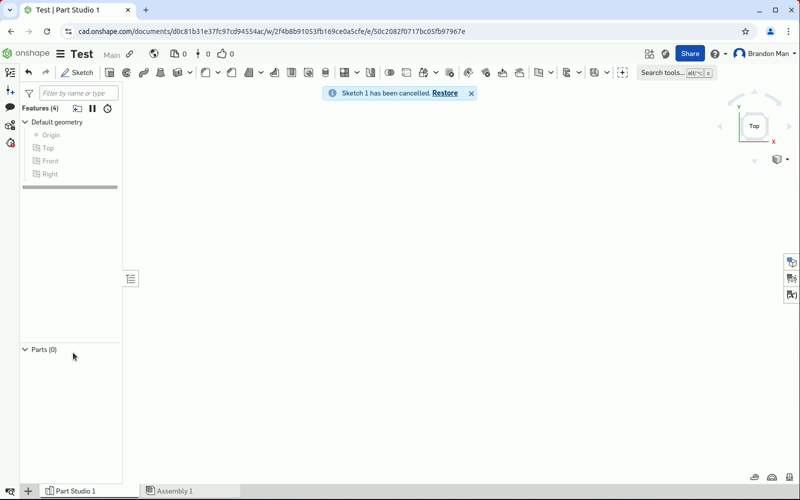
key(up)
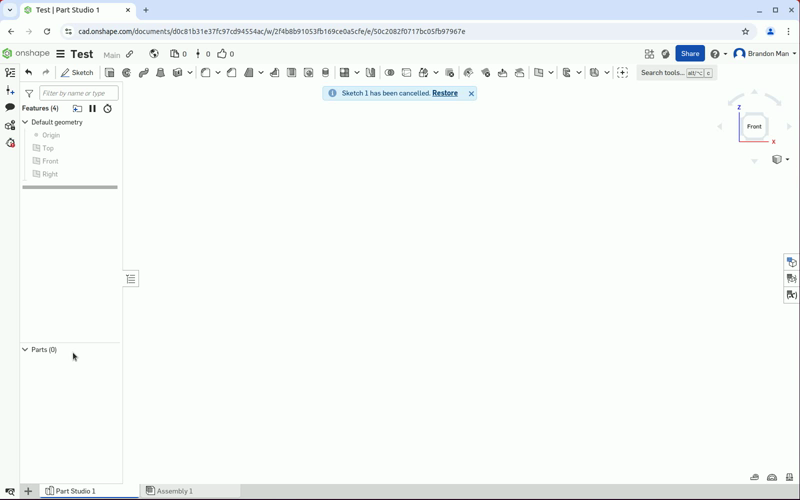
key_up(shift)
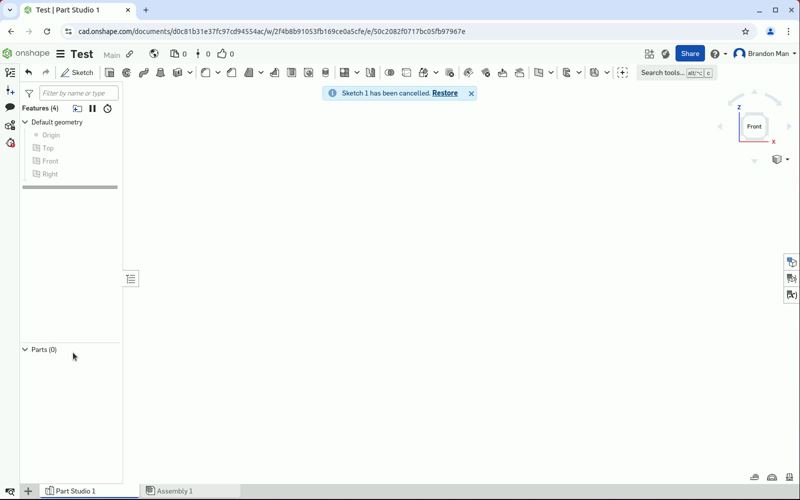
mouse_move(73, 352)
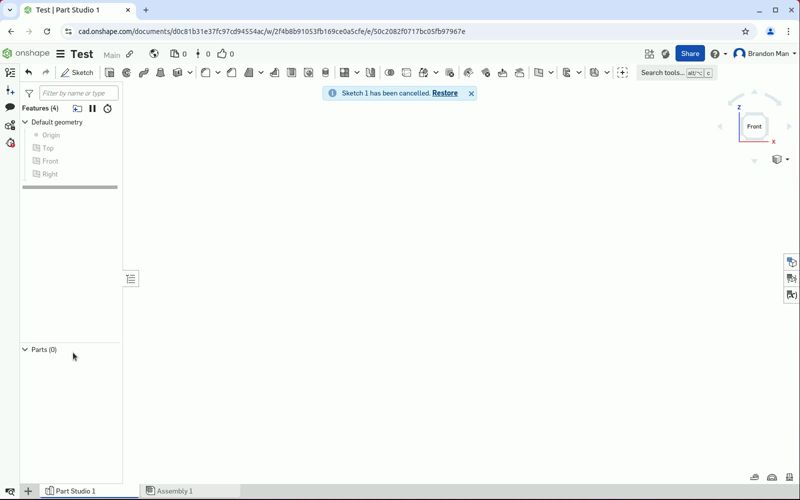
key(shift+y)
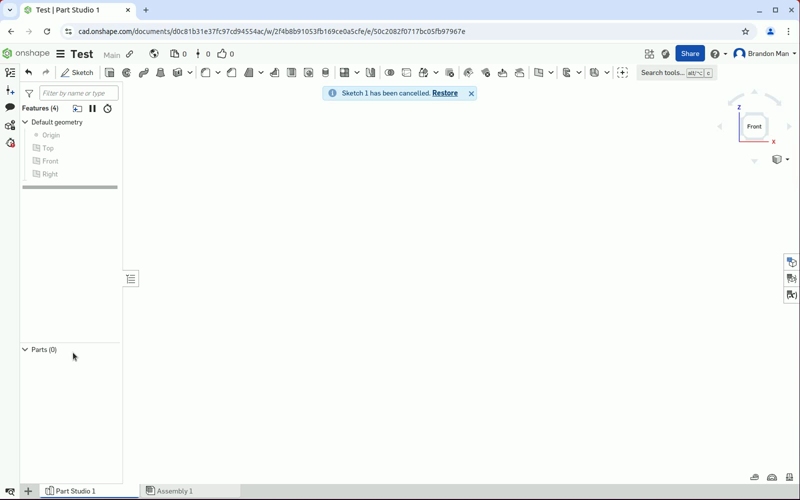
key(shift+s)
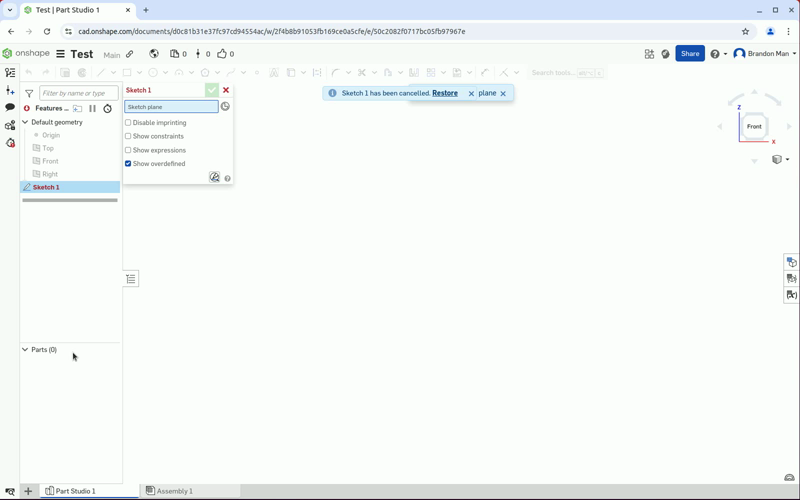
mouse_move(73, 163)
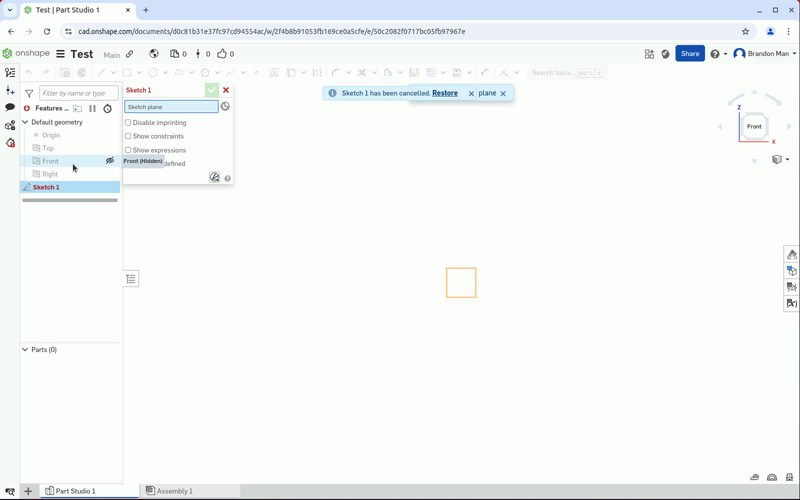
click(73, 163)
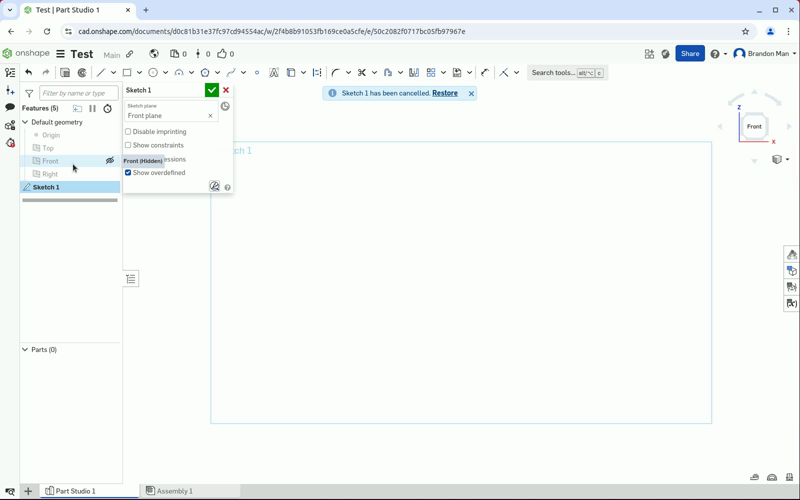
mouse_move(73, 352)
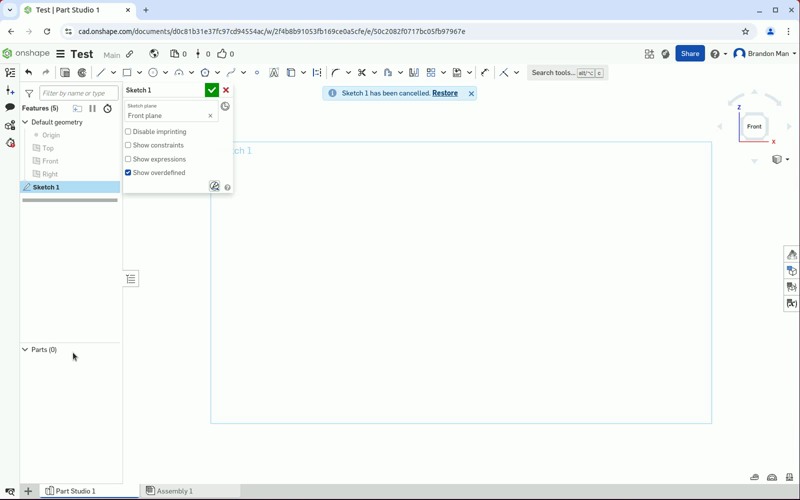
key(y)
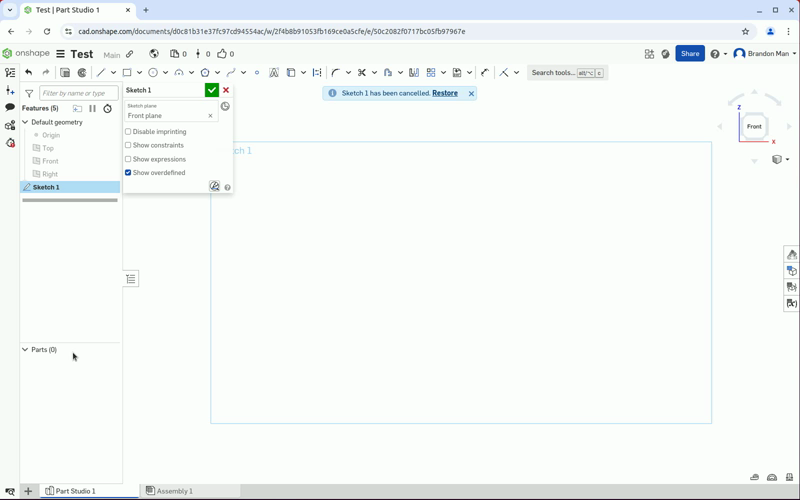
key(c)
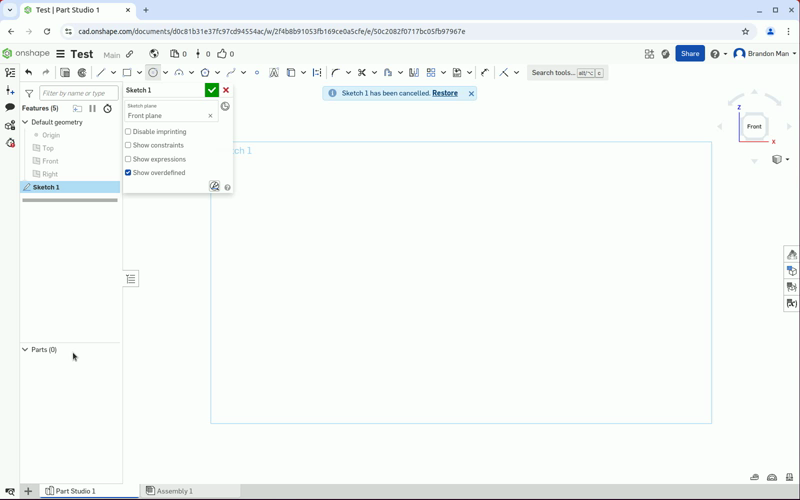
key_down(shift)
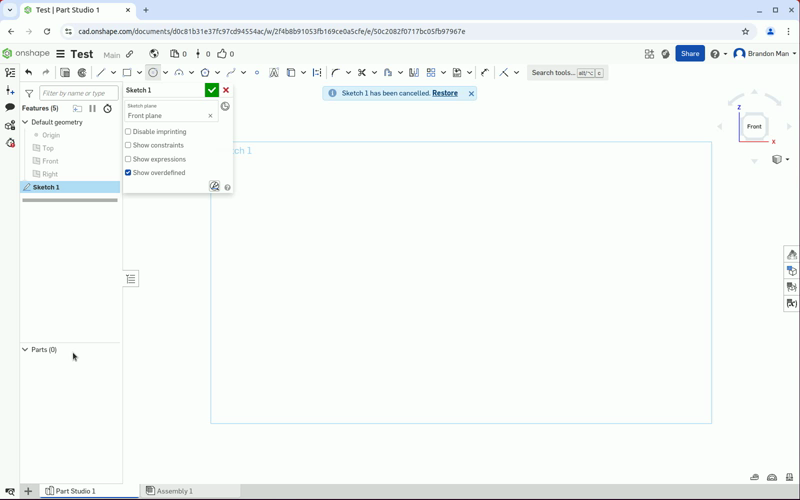
mouse_move(460, 187)
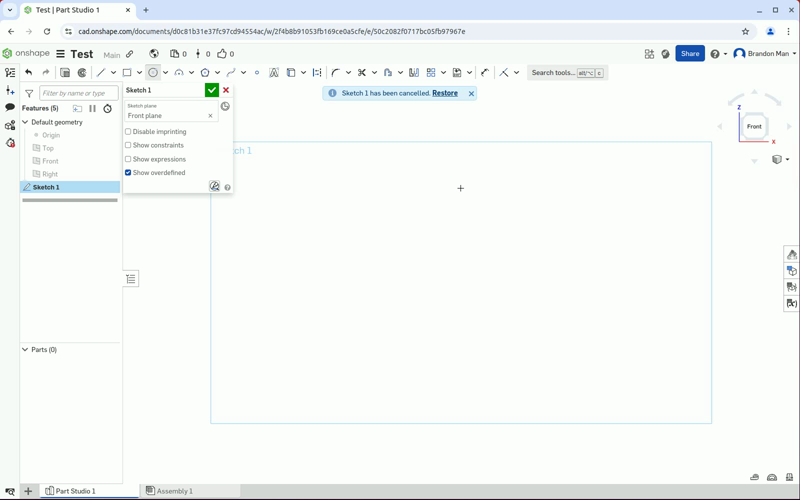
click(460, 187)
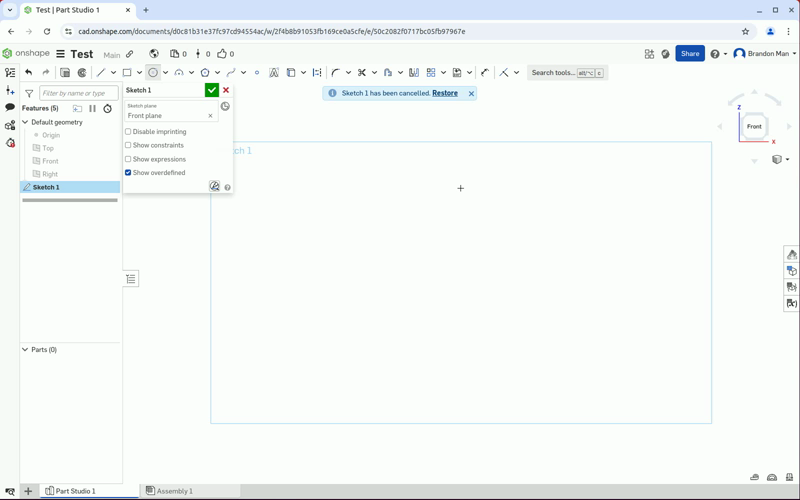
key_up(shift)
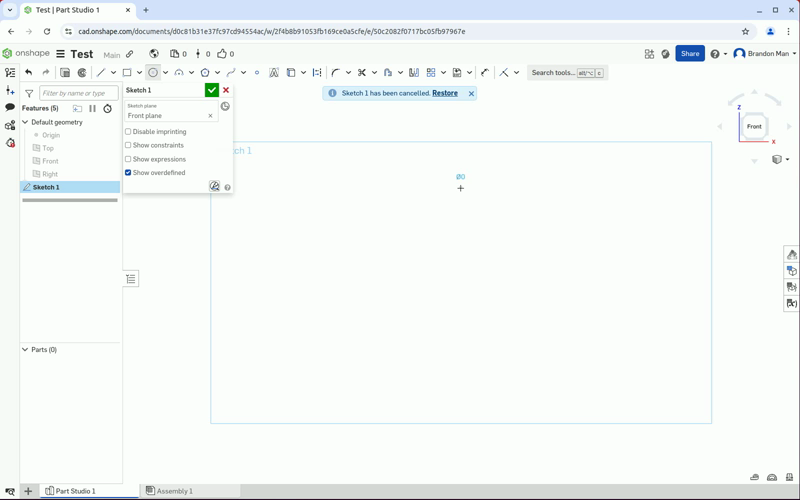
mouse_move(477, 187)
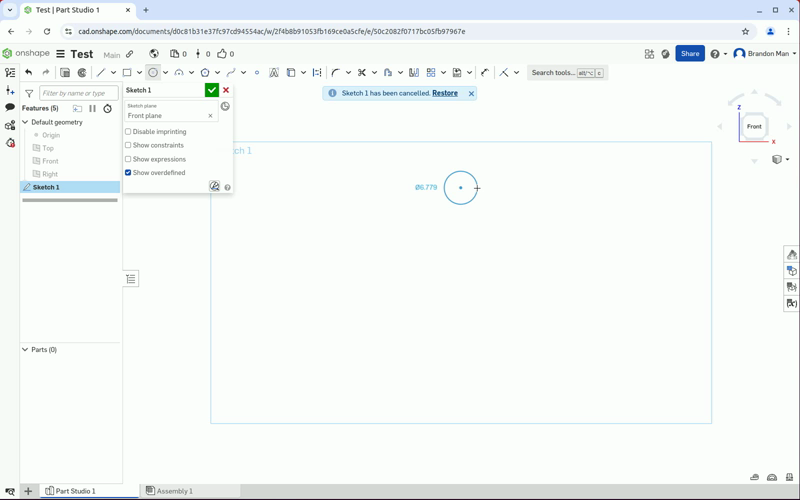
click(477, 187)
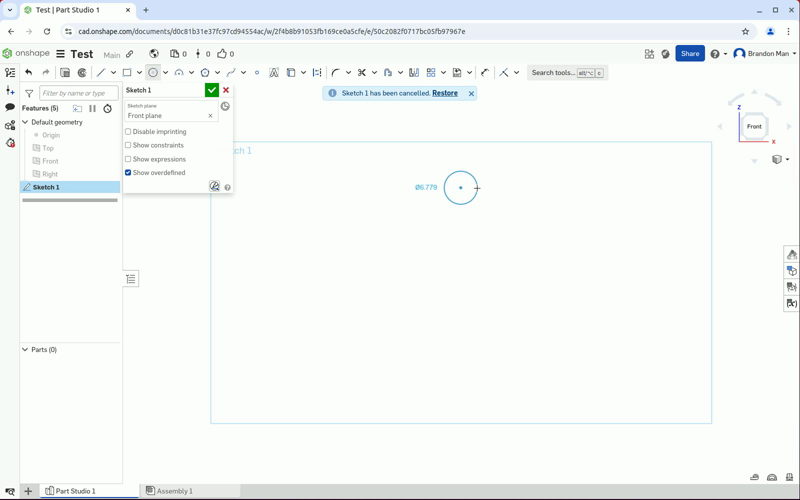
key(esc)
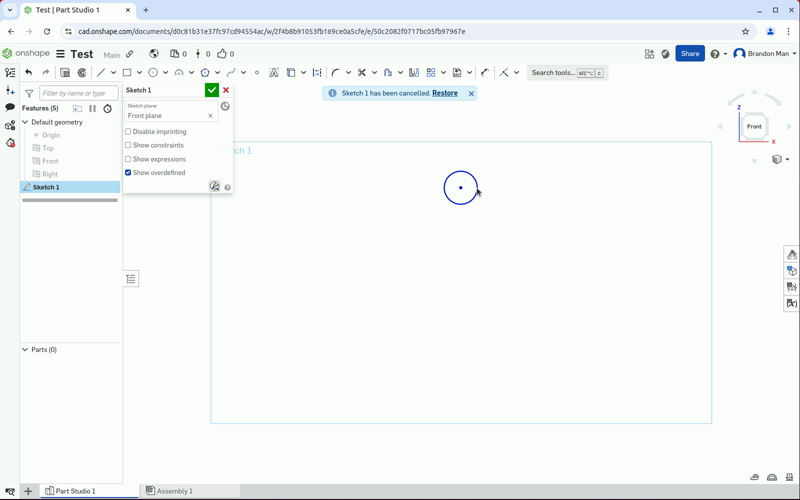
key(c)
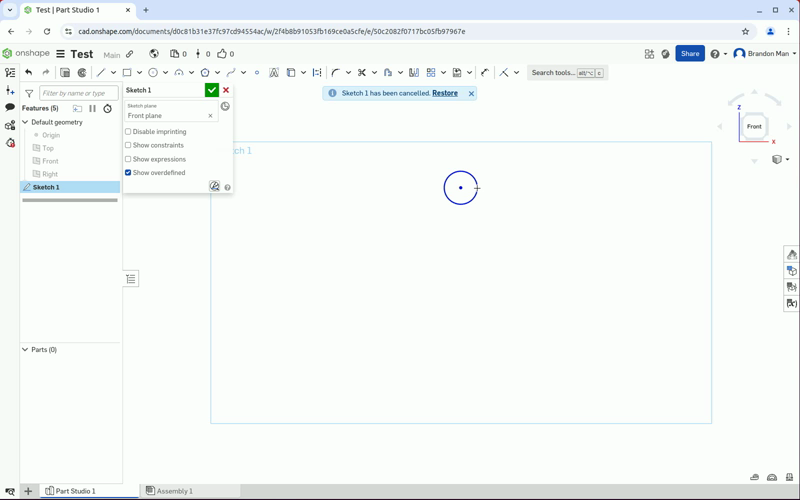
key_down(shift)
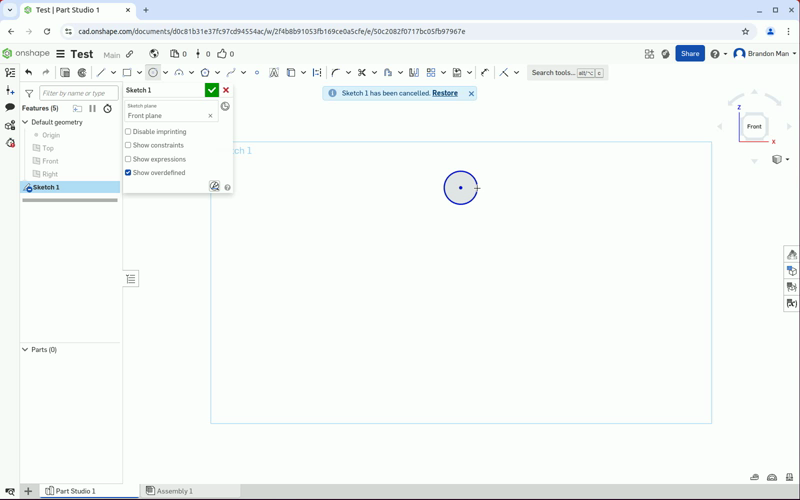
mouse_move(460, 187)
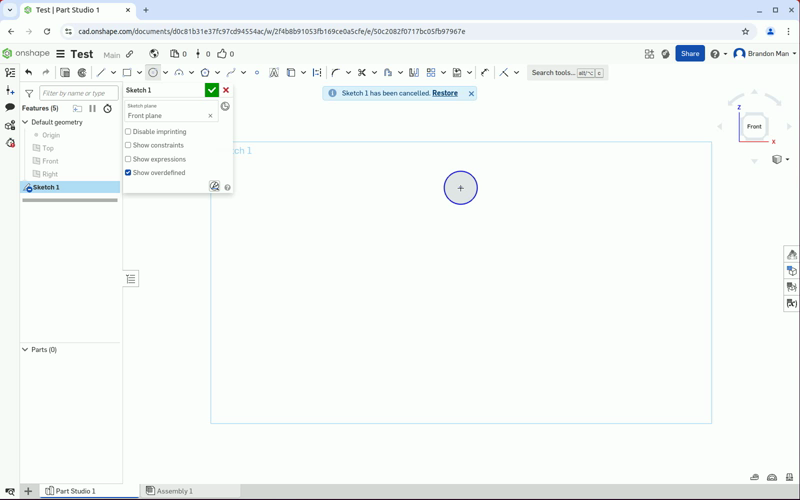
click(460, 187)
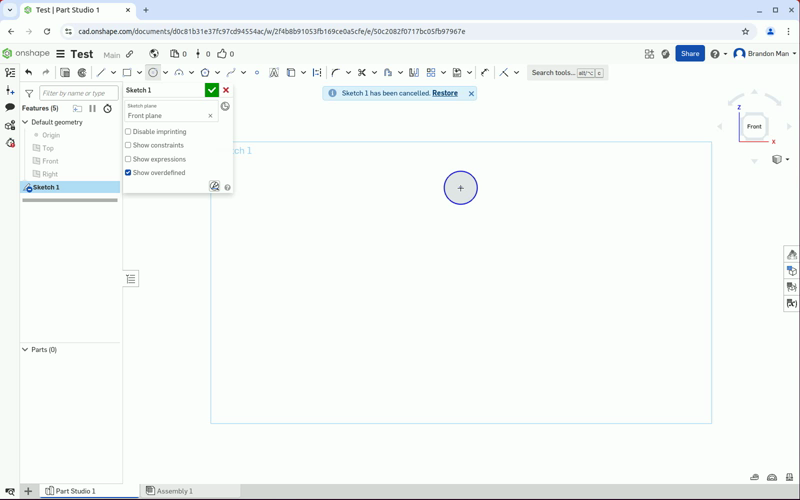
key_up(shift)
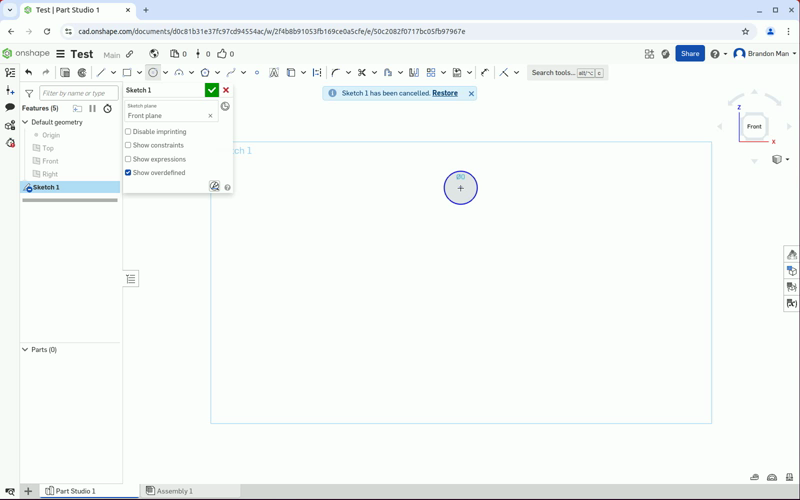
mouse_move(466, 187)
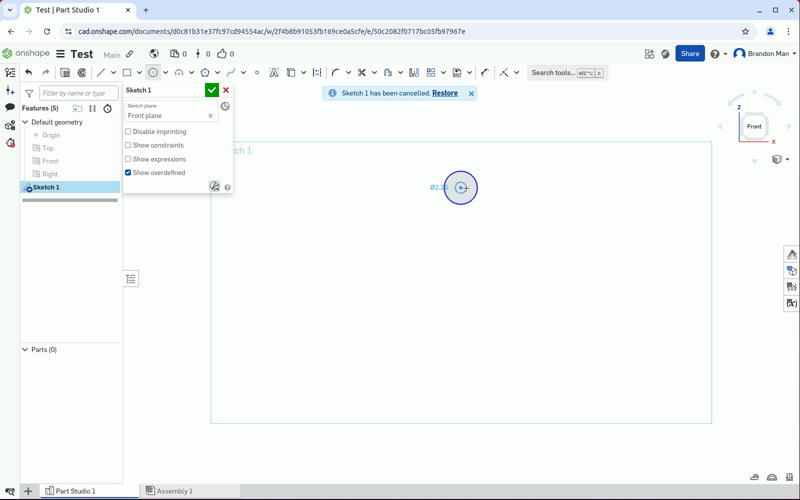
click(466, 187)
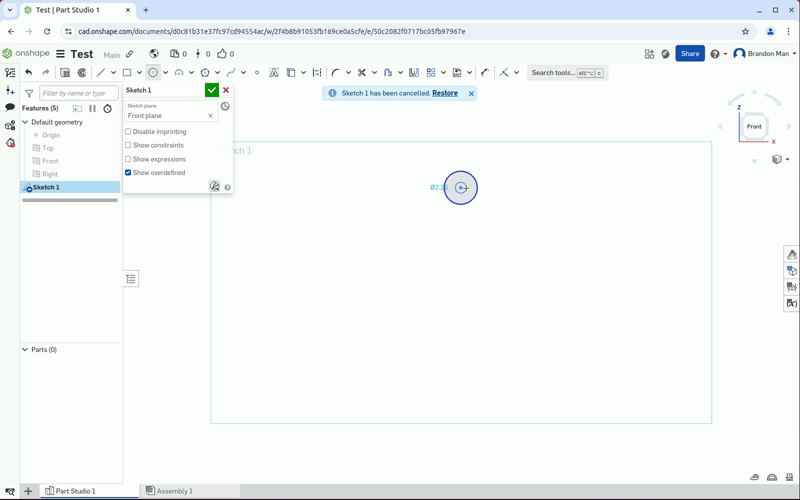
key(esc)
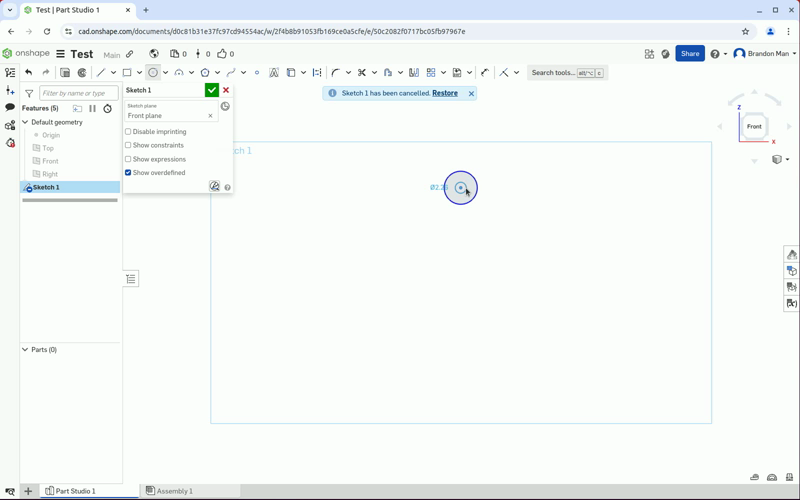
mouse_move(461, 180)
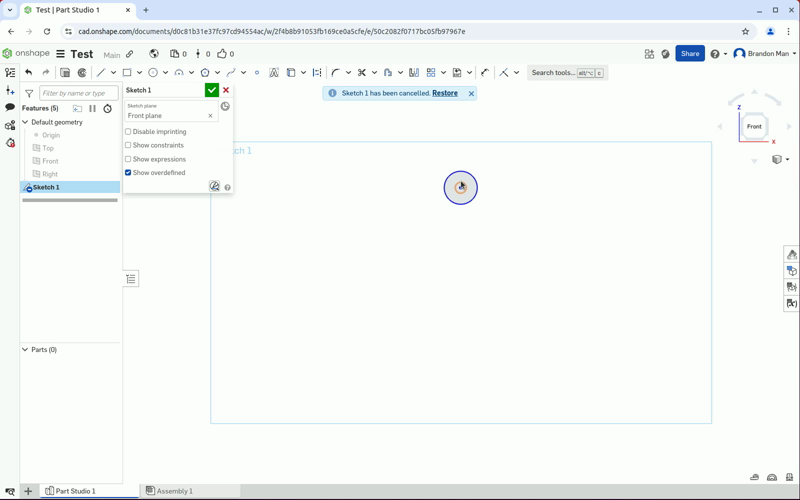
scroll(6)
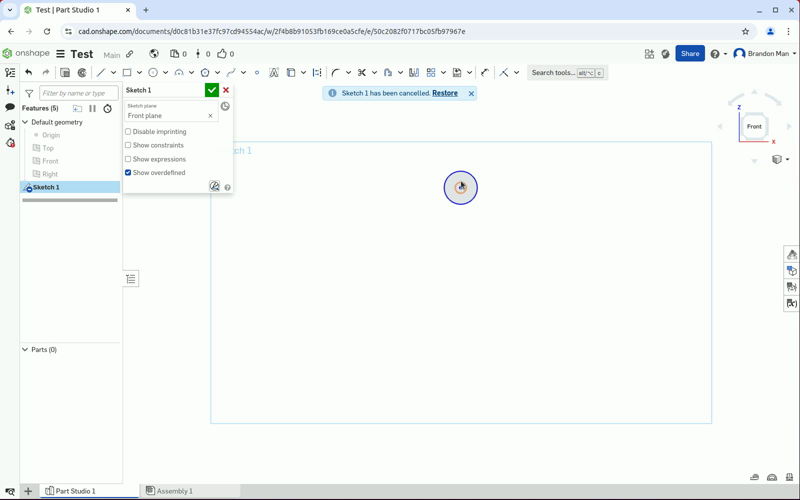
scroll(6)
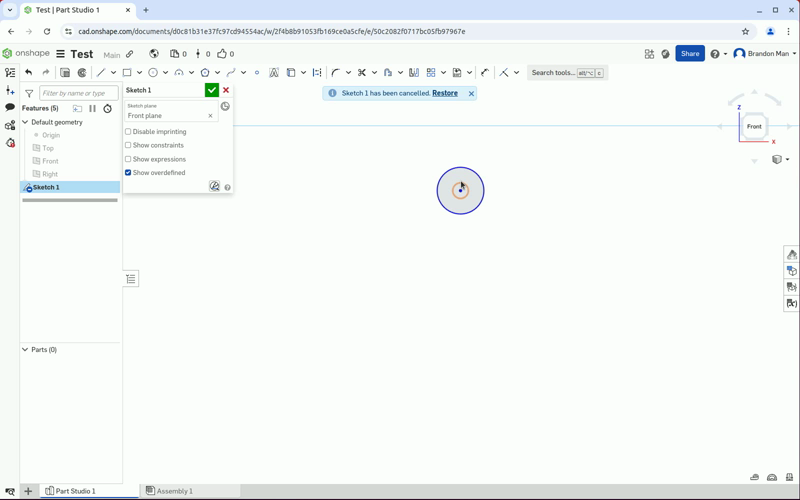
scroll(6)
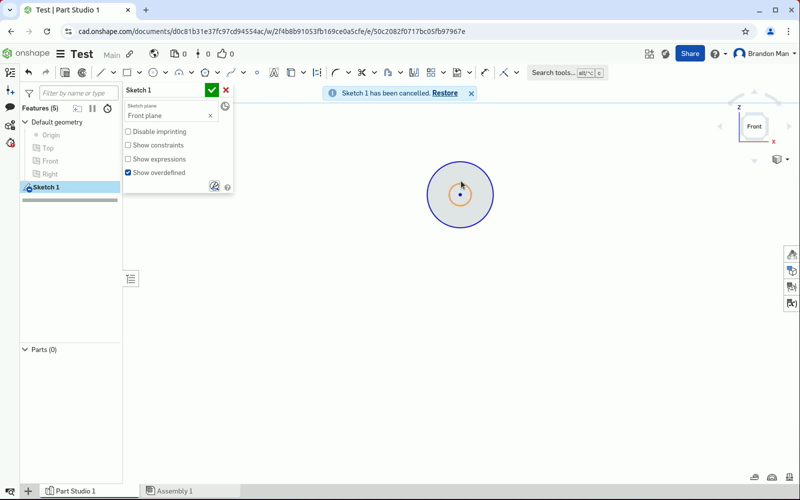
scroll(6)
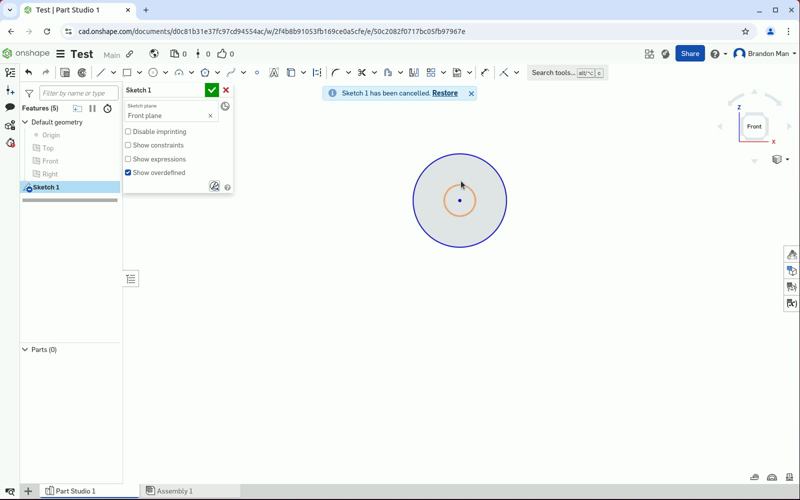
scroll(6)
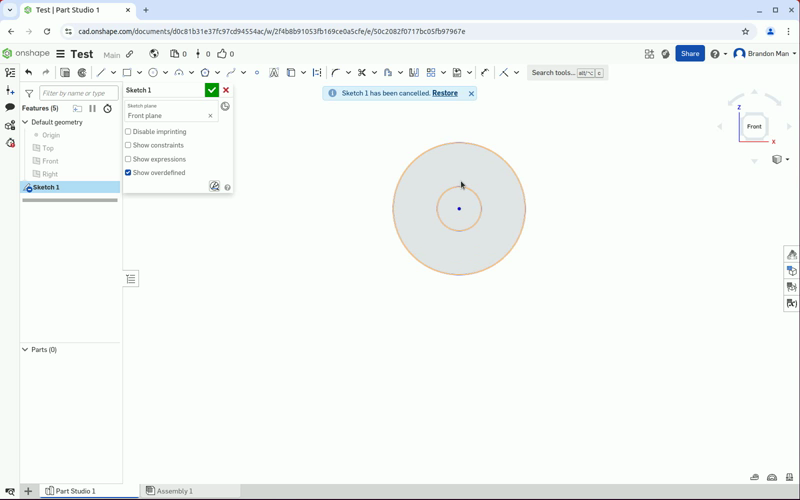
scroll(6)
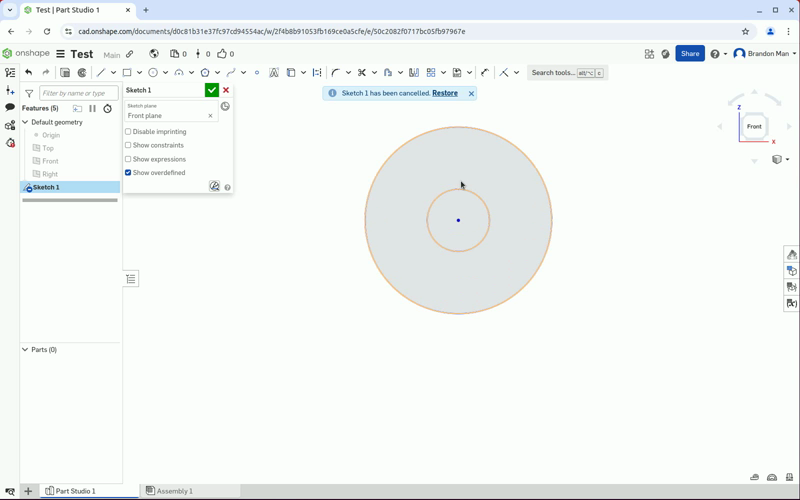
scroll(6)
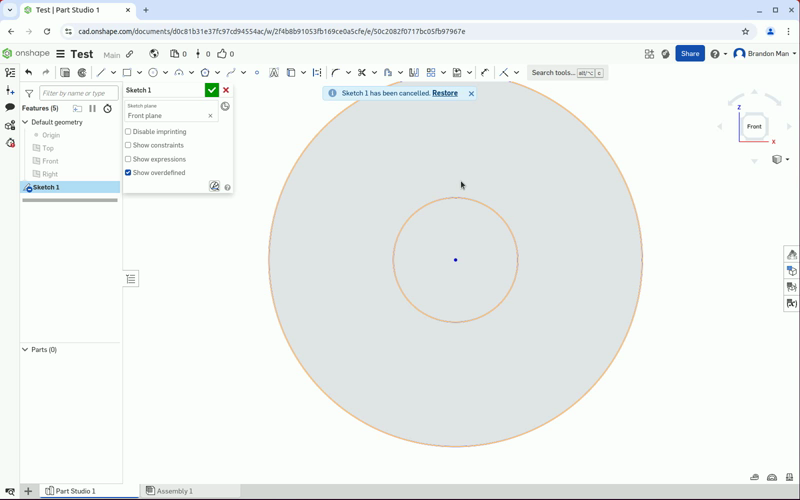
click(461, 180)
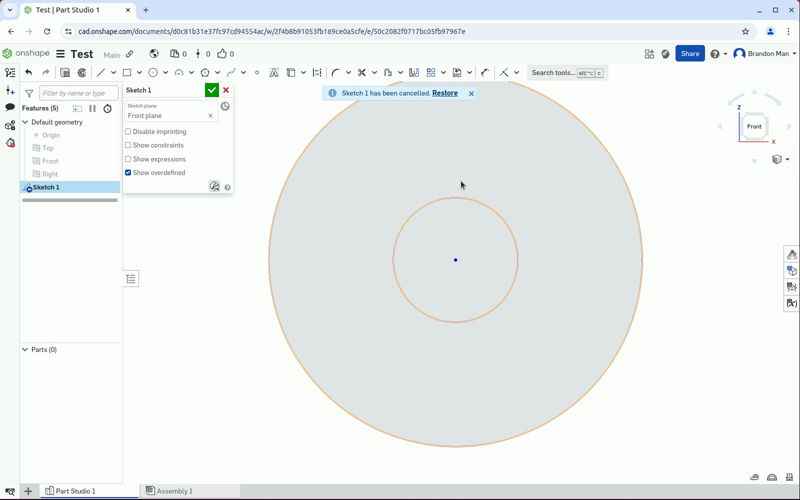
scroll(-6)
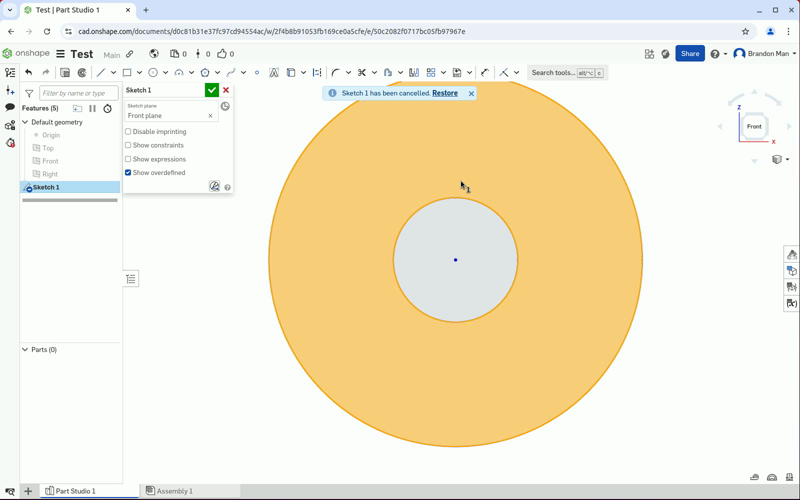
scroll(-6)
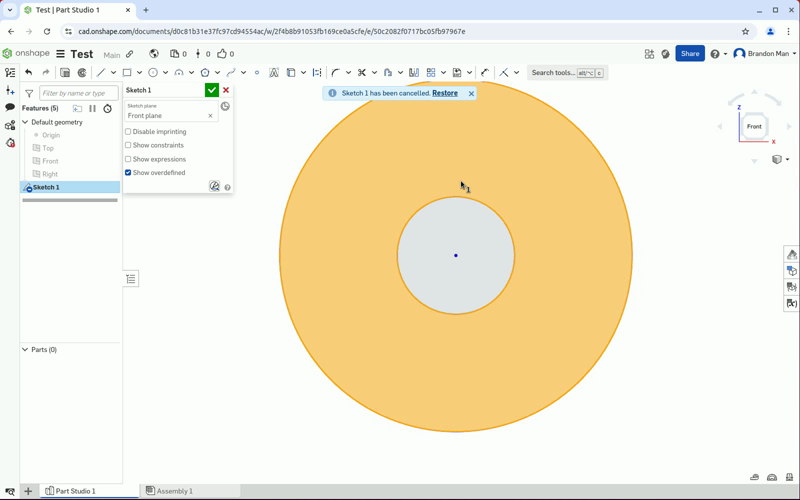
scroll(-6)
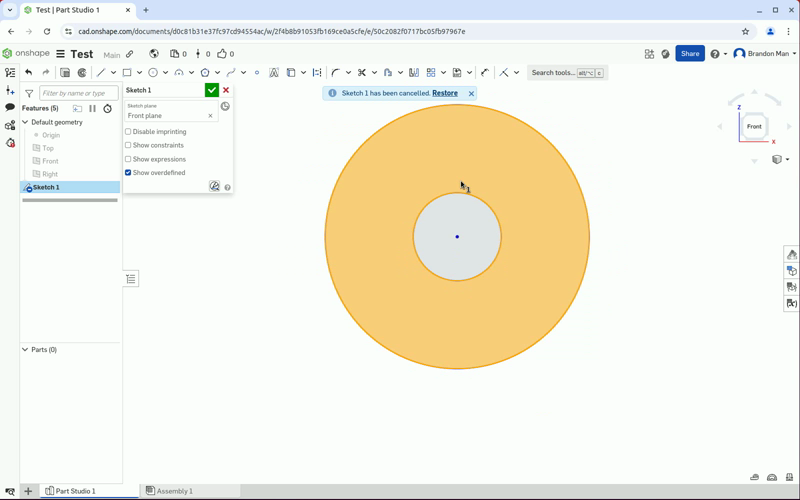
scroll(-6)
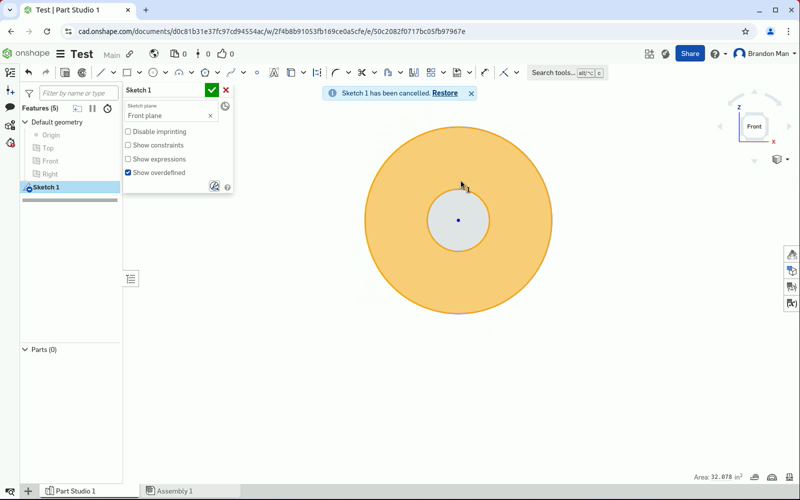
scroll(-6)
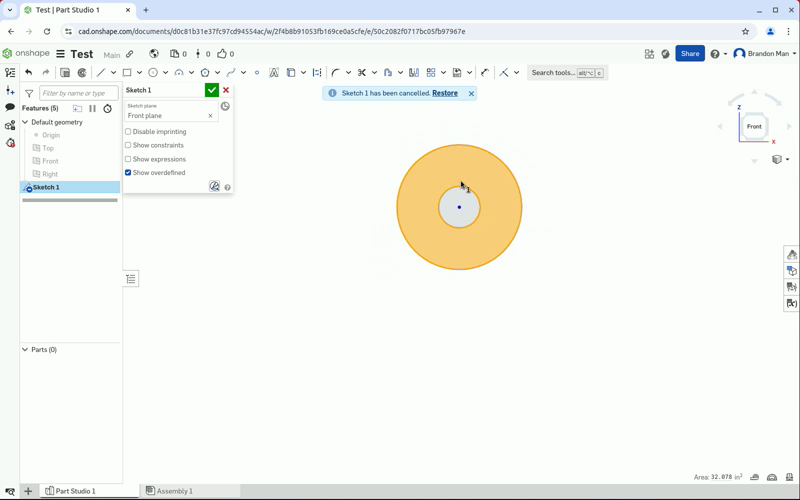
scroll(-6)
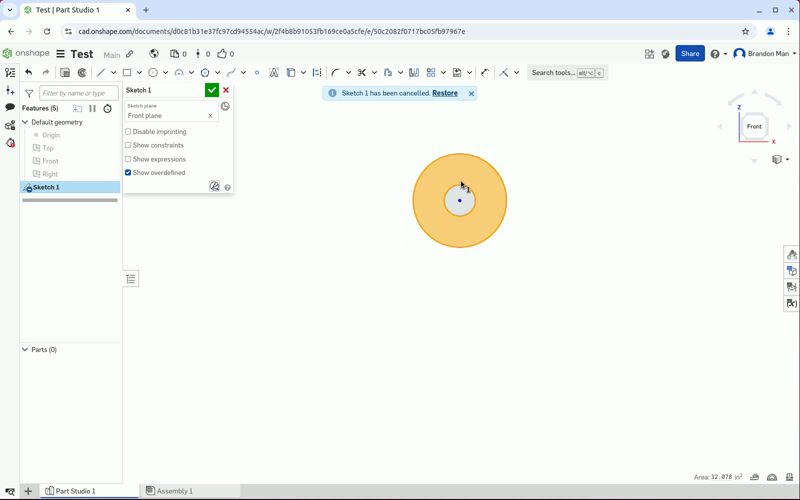
scroll(-6)
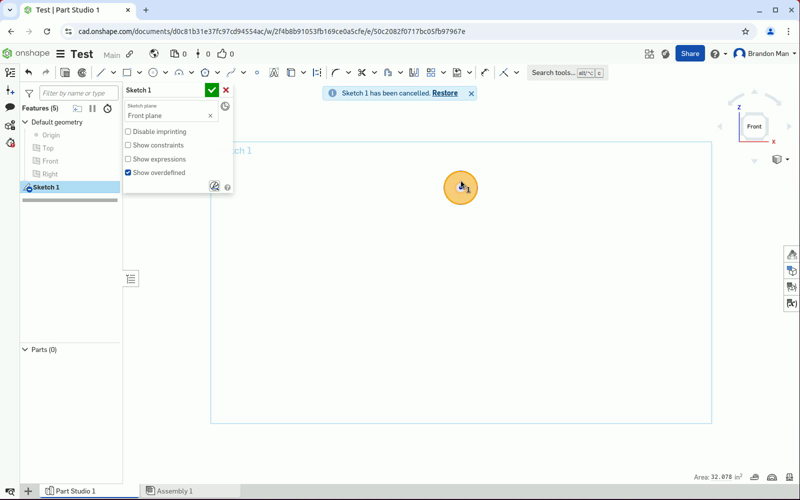
mouse_move(73, 352)
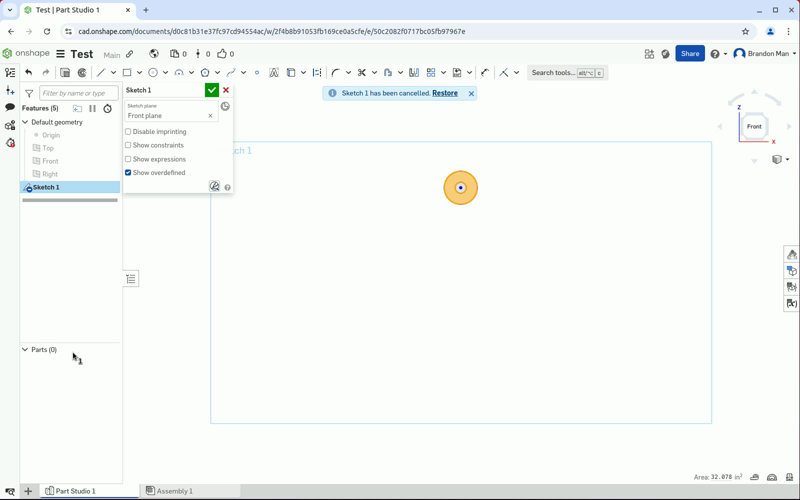
key(shift+y)
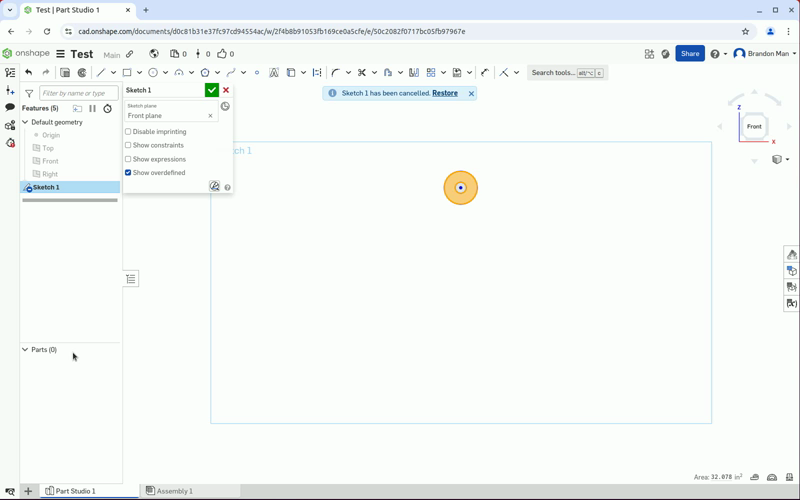
key(shift+e)
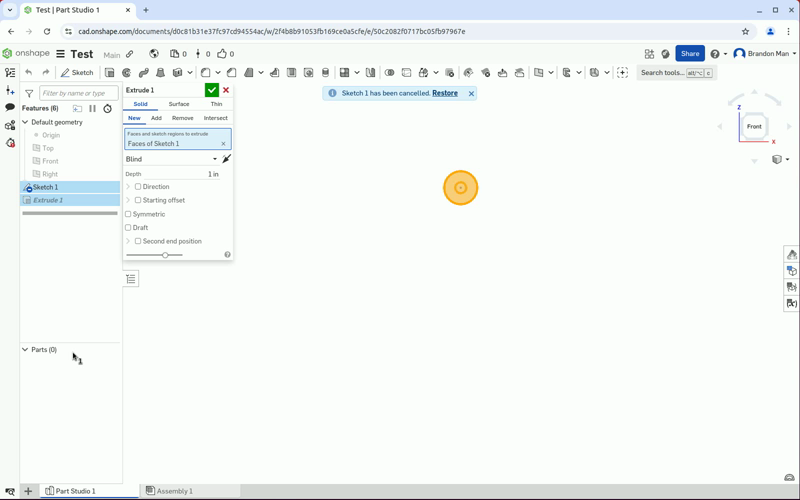
mouse_move(143, 106)
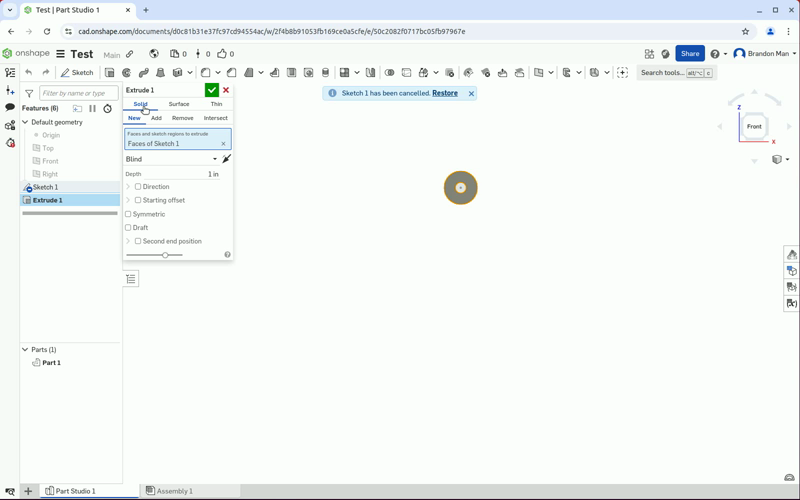
click(143, 106)
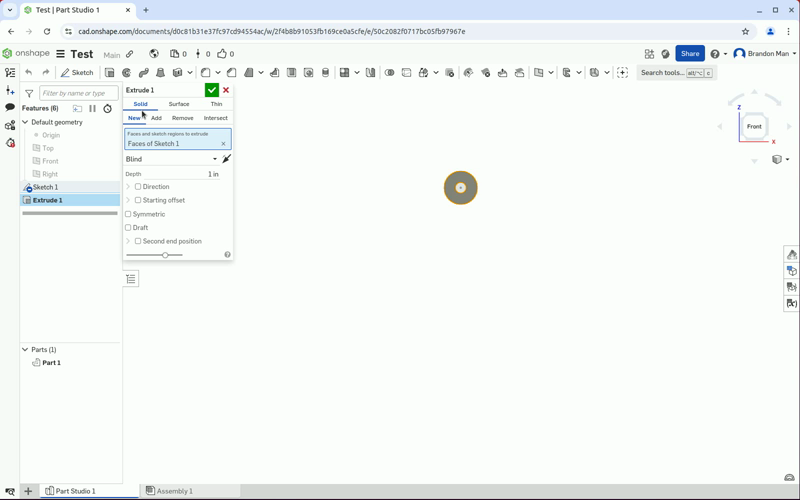
mouse_move(137, 120)
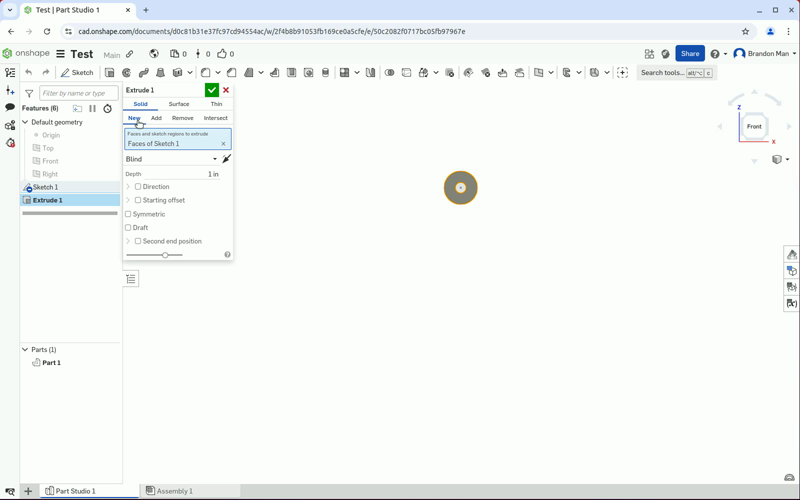
click(137, 120)
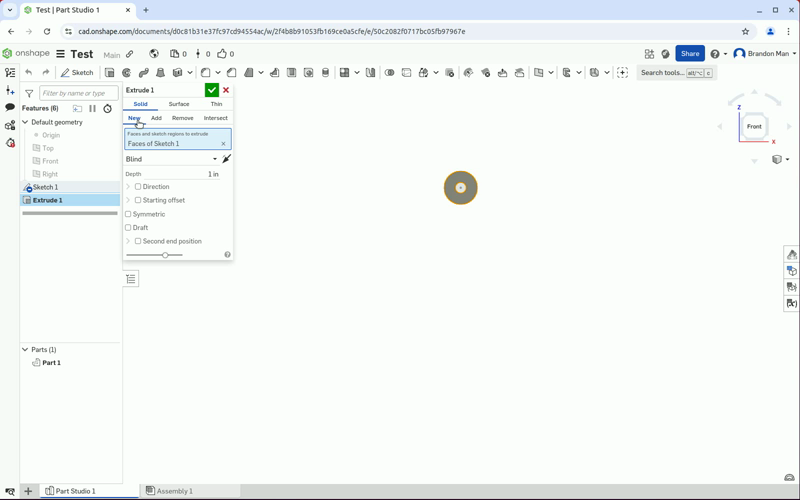
key(tab, 4)
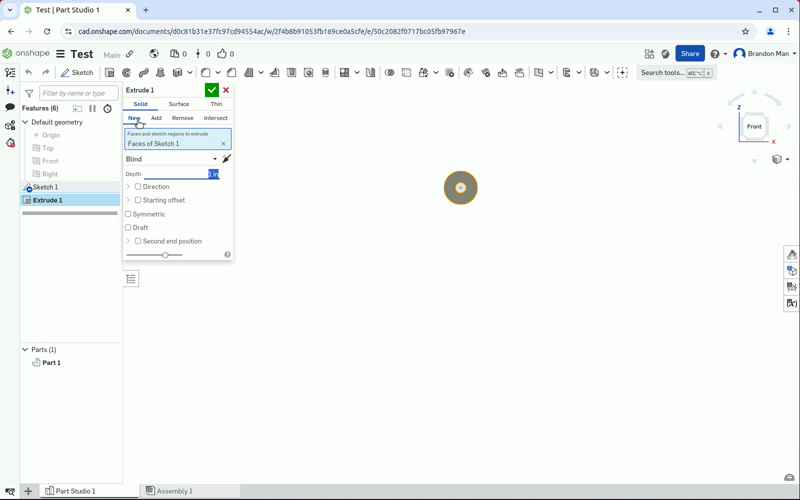
text(0.963)
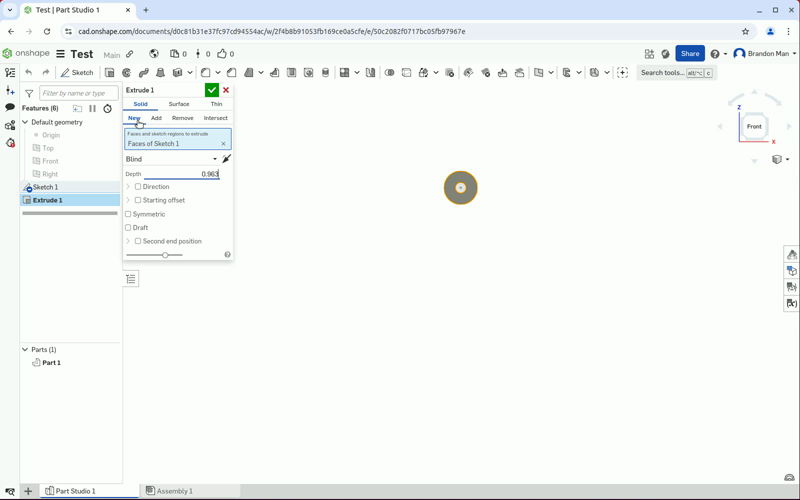
key(enter)
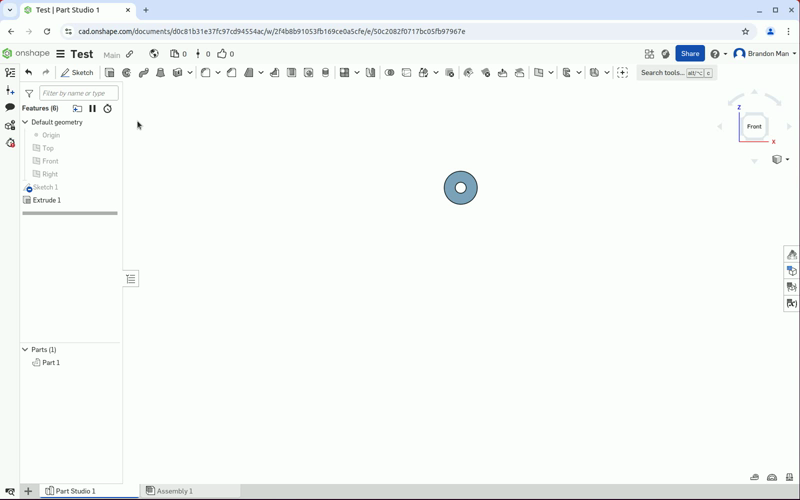
key(shift+h)
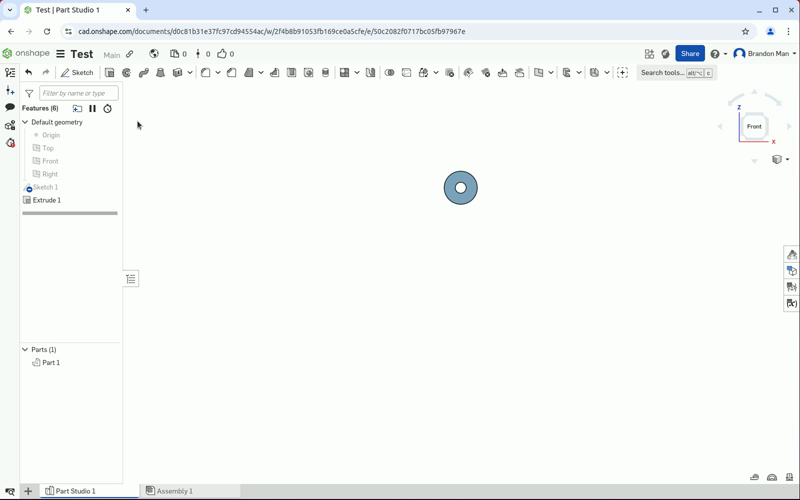
key(shift+h)
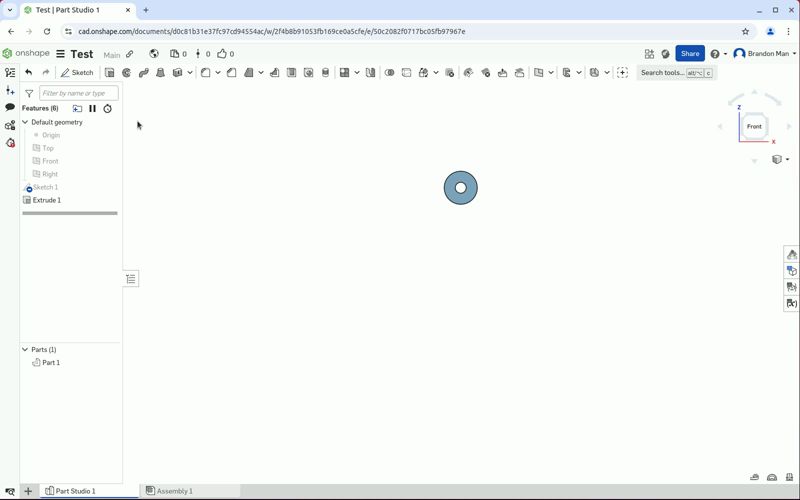
mouse_move(73, 189)
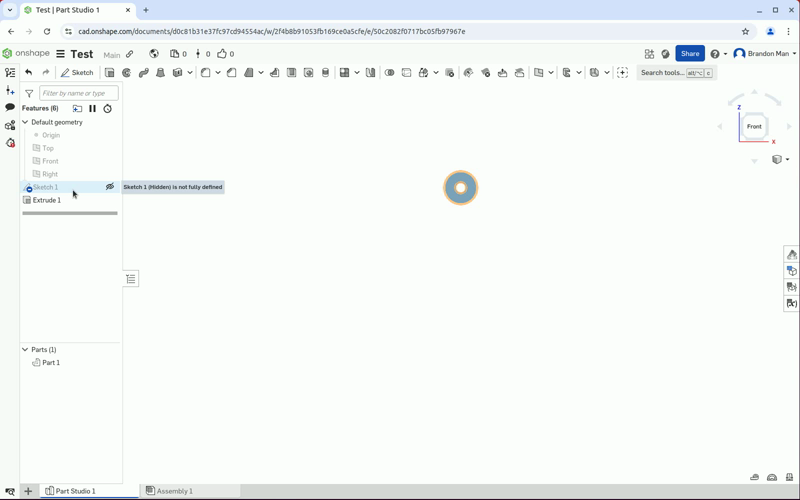
click(73, 189)
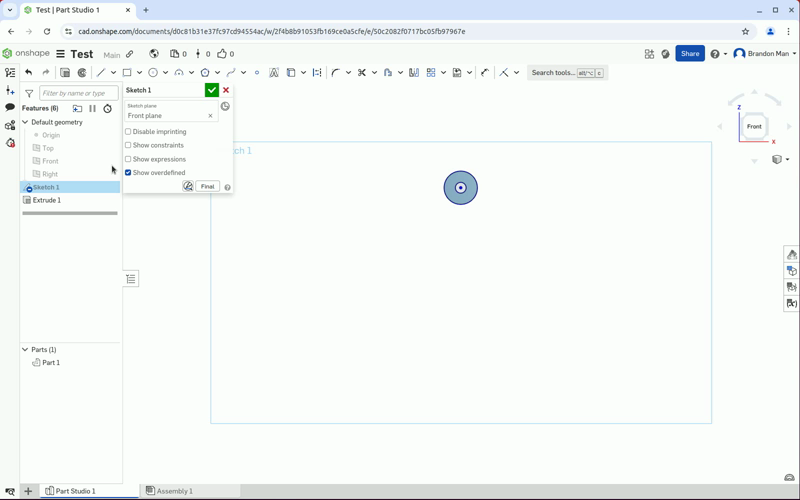
mouse_move(229, 92)
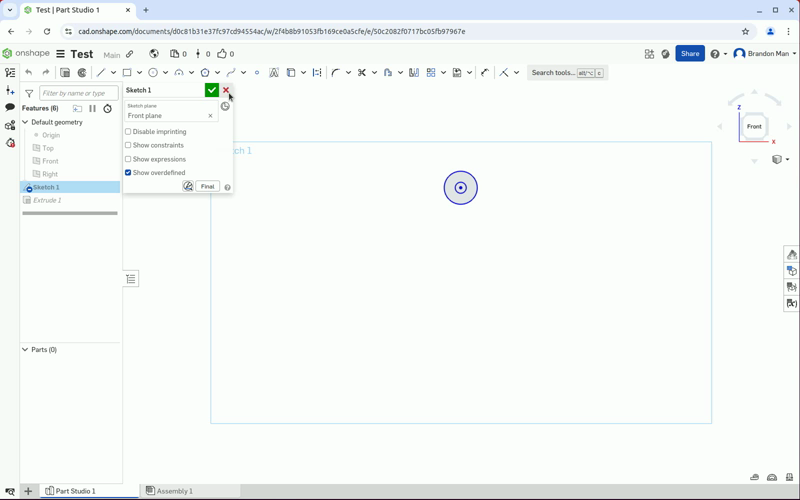
click(229, 92)
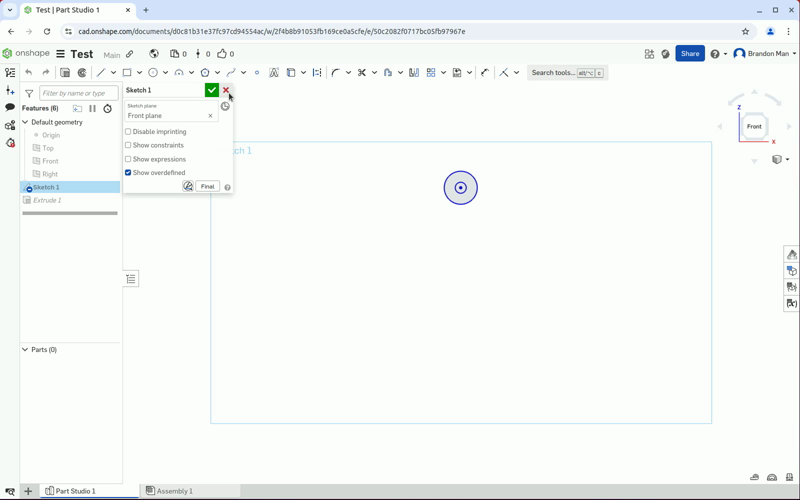
key(shift+s)
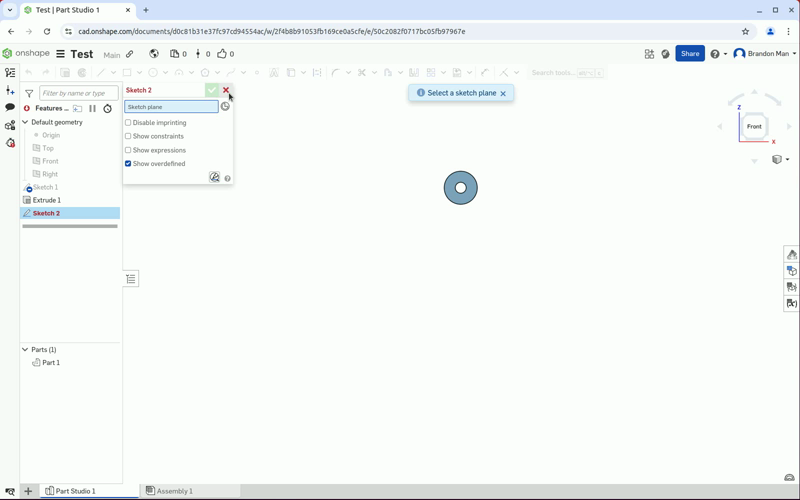
mouse_move(73, 163)
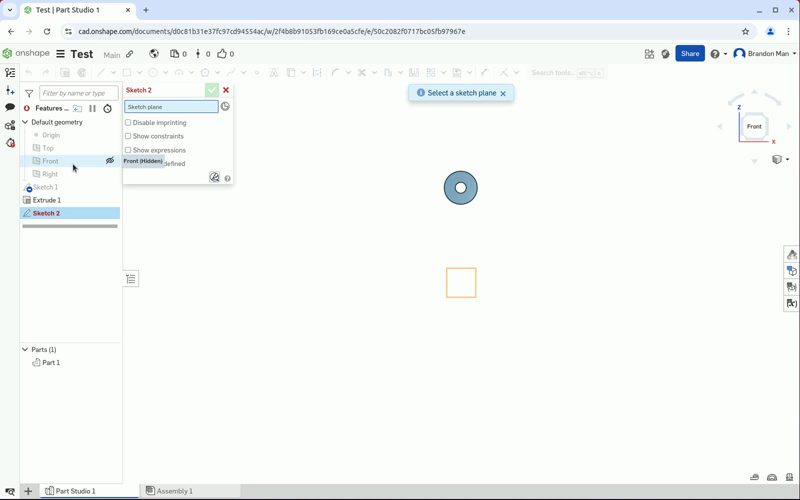
click(73, 163)
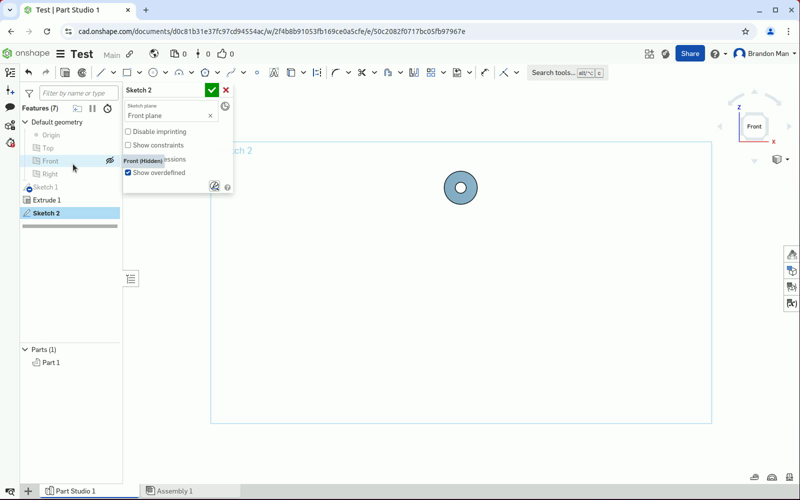
mouse_move(73, 352)
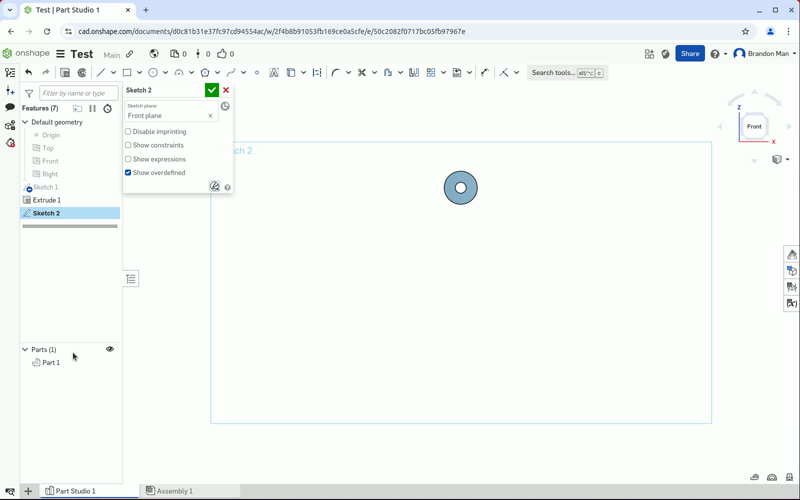
key(y)
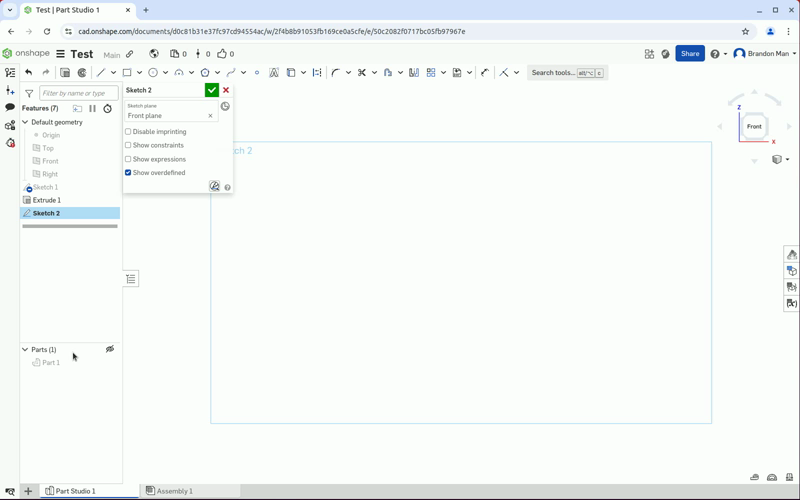
key(c)
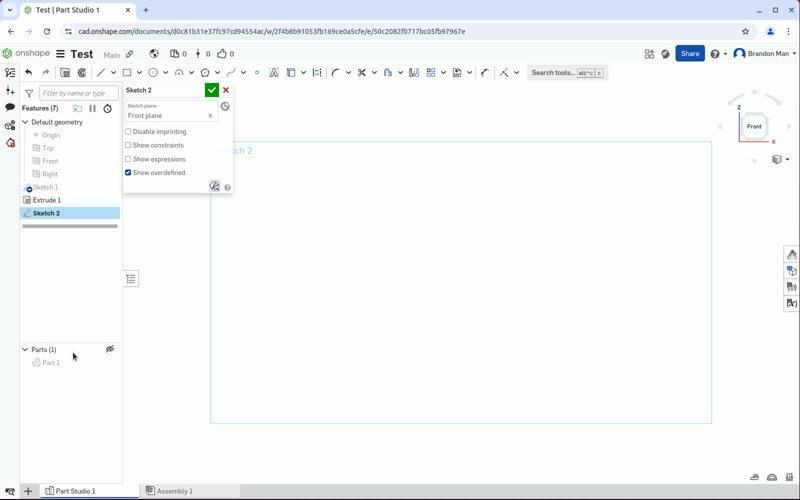
key_down(shift)
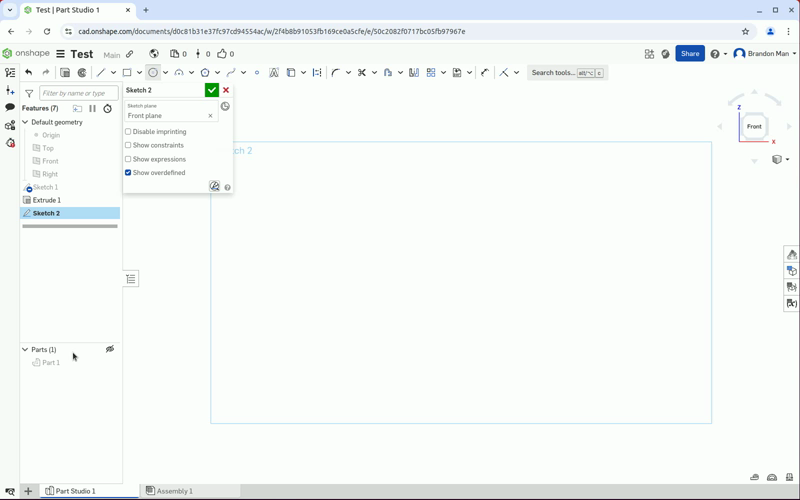
mouse_move(535, 379)
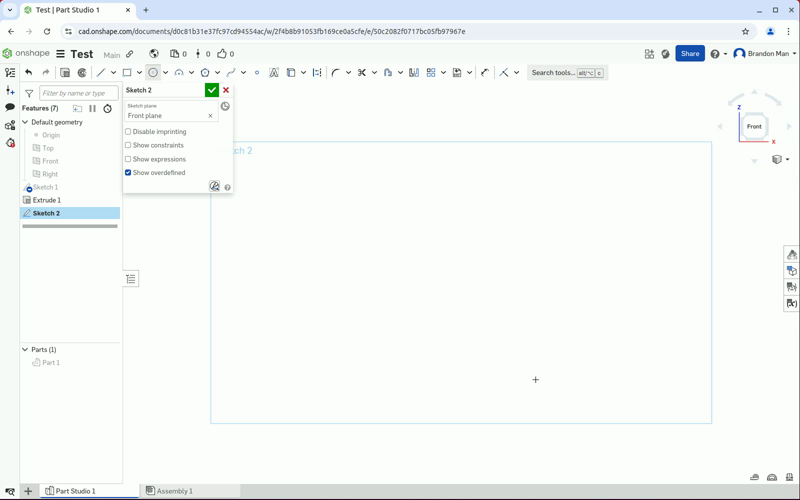
click(535, 379)
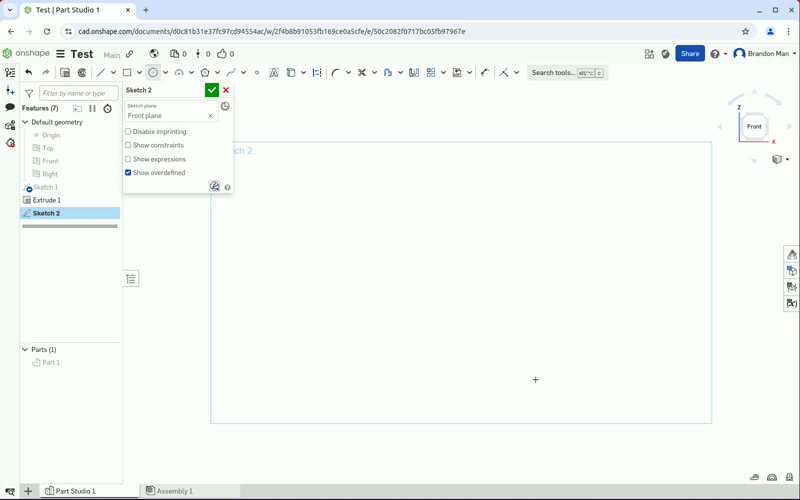
key_up(shift)
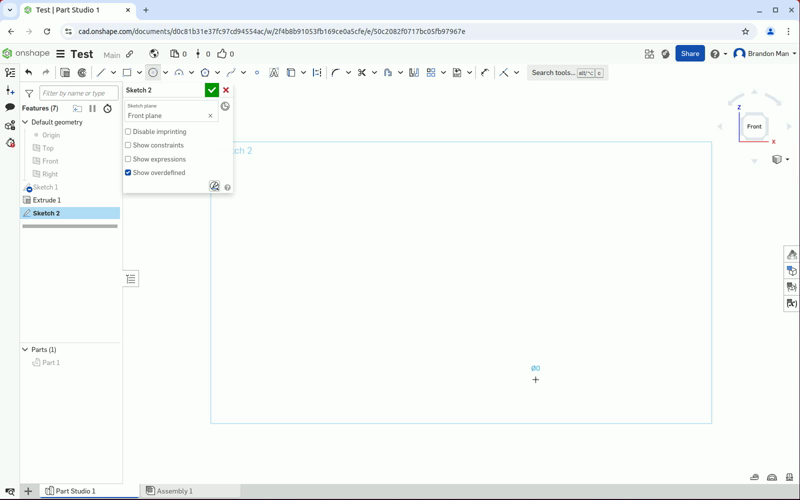
mouse_move(549, 379)
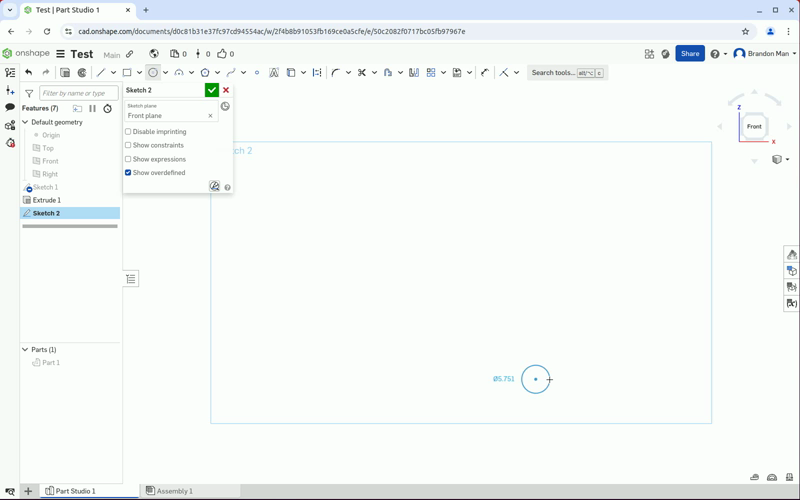
click(549, 379)
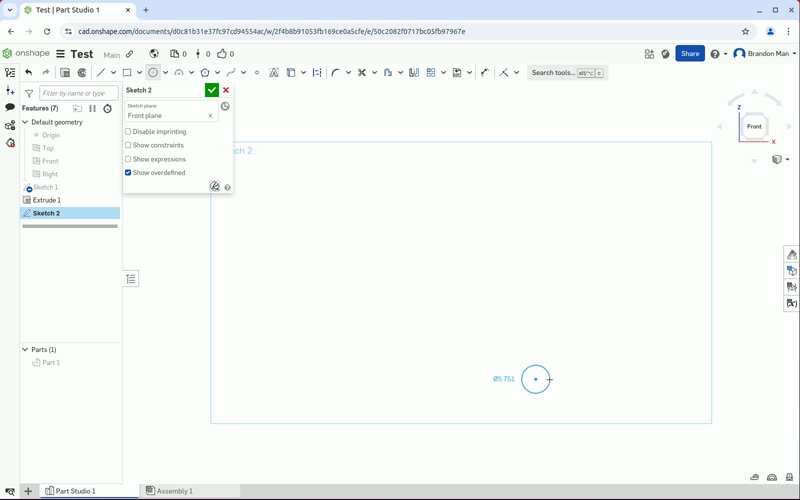
key(esc)
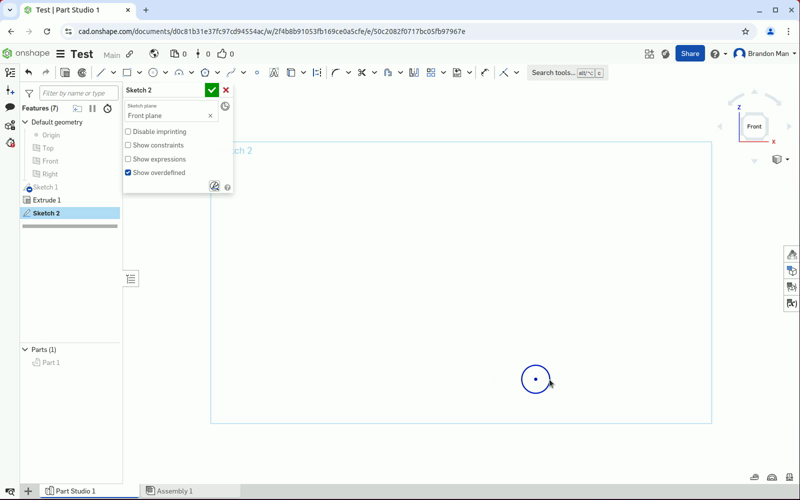
key(c)
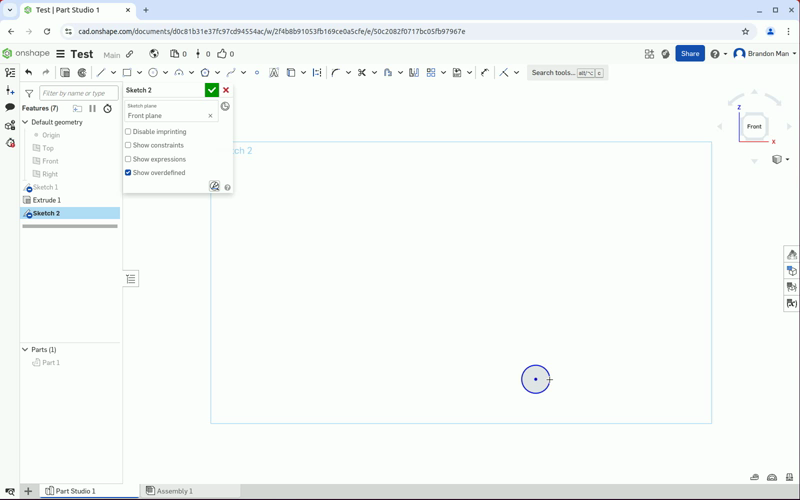
key_down(shift)
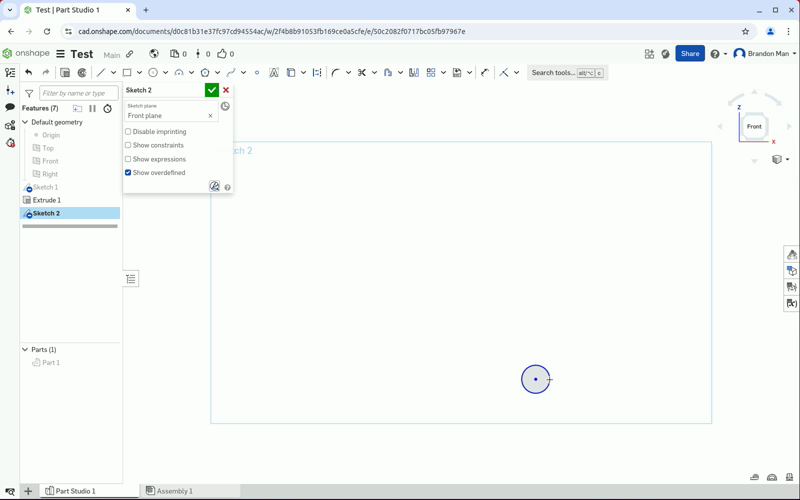
mouse_move(535, 379)
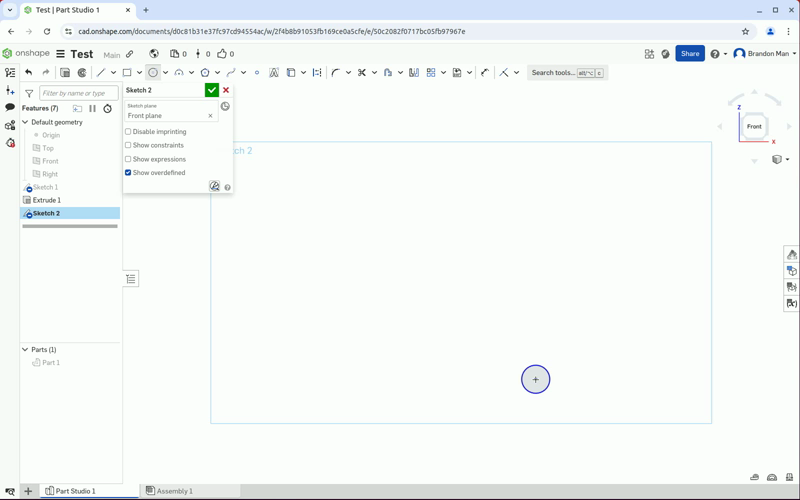
click(535, 379)
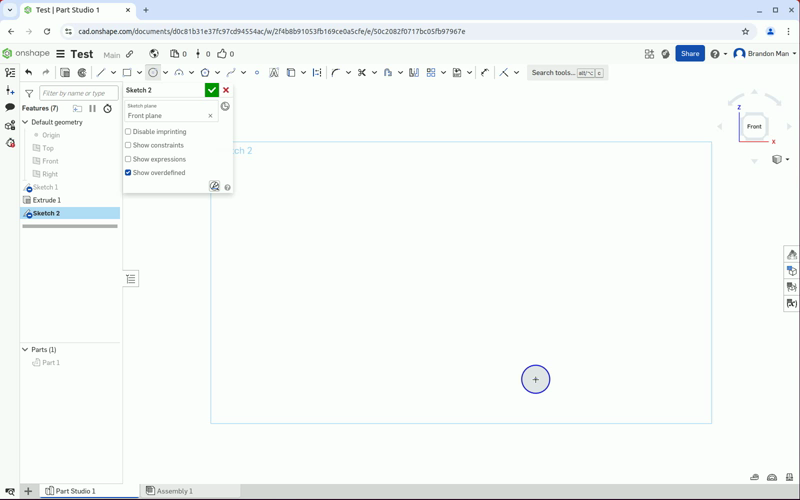
key_up(shift)
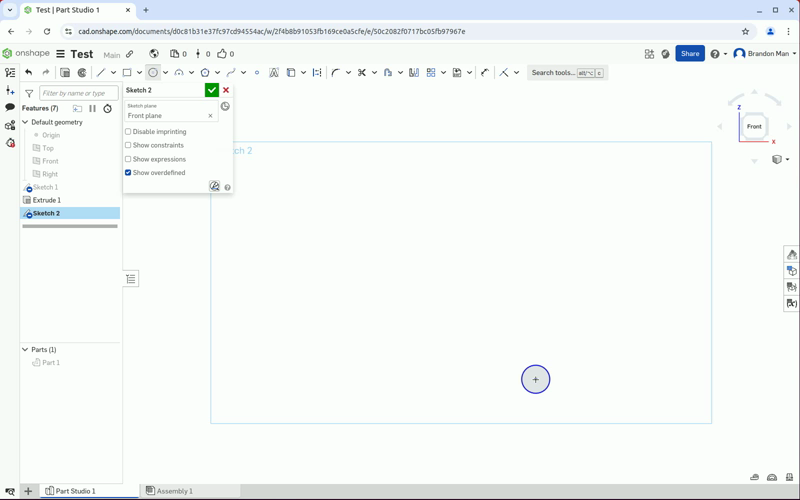
mouse_move(541, 379)
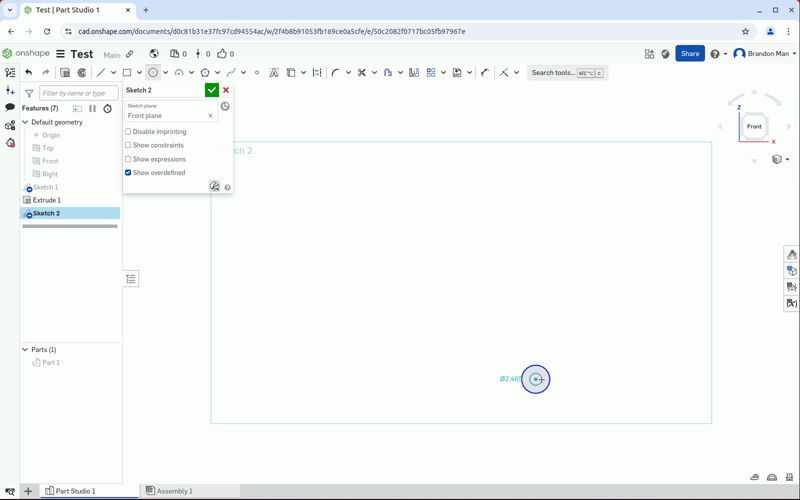
click(541, 379)
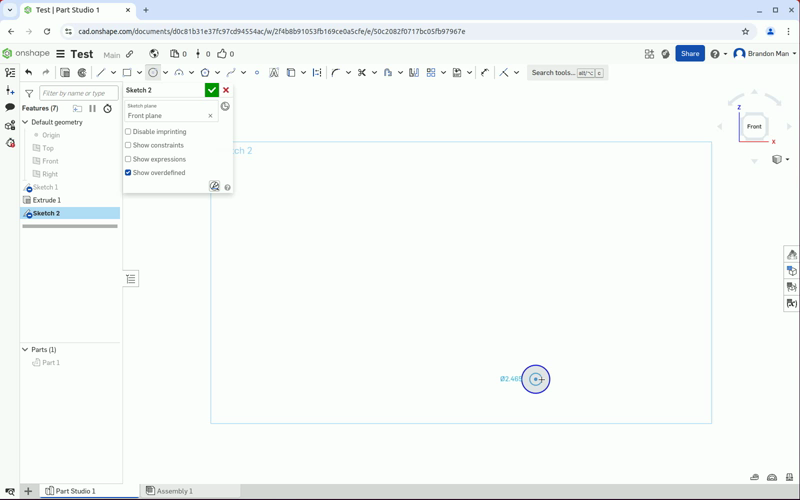
key(esc)
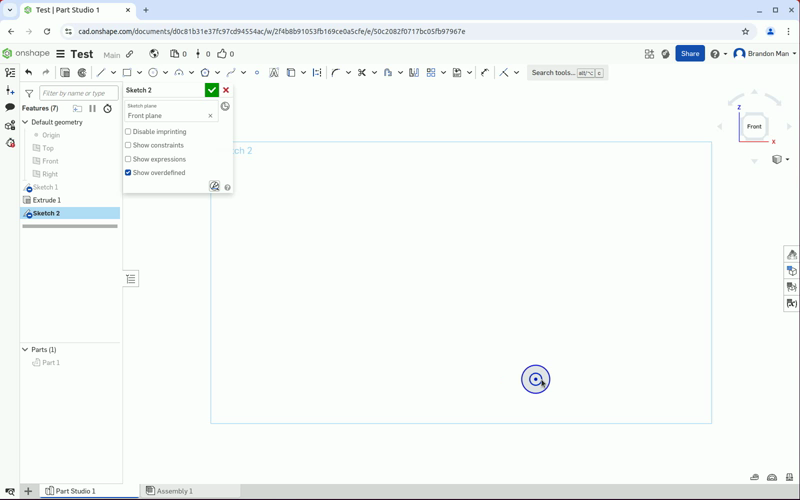
mouse_move(545, 383)
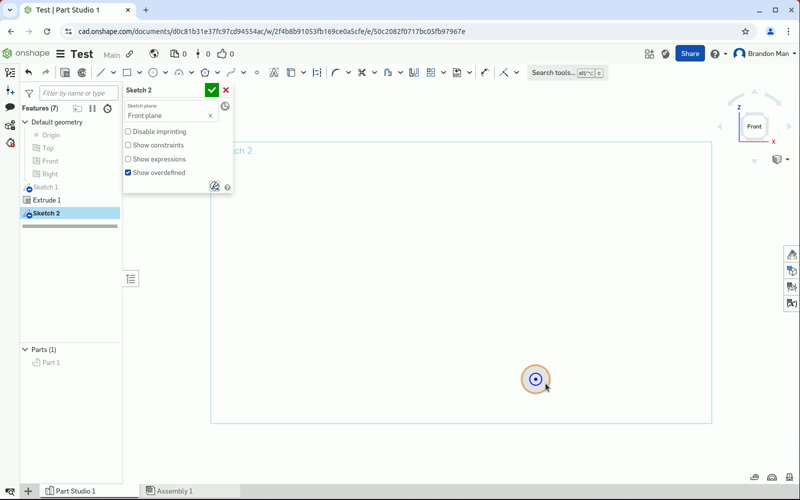
scroll(6)
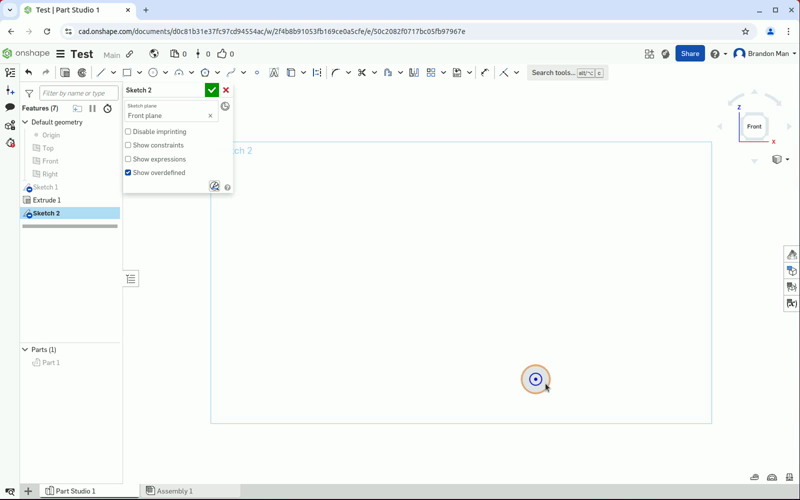
scroll(6)
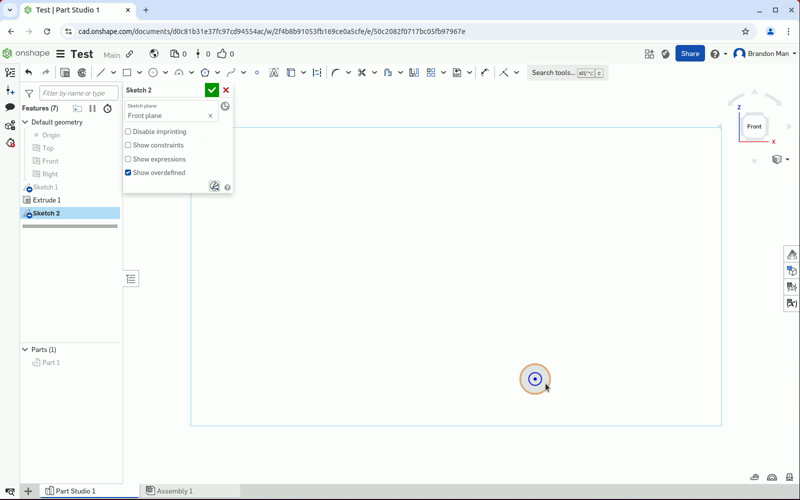
scroll(6)
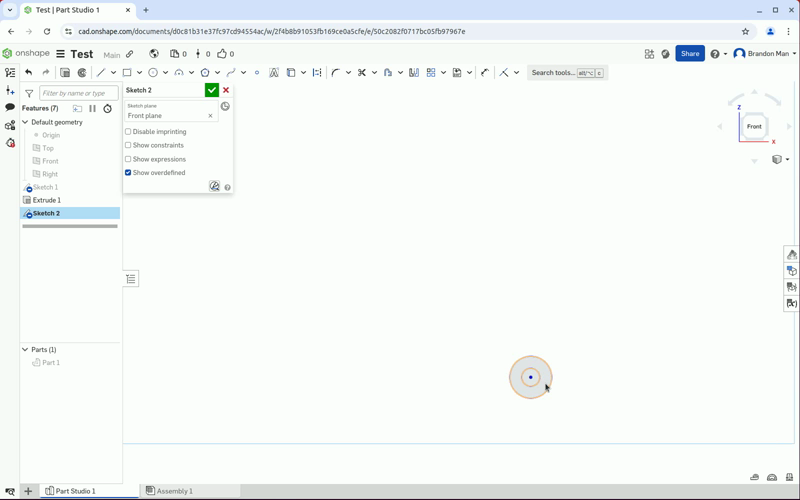
scroll(6)
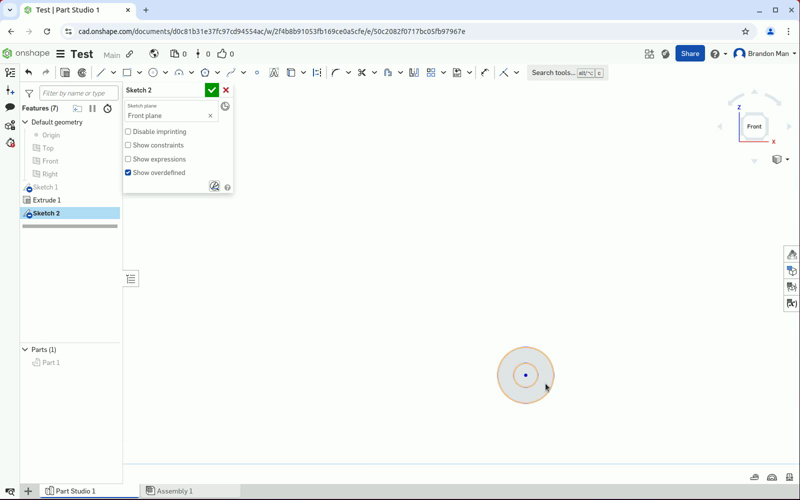
scroll(6)
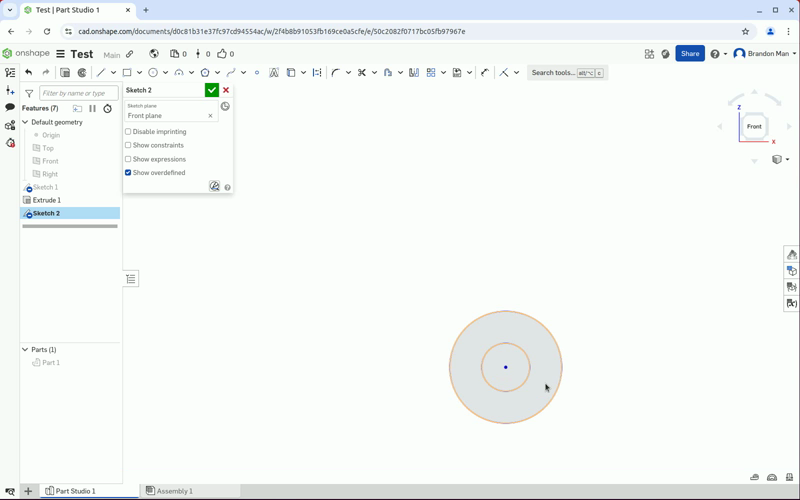
scroll(6)
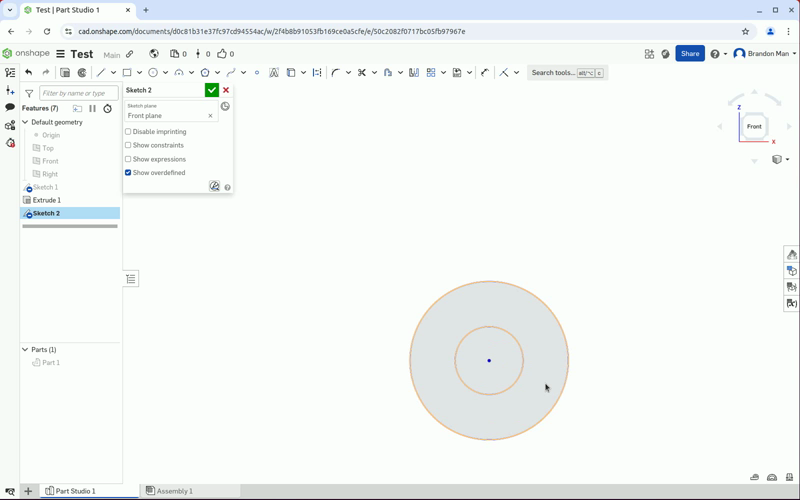
scroll(6)
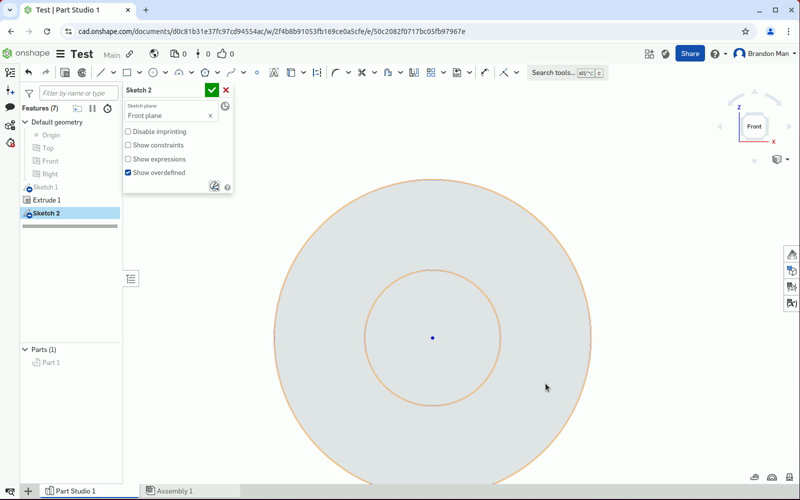
click(545, 383)
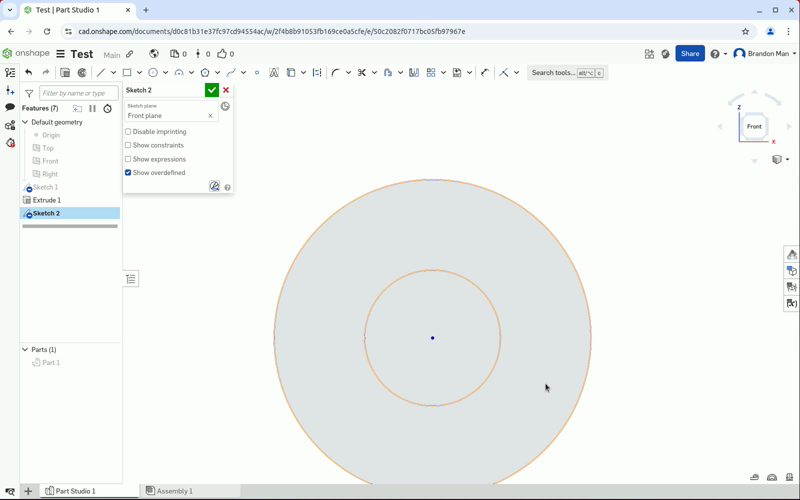
scroll(-6)
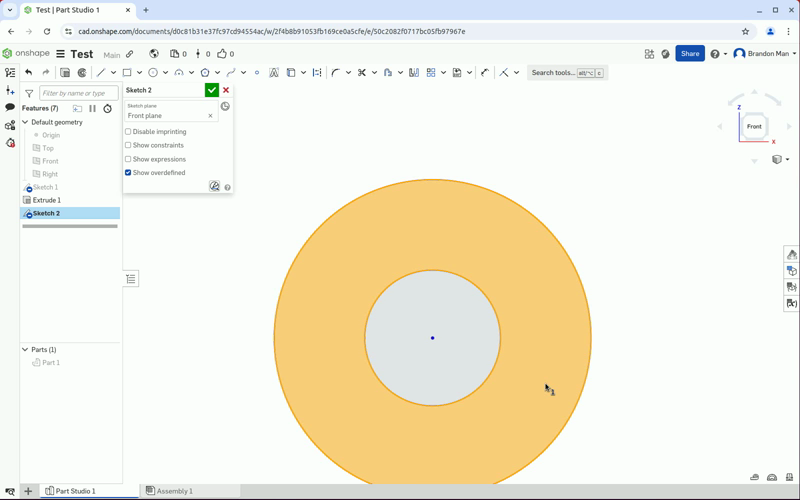
scroll(-6)
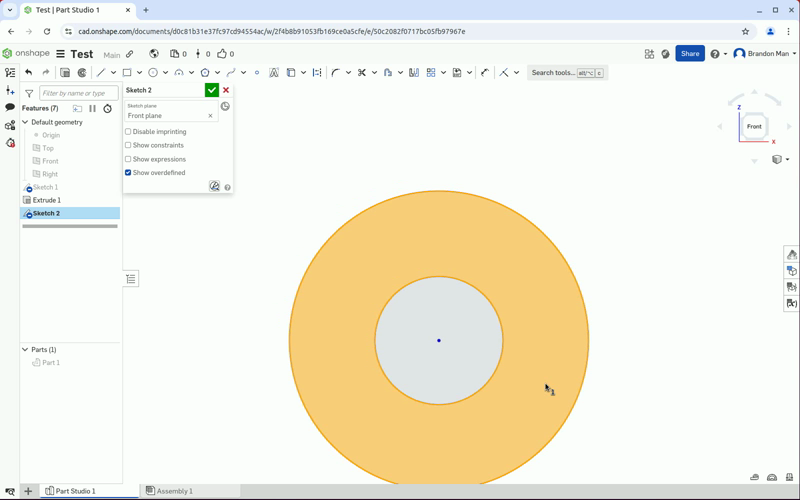
scroll(-6)
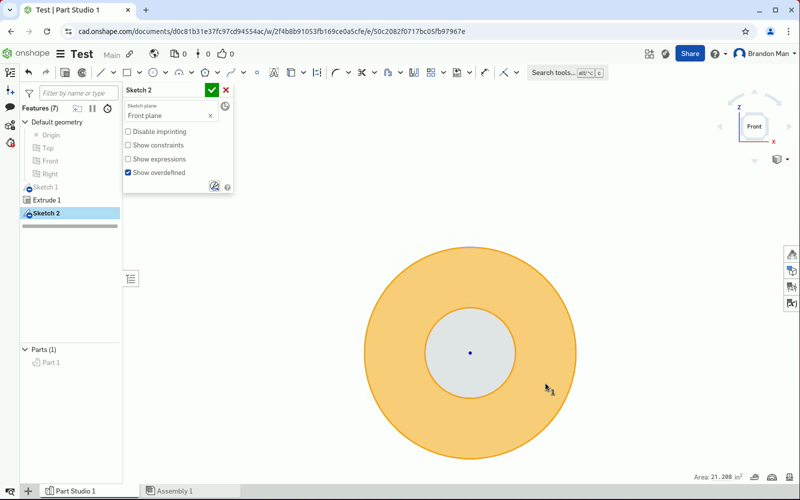
scroll(-6)
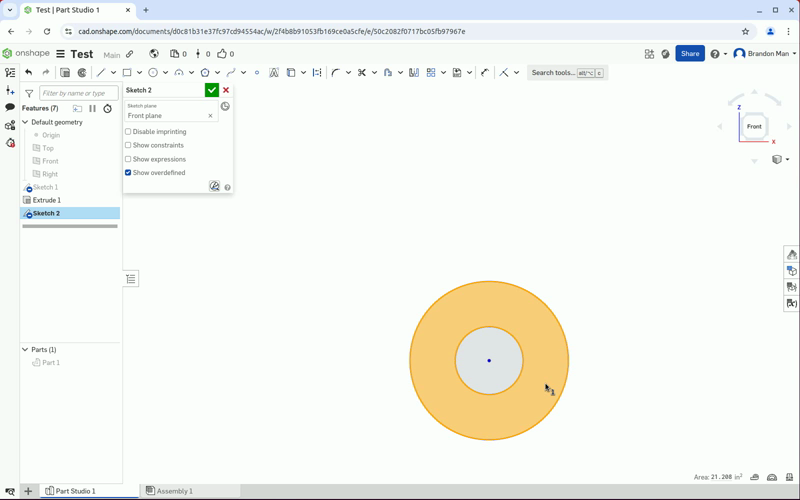
scroll(-6)
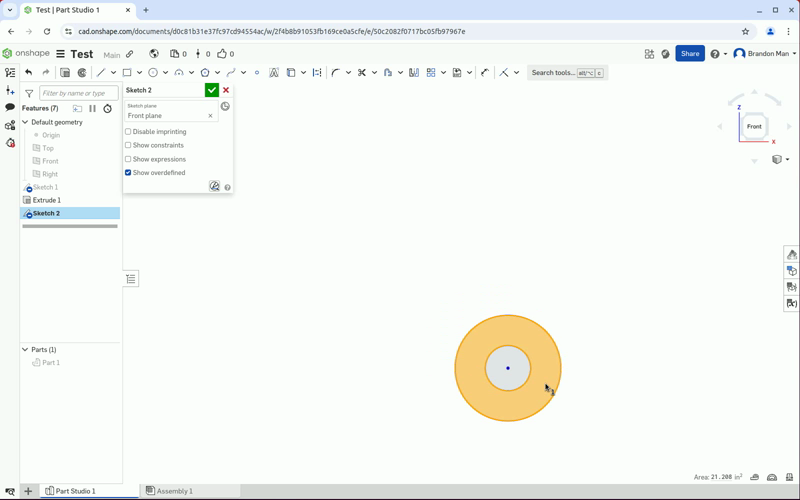
scroll(-6)
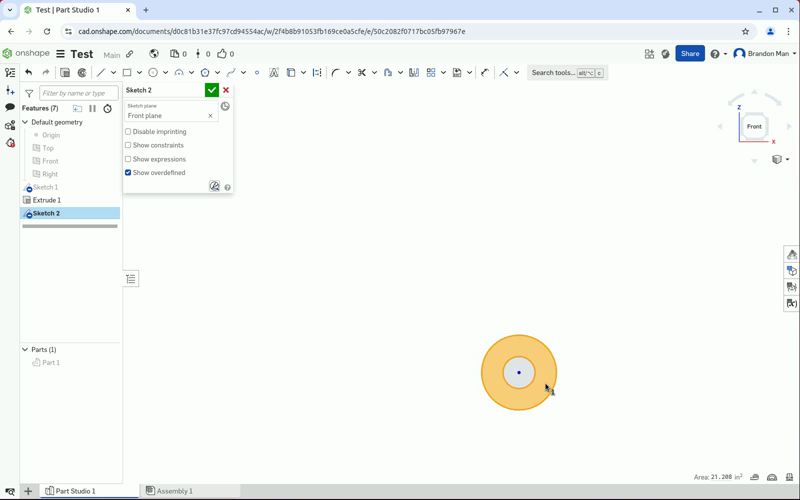
scroll(-6)
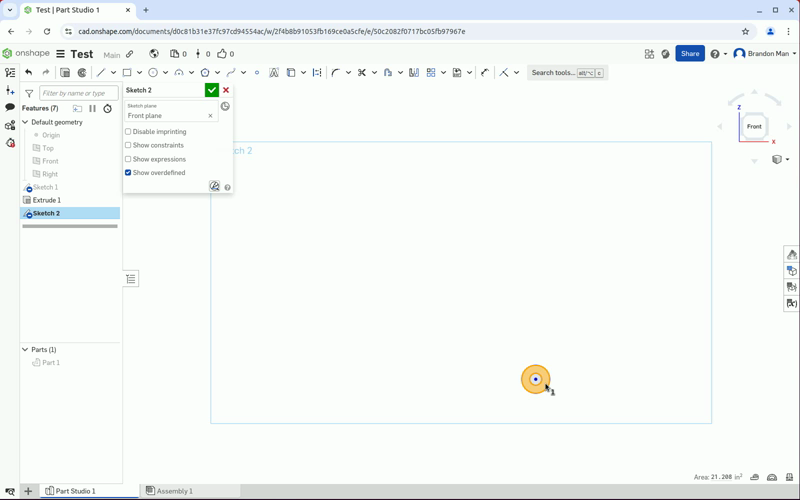
mouse_move(73, 352)
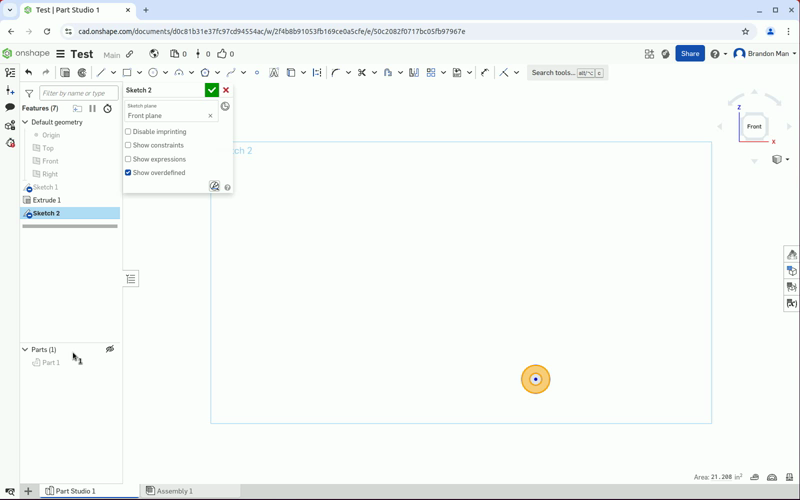
key(shift+y)
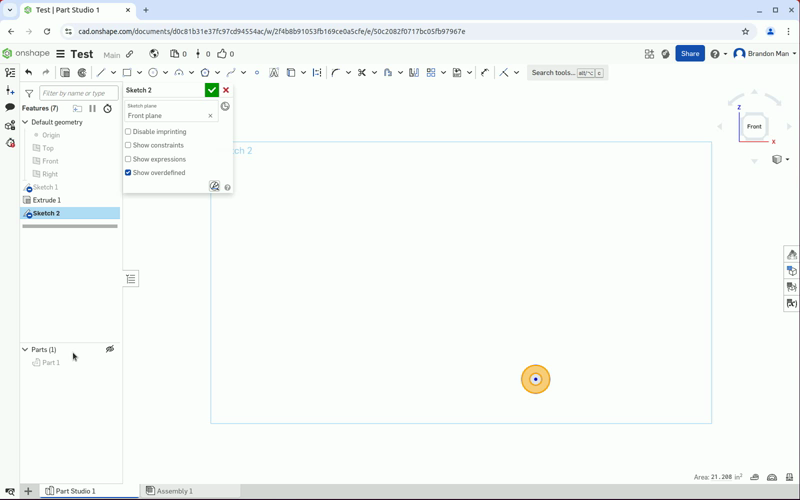
key(shift+e)
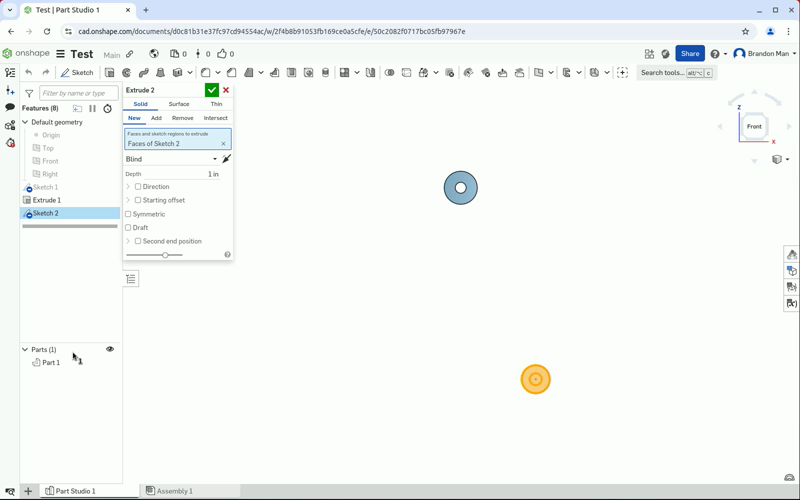
mouse_move(143, 106)
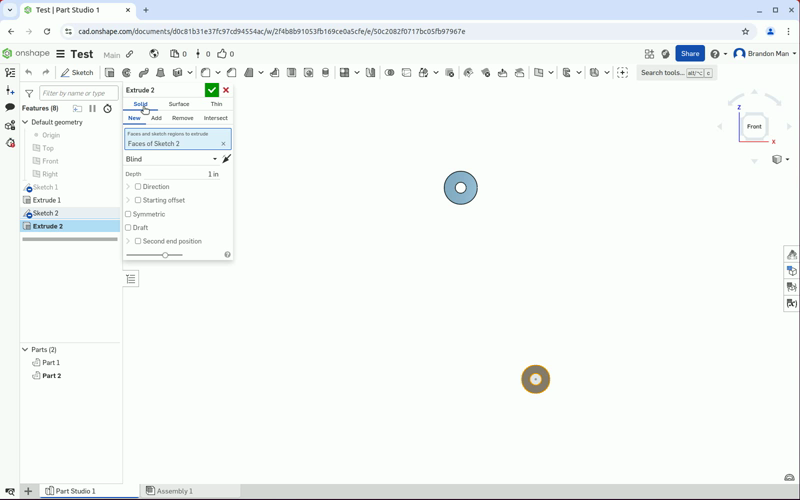
click(143, 106)
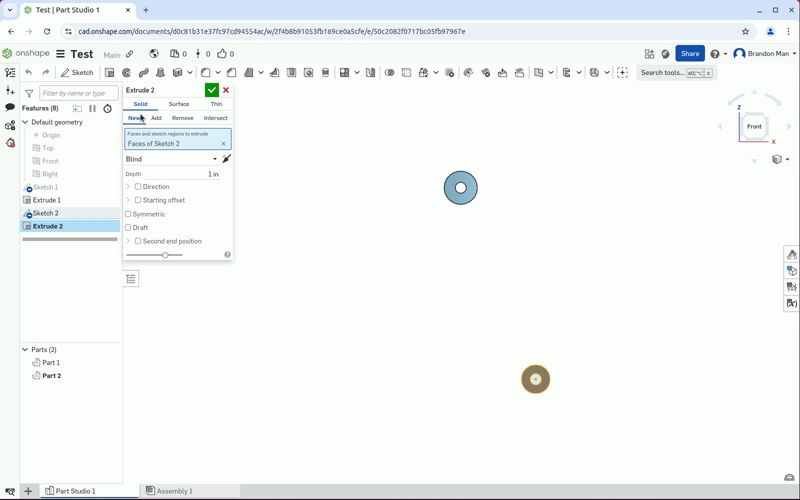
mouse_move(137, 120)
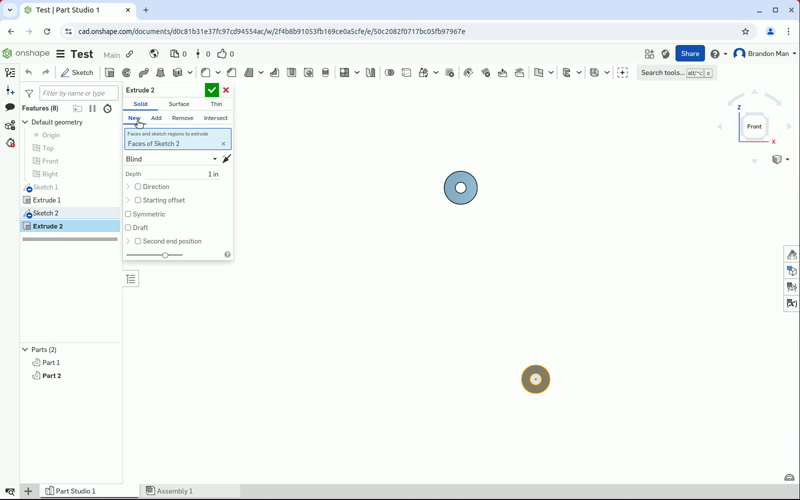
click(137, 120)
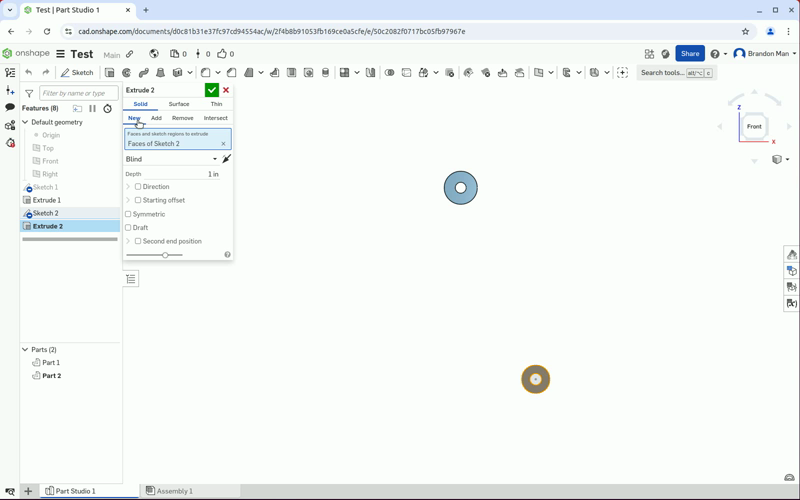
key(tab, 4)
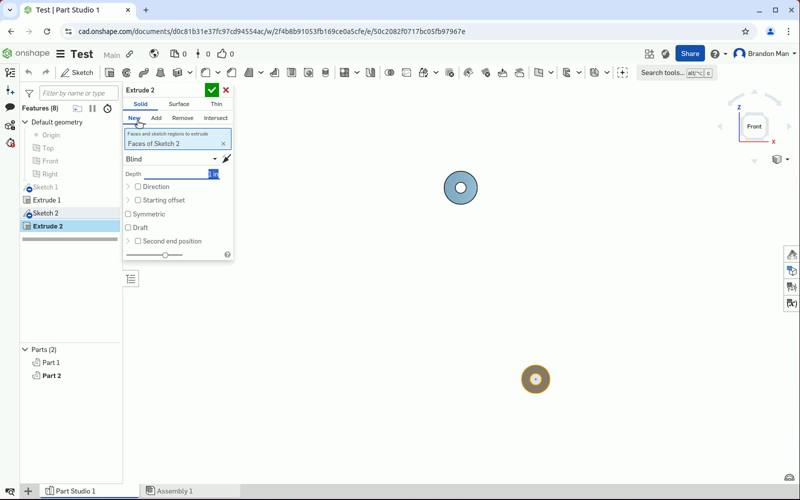
text(0.963)
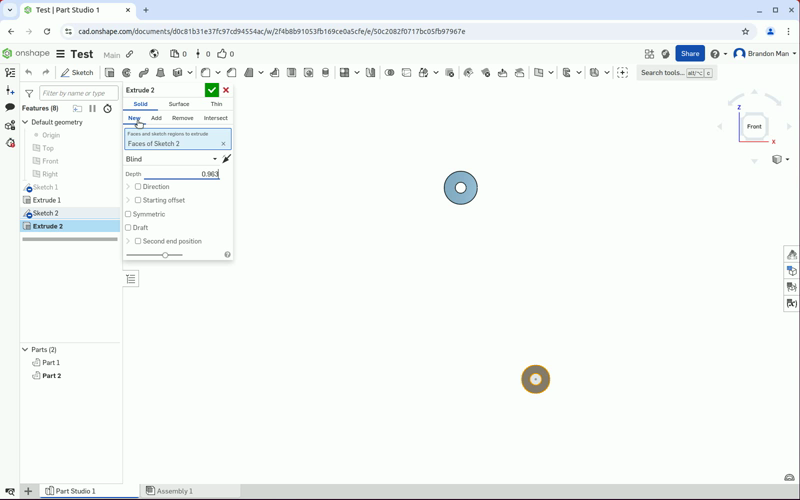
key(enter)
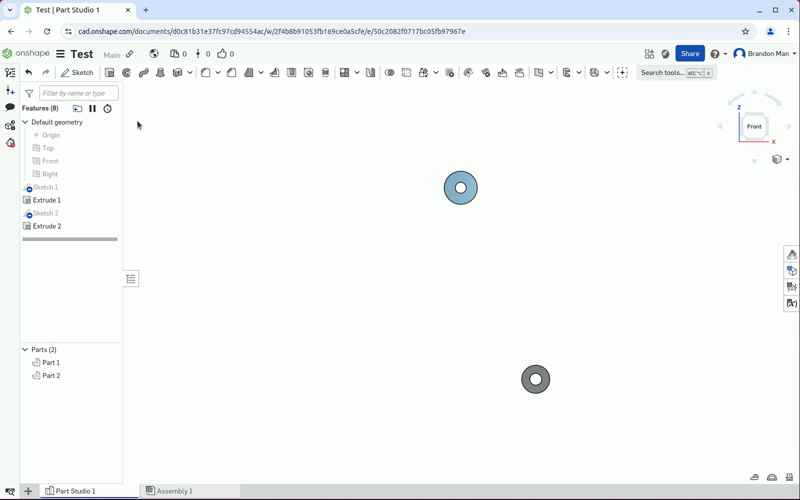
key(shift+h)
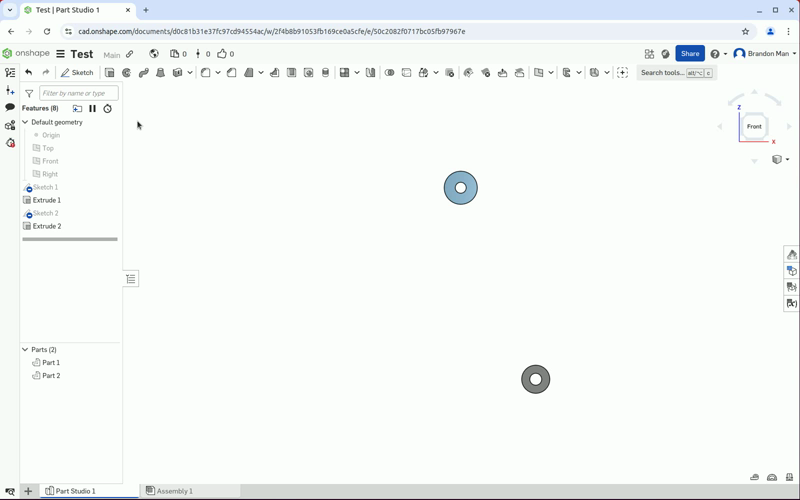
key(shift+h)
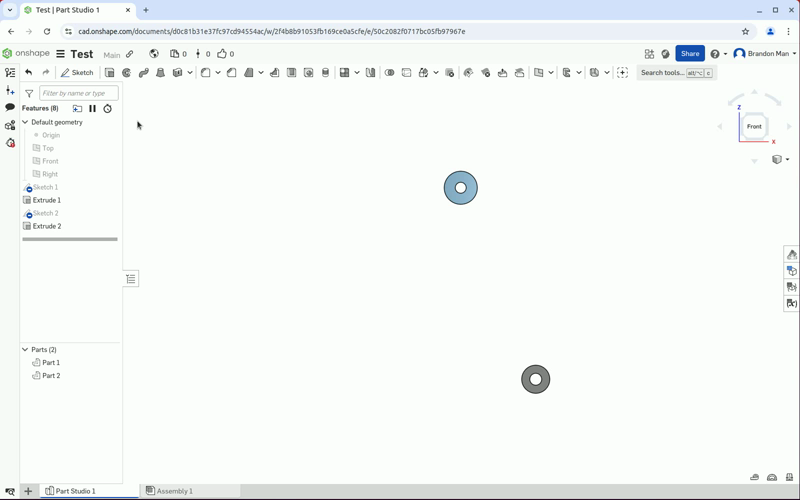
mouse_move(73, 189)
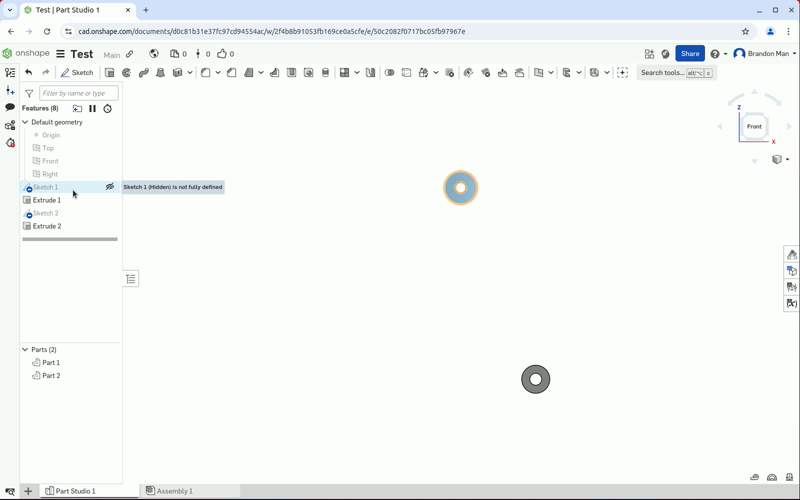
click(73, 189)
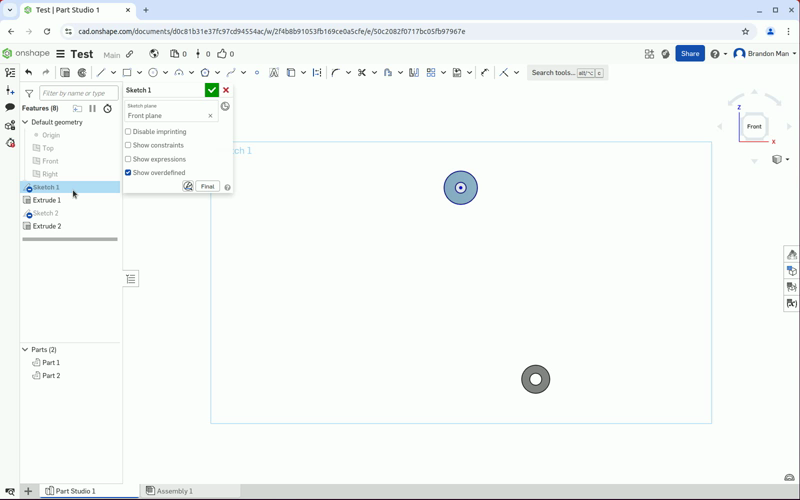
mouse_move(229, 92)
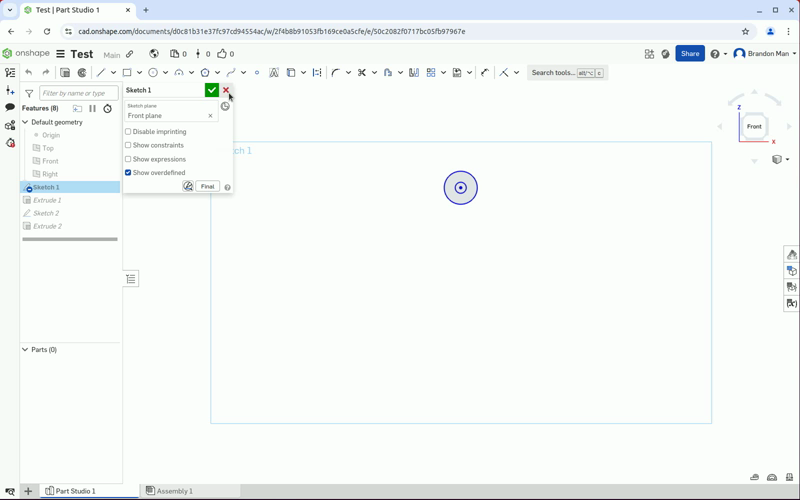
click(229, 92)
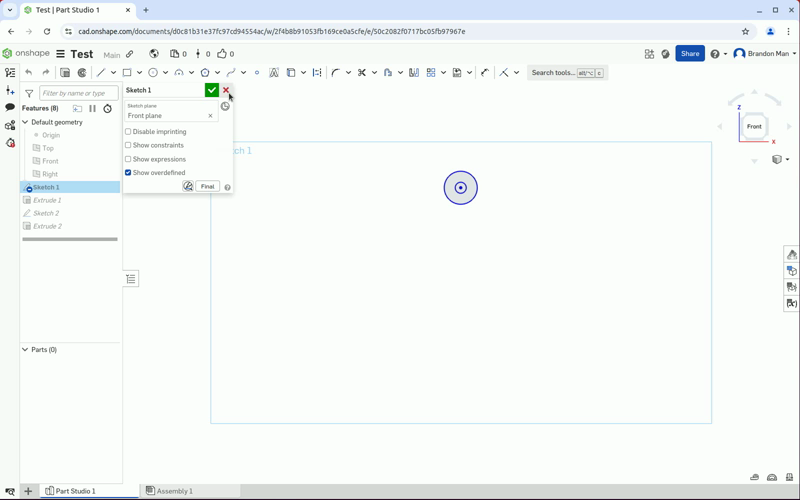
key(shift+s)
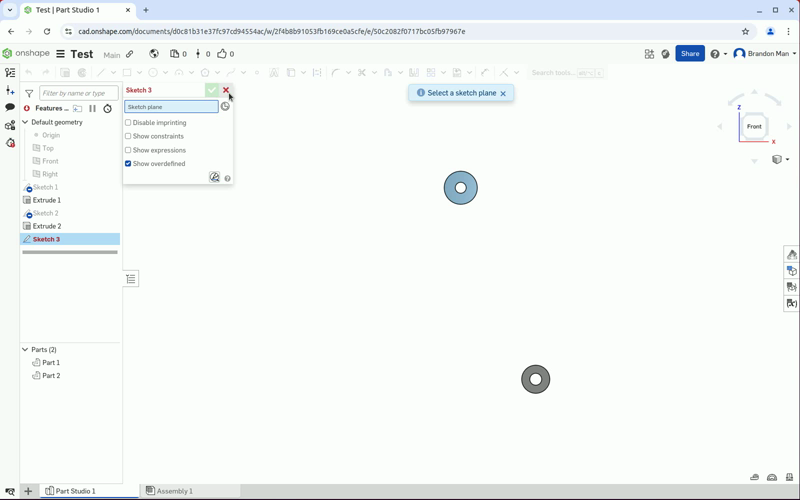
mouse_move(73, 163)
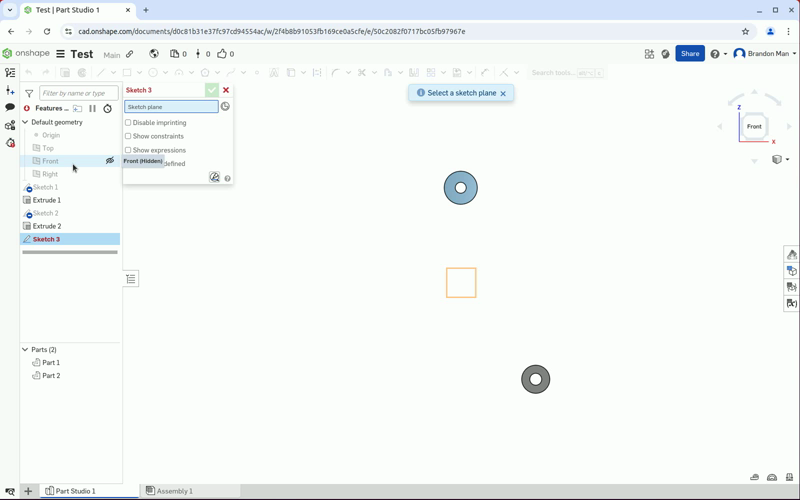
click(73, 163)
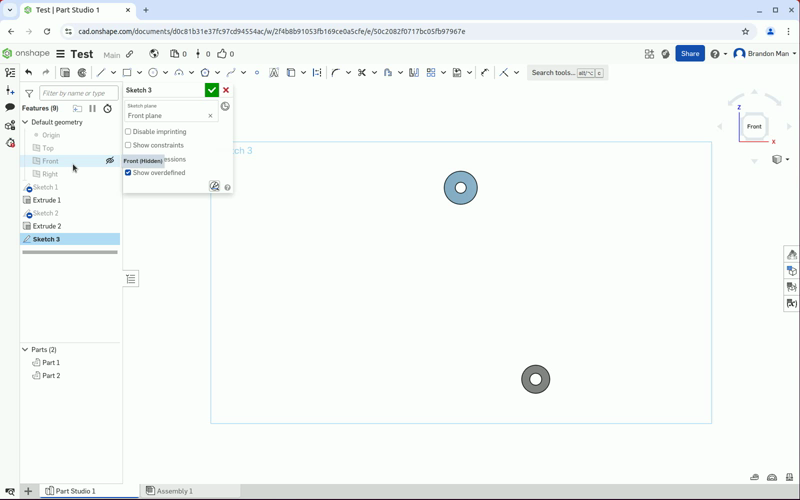
mouse_move(73, 352)
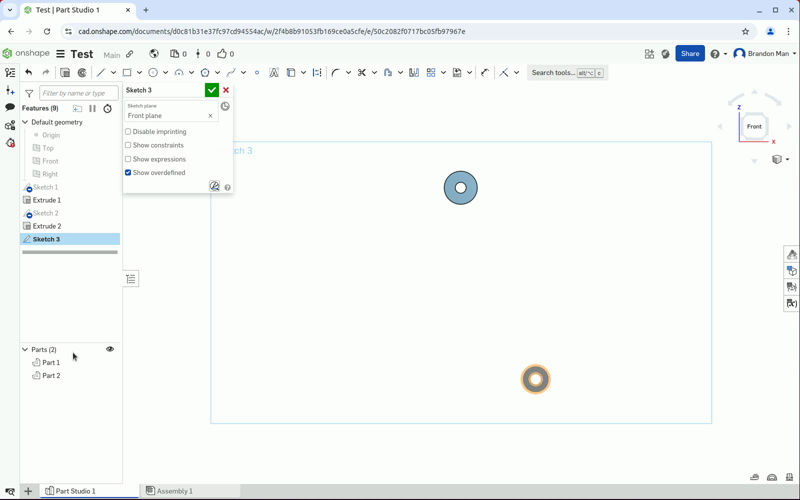
key(y)
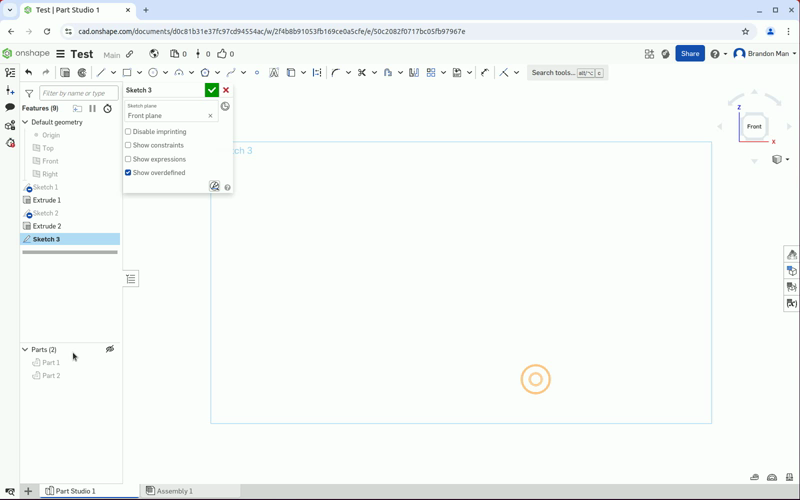
key(c)
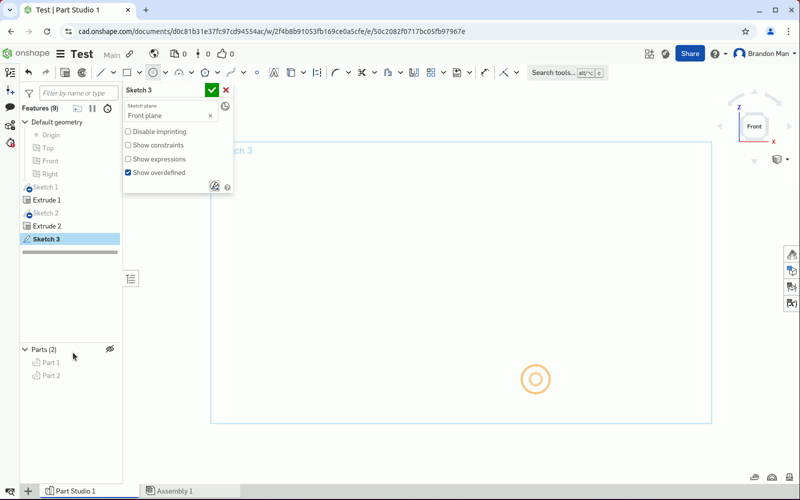
key_down(shift)
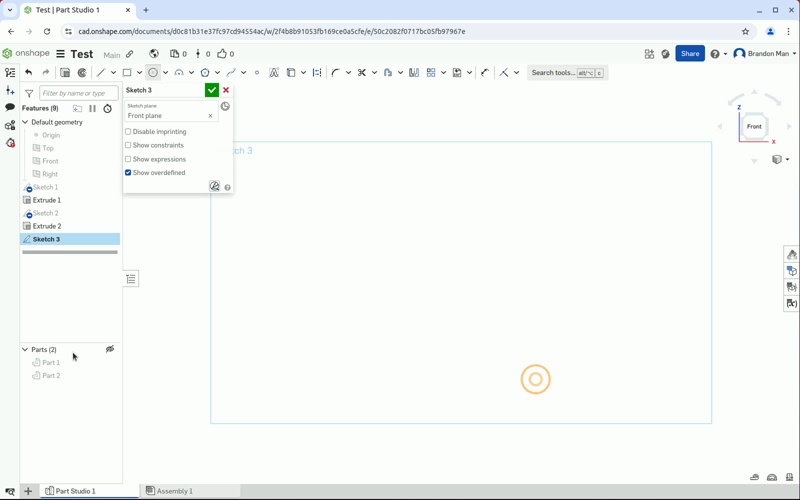
mouse_move(460, 379)
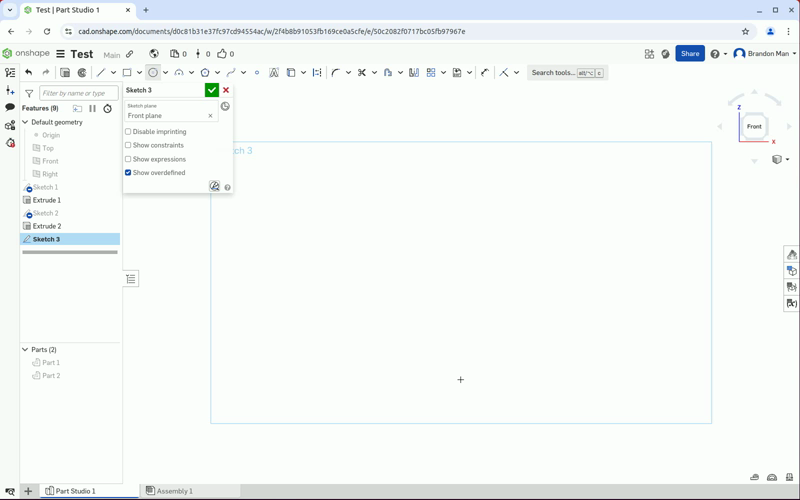
click(460, 379)
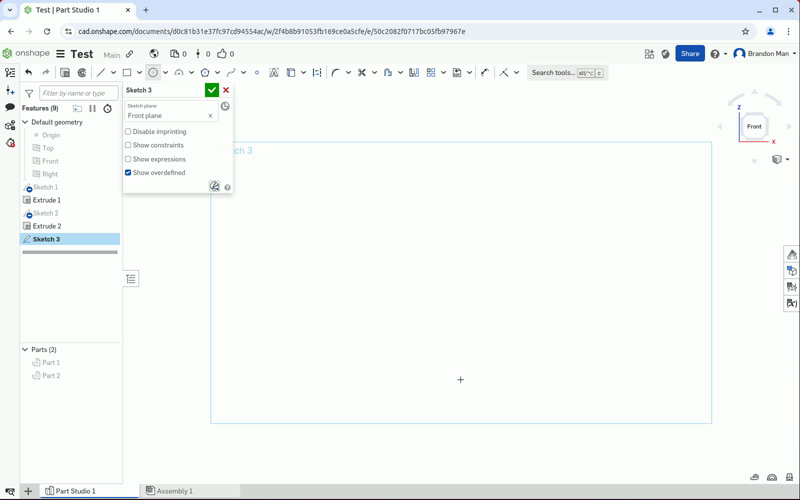
key_up(shift)
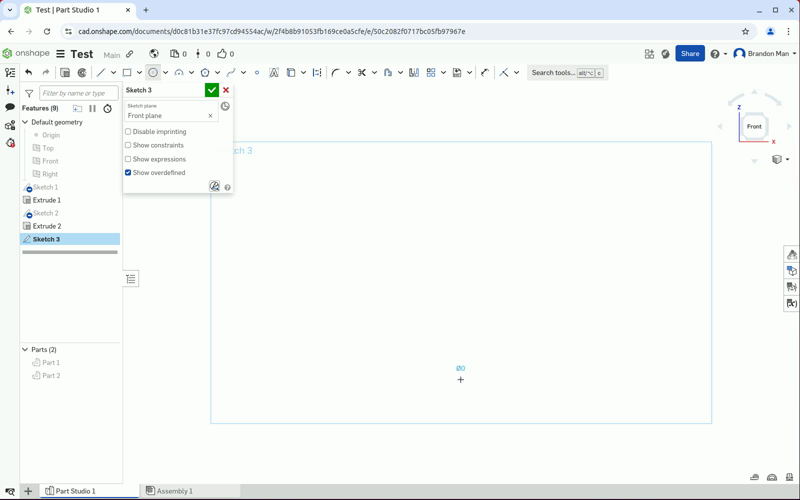
mouse_move(477, 379)
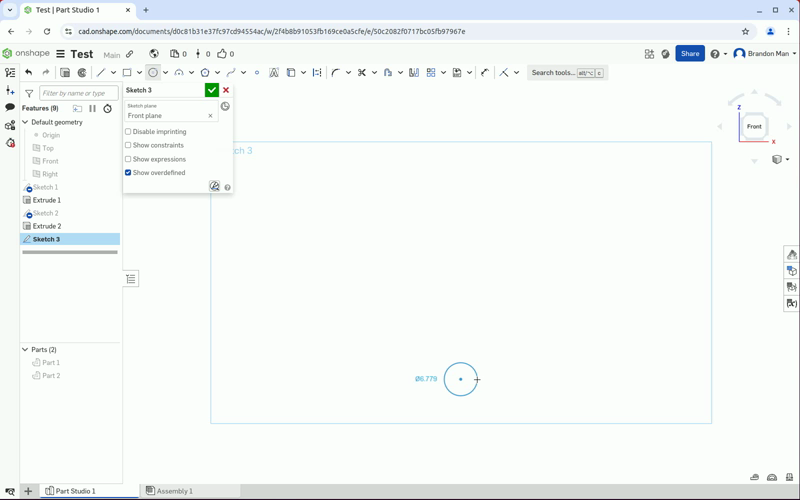
click(477, 379)
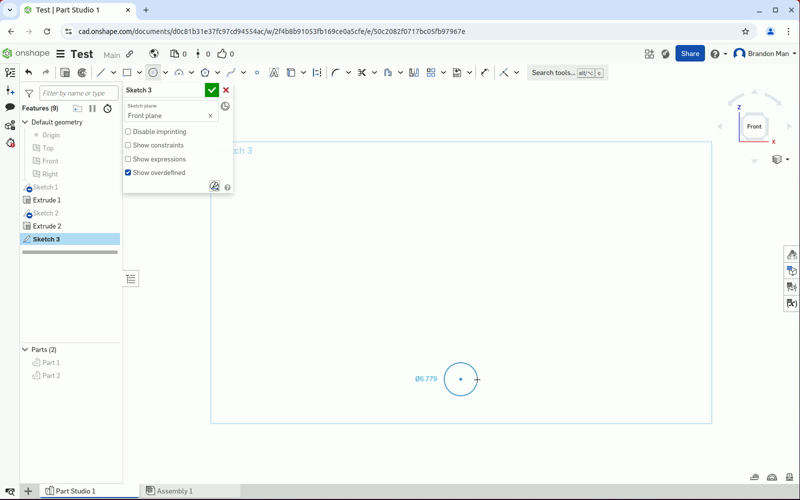
key(esc)
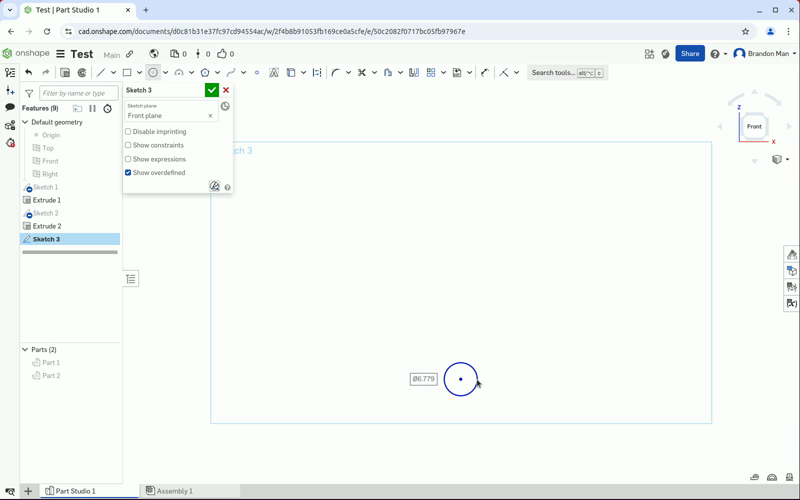
key(c)
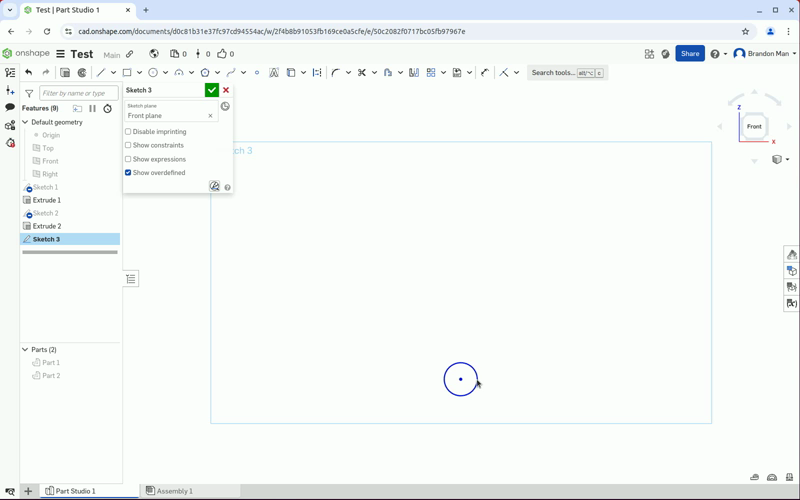
key_down(shift)
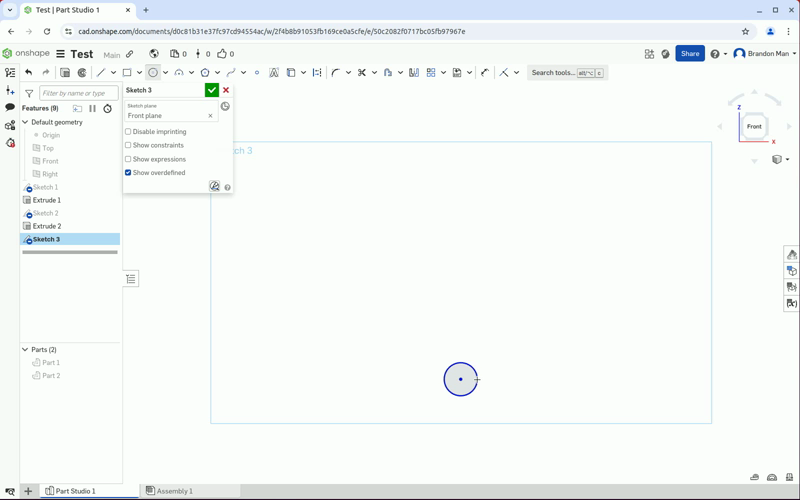
mouse_move(460, 379)
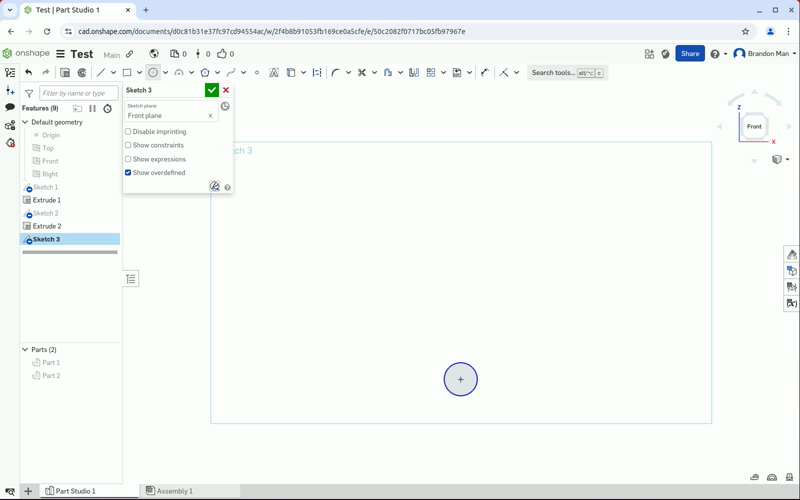
click(460, 379)
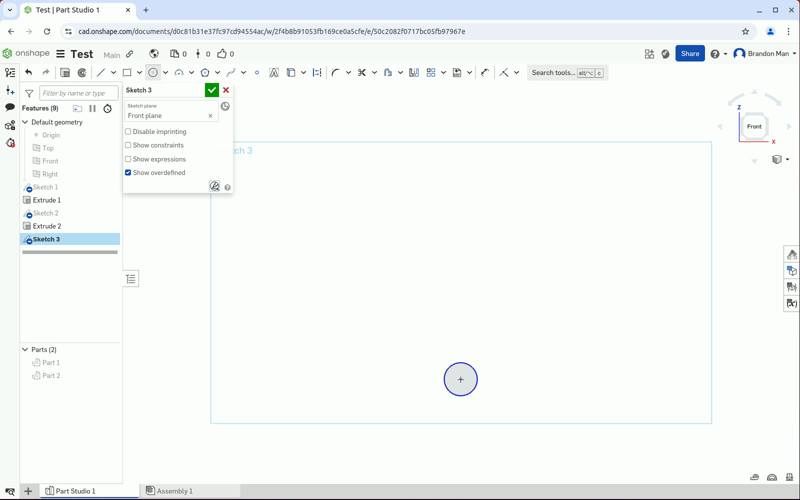
key_up(shift)
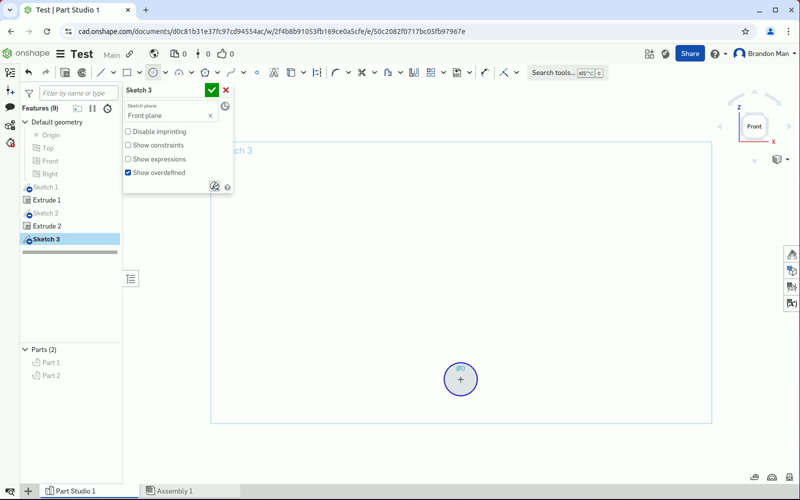
mouse_move(466, 379)
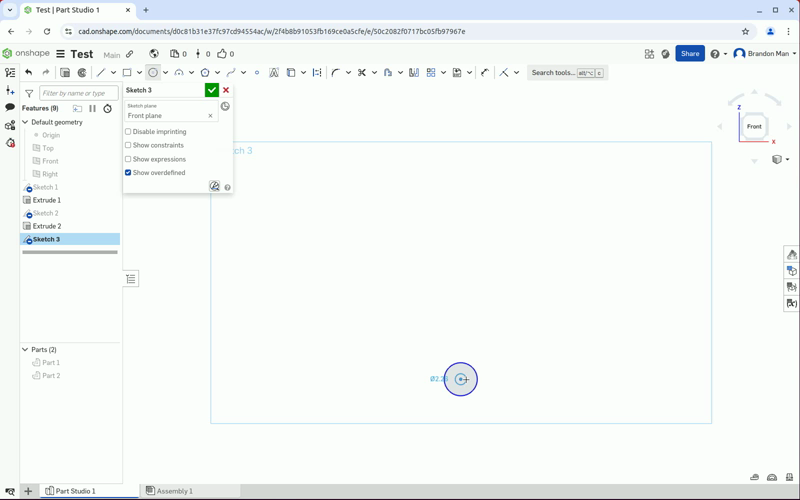
click(466, 379)
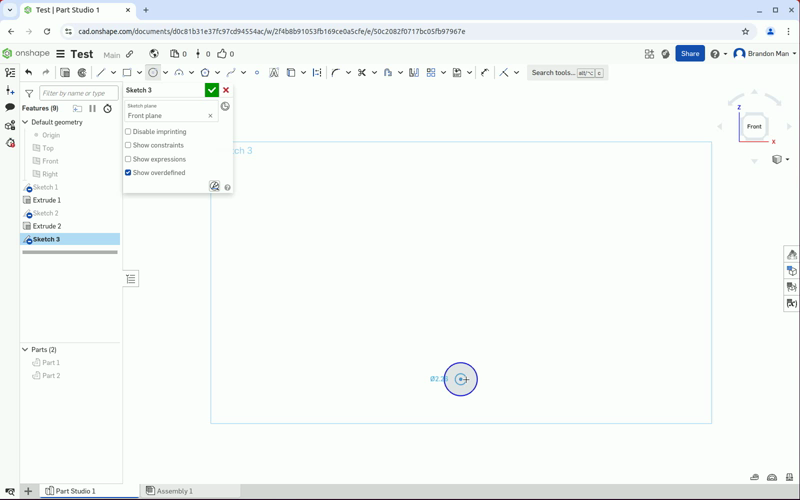
key(esc)
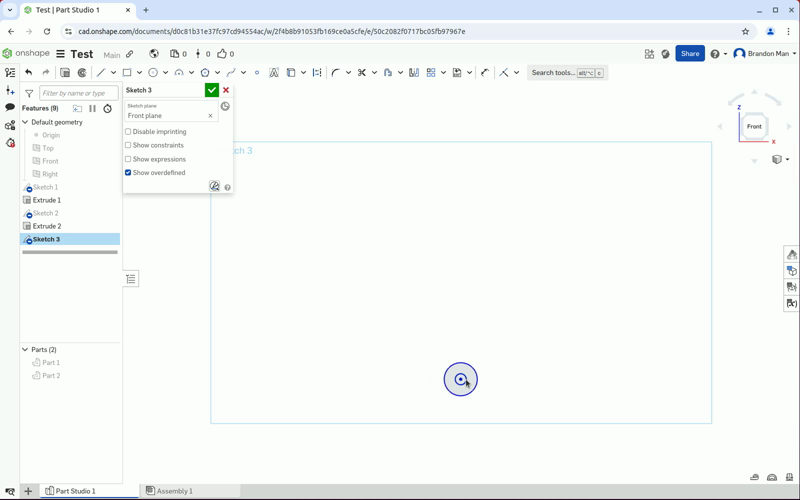
mouse_move(474, 377)
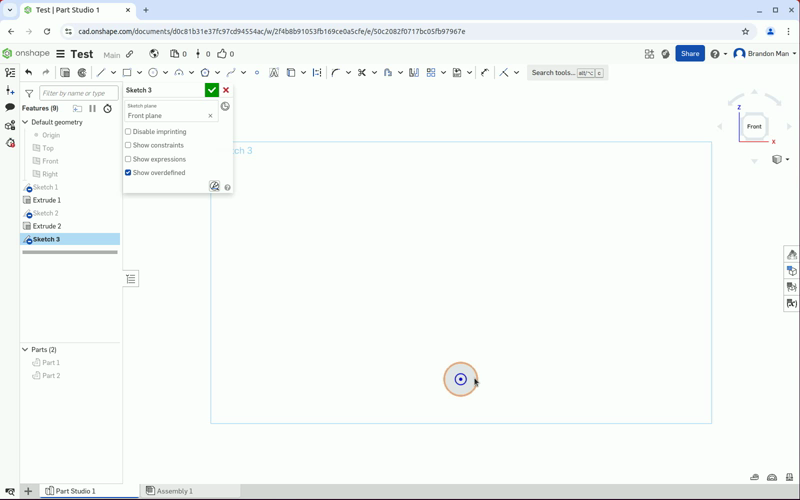
scroll(6)
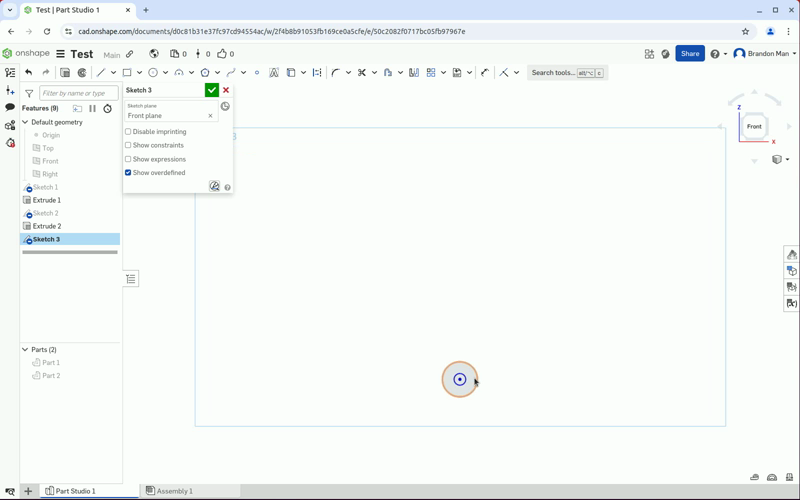
scroll(6)
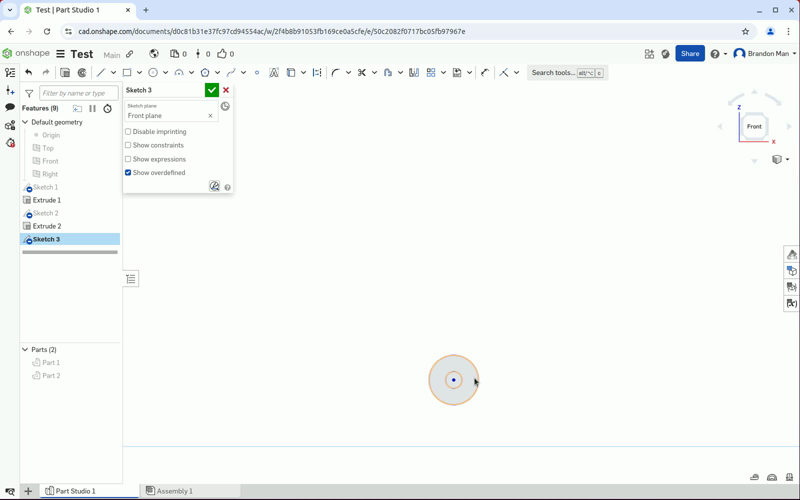
scroll(6)
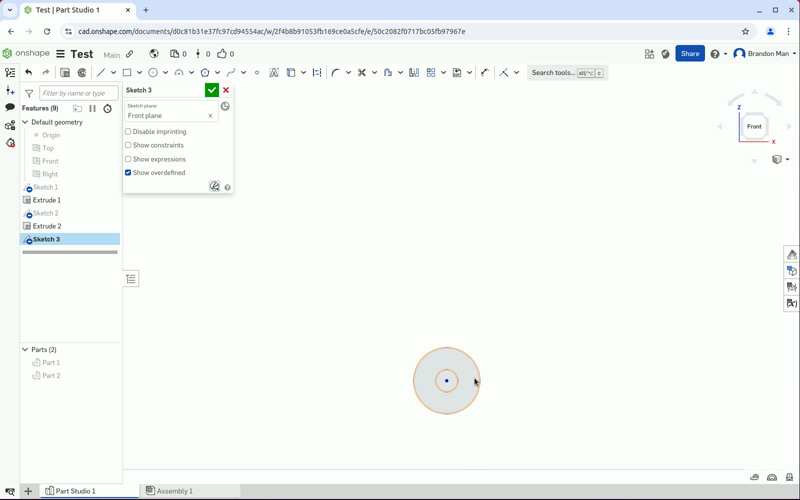
scroll(6)
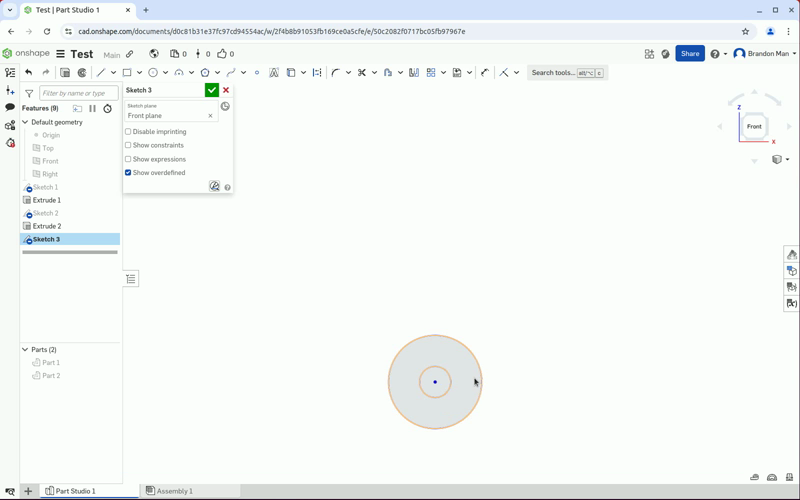
scroll(6)
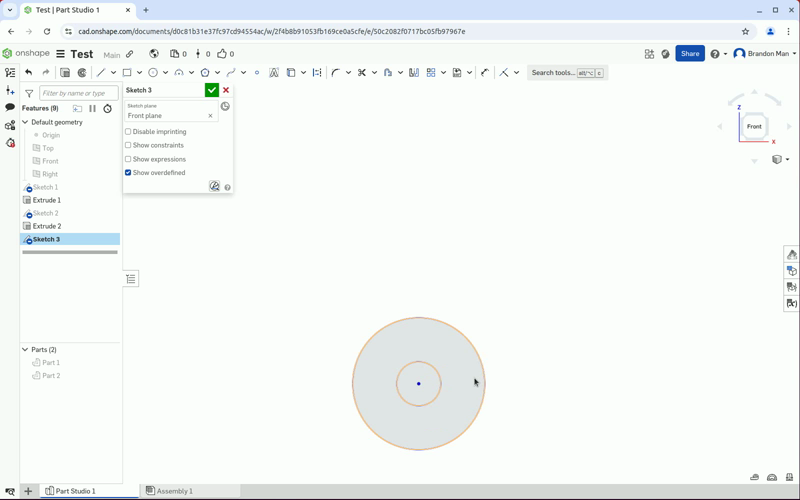
scroll(6)
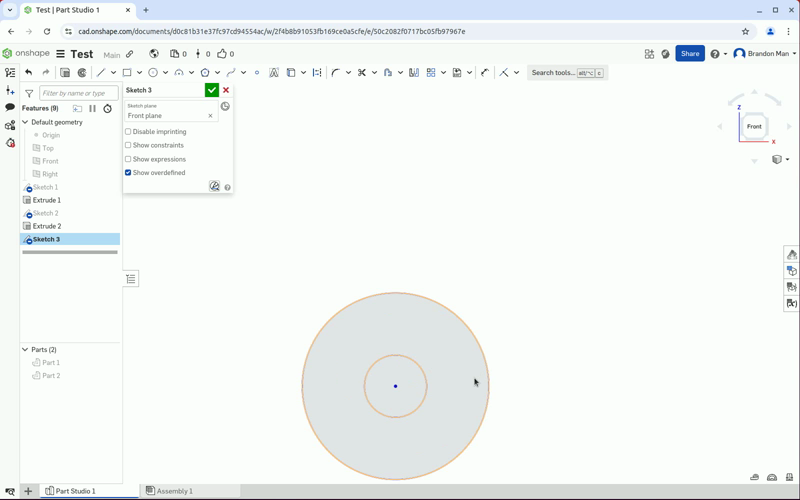
scroll(6)
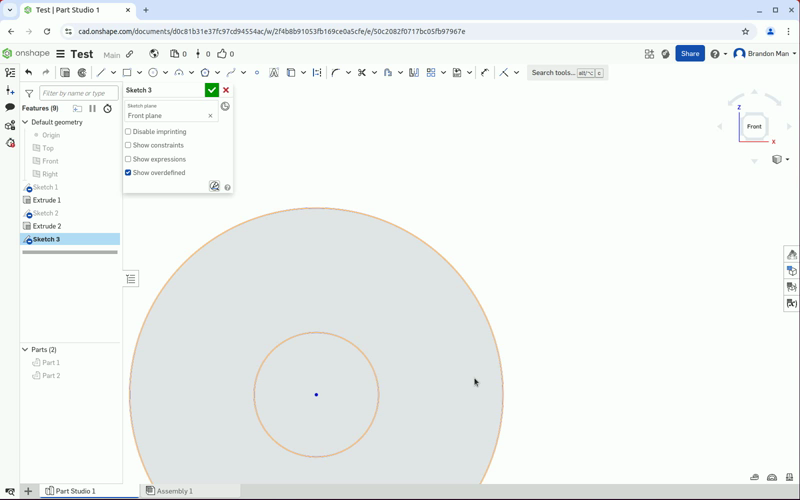
click(474, 377)
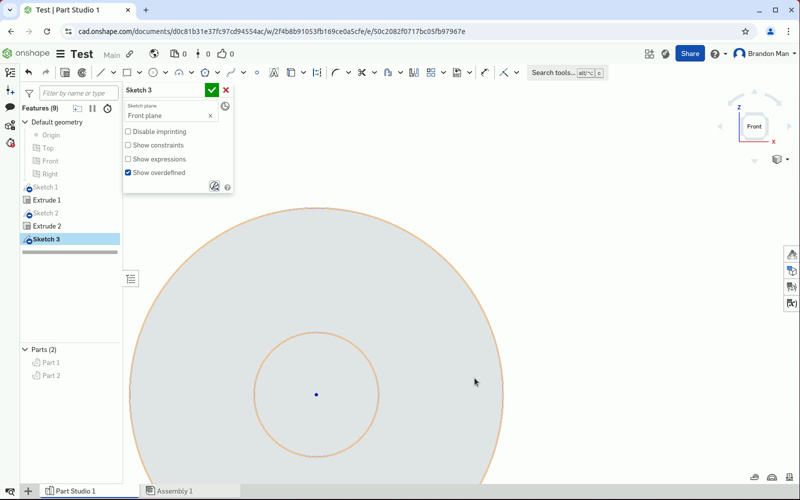
scroll(-6)
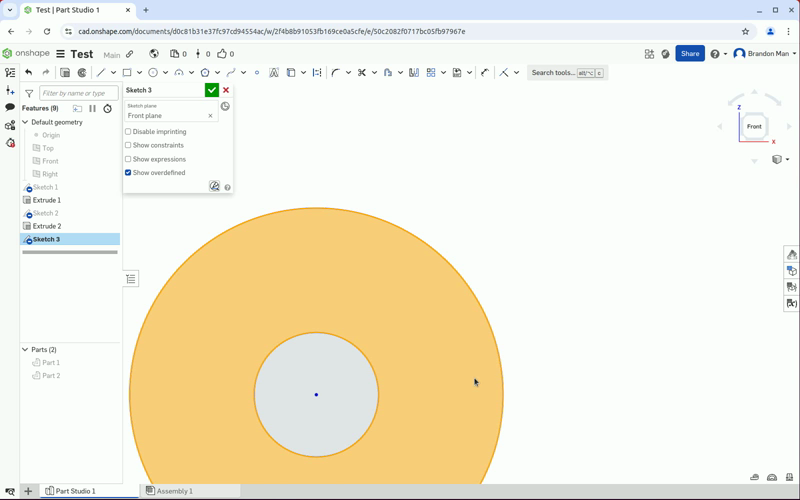
scroll(-6)
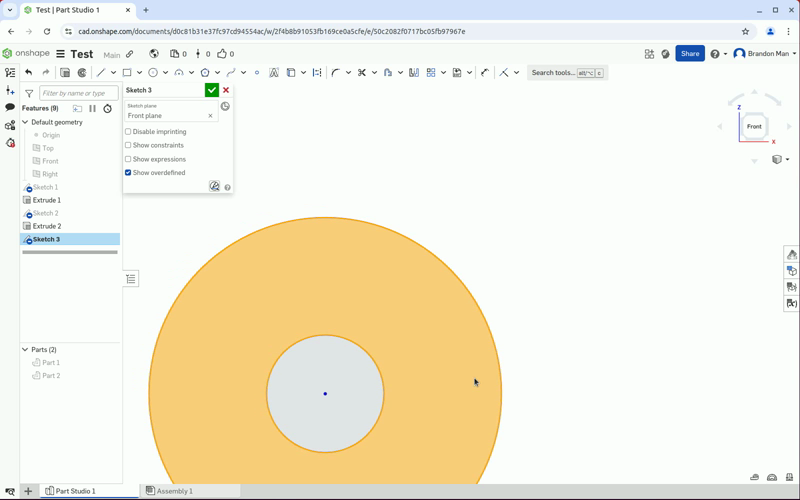
scroll(-6)
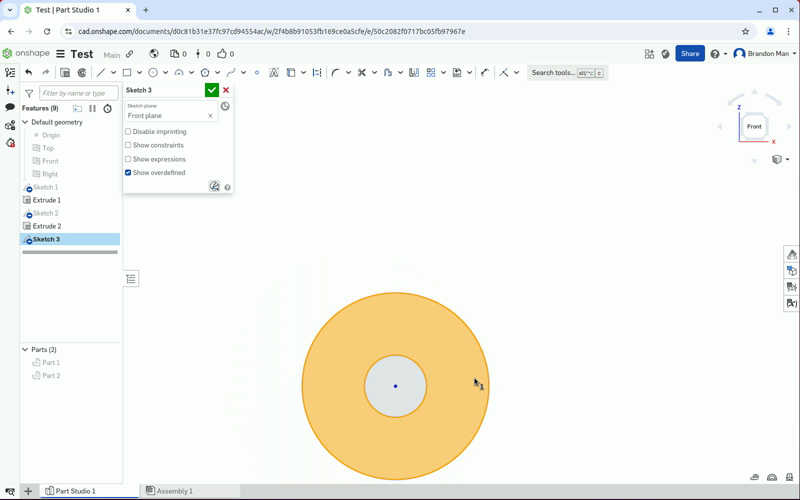
scroll(-6)
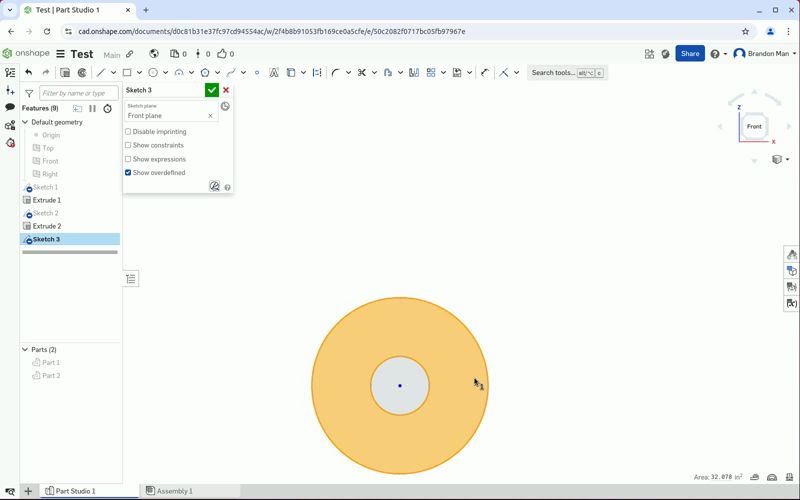
scroll(-6)
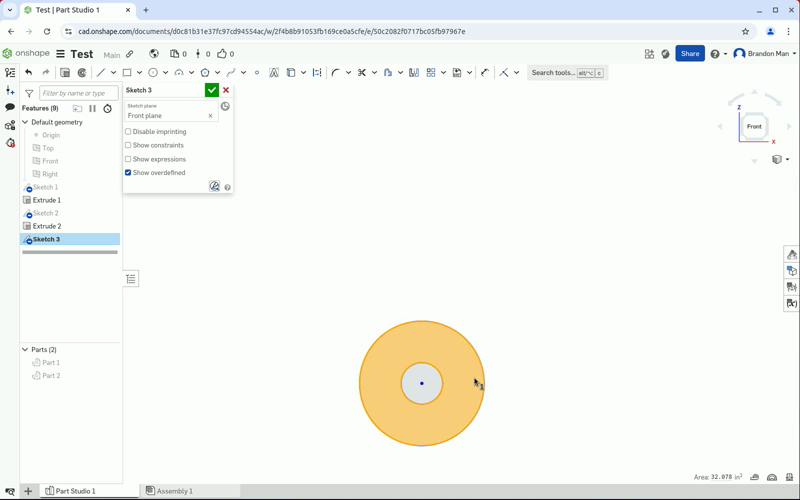
scroll(-6)
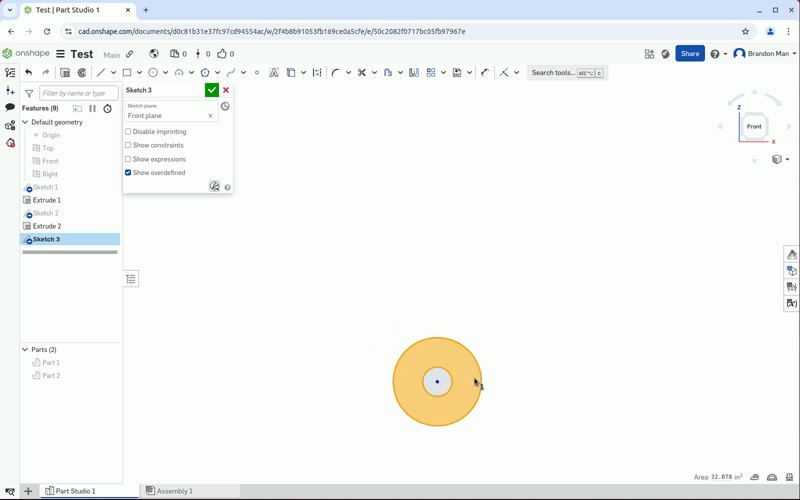
scroll(-6)
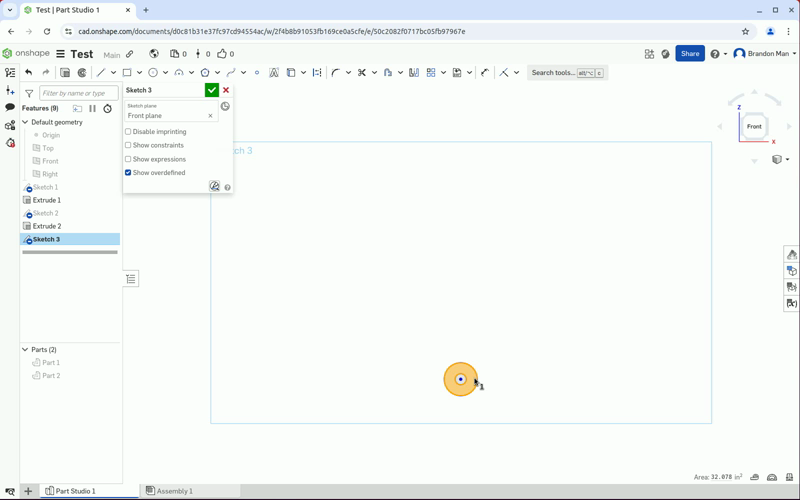
mouse_move(73, 352)
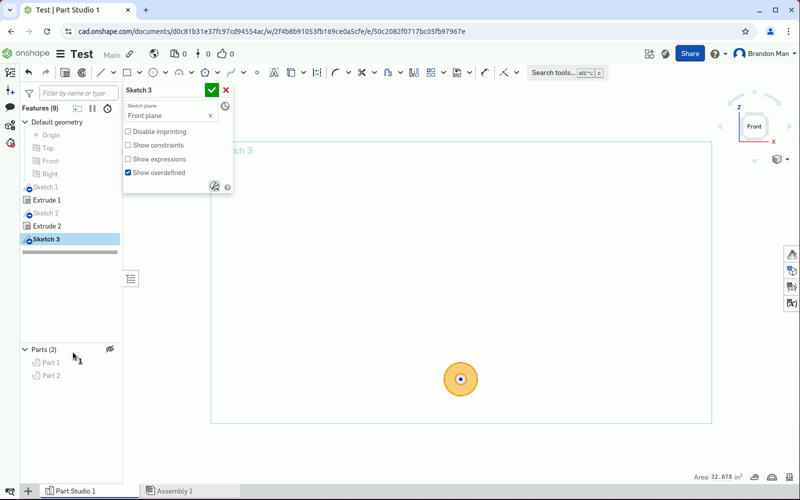
key(shift+y)
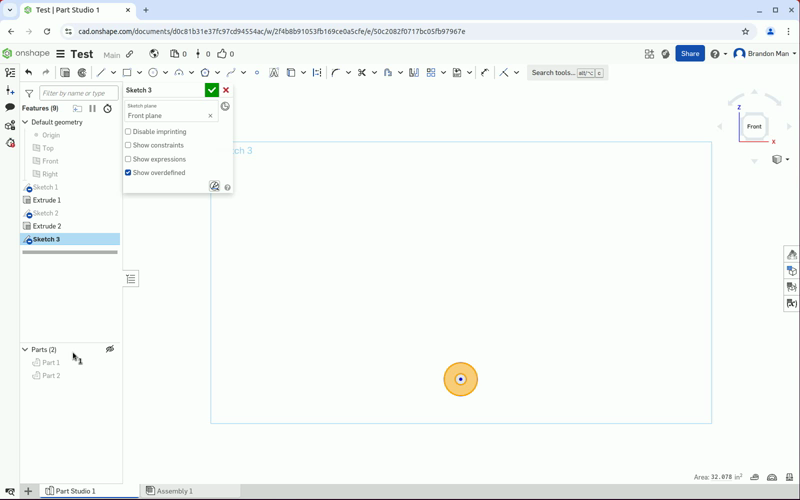
key(shift+e)
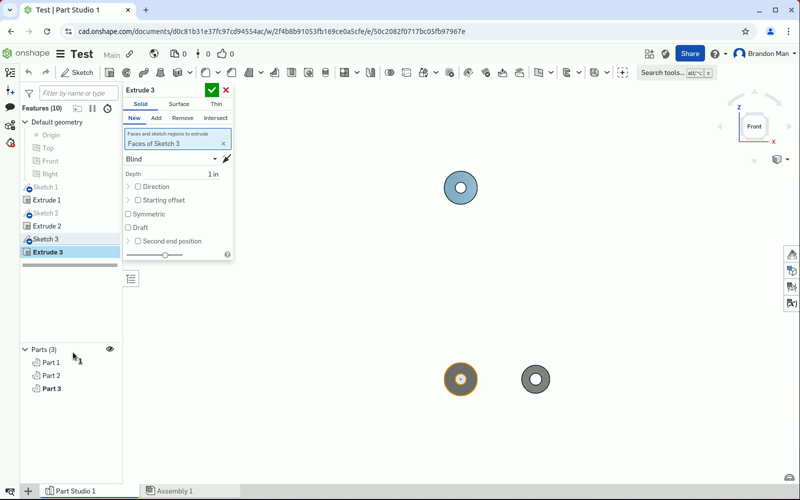
mouse_move(143, 106)
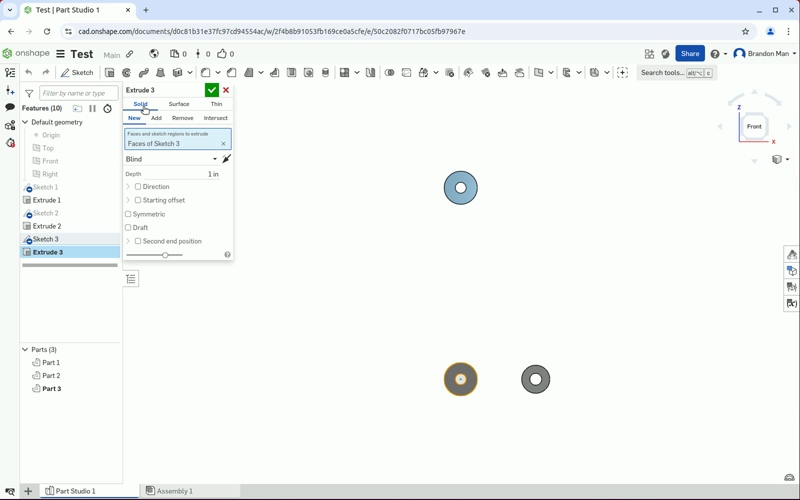
click(143, 106)
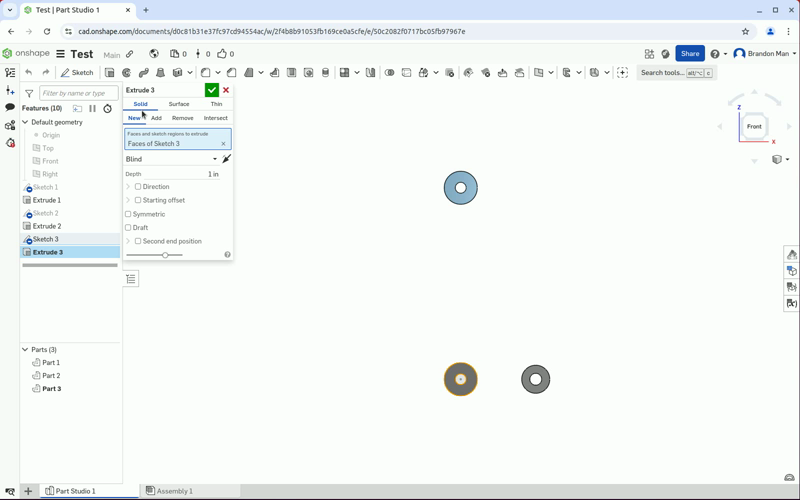
mouse_move(137, 120)
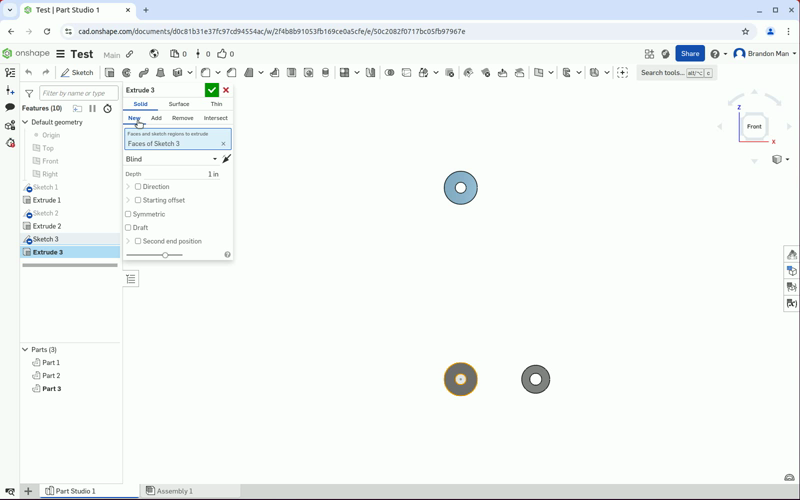
click(137, 120)
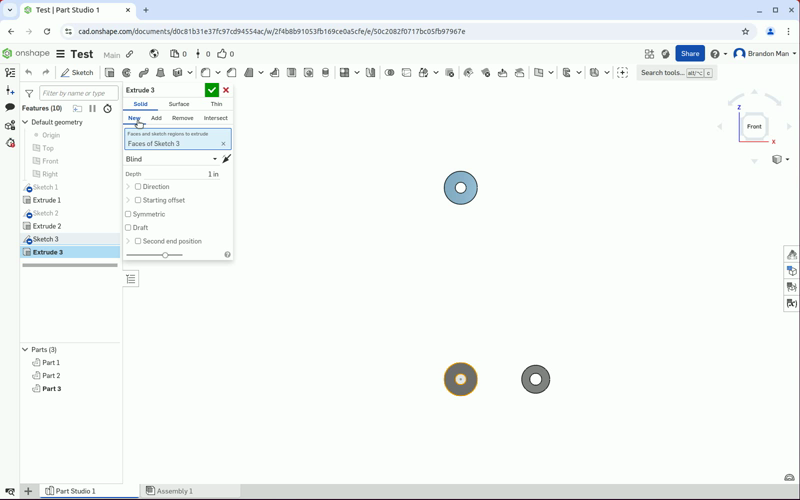
key(tab, 4)
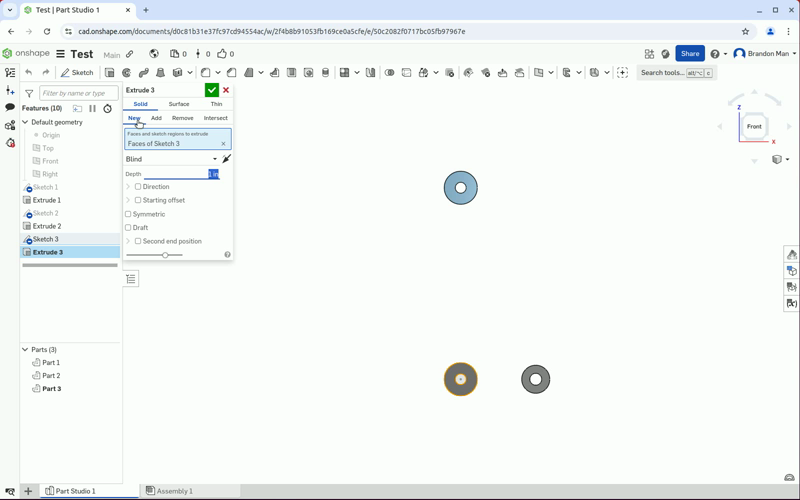
text(0.963)
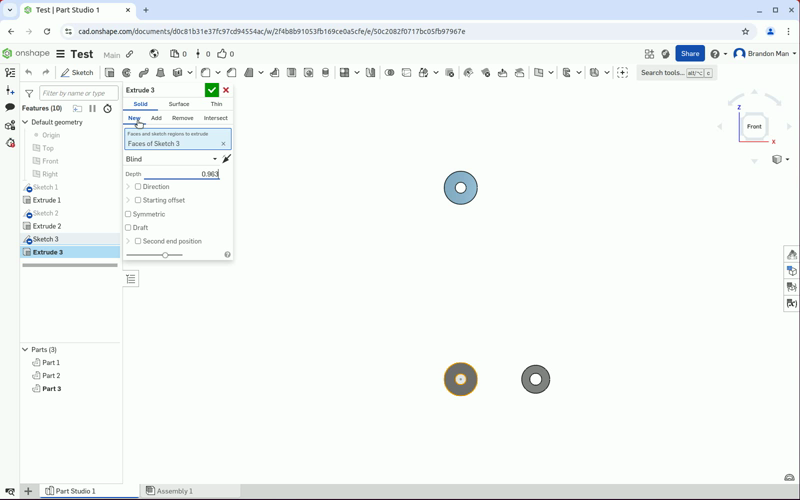
key(enter)
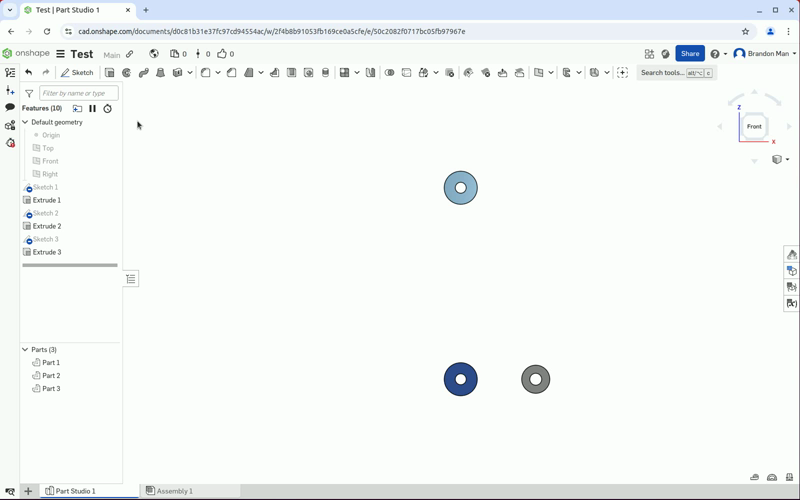
key(shift+h)
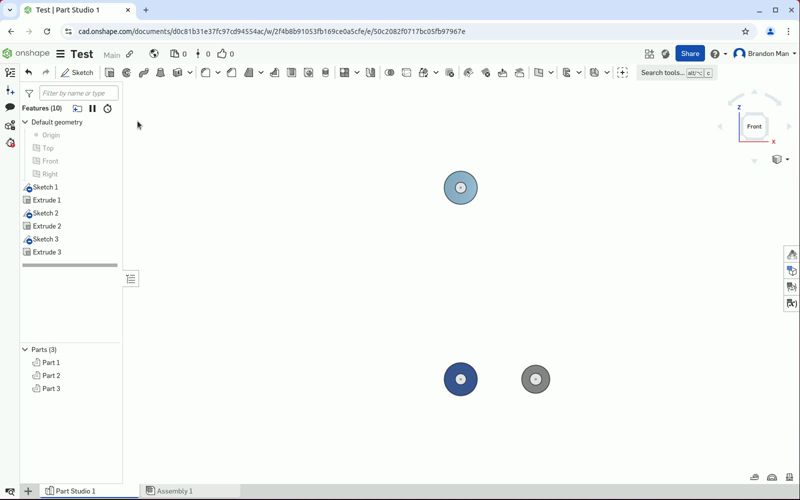
key(shift+h)
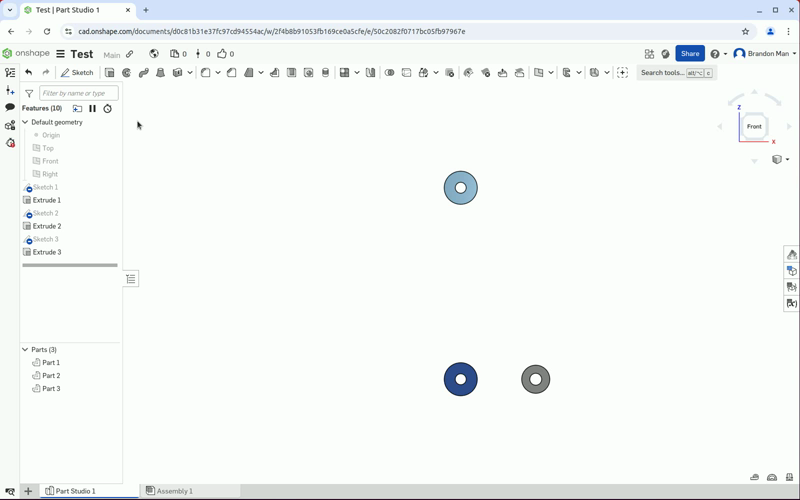
mouse_move(73, 189)
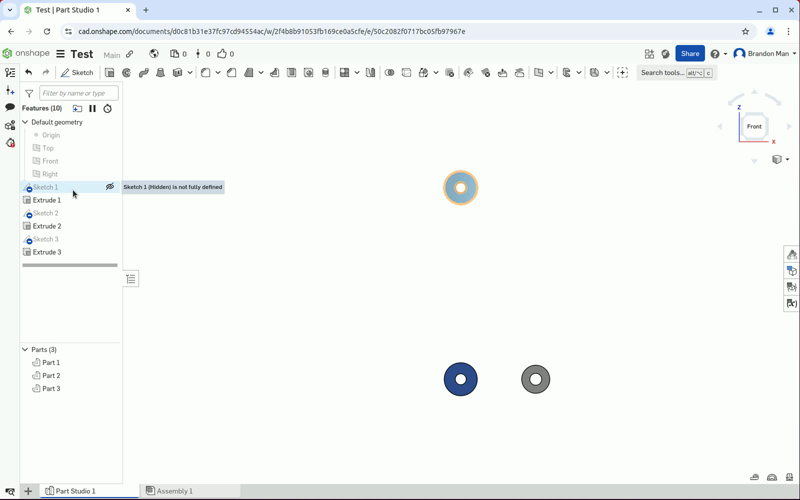
click(73, 189)
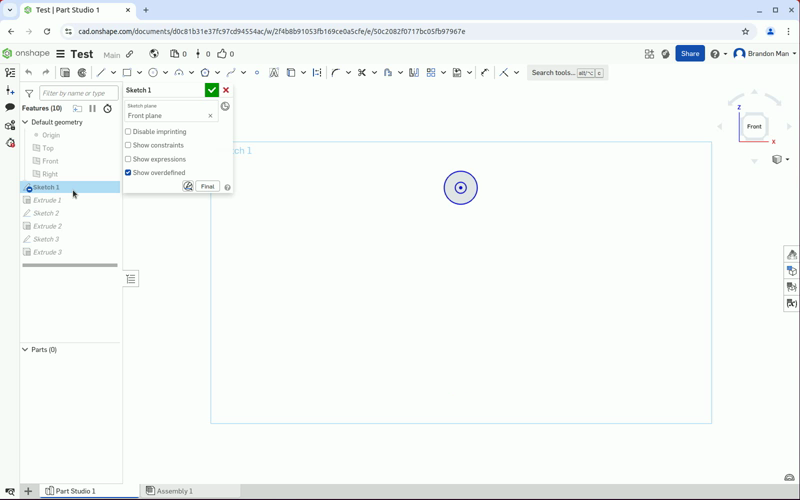
mouse_move(229, 92)
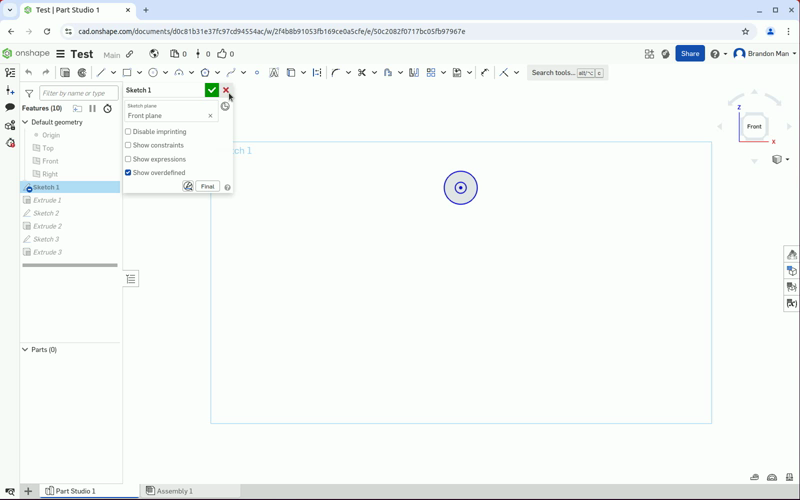
click(229, 92)
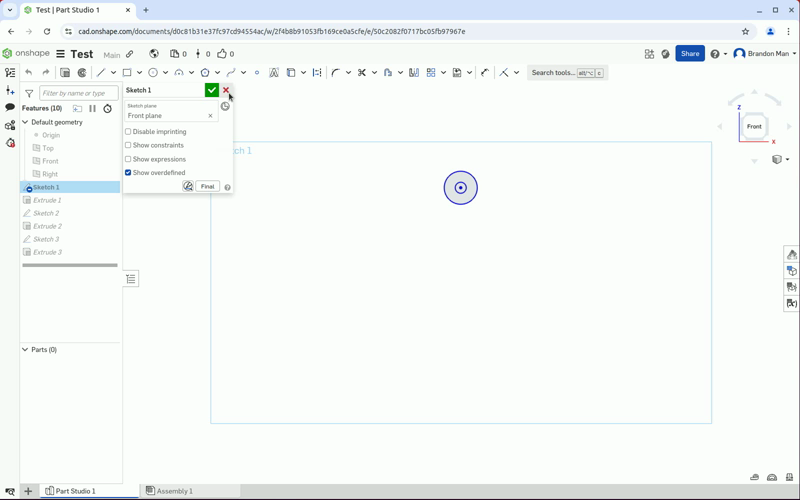
key(shift+s)
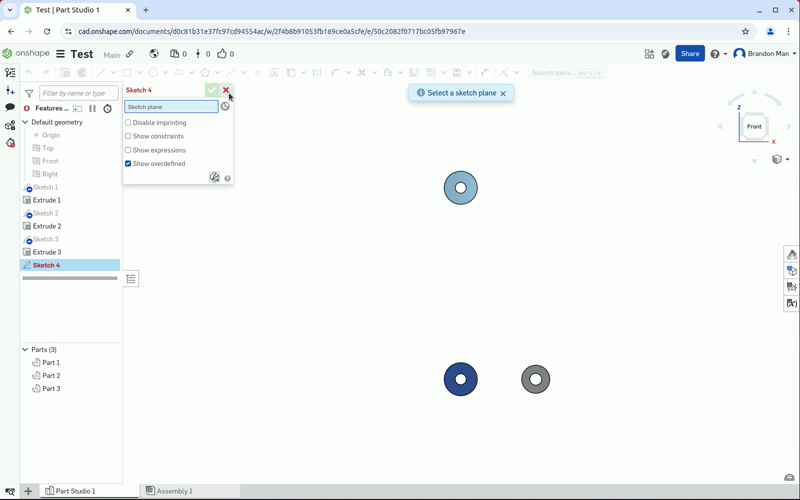
mouse_move(73, 163)
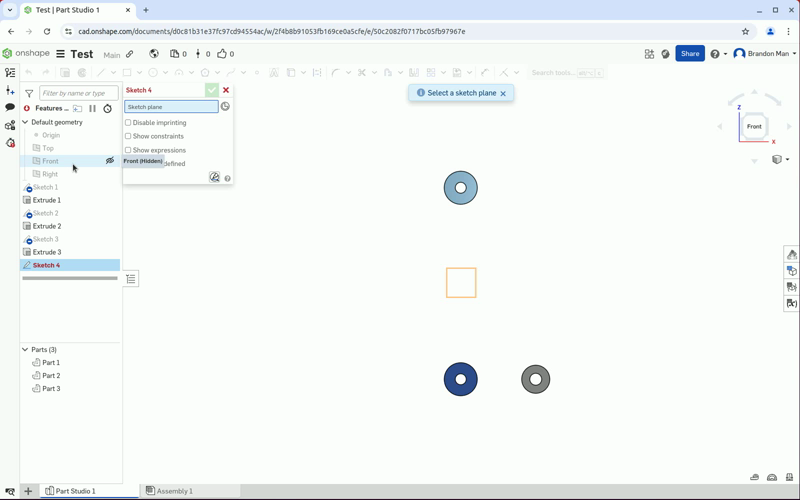
click(73, 163)
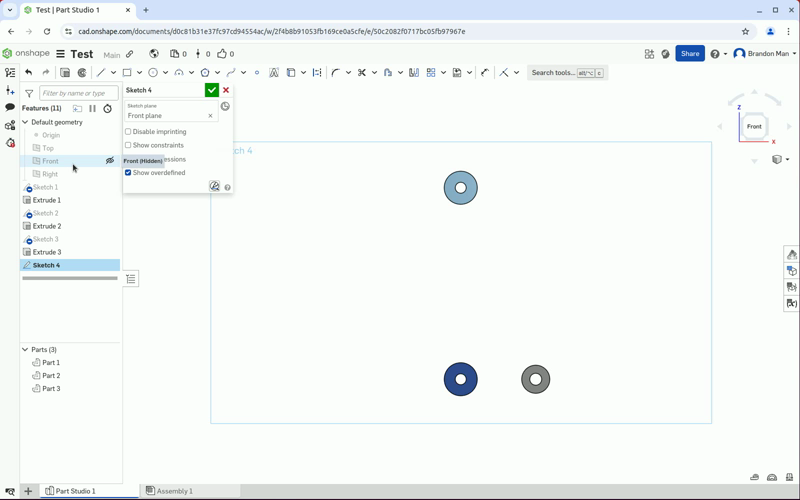
mouse_move(73, 352)
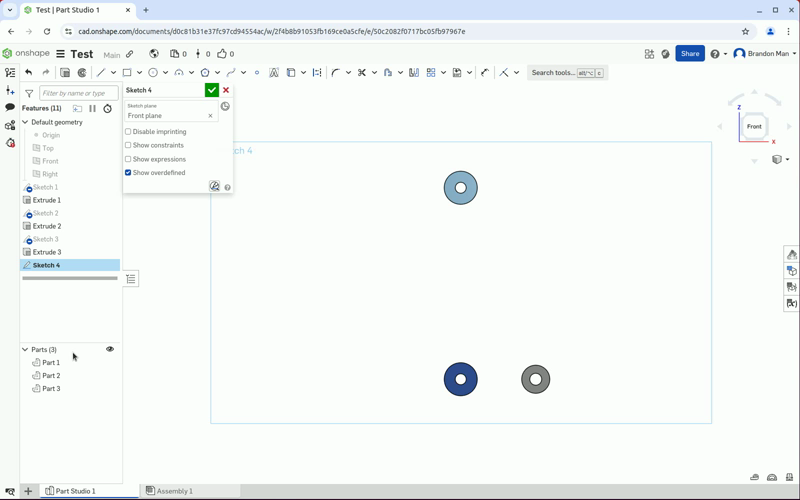
key(y)
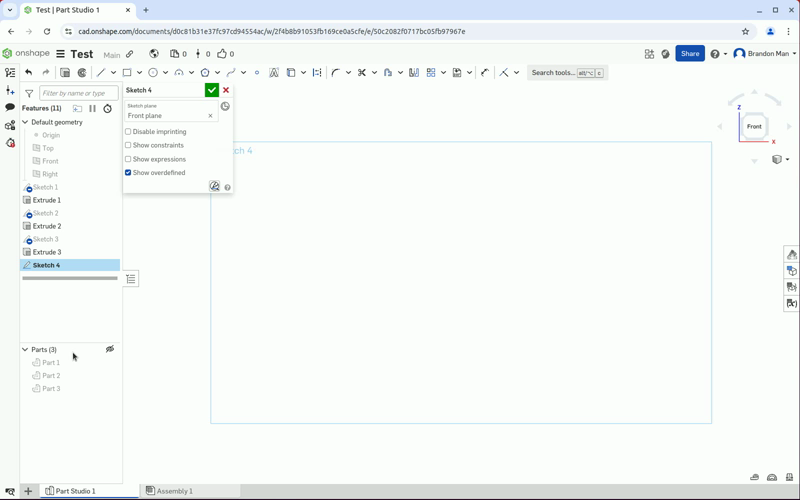
key(a)
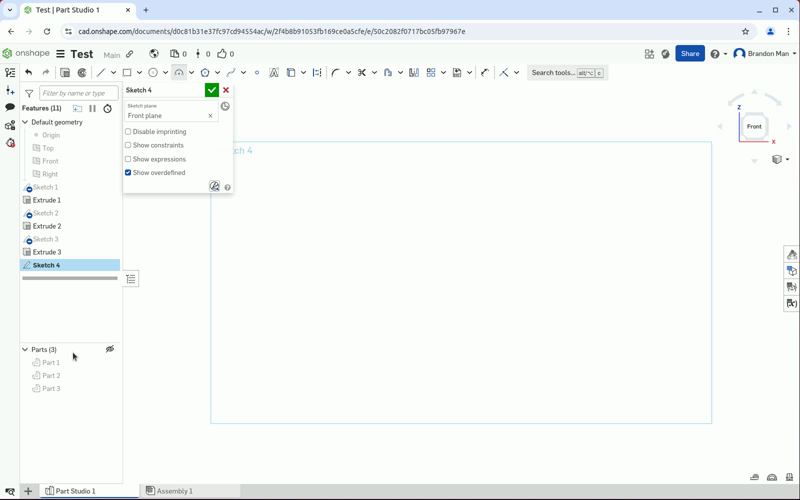
key_down(shift)
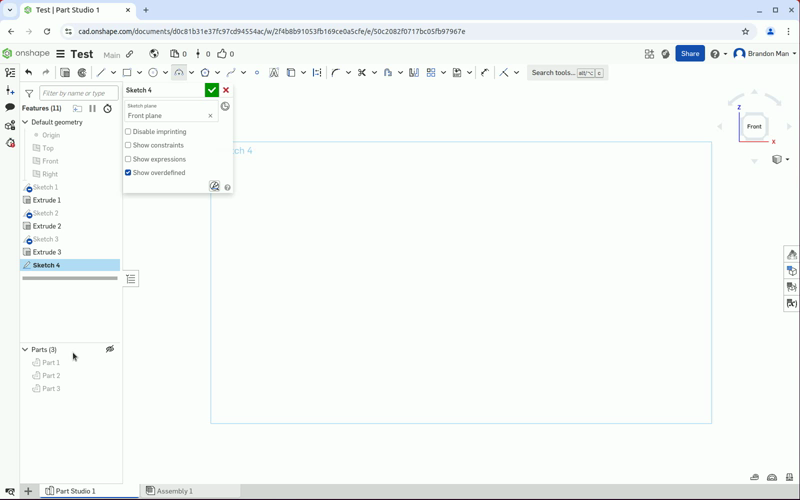
mouse_move(434, 270)
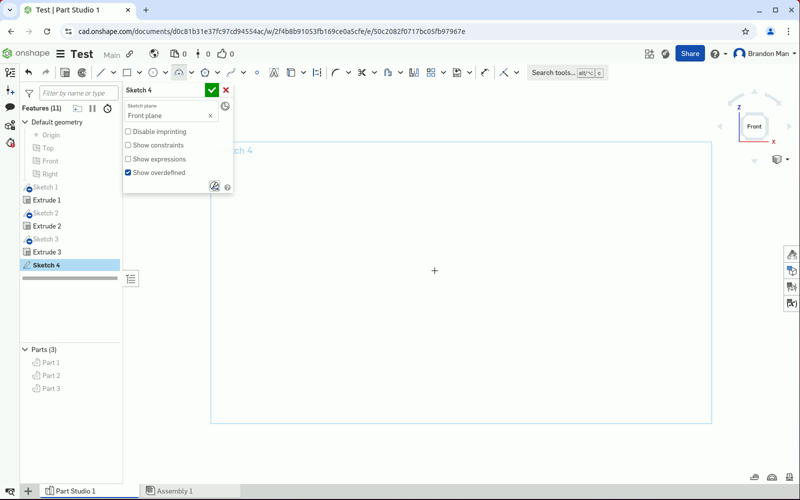
click(434, 270)
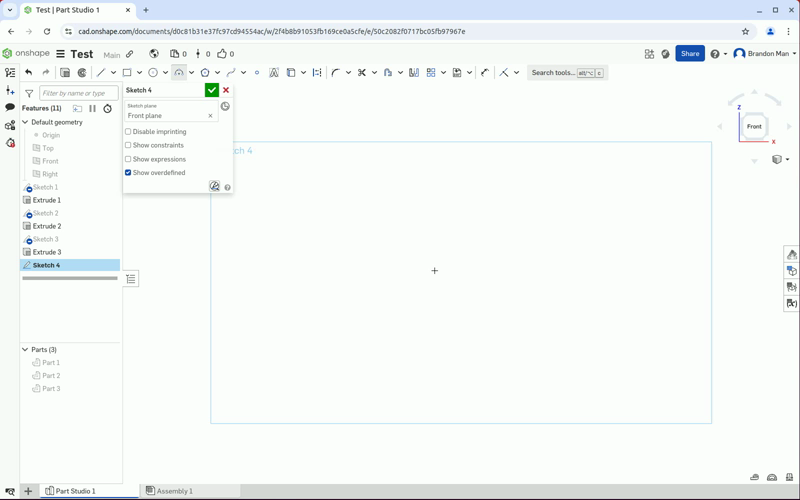
key_up(shift)
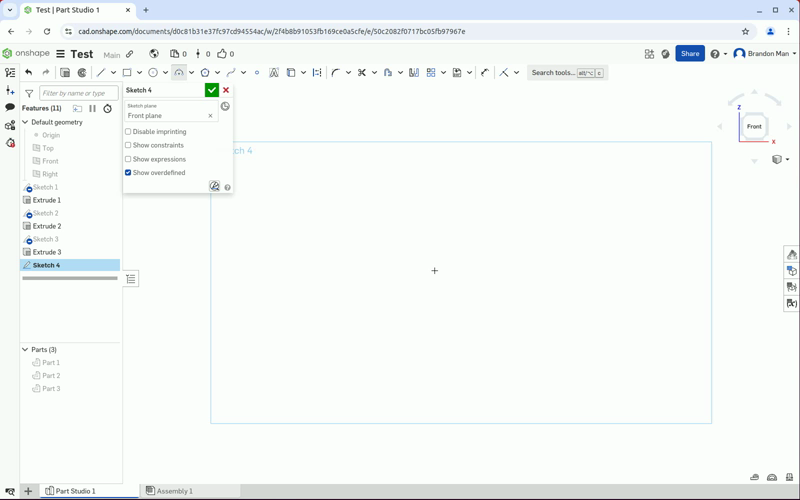
key_down(shift)
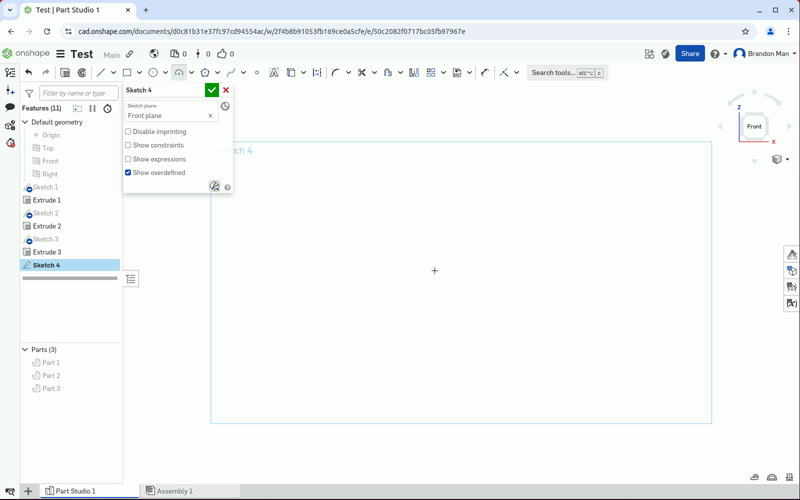
mouse_move(487, 270)
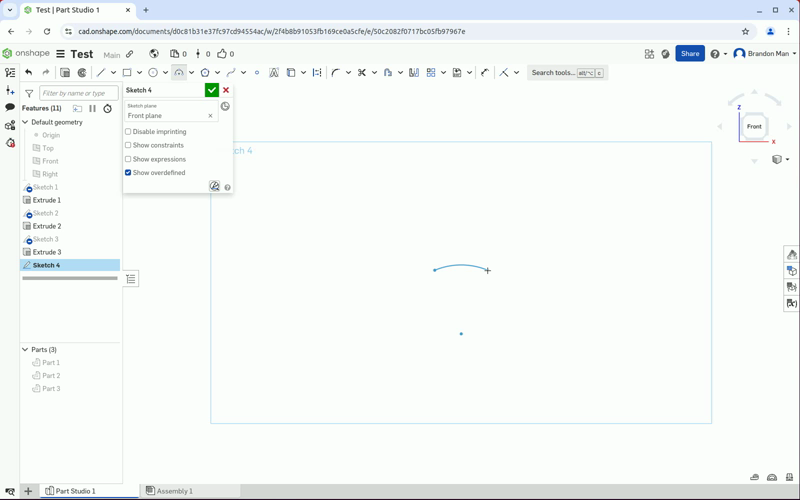
click(487, 270)
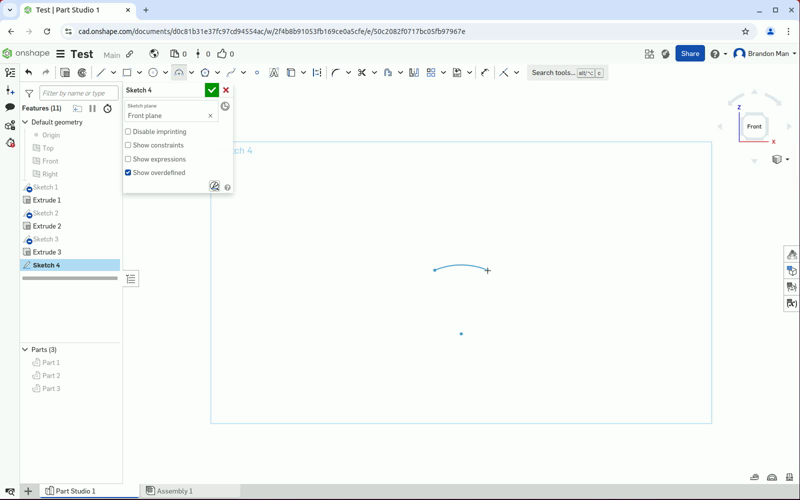
mouse_move(461, 246)
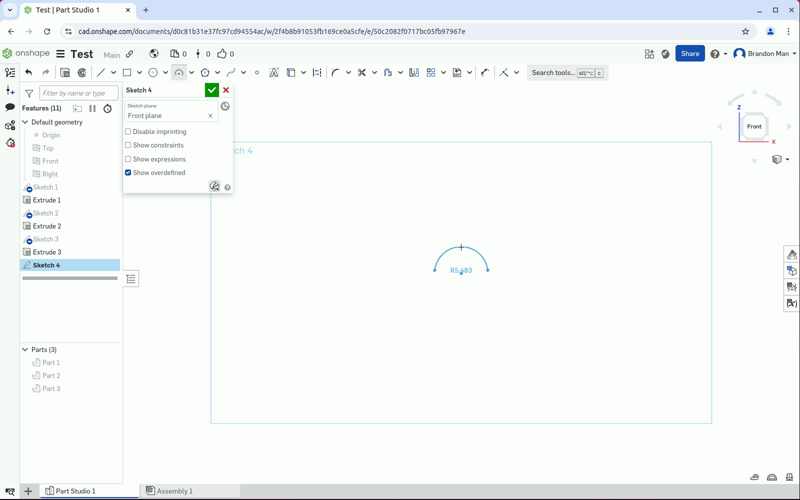
click(461, 246)
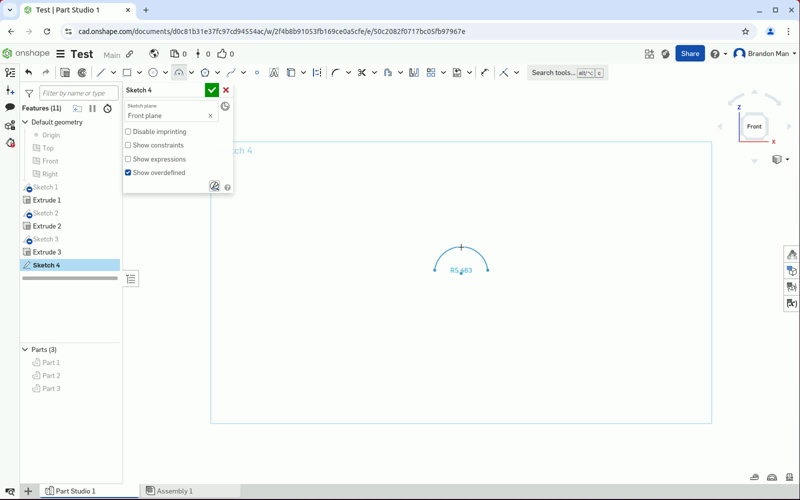
key_up(shift)
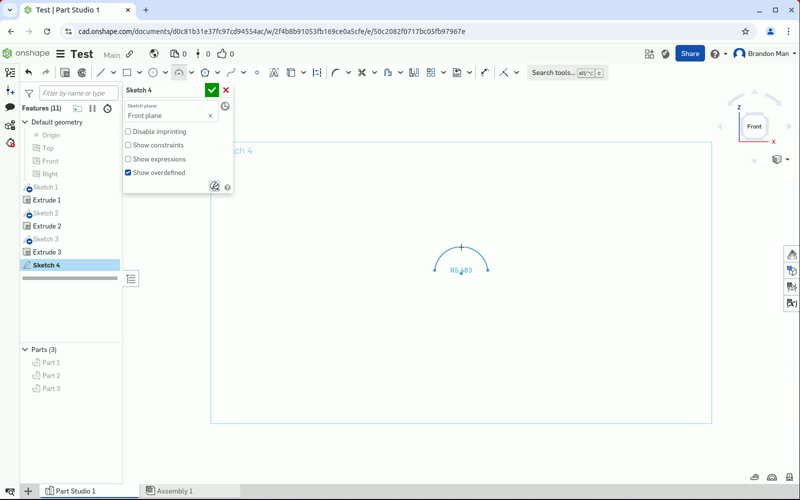
key(esc)
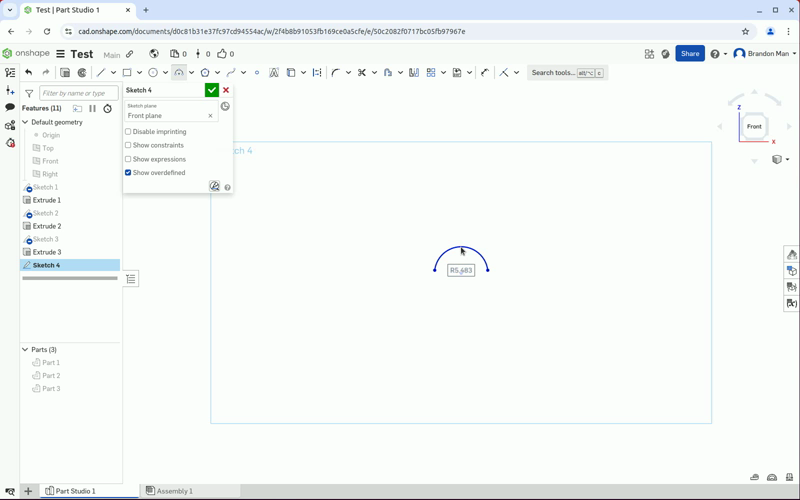
key(l)
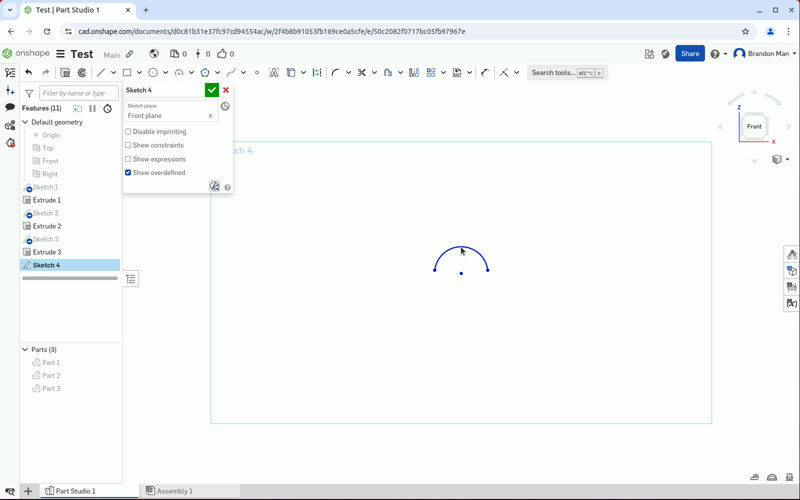
mouse_move(487, 270)
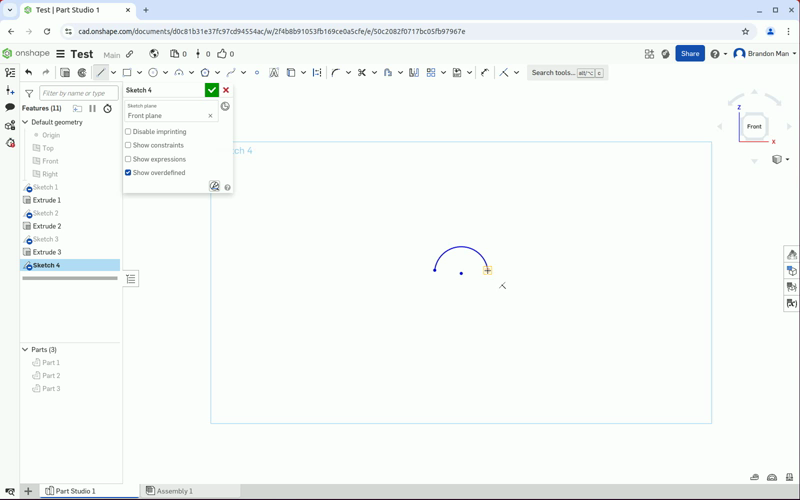
click(487, 270)
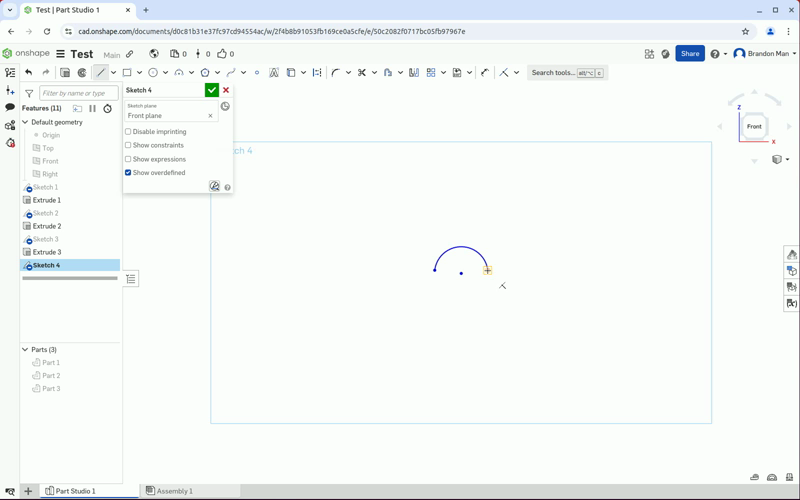
key_down(shift)
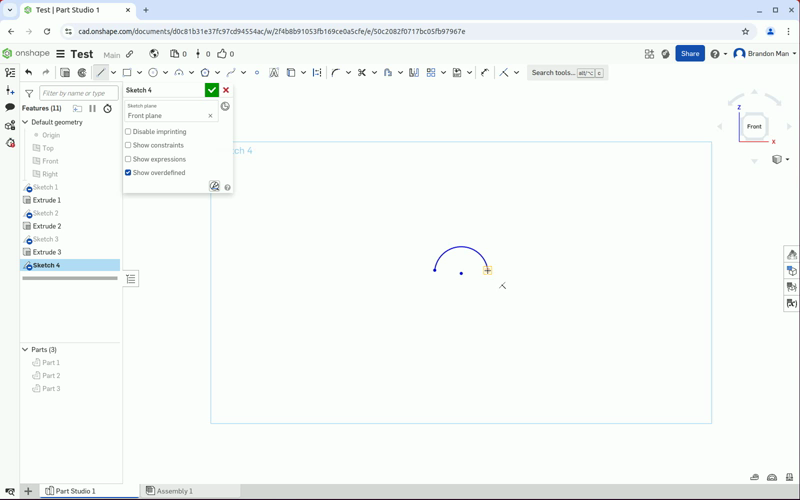
mouse_move(477, 187)
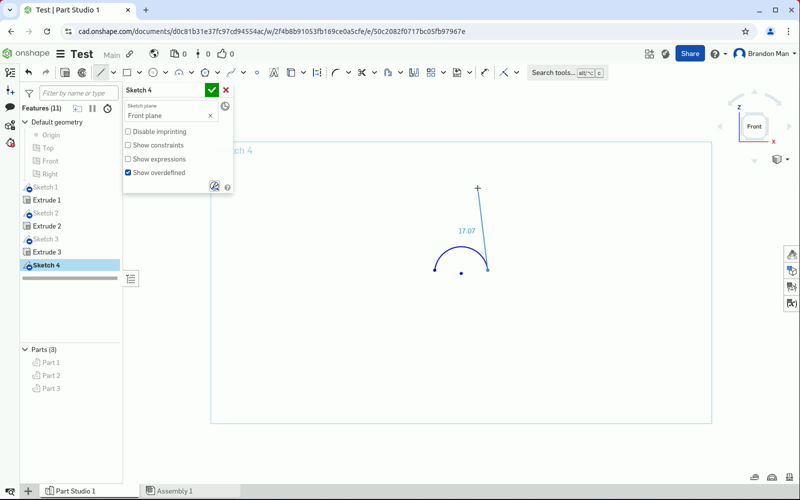
click(477, 187)
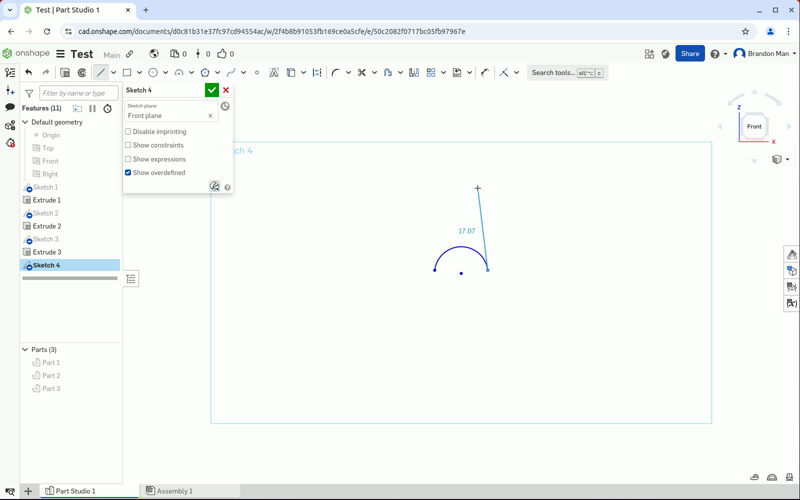
key_up(shift)
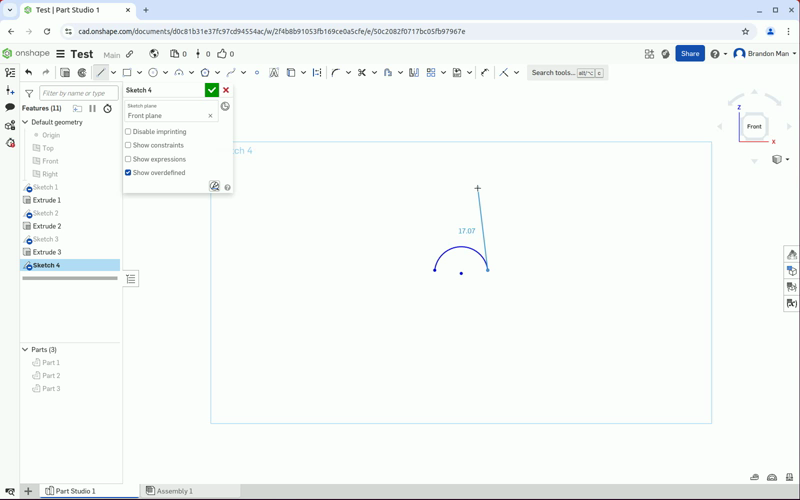
key(esc)
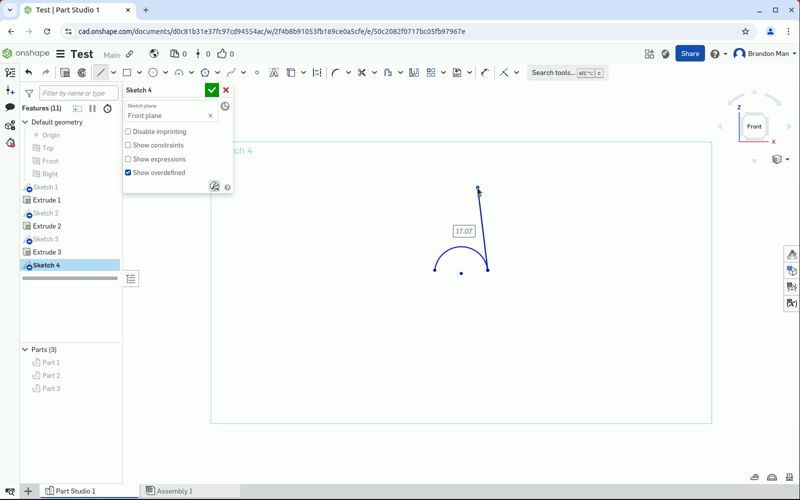
key(a)
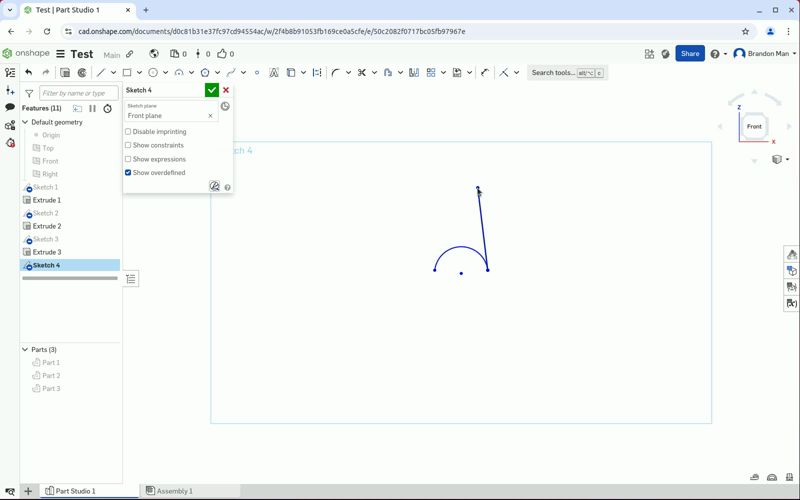
mouse_move(477, 187)
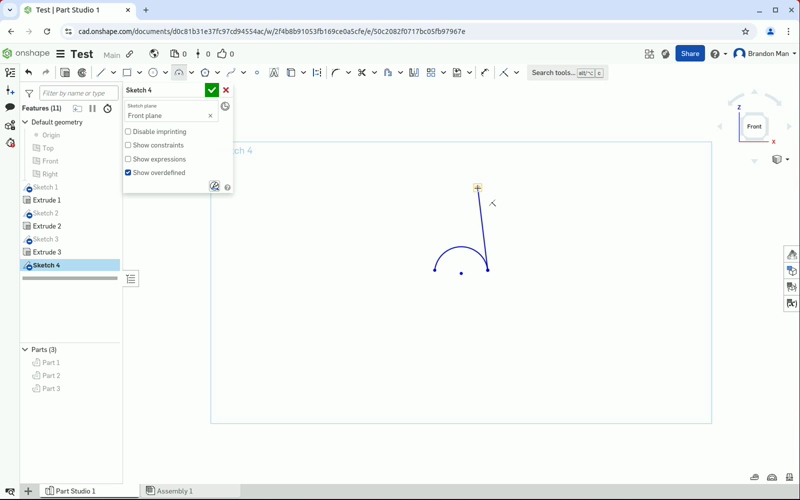
click(477, 187)
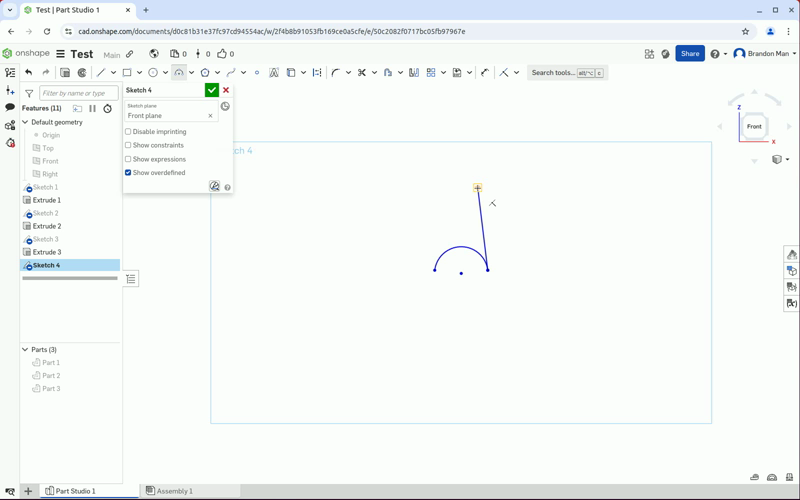
key_down(shift)
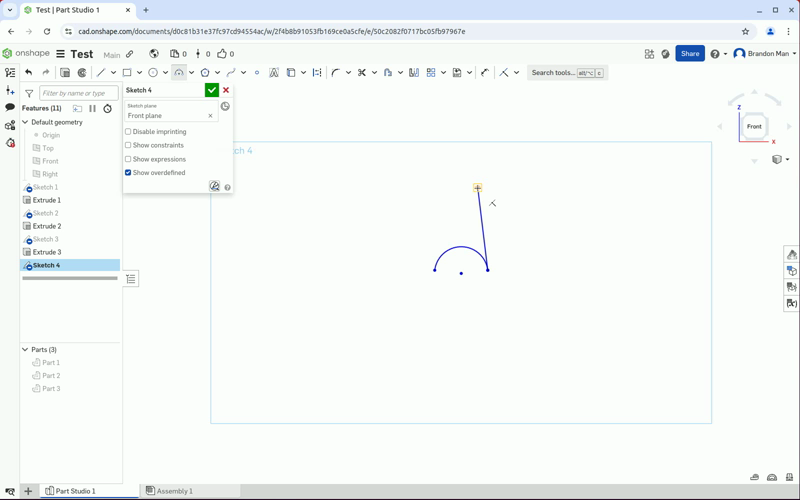
mouse_move(445, 188)
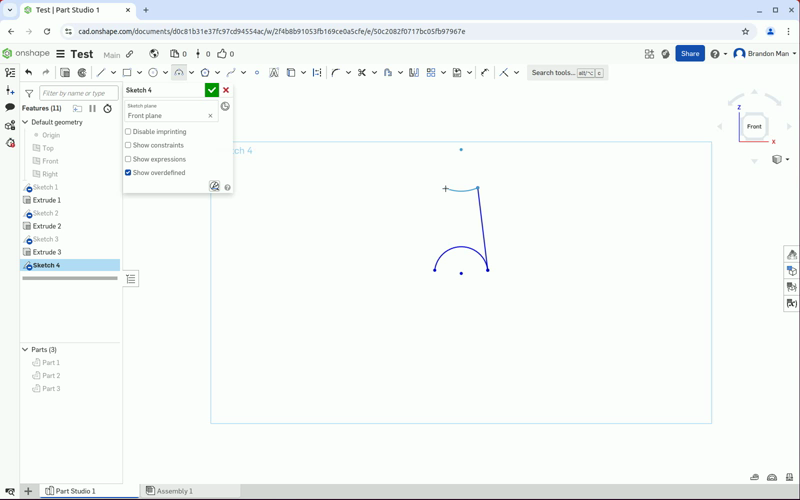
click(445, 188)
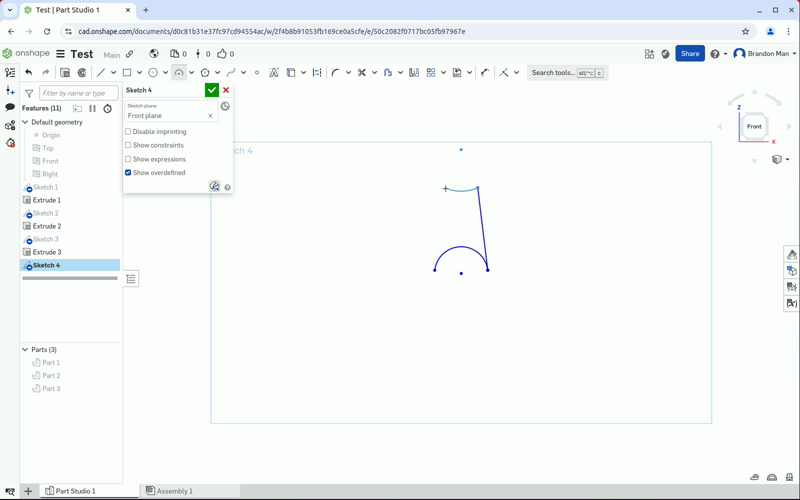
mouse_move(461, 204)
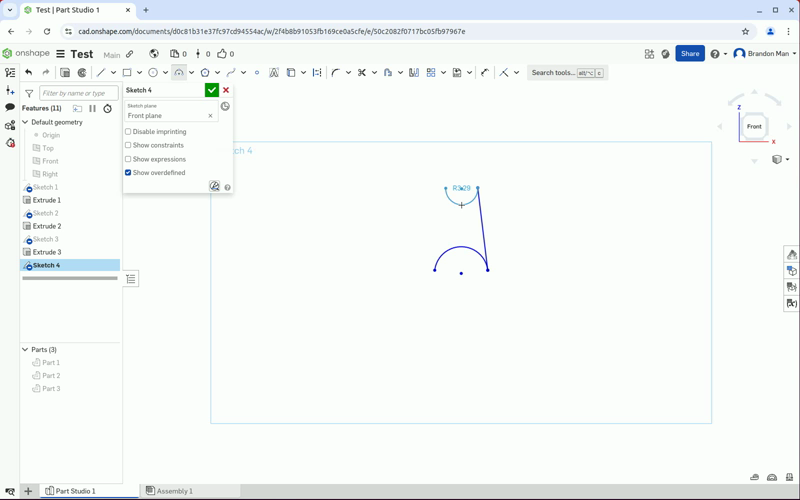
click(461, 204)
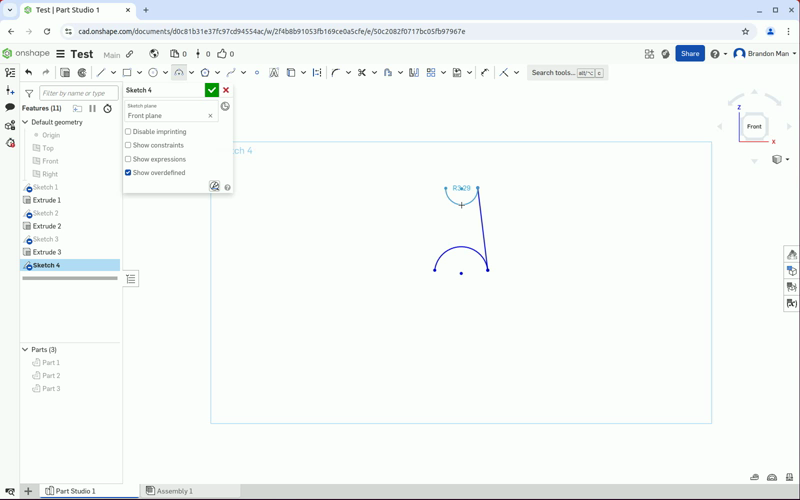
key_up(shift)
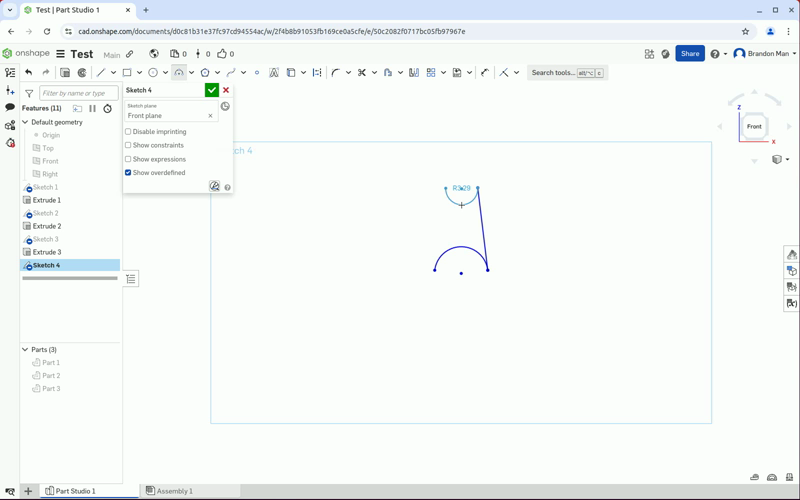
key(esc)
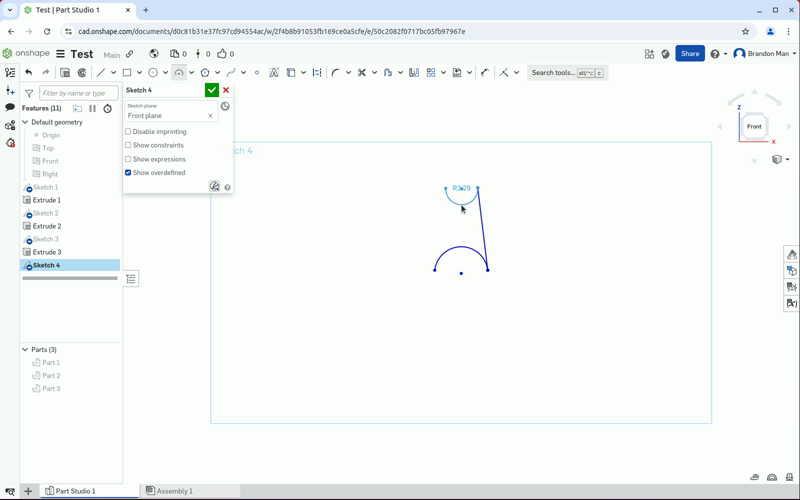
key(l)
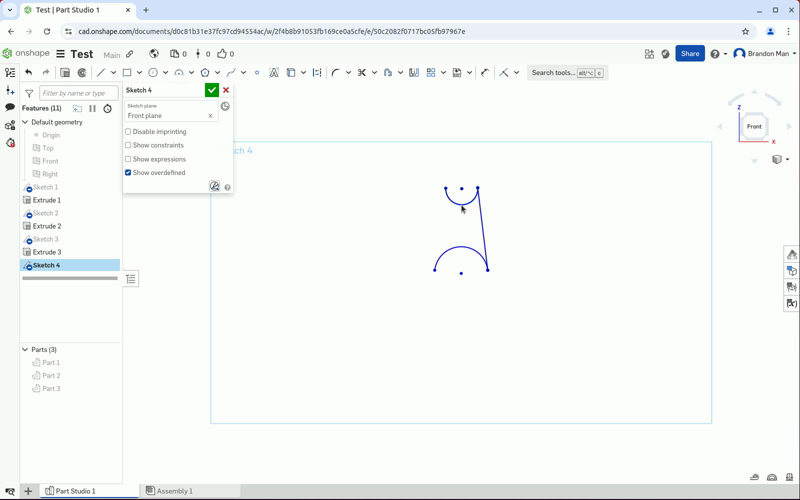
mouse_move(445, 188)
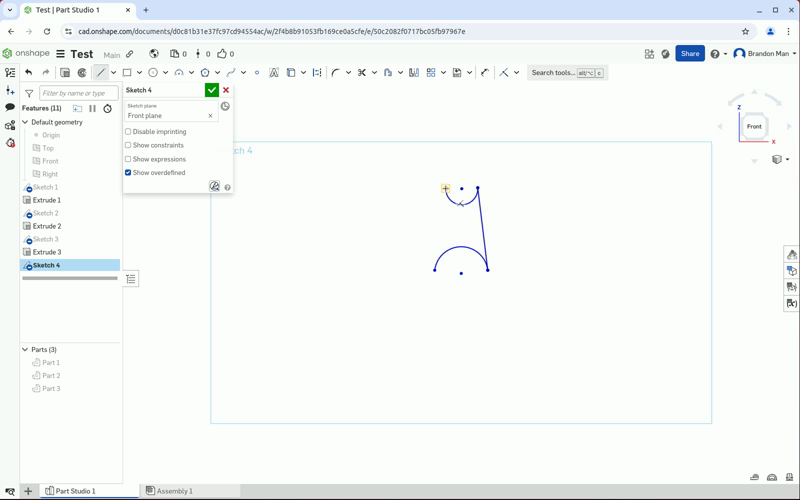
click(445, 188)
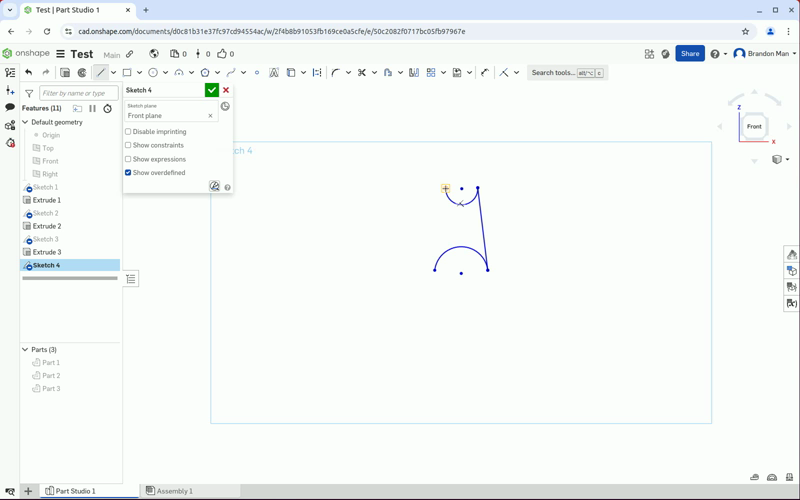
key_down(shift)
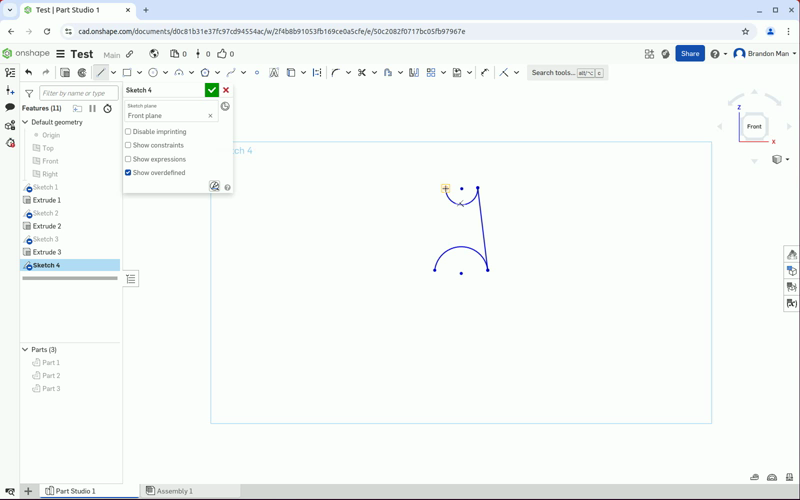
mouse_move(434, 270)
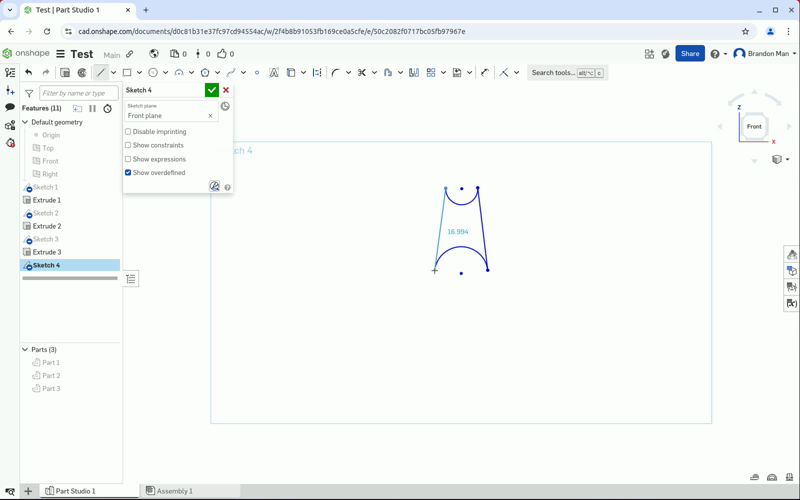
key_up(shift)
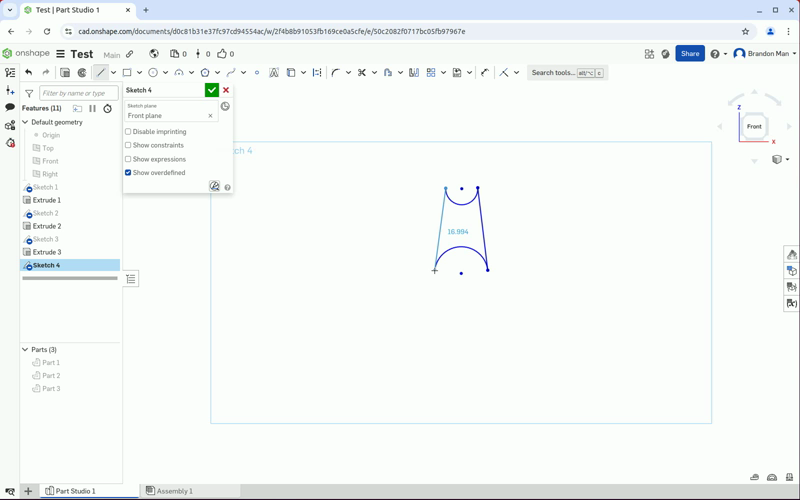
click(434, 270)
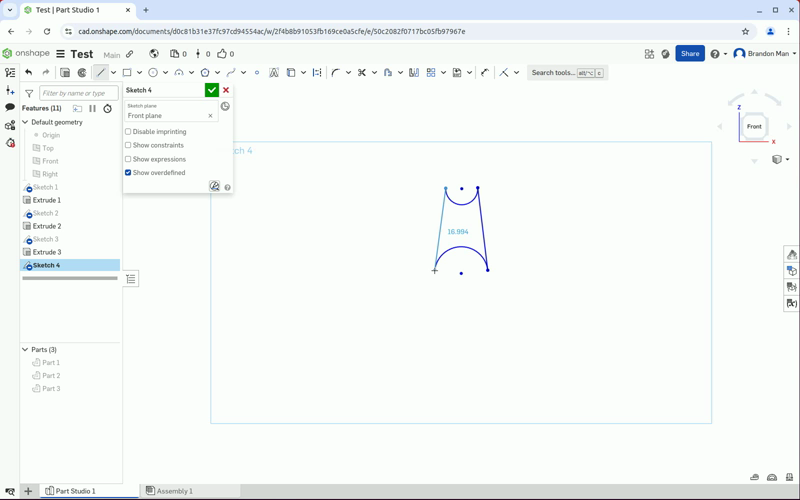
key(esc)
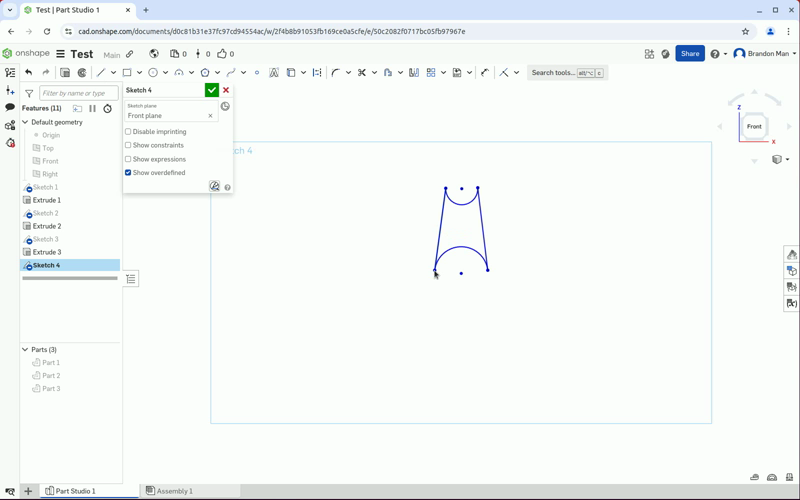
key(c)
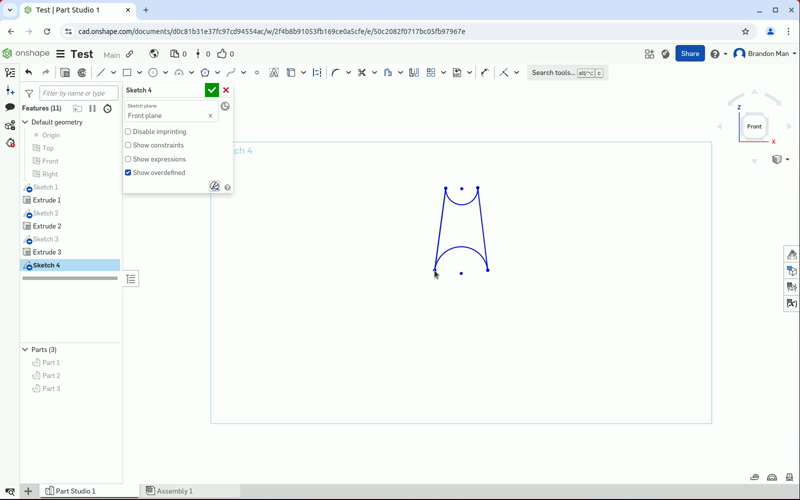
key_down(shift)
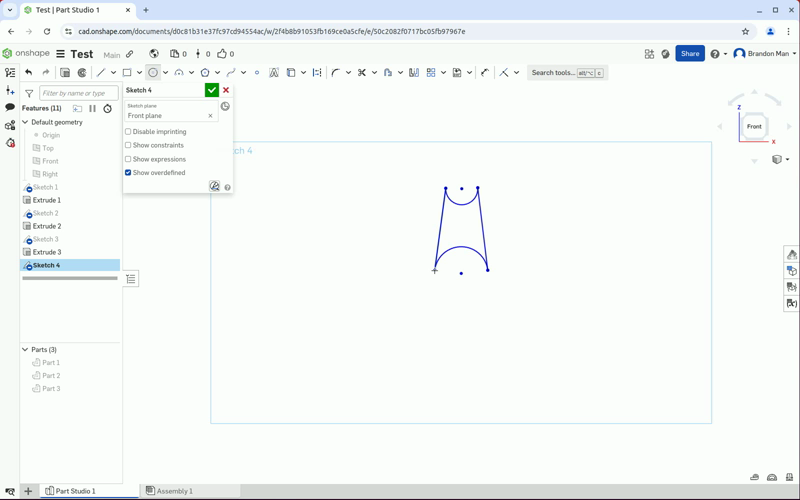
mouse_move(455, 211)
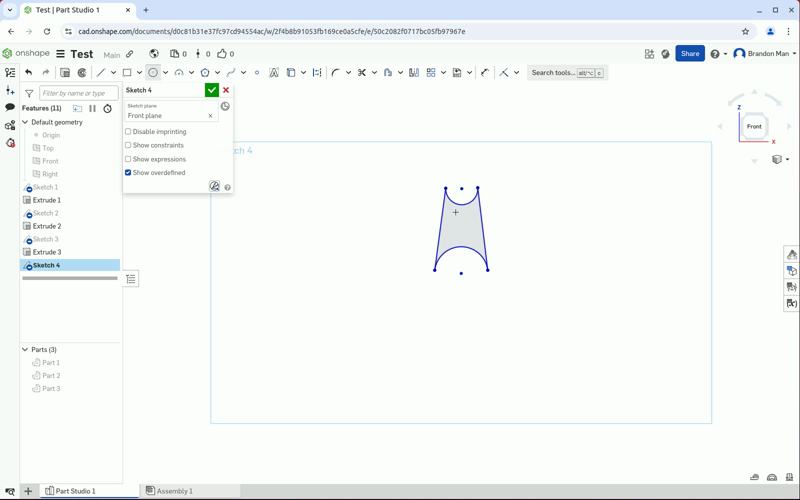
click(455, 211)
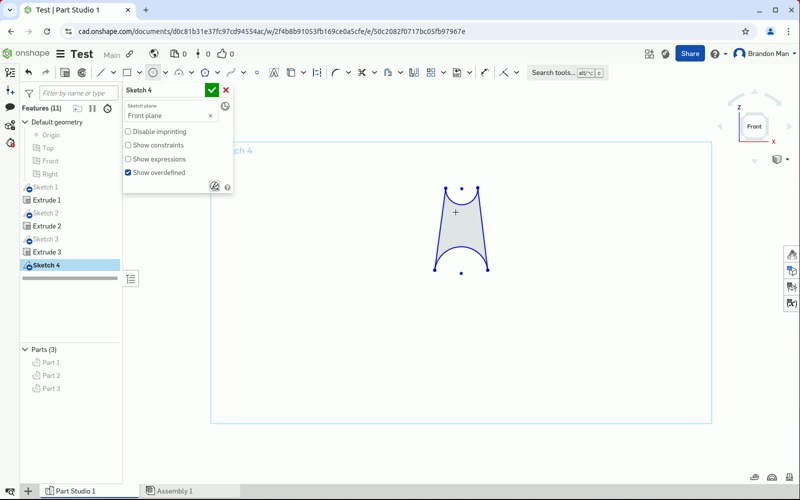
key_up(shift)
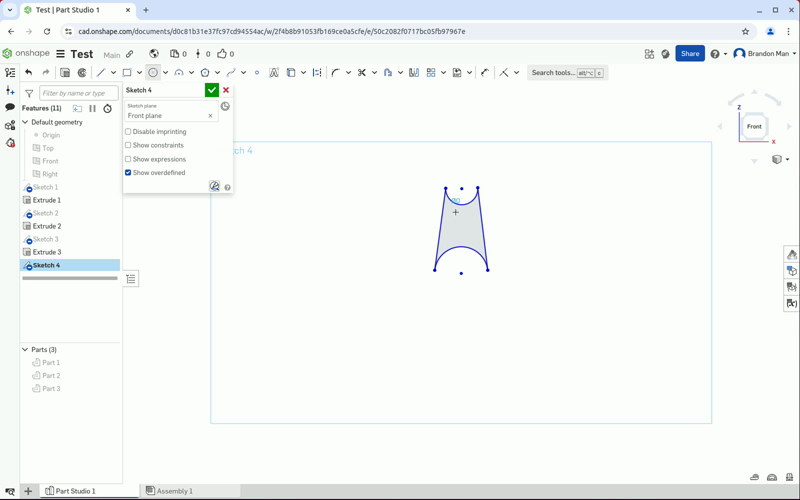
mouse_move(458, 211)
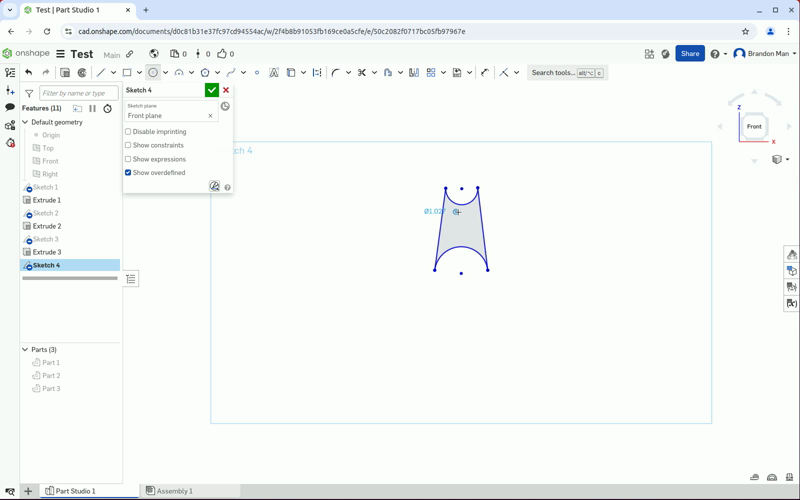
scroll(6)
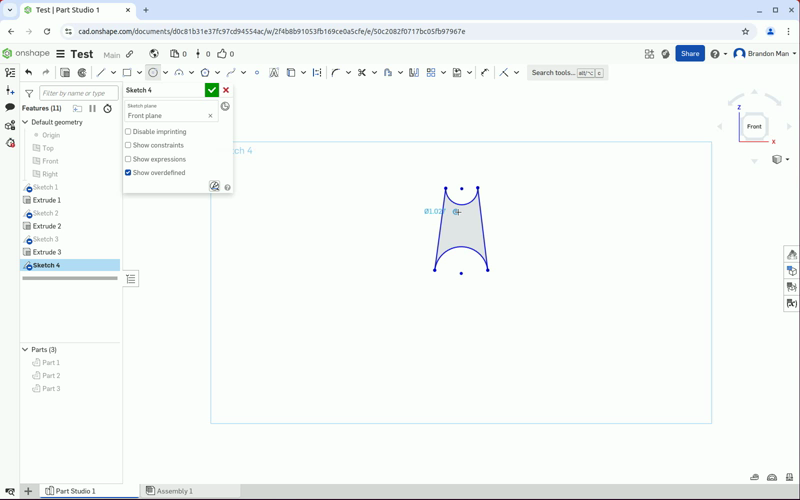
scroll(6)
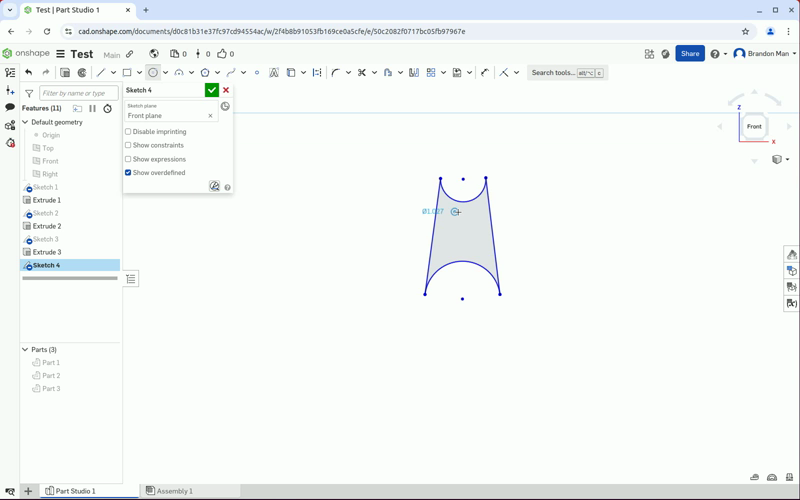
scroll(6)
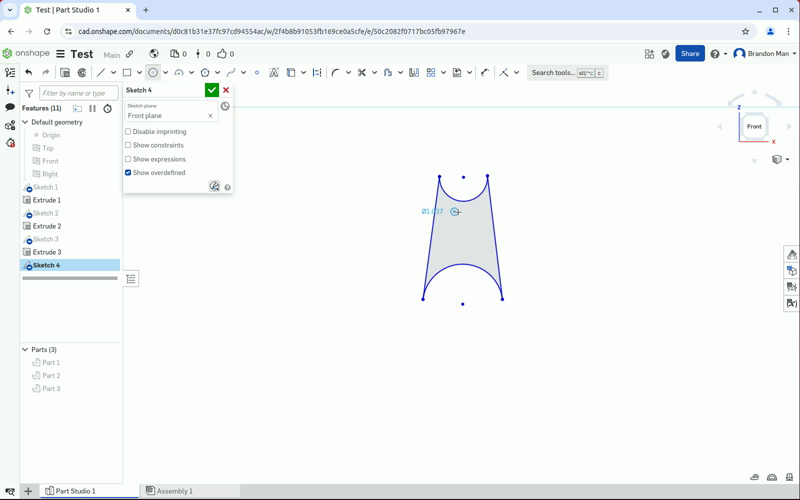
scroll(6)
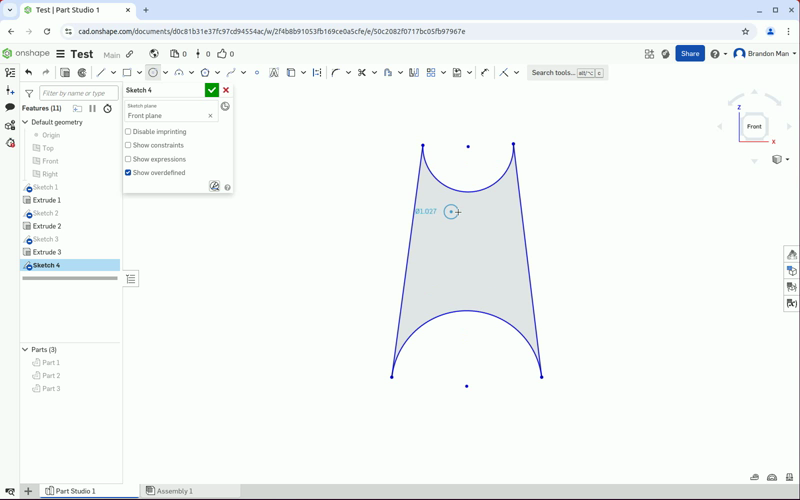
scroll(6)
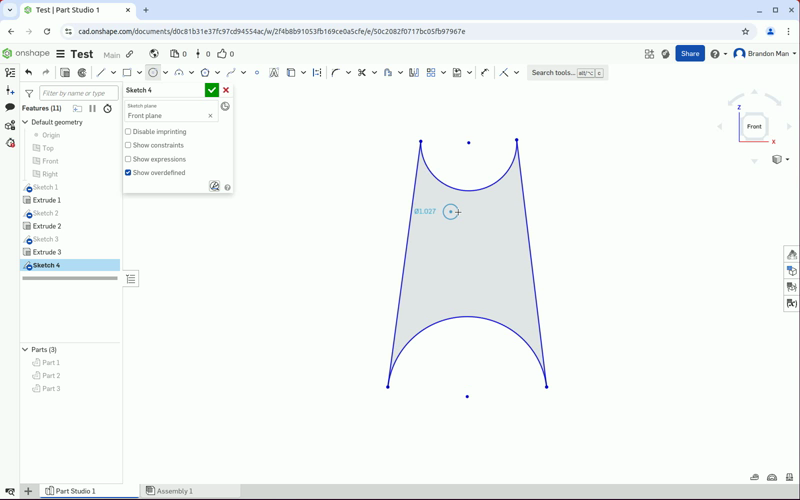
scroll(6)
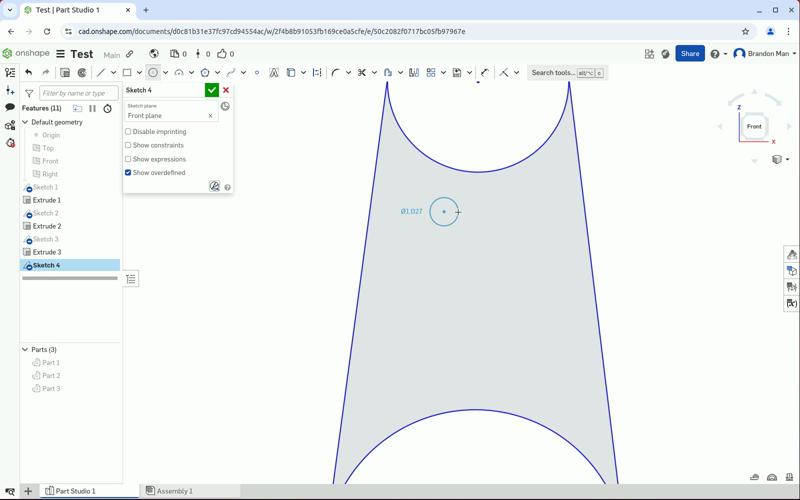
scroll(6)
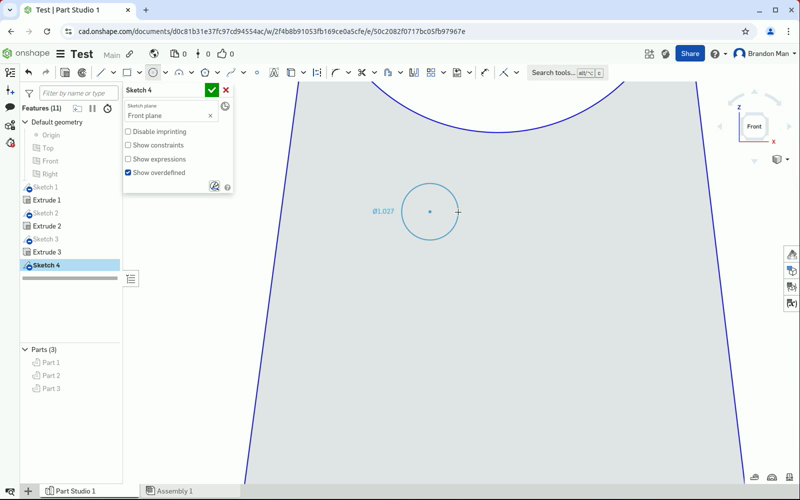
click(458, 211)
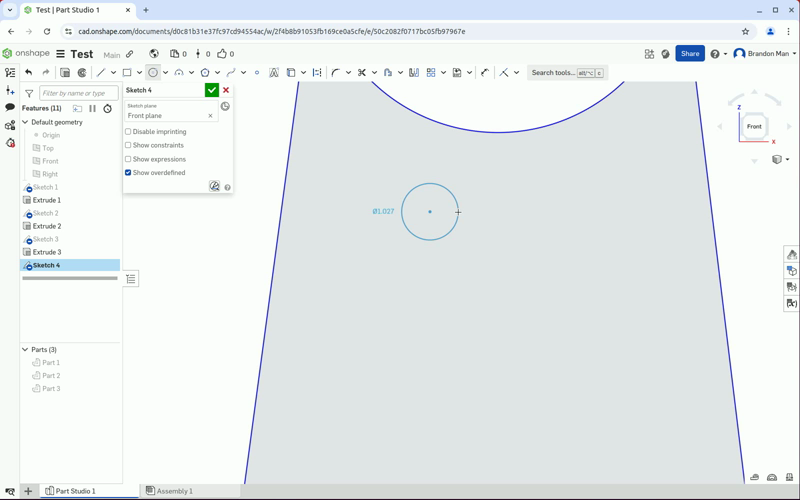
scroll(-6)
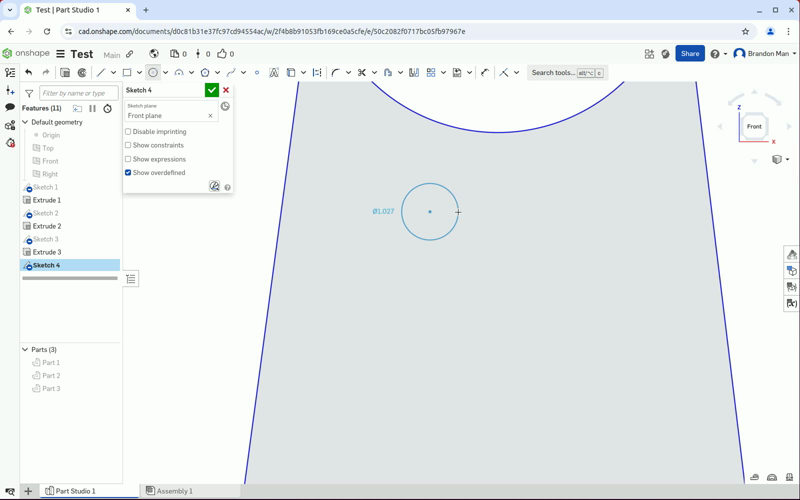
scroll(-6)
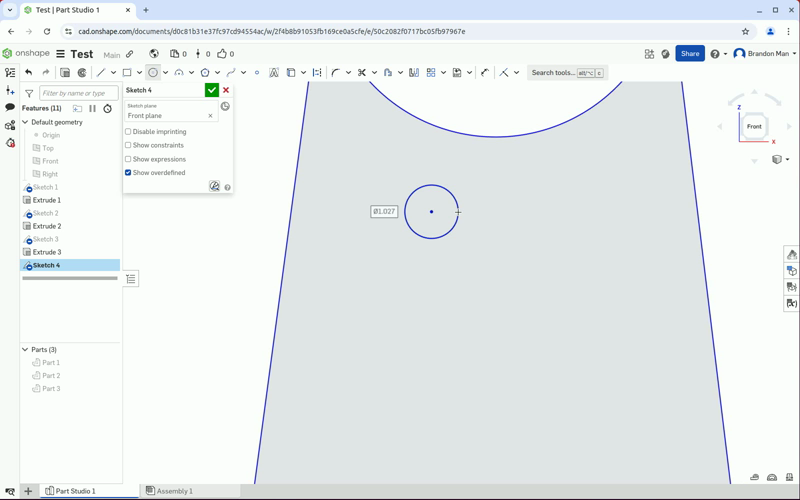
scroll(-6)
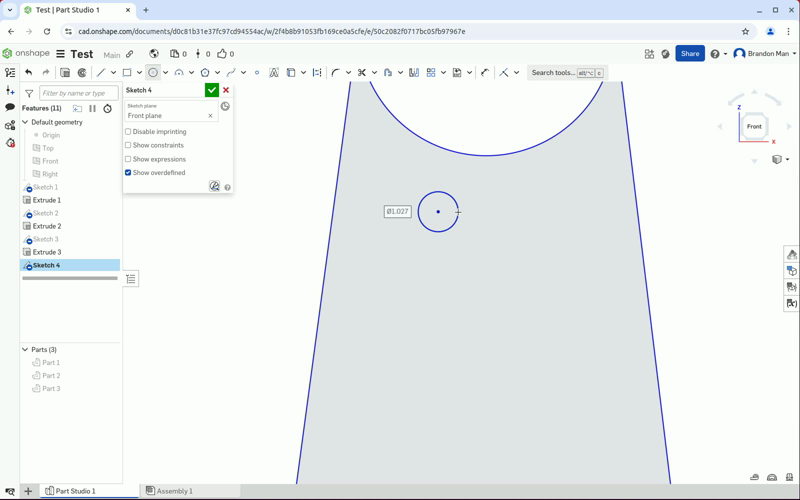
scroll(-6)
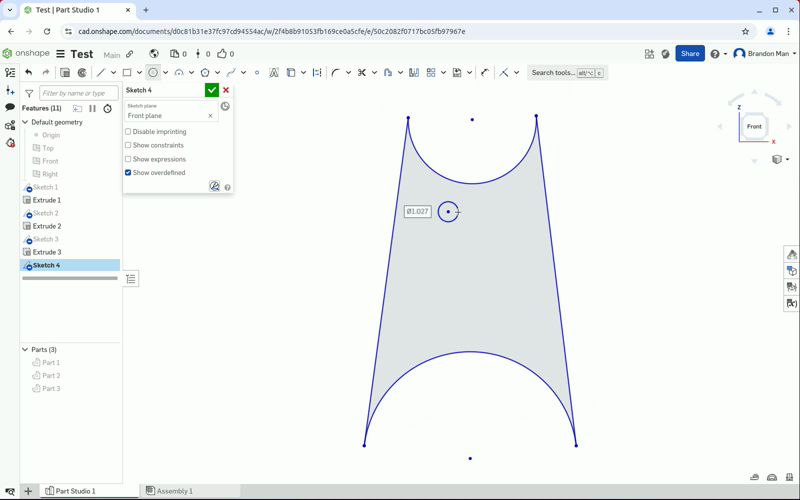
scroll(-6)
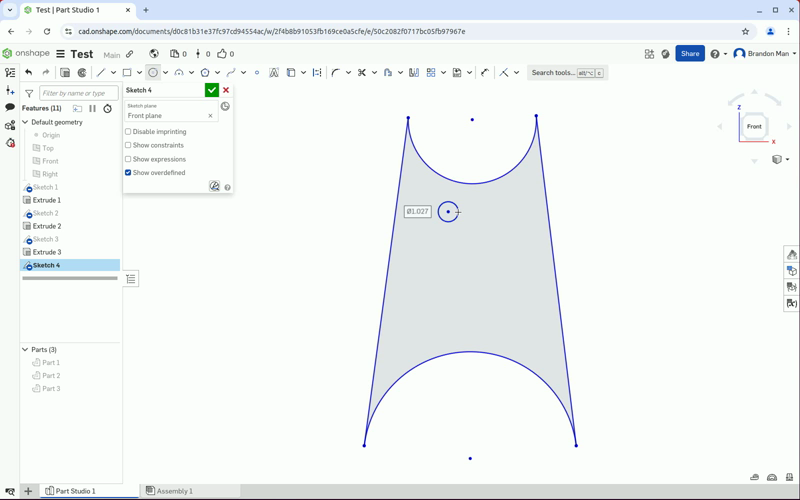
scroll(-6)
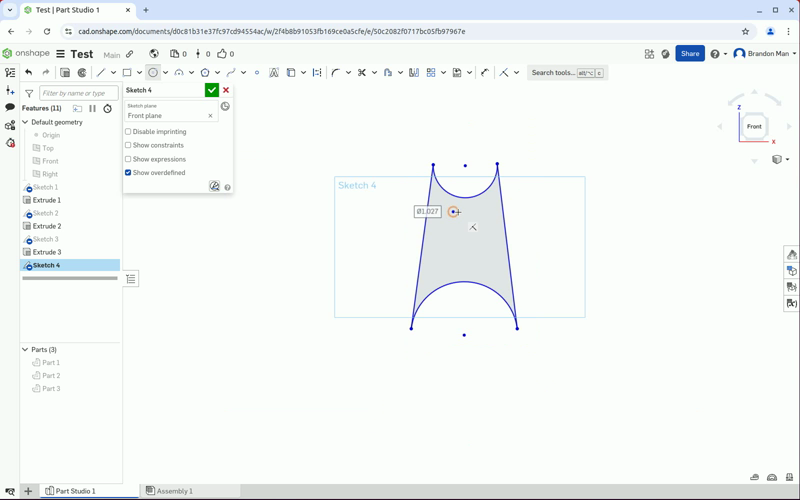
scroll(-6)
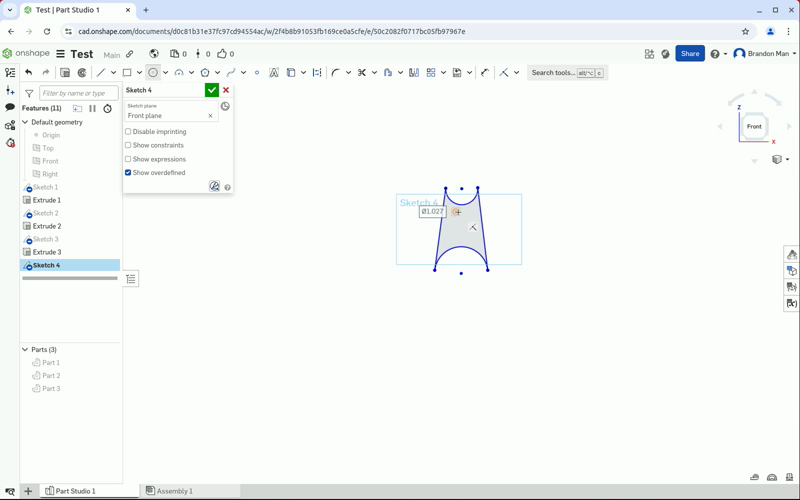
key(esc)
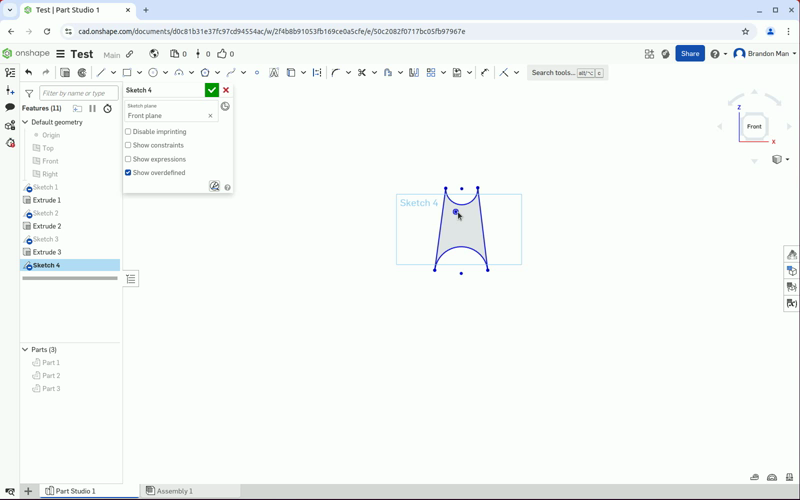
mouse_move(463, 238)
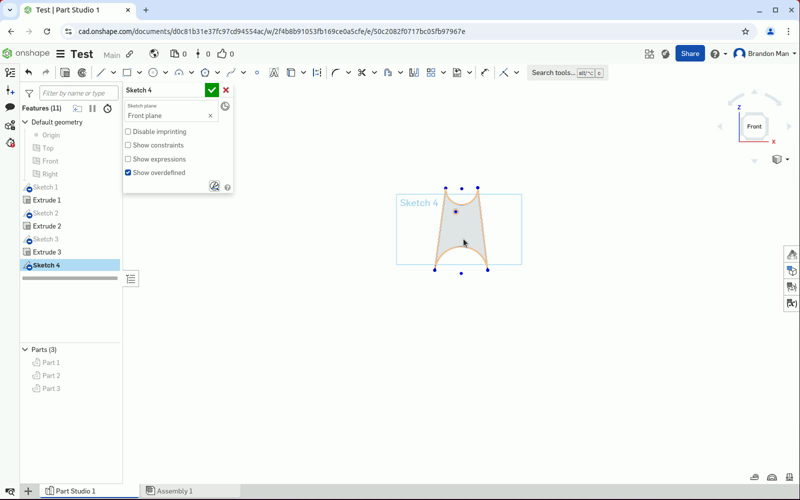
click(463, 238)
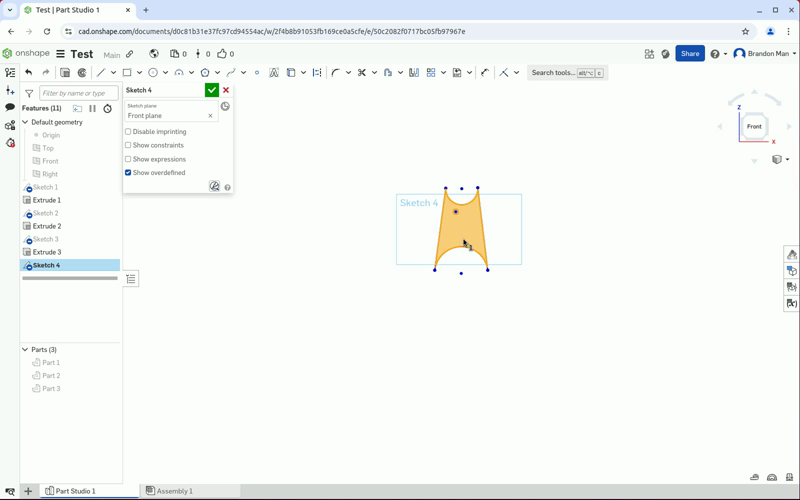
mouse_move(73, 352)
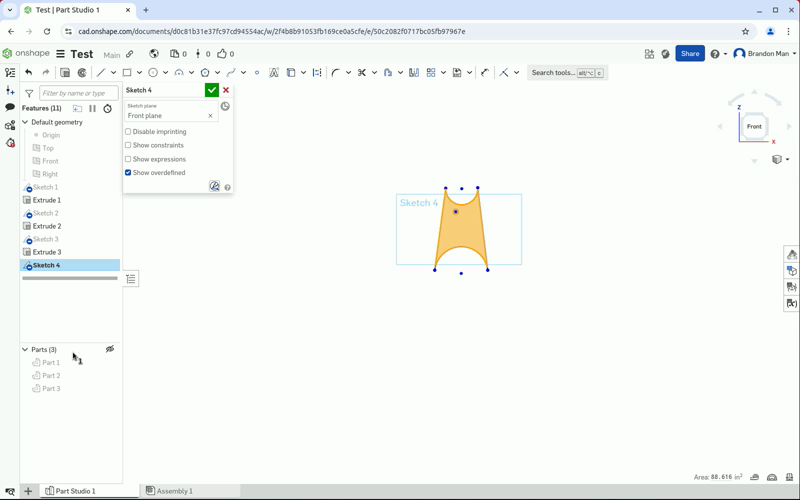
key(shift+y)
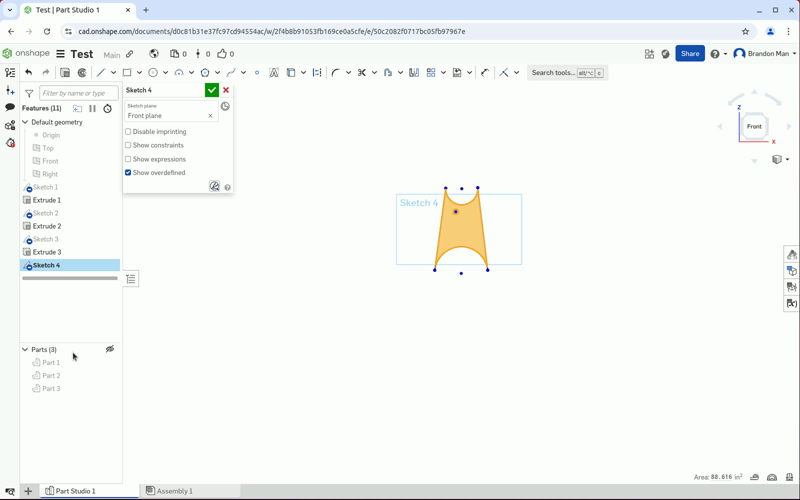
key(shift+e)
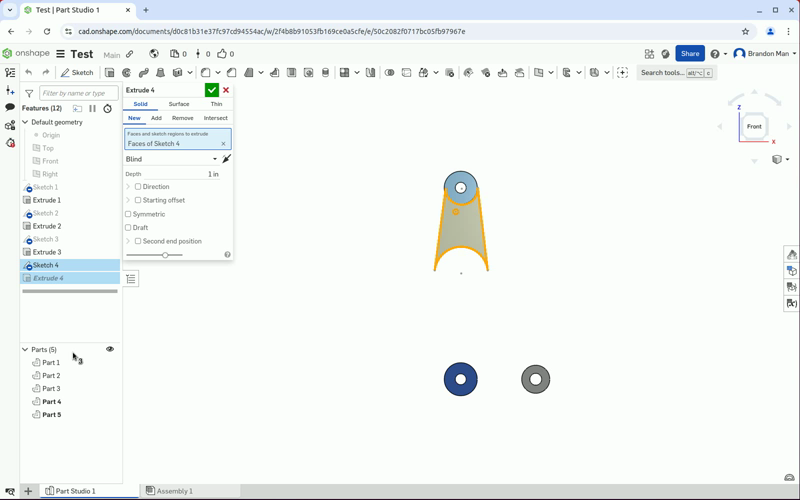
mouse_move(143, 106)
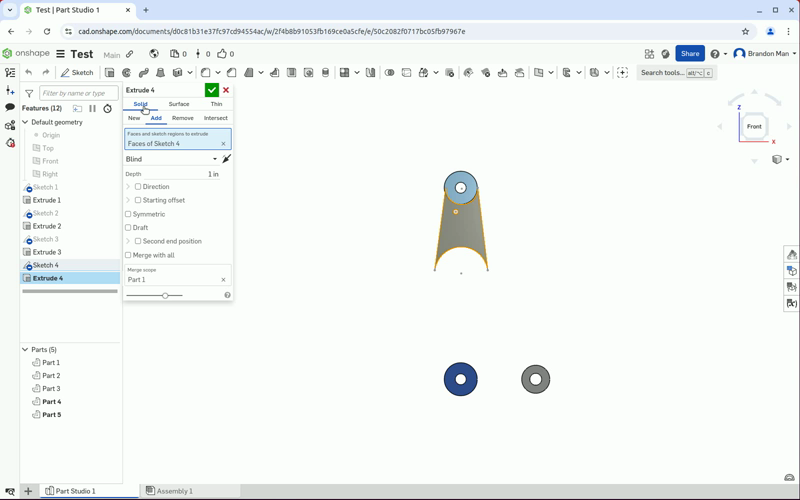
click(143, 106)
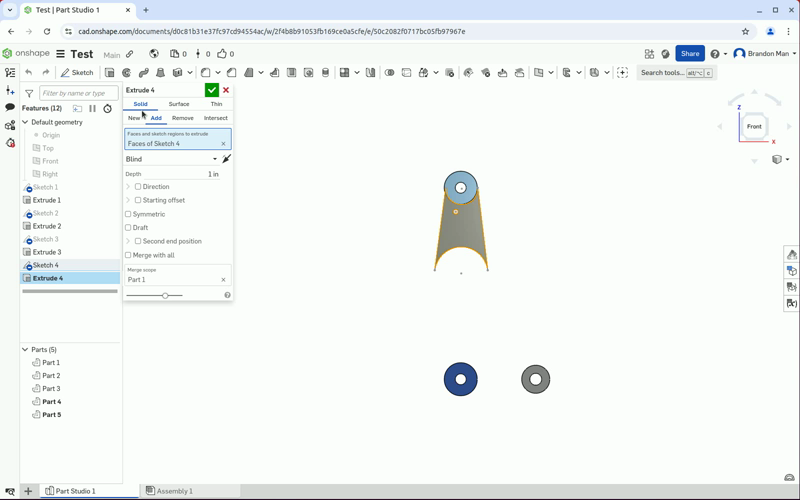
mouse_move(137, 120)
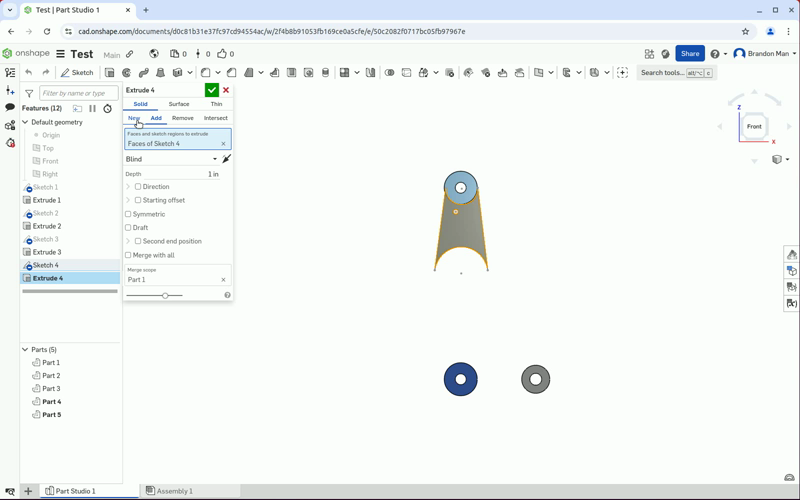
click(137, 120)
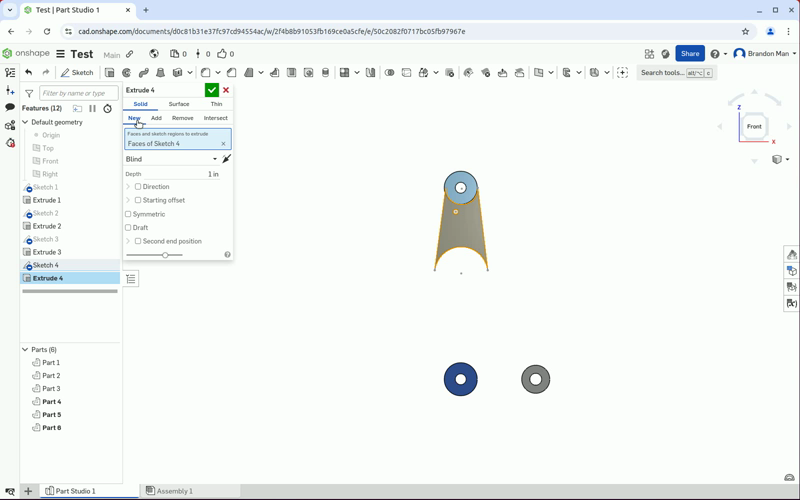
key(tab, 4)
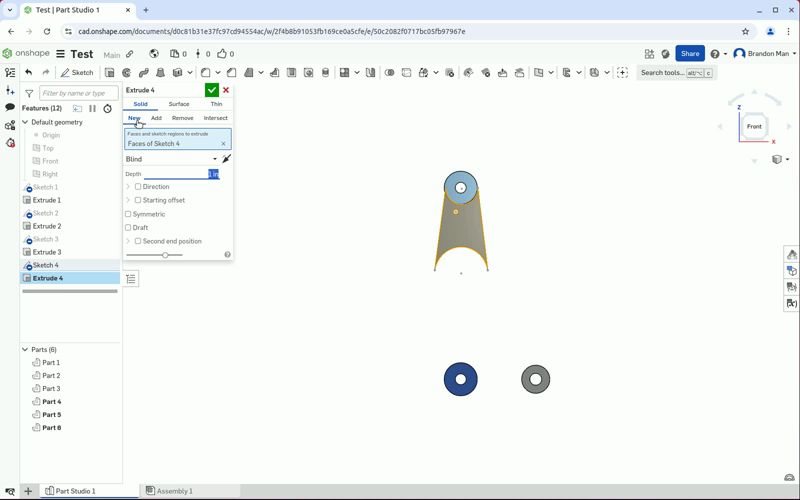
text(0.963)
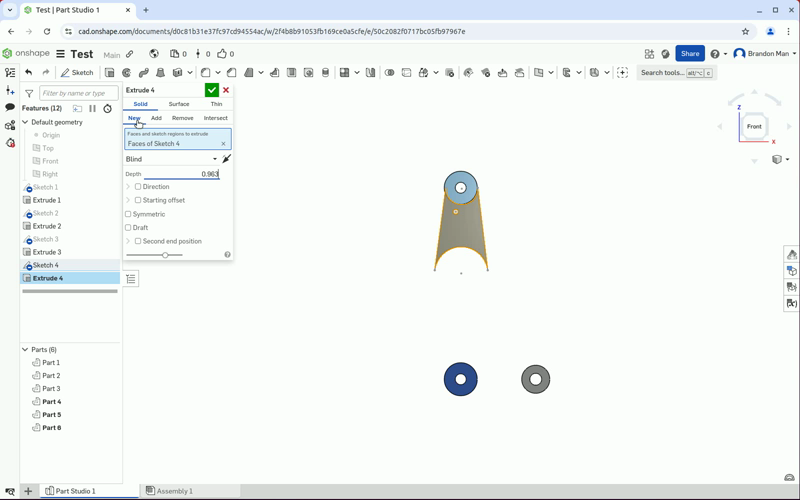
key(enter)
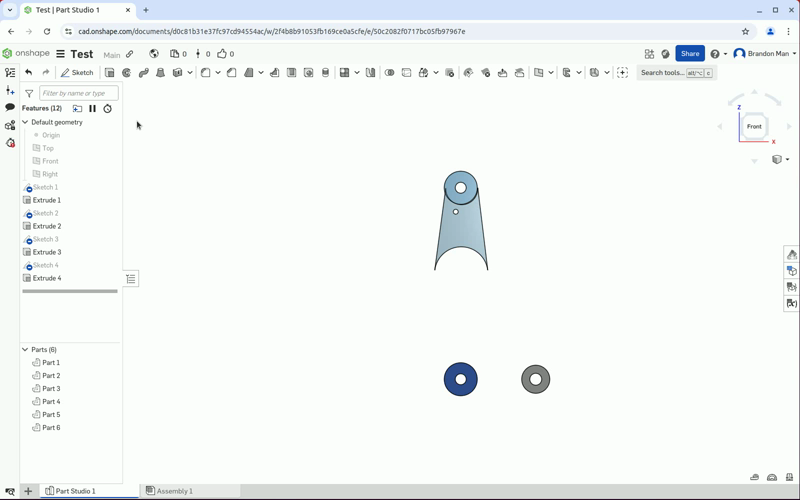
key(shift+h)
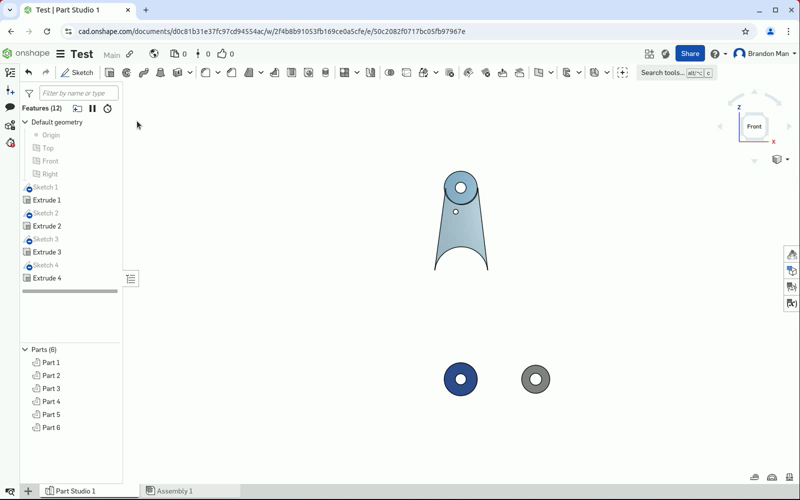
key(shift+h)
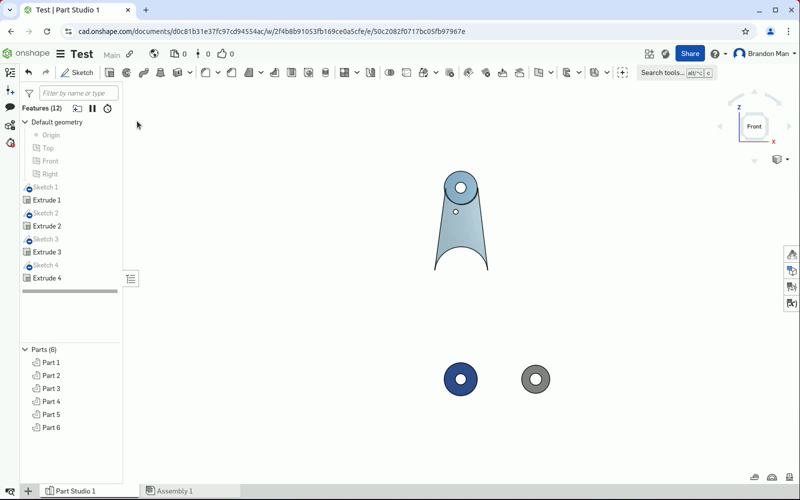
mouse_move(73, 189)
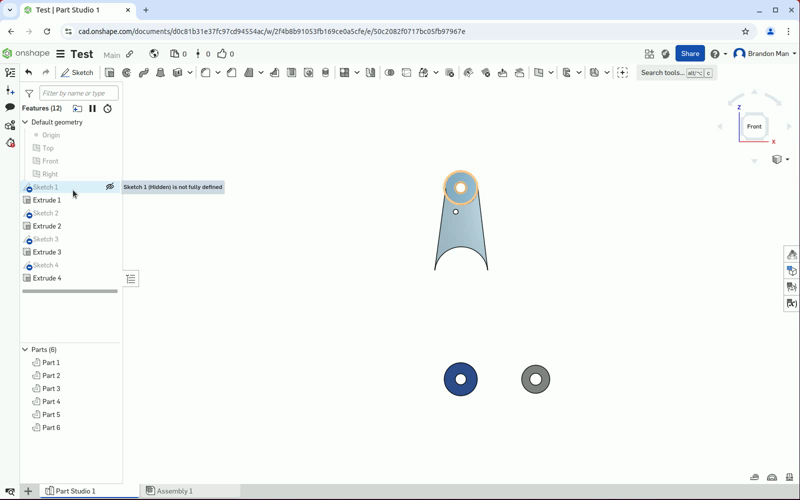
click(73, 189)
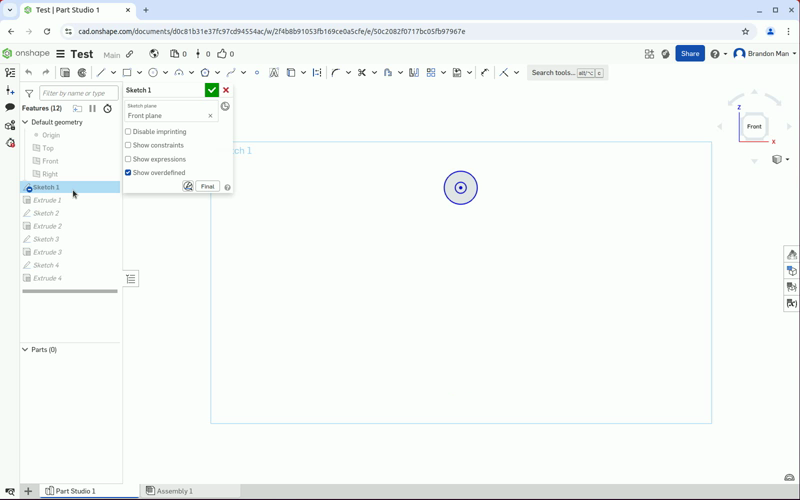
mouse_move(229, 92)
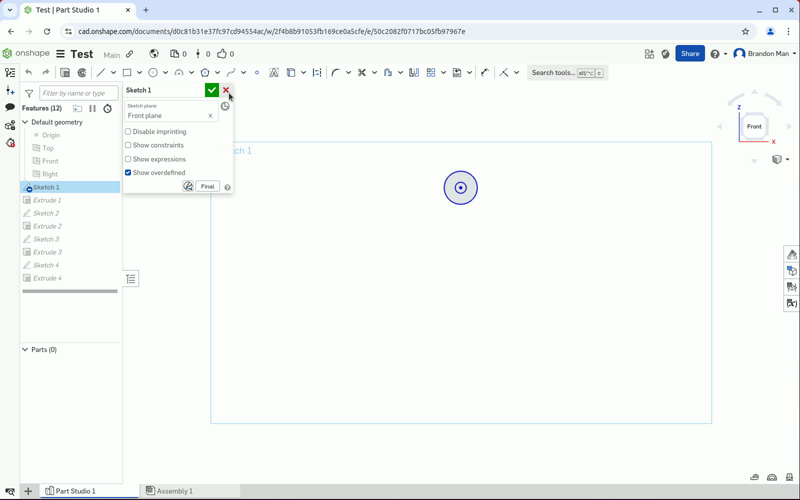
click(229, 92)
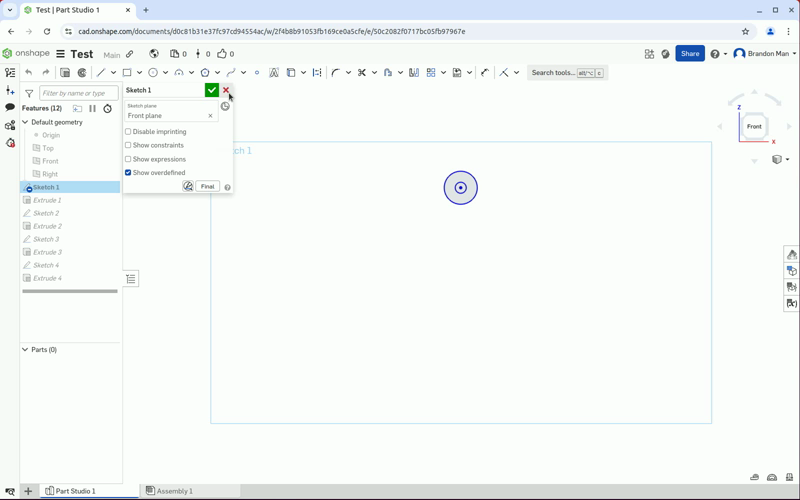
key(shift+s)
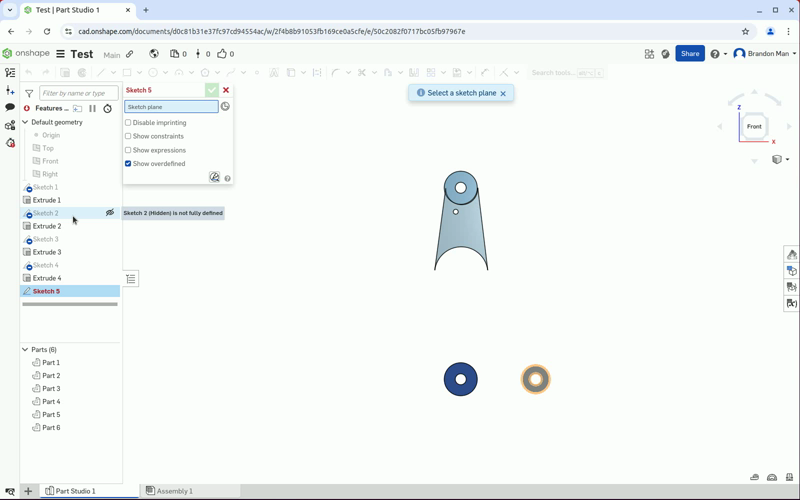
scroll(3)
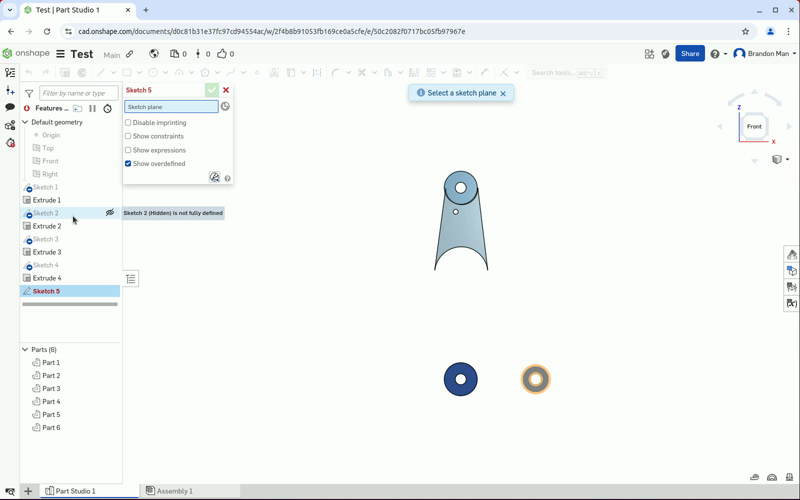
mouse_move(73, 163)
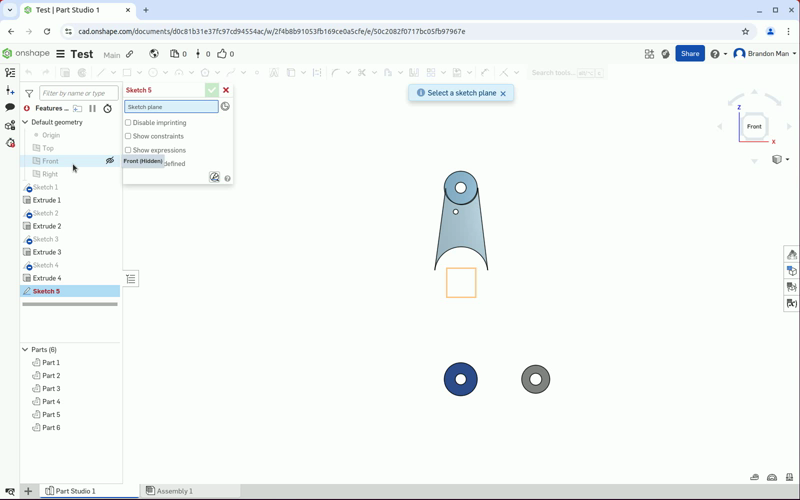
click(73, 163)
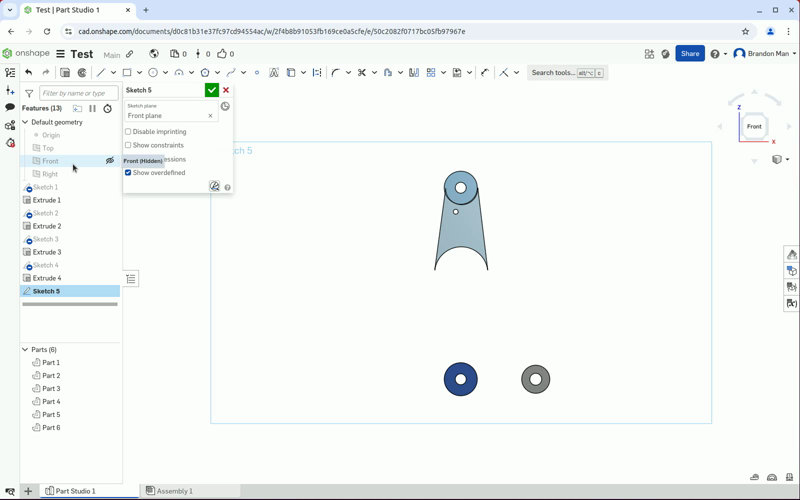
mouse_move(73, 352)
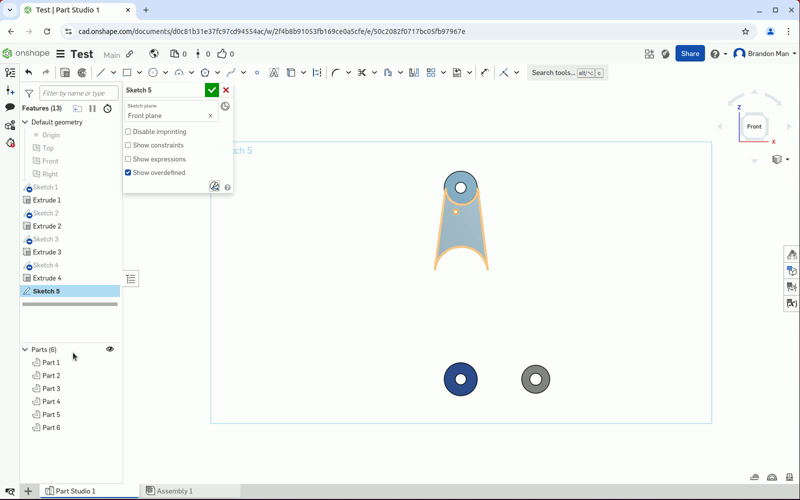
key(y)
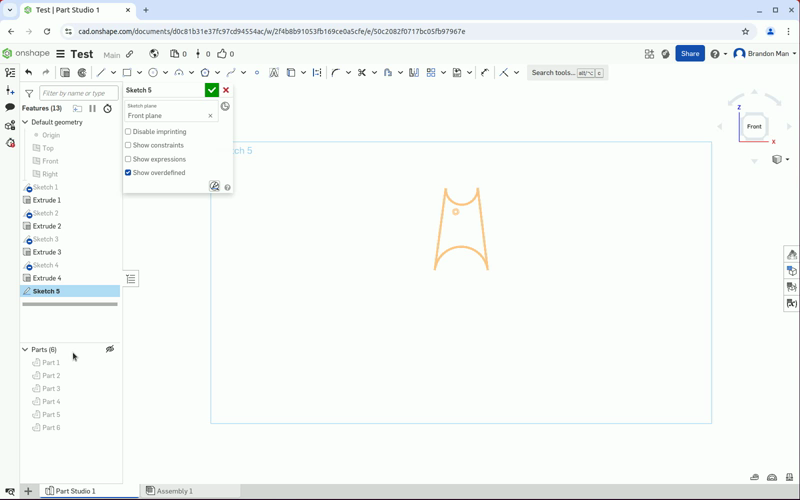
key(l)
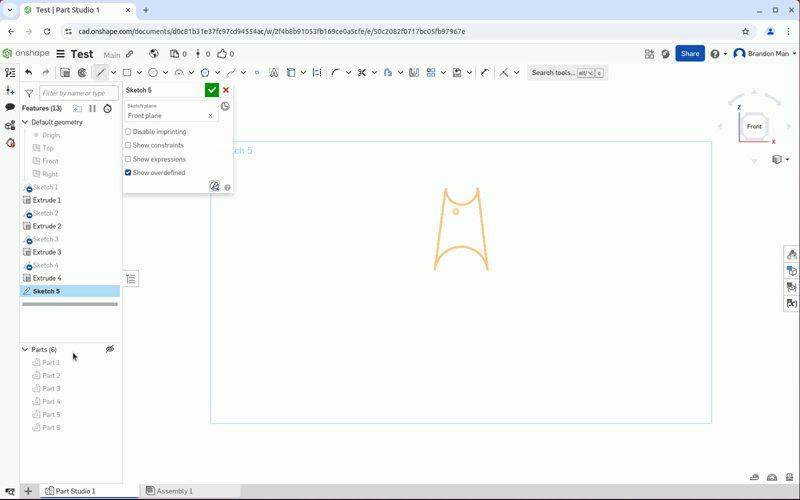
key_down(shift)
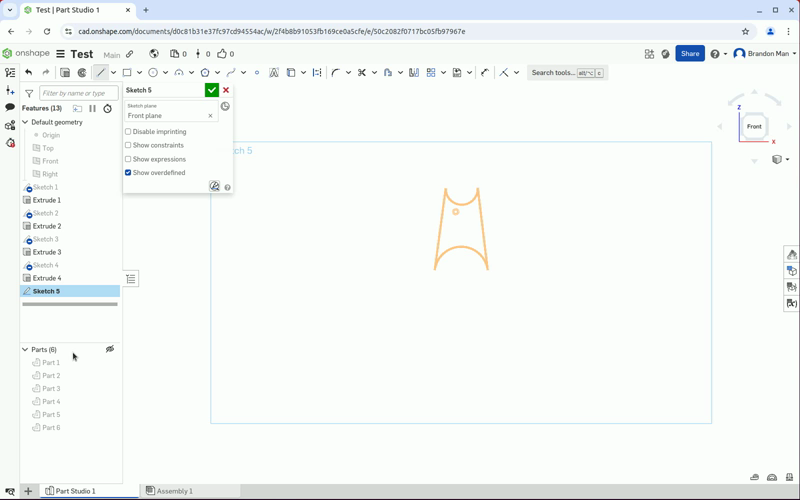
mouse_move(434, 276)
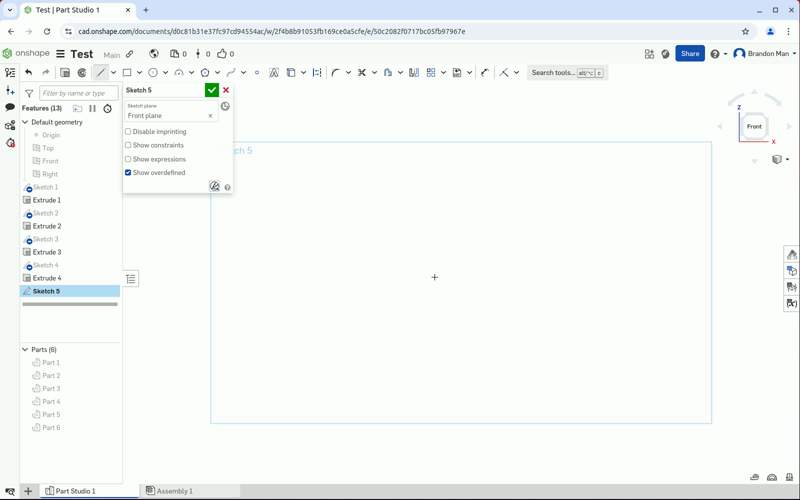
click(434, 276)
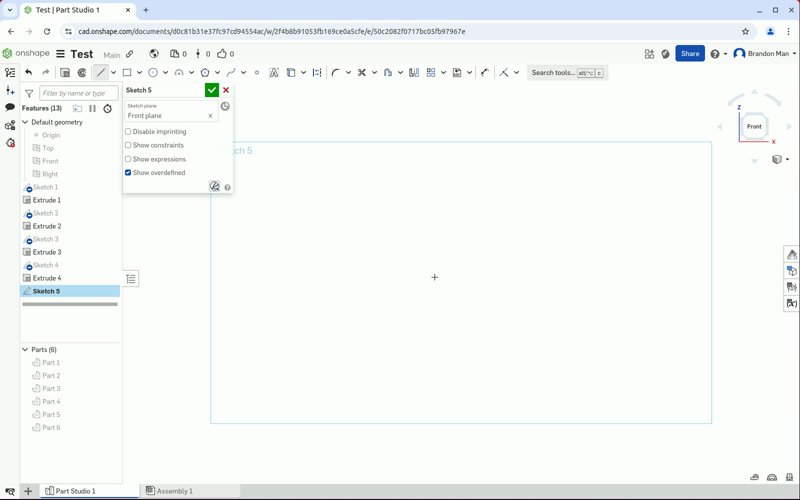
key_up(shift)
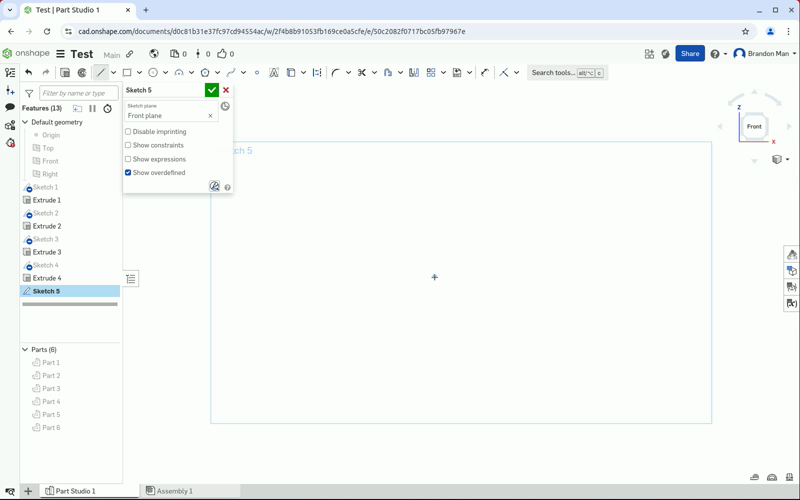
key_down(shift)
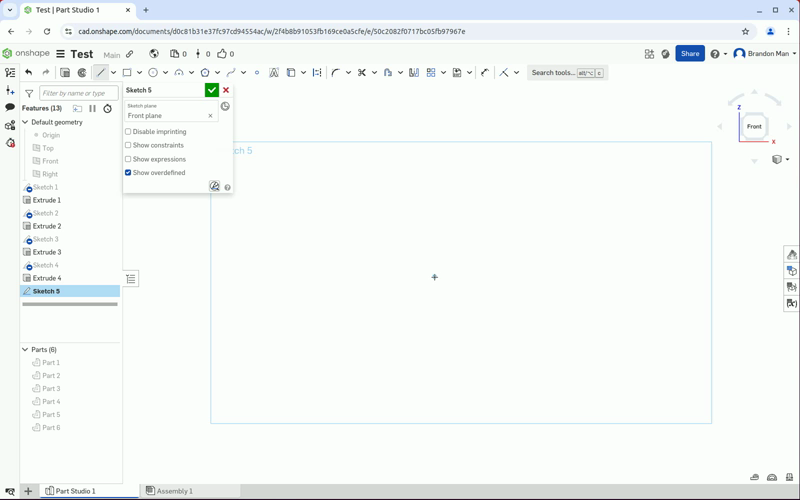
mouse_move(444, 380)
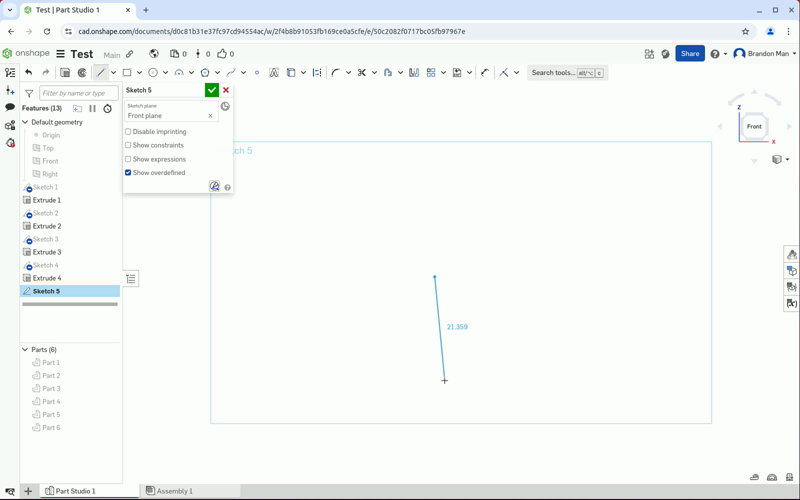
click(444, 380)
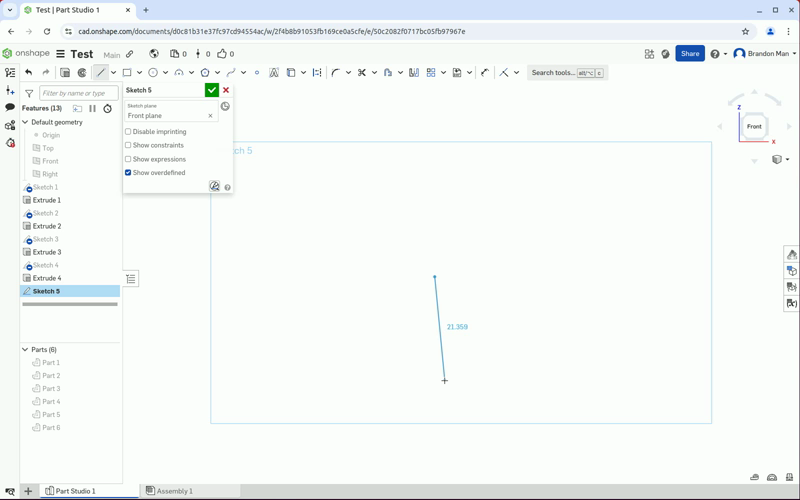
key_up(shift)
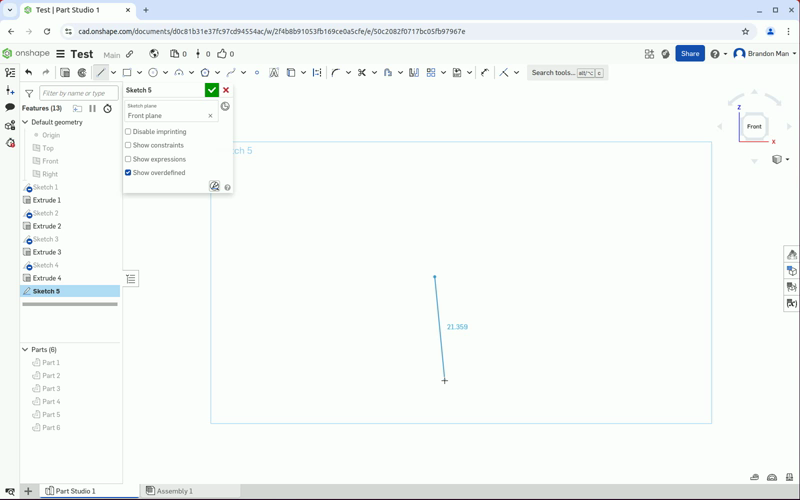
key(esc)
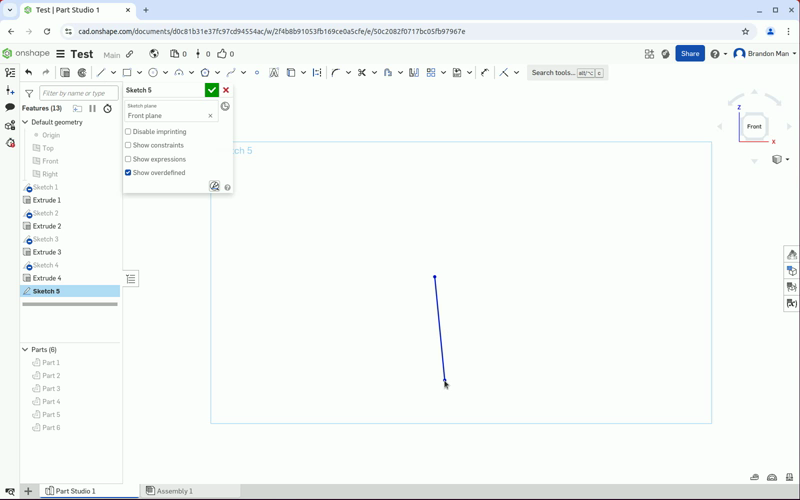
key(a)
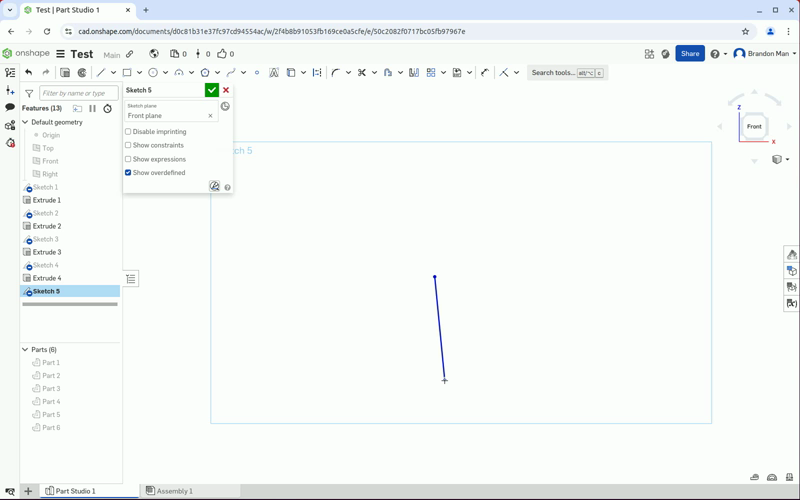
mouse_move(444, 380)
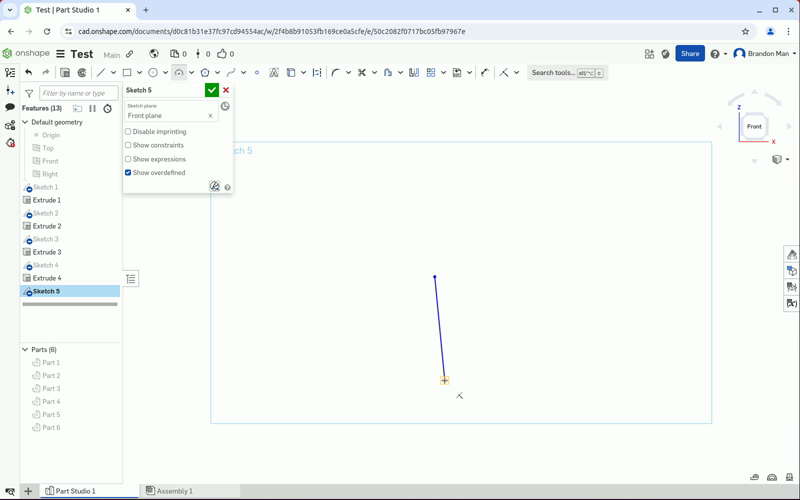
click(444, 380)
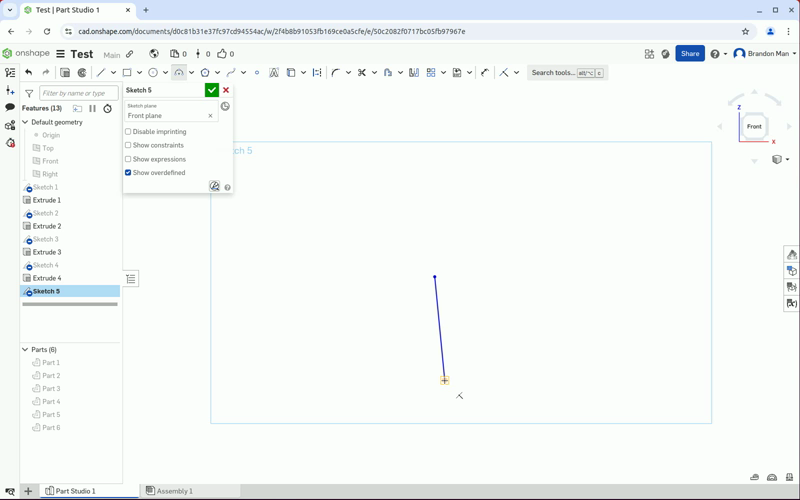
key_down(shift)
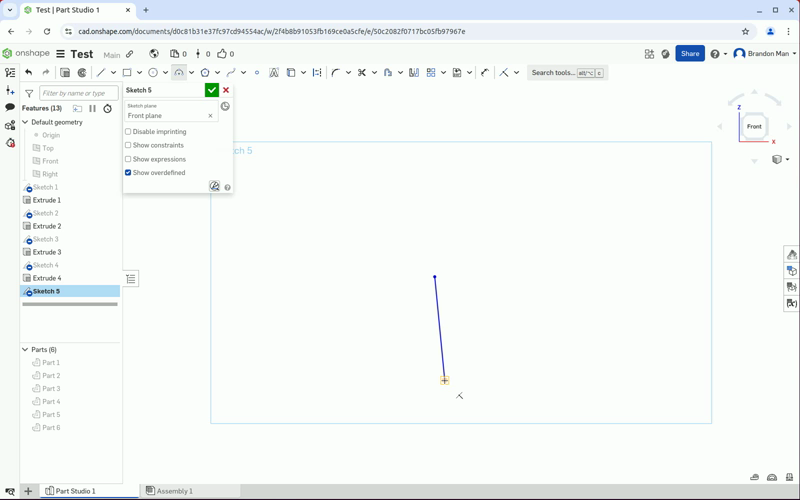
mouse_move(462, 395)
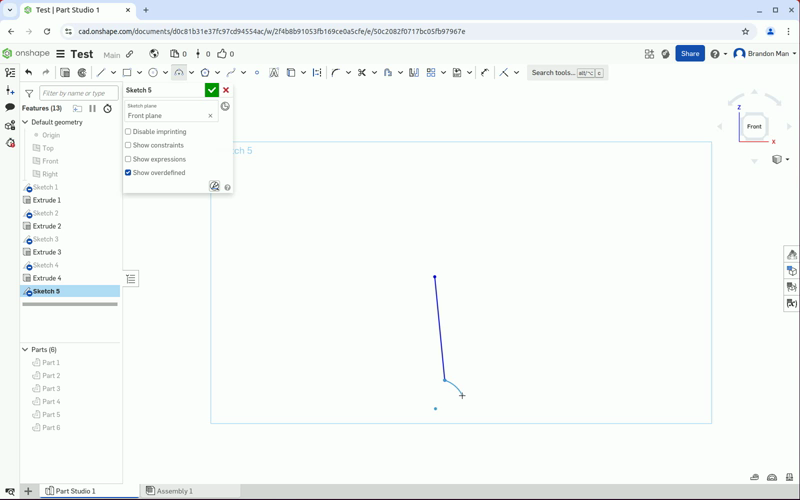
click(462, 395)
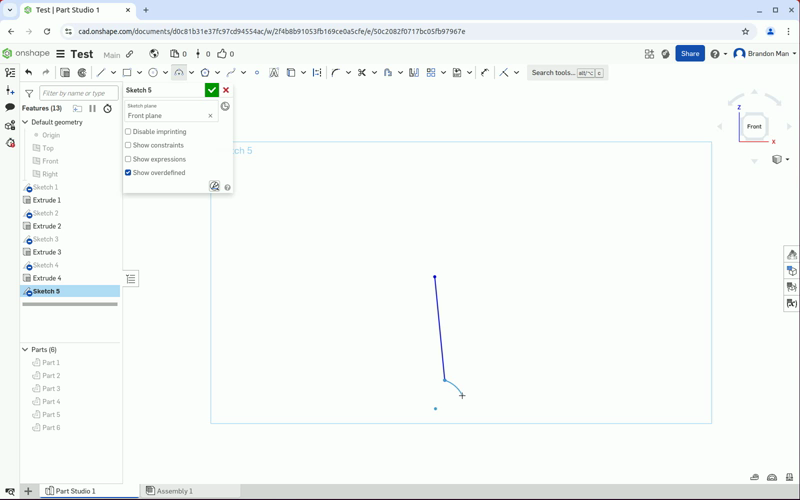
mouse_move(472, 365)
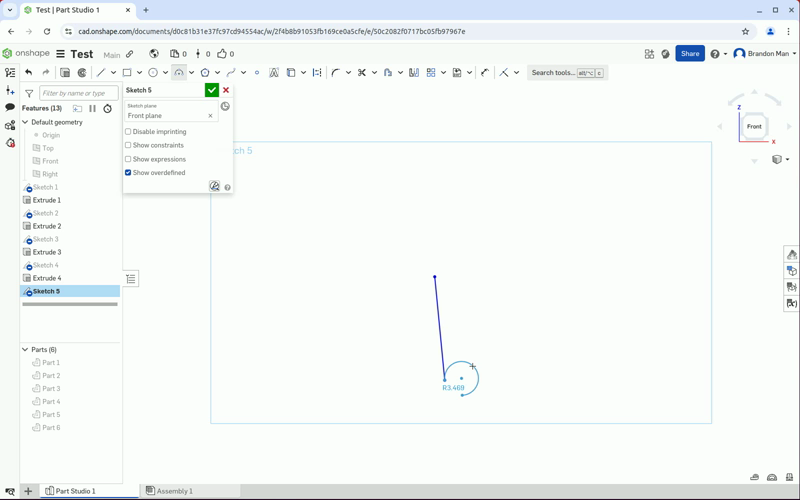
click(472, 365)
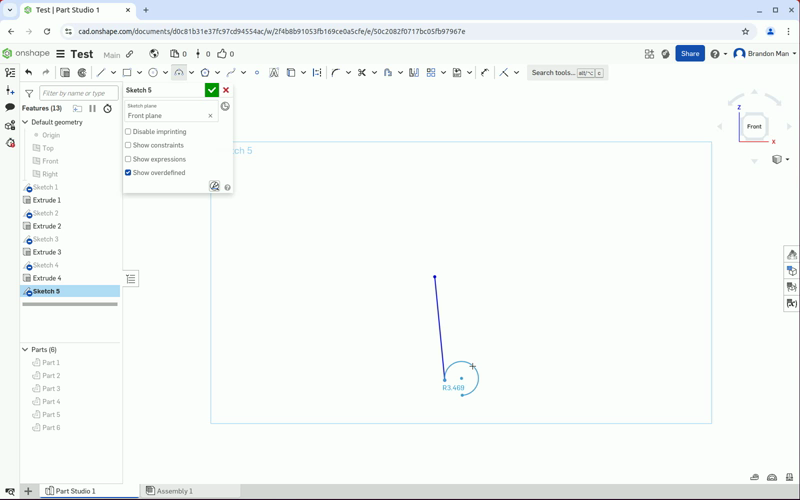
key_up(shift)
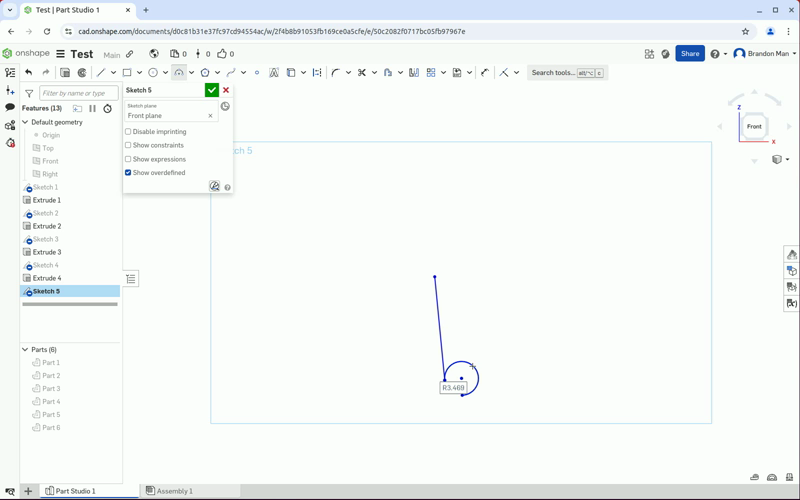
key(esc)
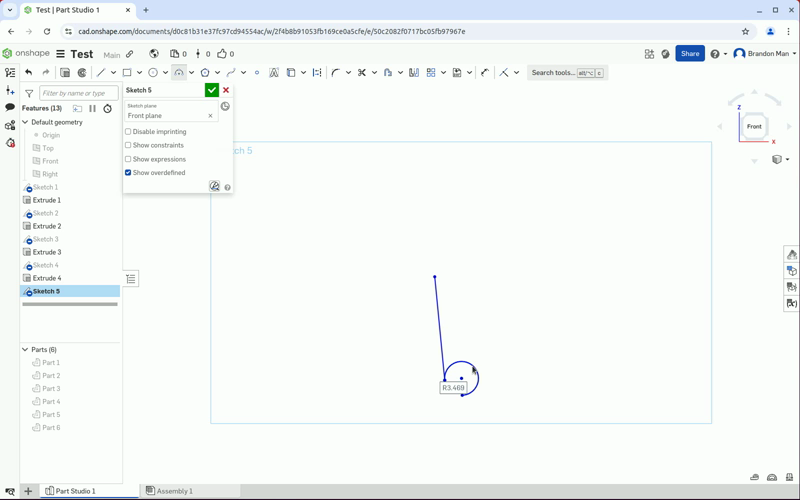
key(l)
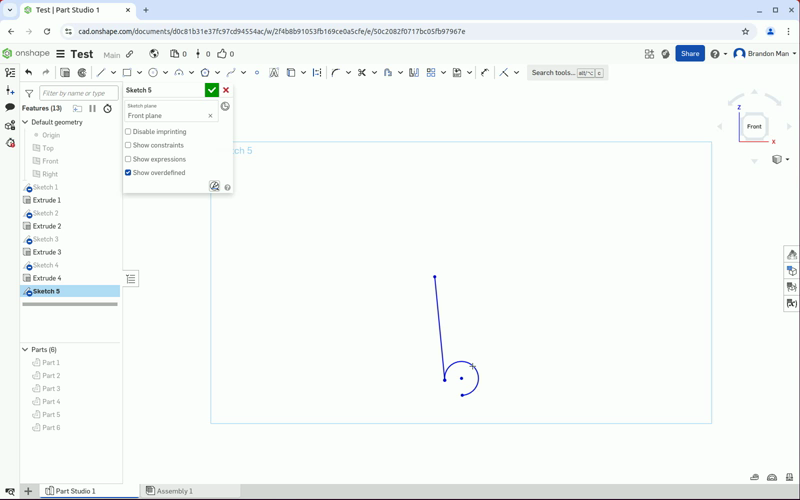
mouse_move(462, 395)
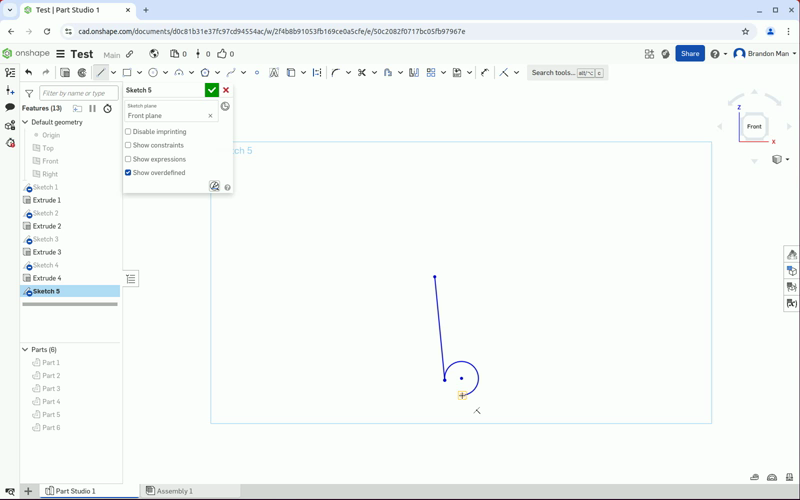
click(462, 395)
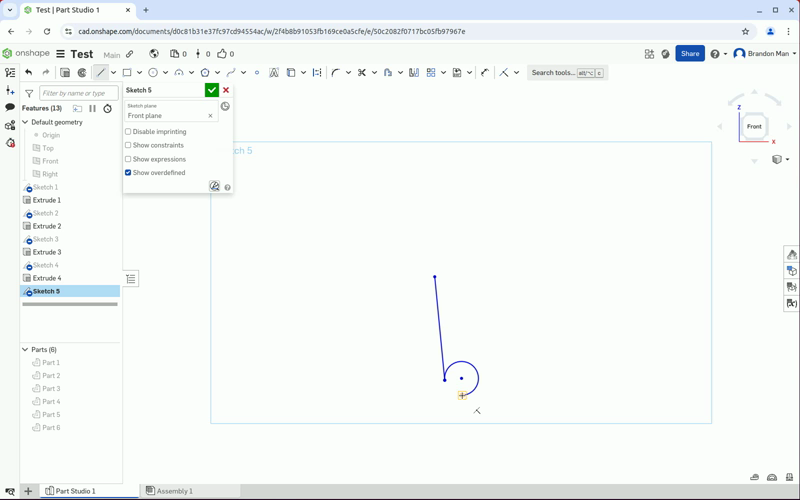
key_down(shift)
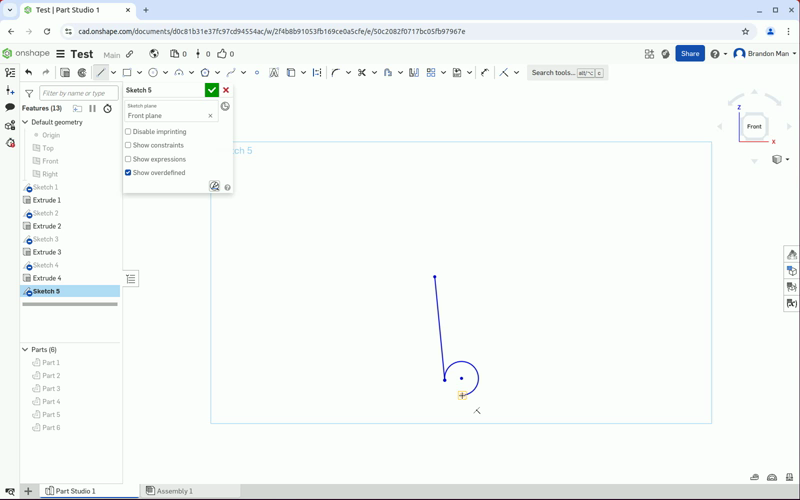
mouse_move(535, 392)
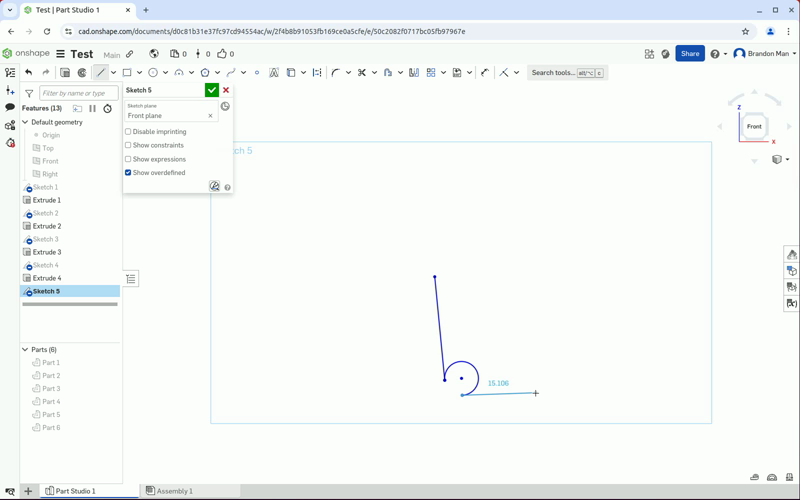
click(535, 392)
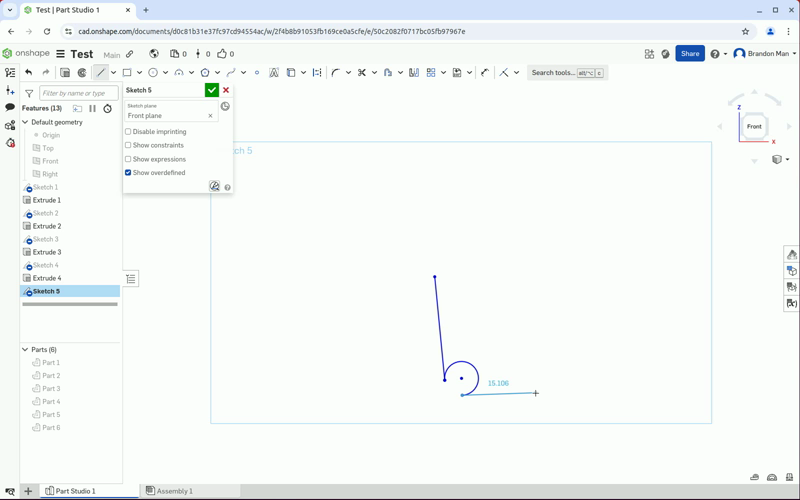
key_up(shift)
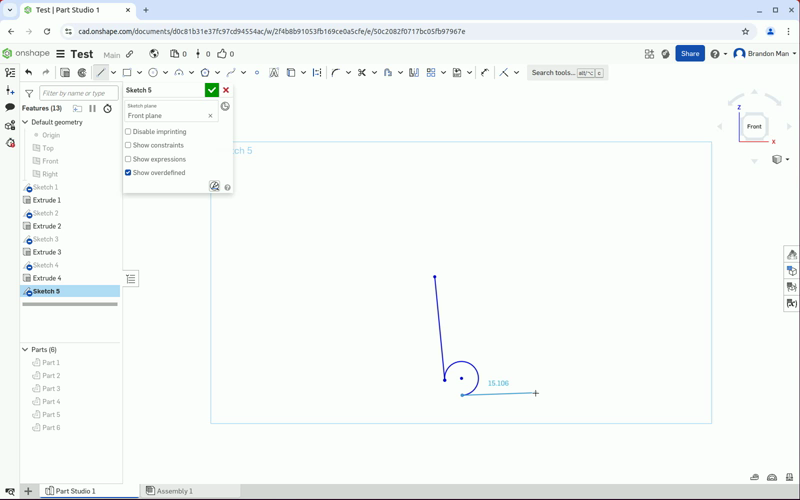
key(esc)
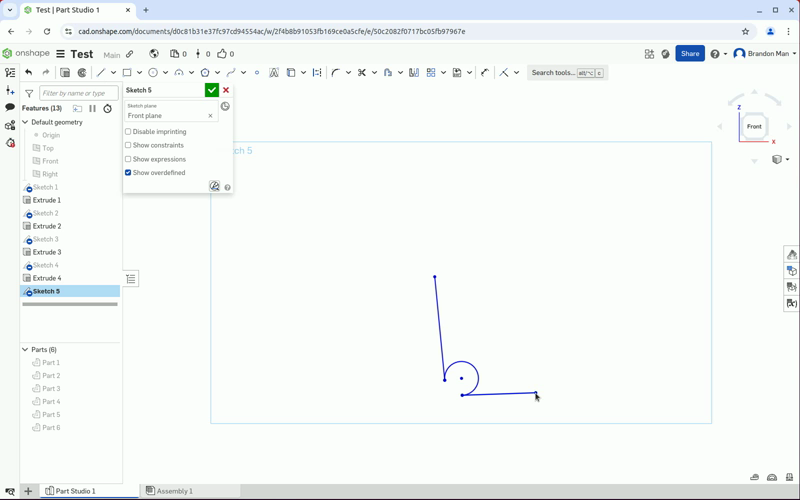
key(a)
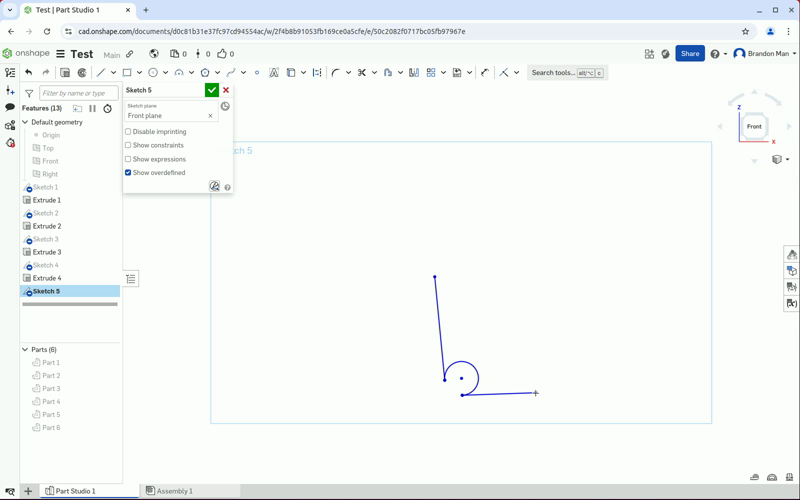
mouse_move(535, 392)
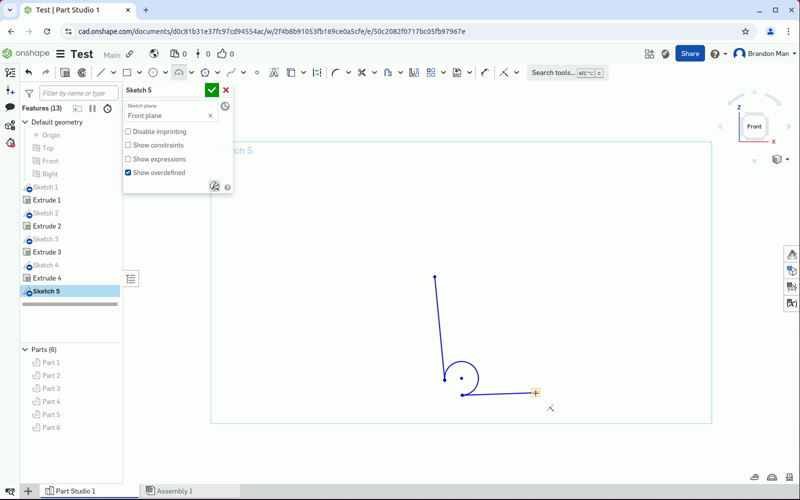
click(535, 392)
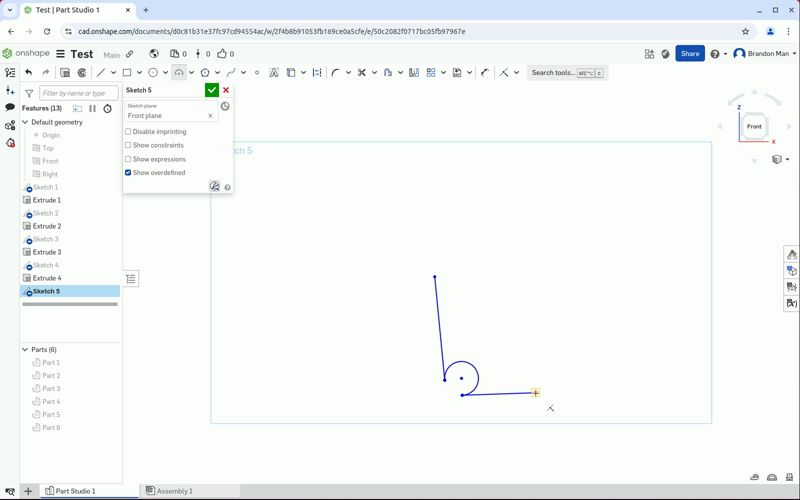
key_down(shift)
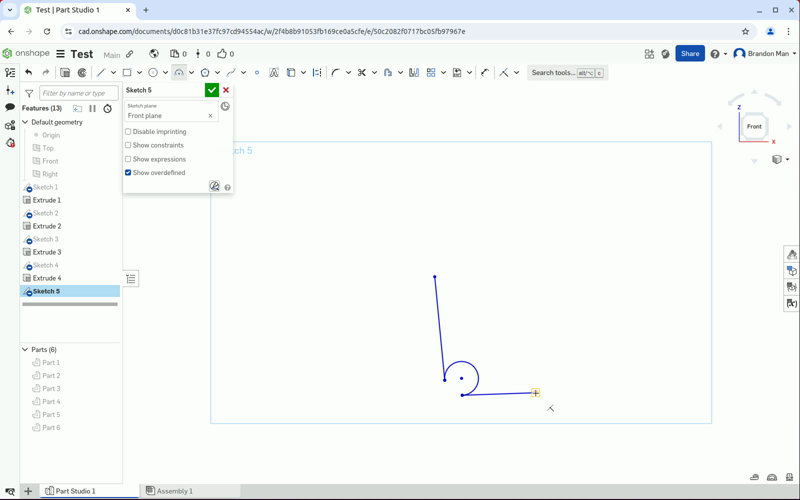
mouse_move(535, 366)
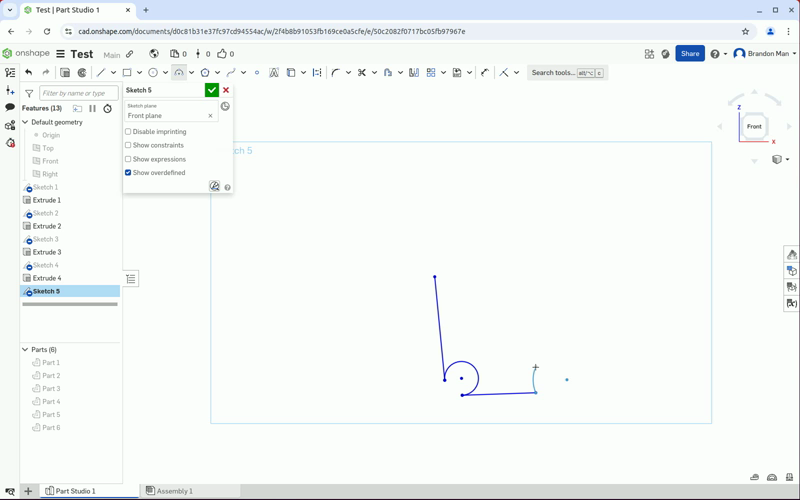
click(535, 366)
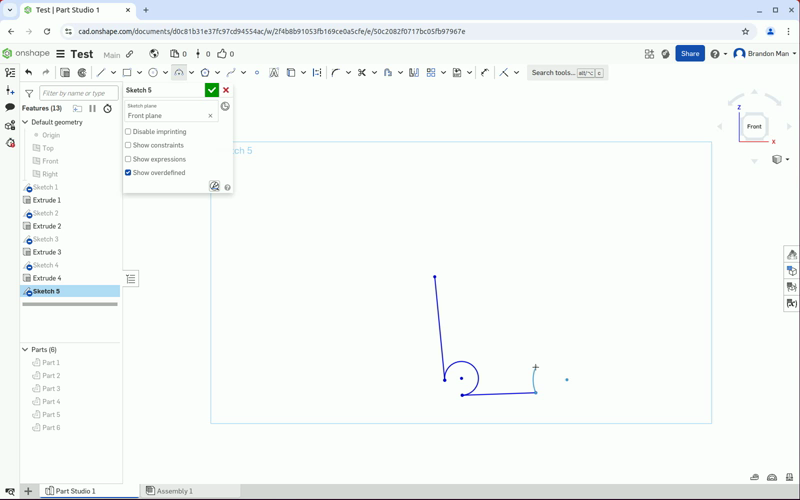
mouse_move(522, 379)
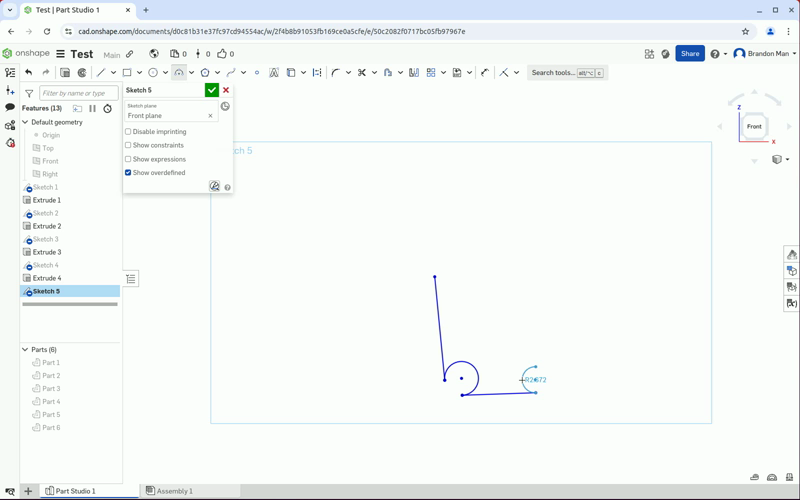
click(522, 379)
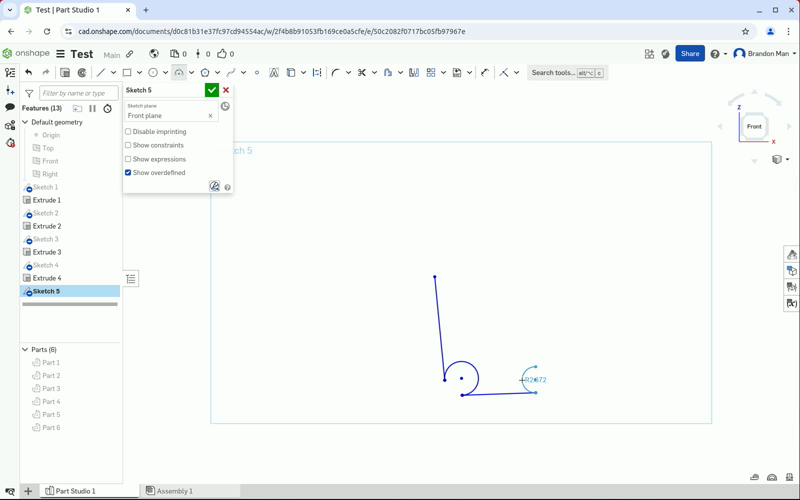
key_up(shift)
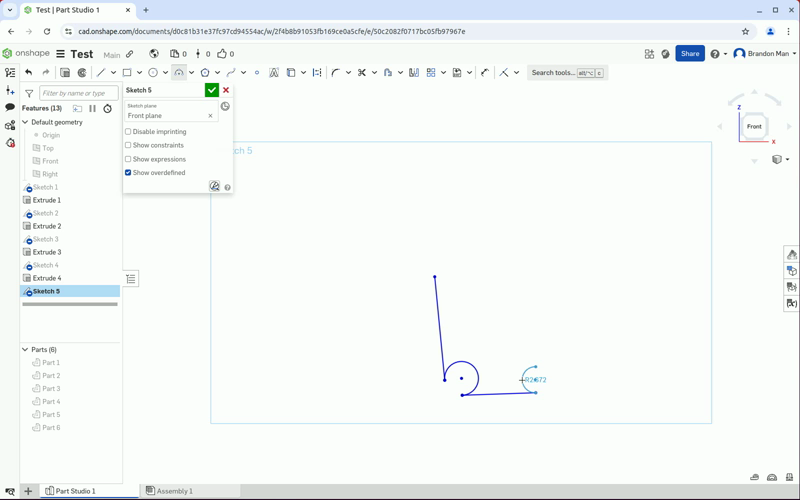
key(esc)
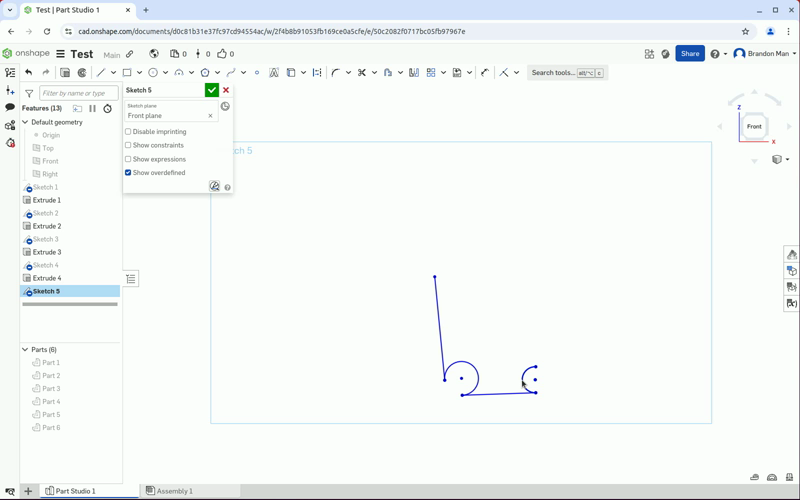
key(l)
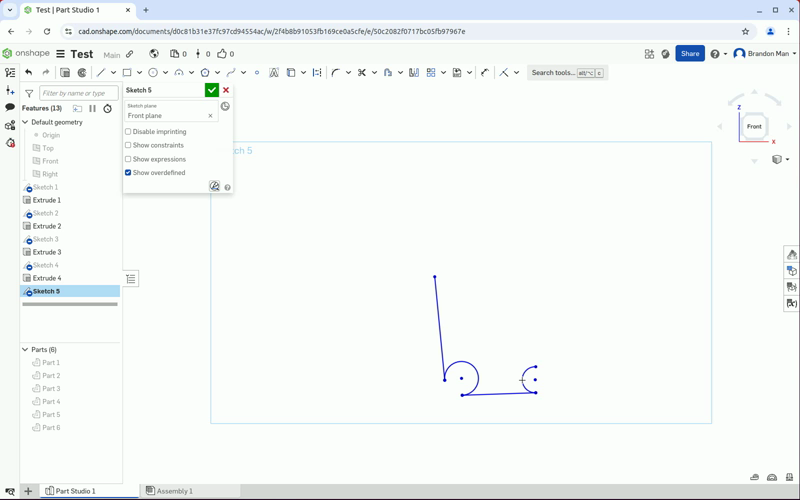
mouse_move(535, 366)
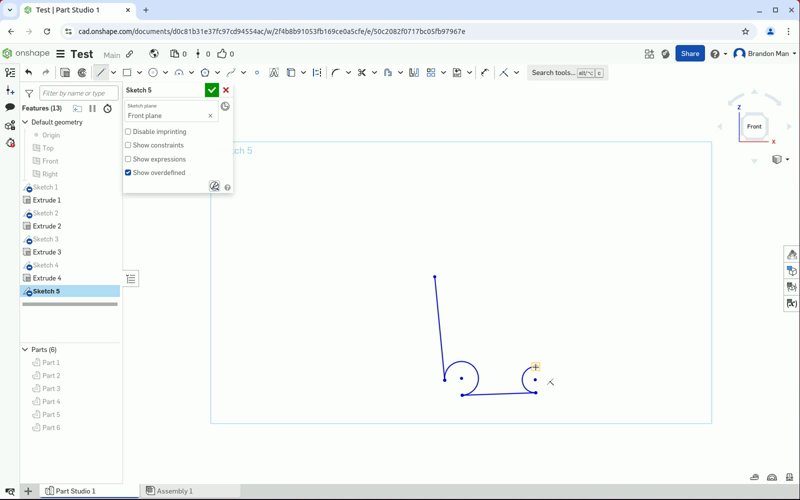
click(535, 366)
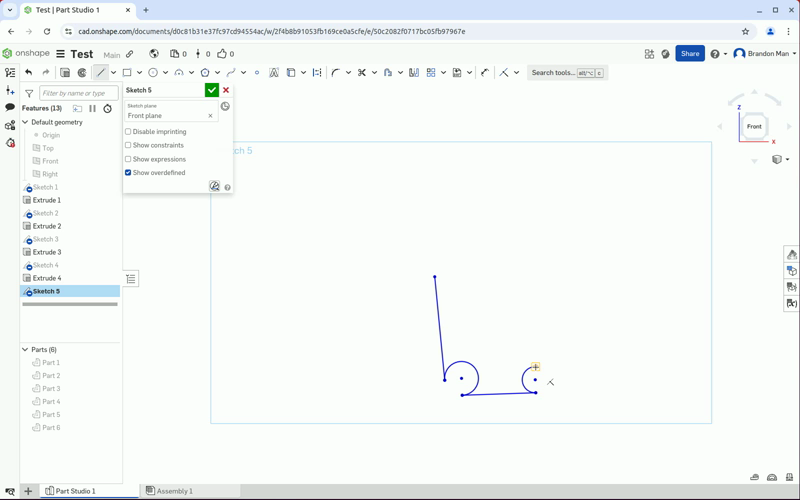
key_down(shift)
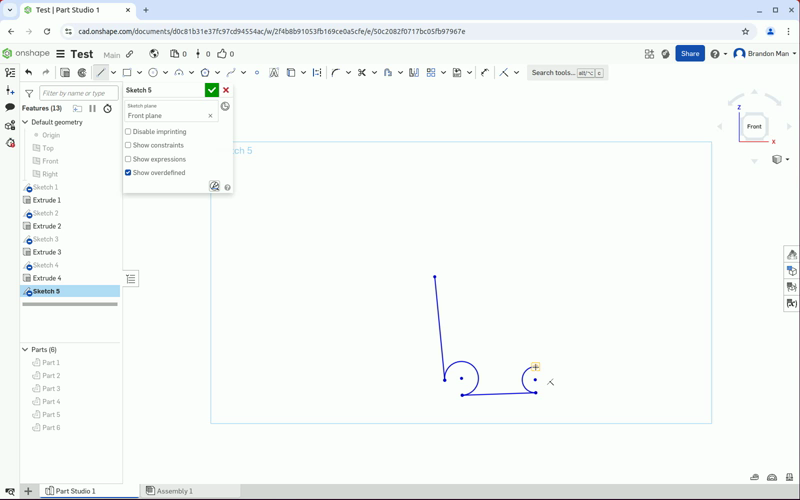
mouse_move(565, 366)
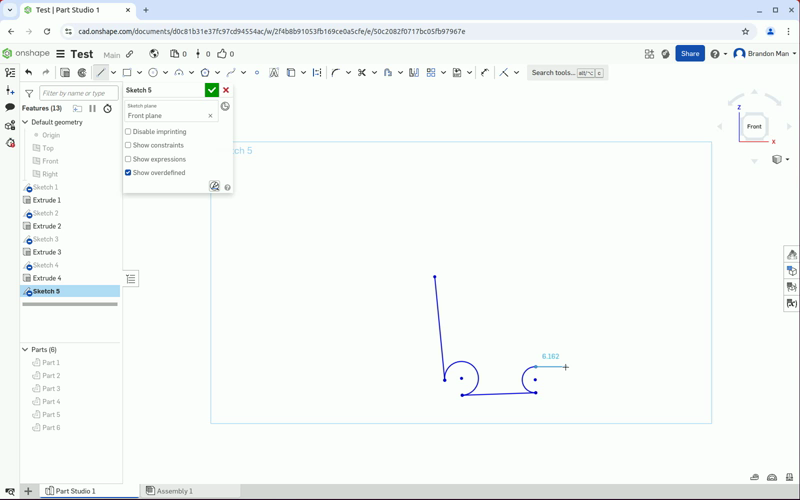
mouse_move(493, 364)
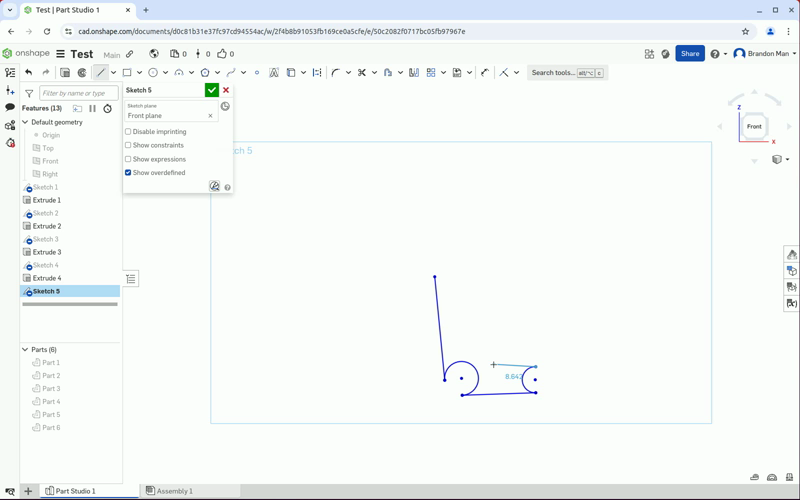
click(493, 364)
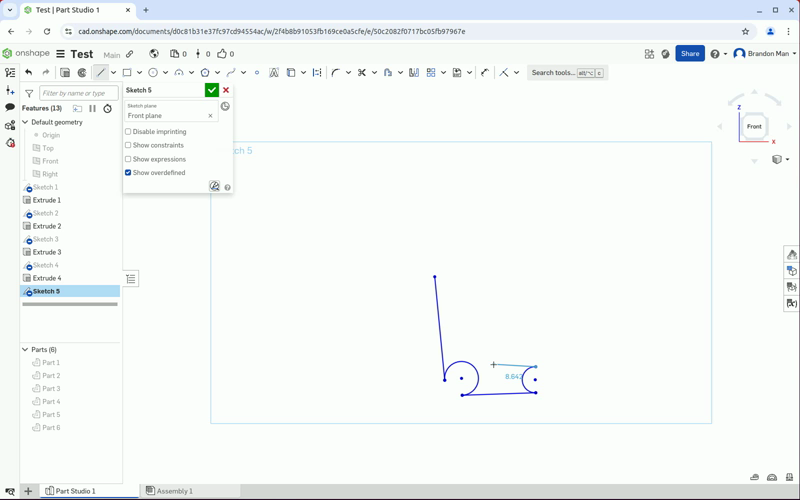
key_up(shift)
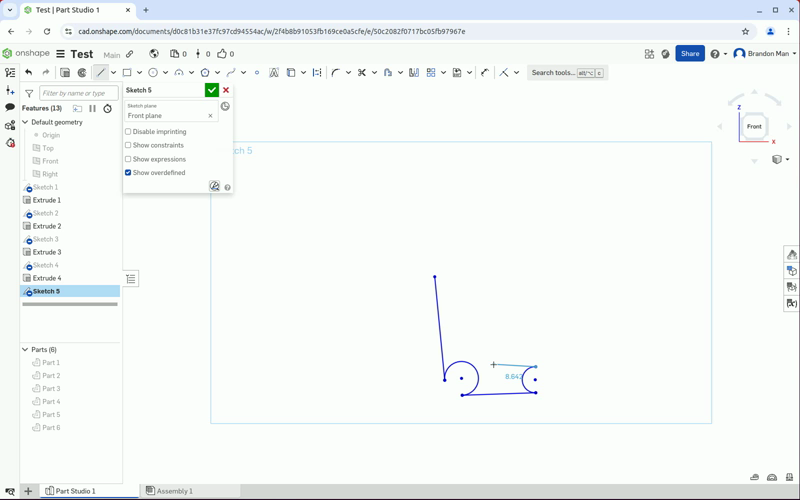
key(esc)
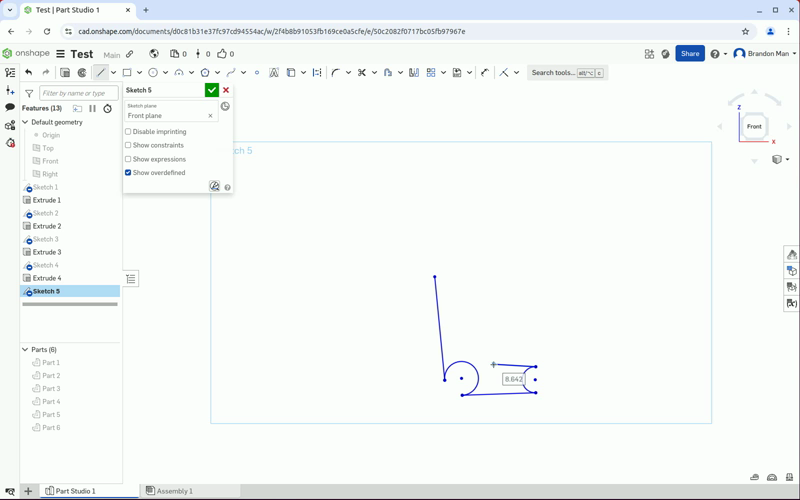
key(a)
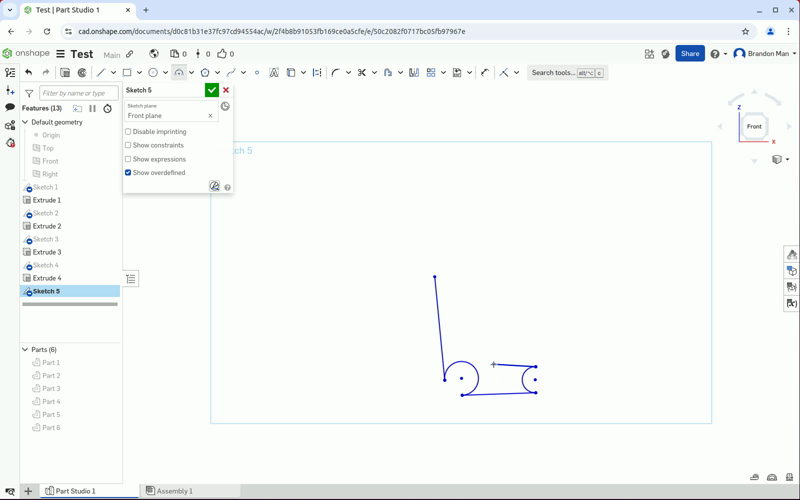
mouse_move(493, 364)
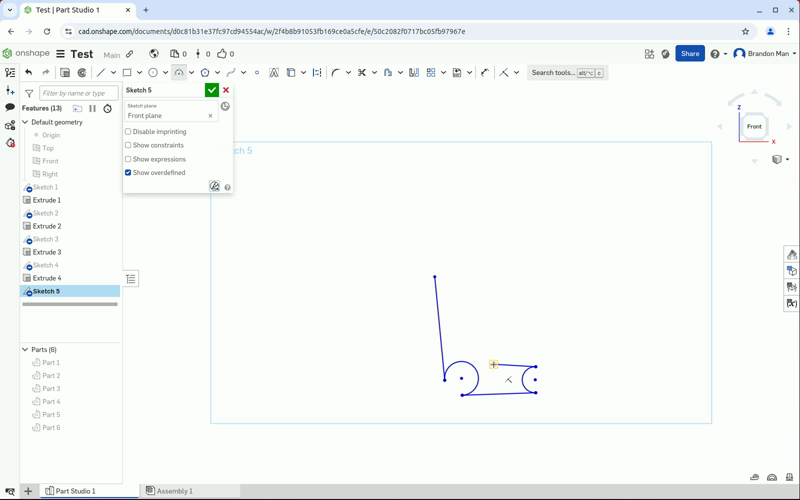
click(493, 364)
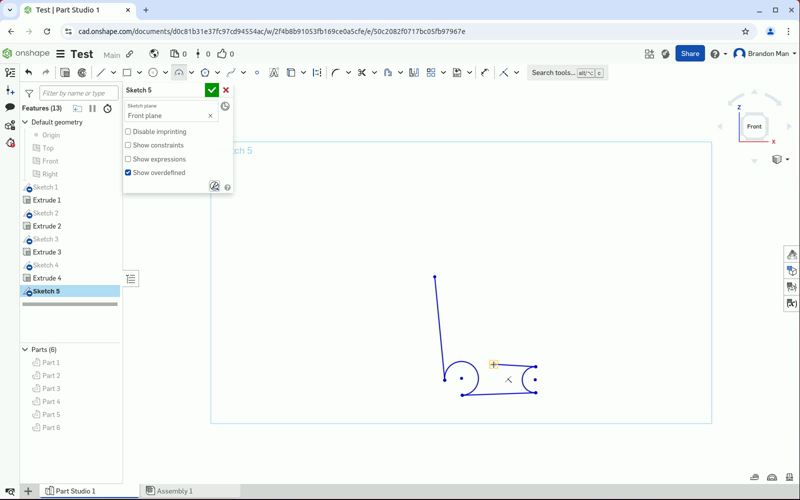
key_down(shift)
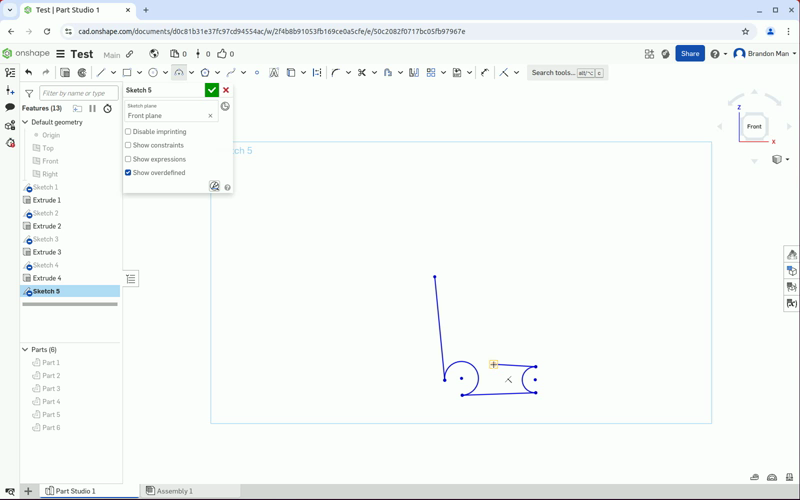
mouse_move(479, 350)
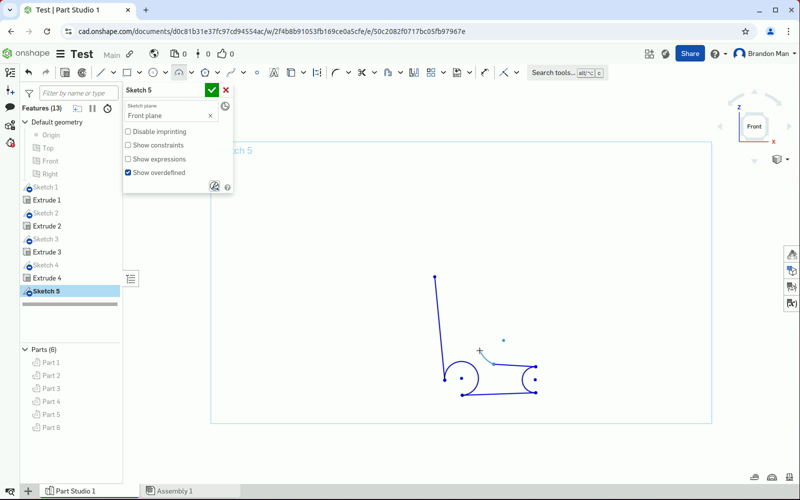
click(479, 350)
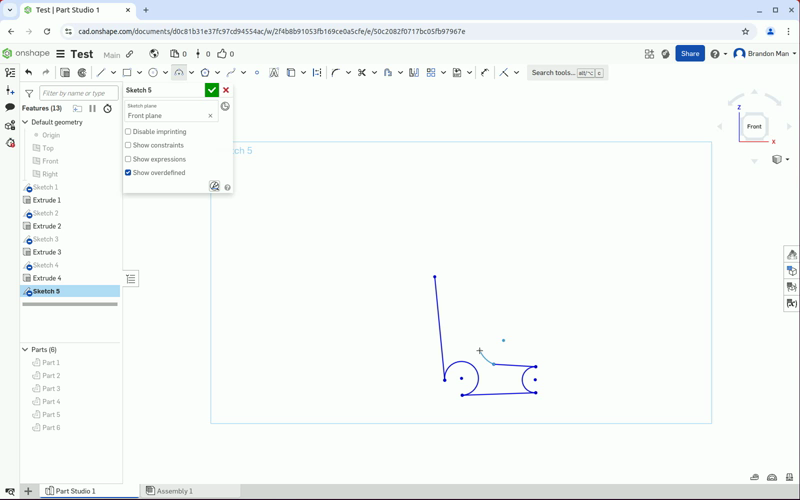
mouse_move(483, 360)
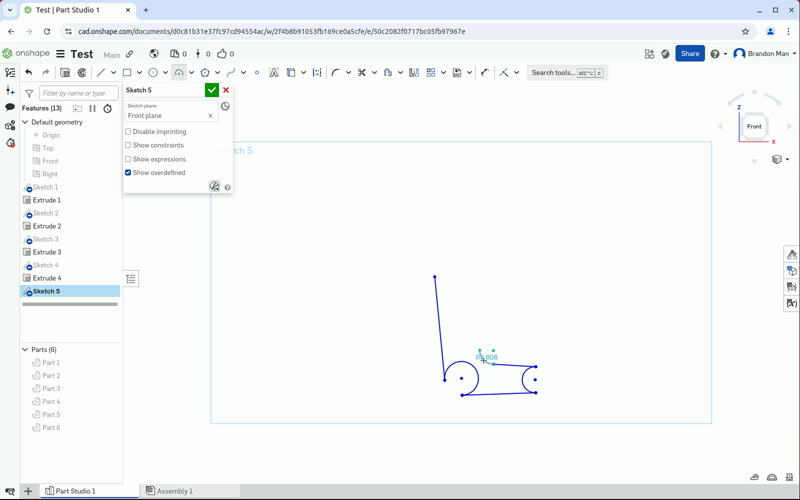
click(483, 360)
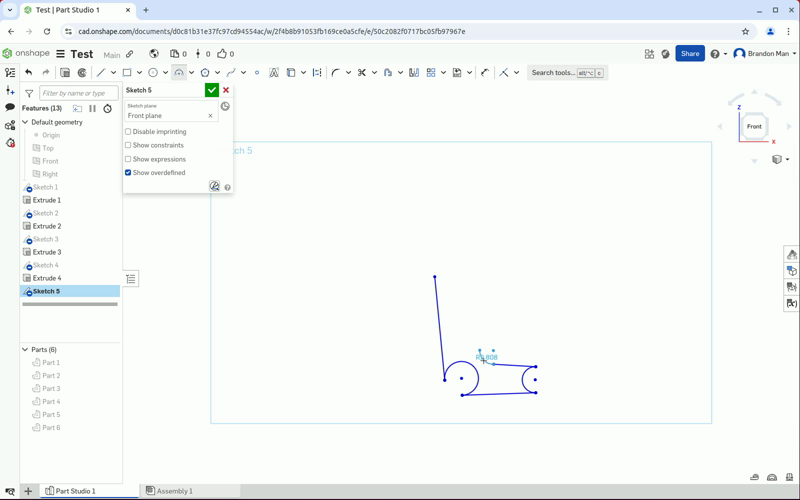
key_up(shift)
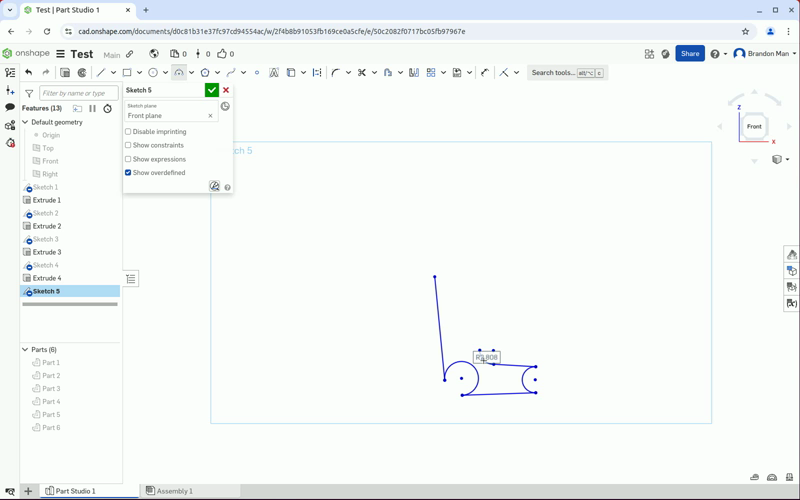
key(esc)
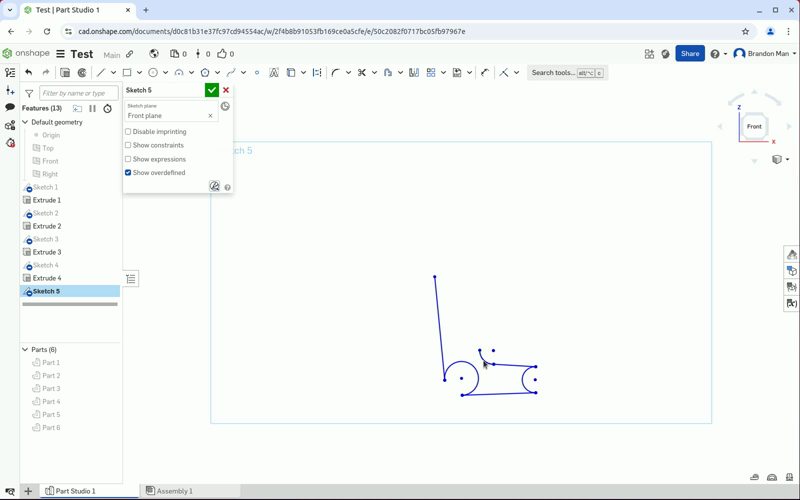
key(l)
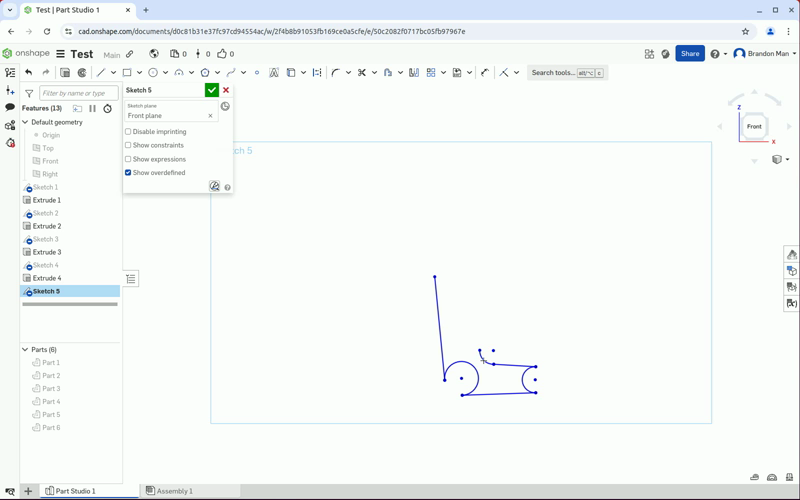
mouse_move(479, 350)
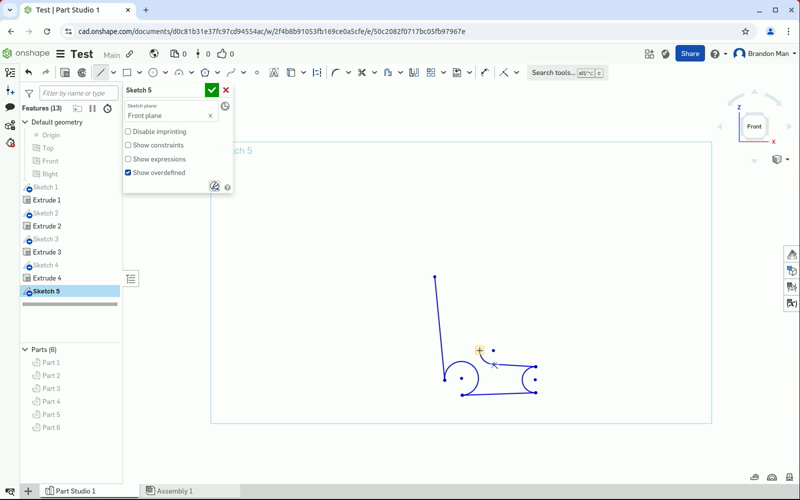
click(479, 350)
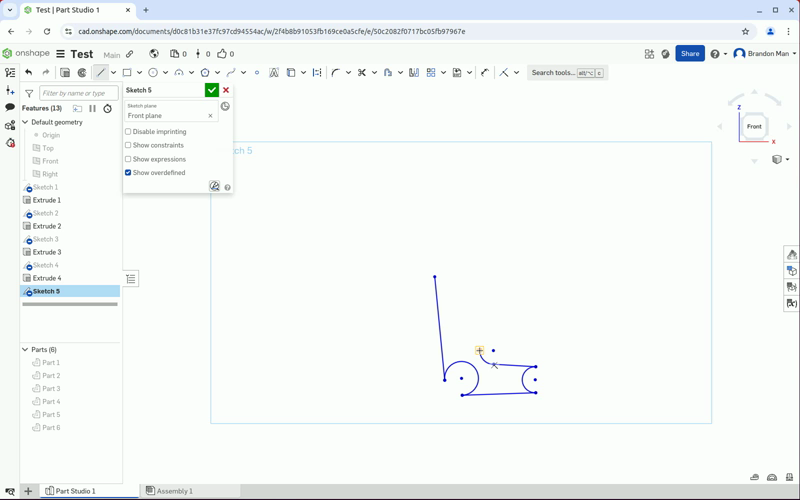
key_down(shift)
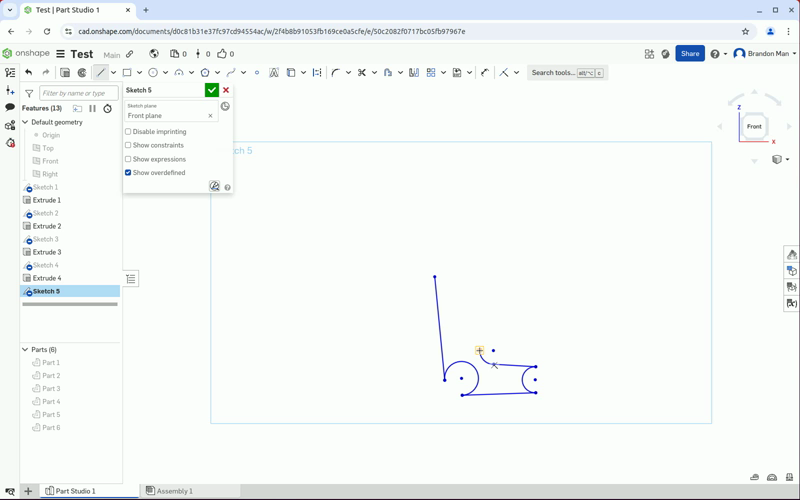
mouse_move(487, 275)
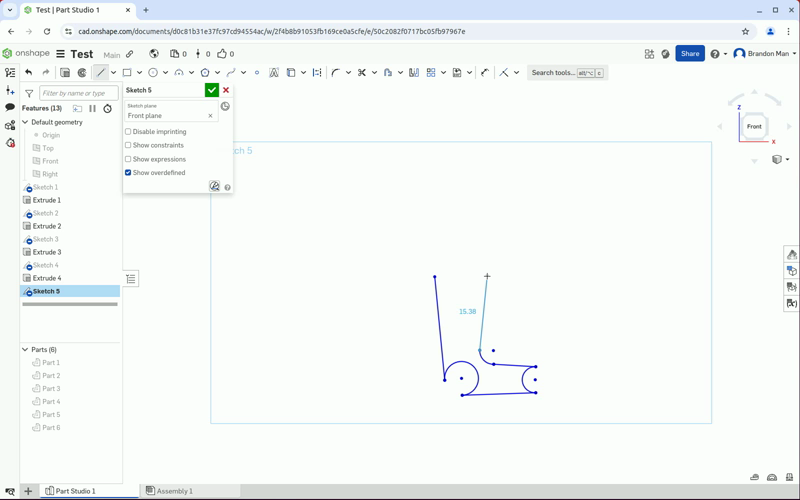
click(487, 275)
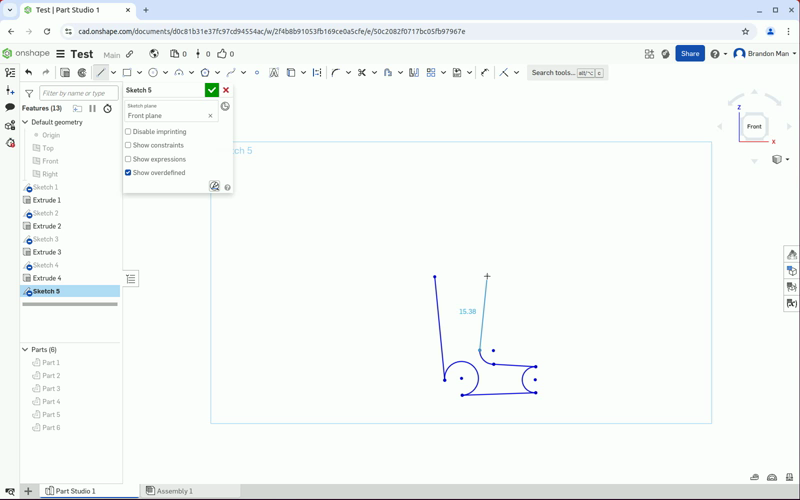
key_up(shift)
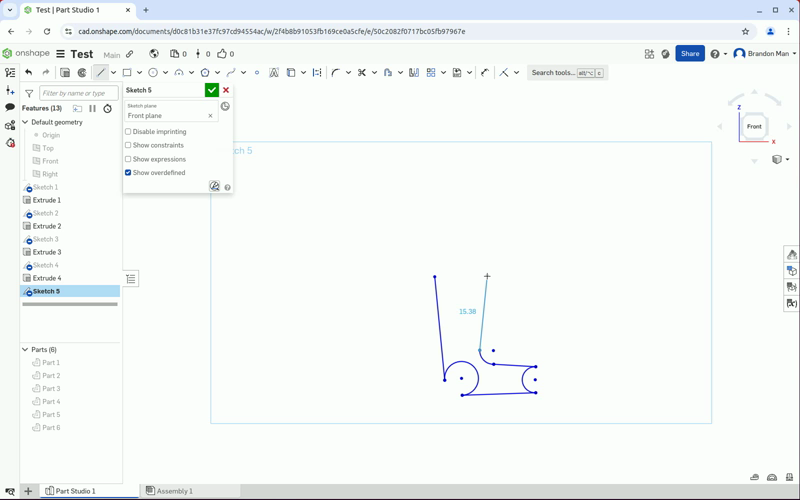
key(esc)
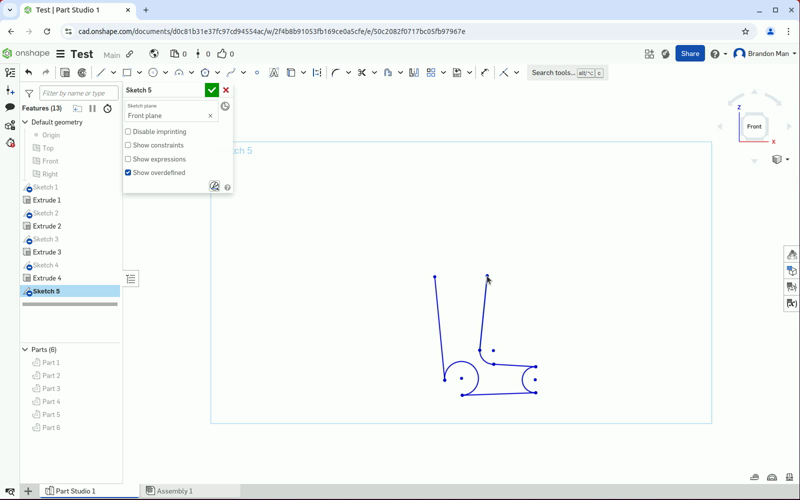
key(a)
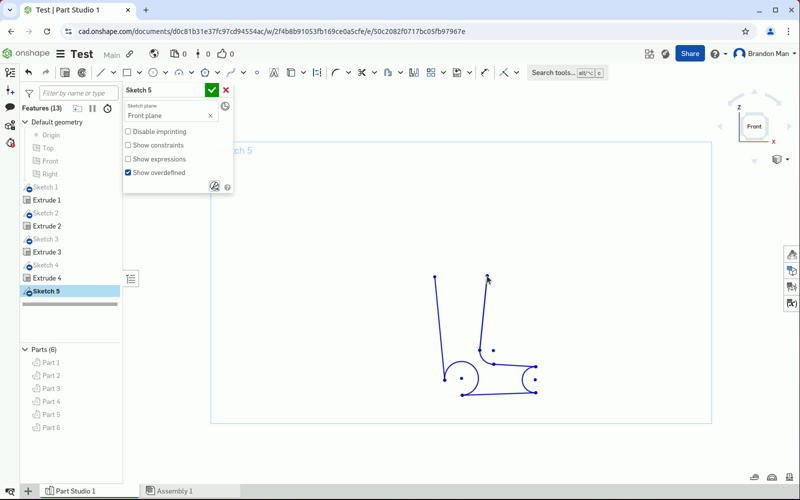
mouse_move(487, 275)
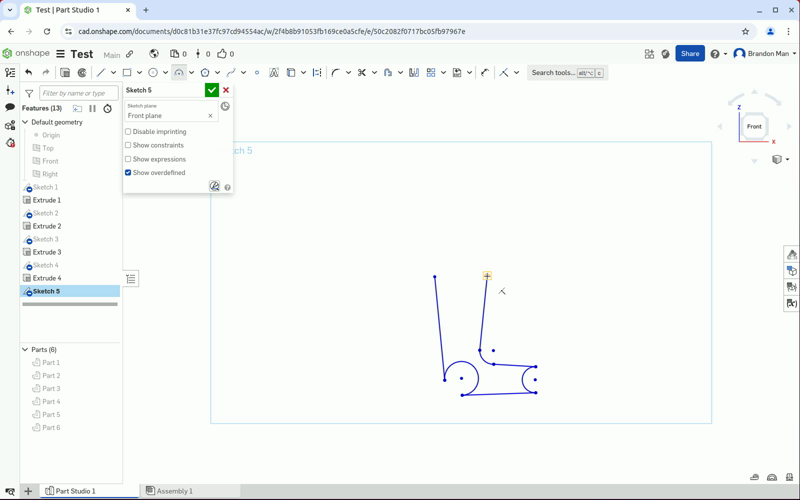
click(487, 275)
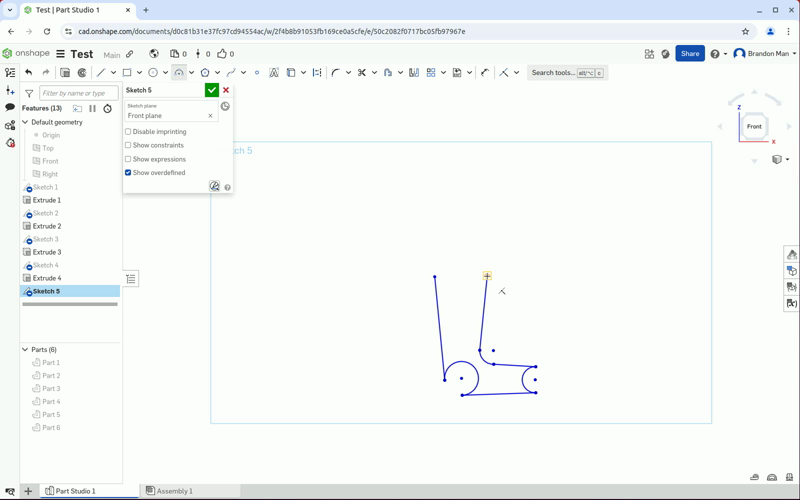
mouse_move(434, 276)
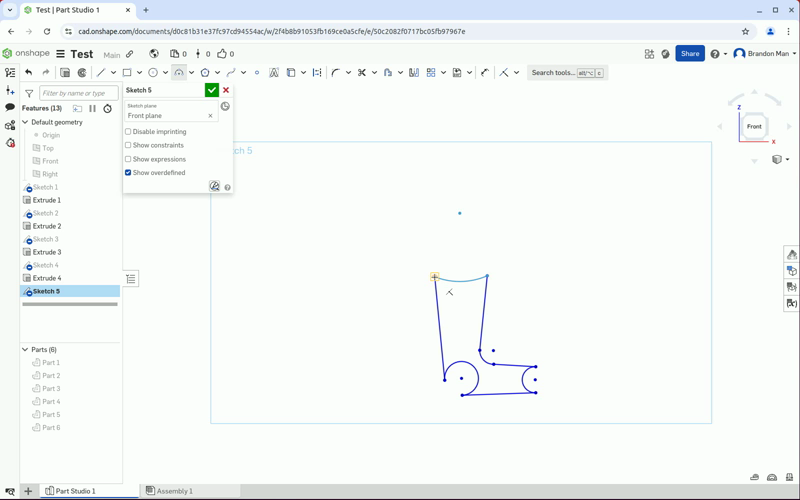
click(434, 276)
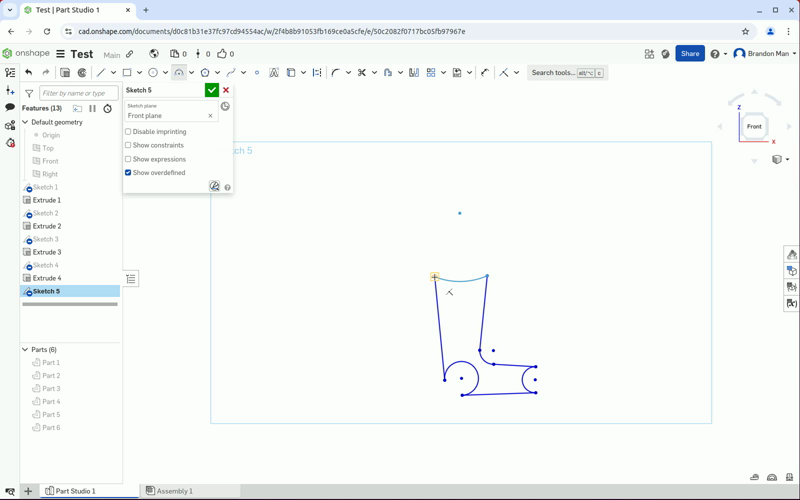
key_down(shift)
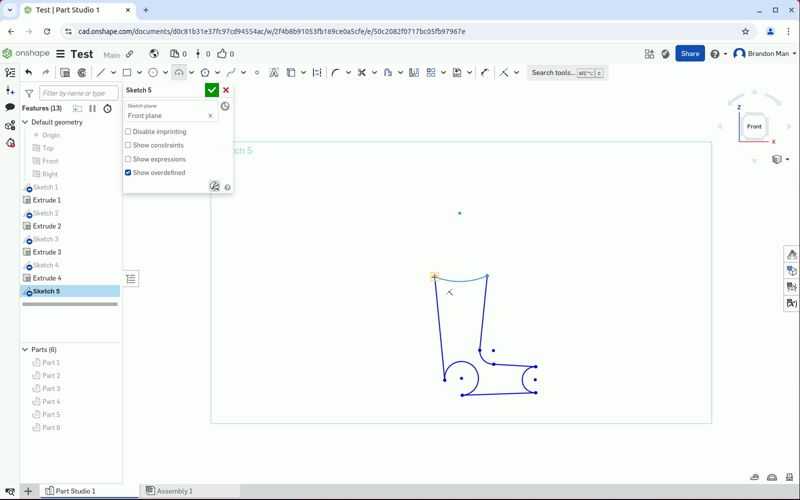
mouse_move(461, 299)
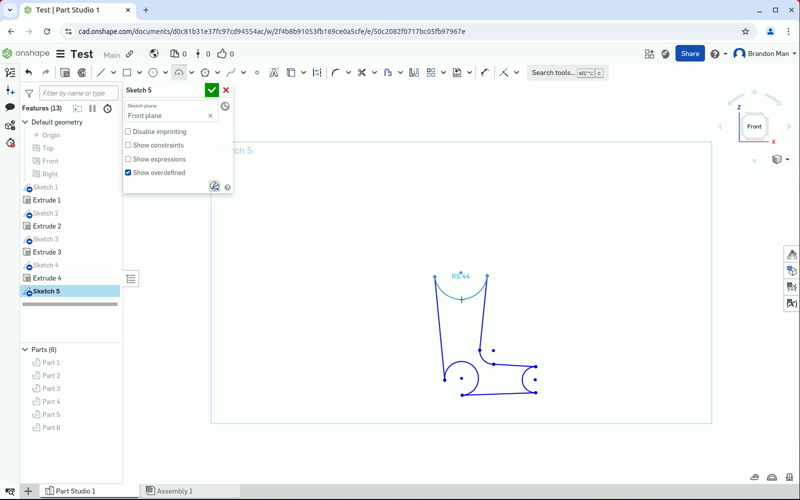
click(461, 299)
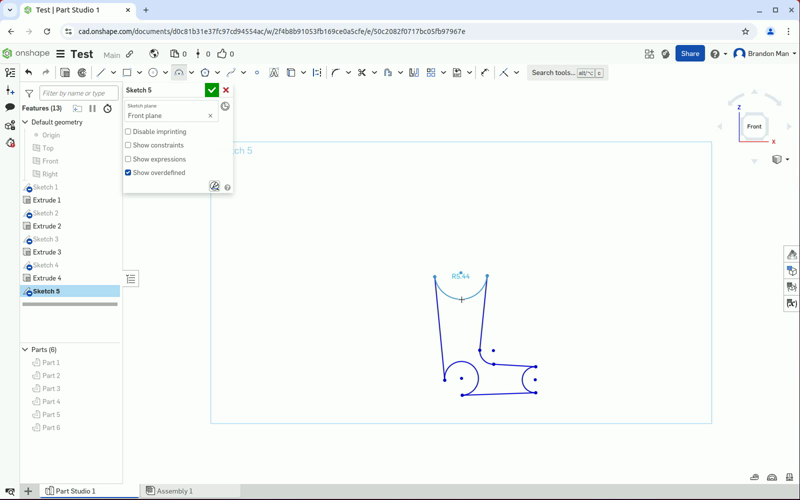
key_up(shift)
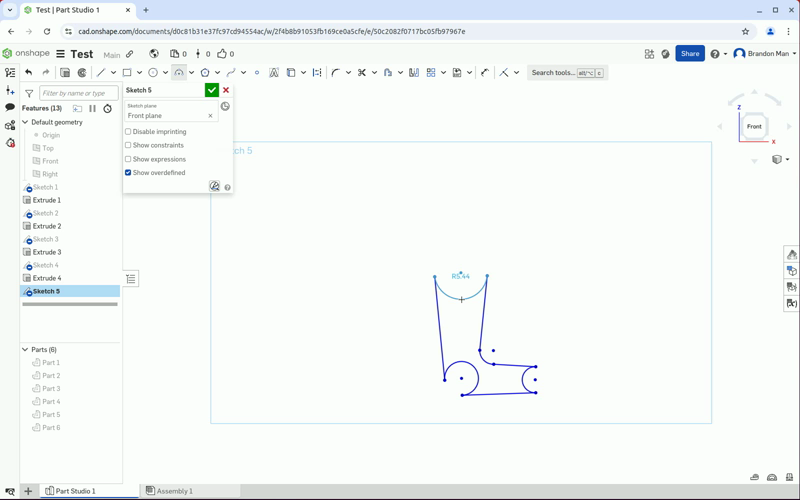
key(esc)
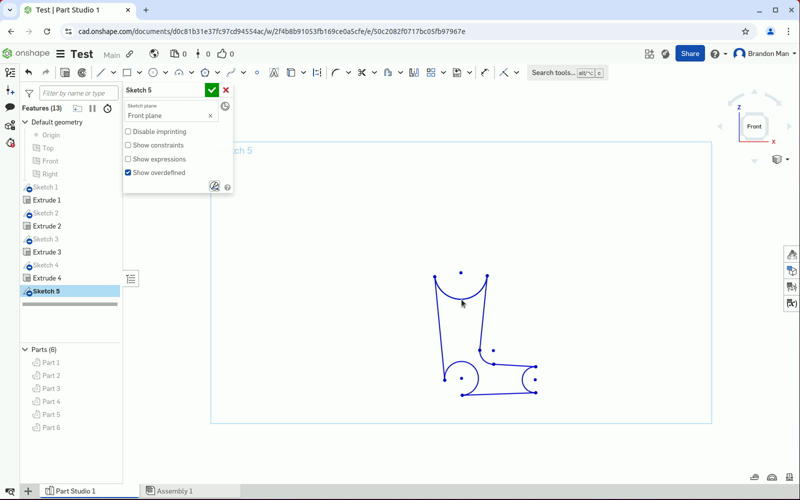
mouse_move(473, 318)
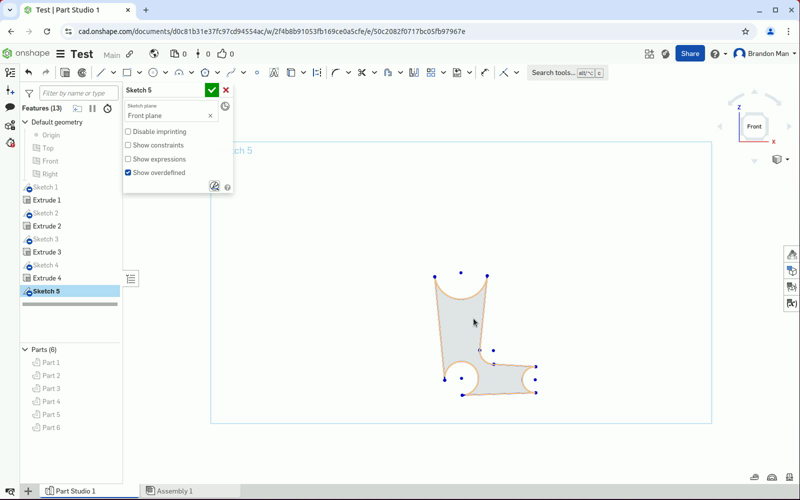
click(473, 318)
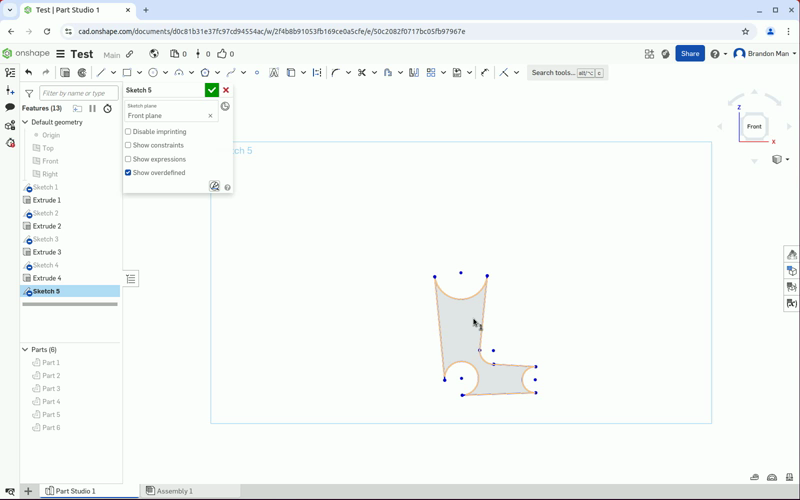
mouse_move(73, 352)
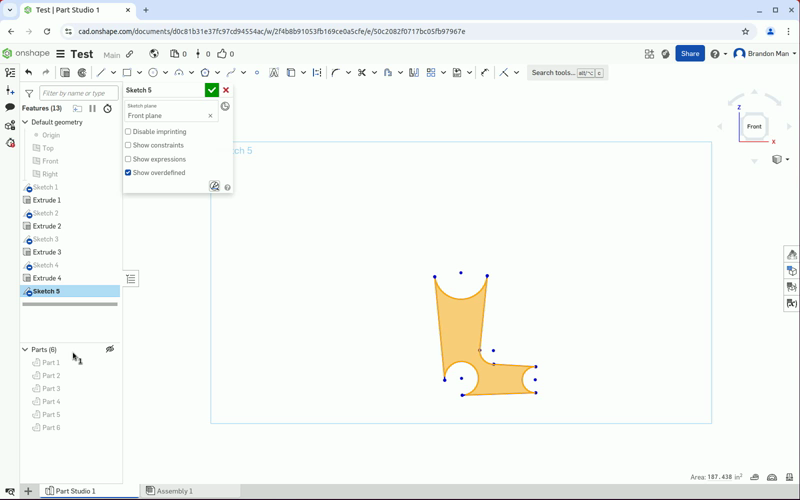
key(shift+y)
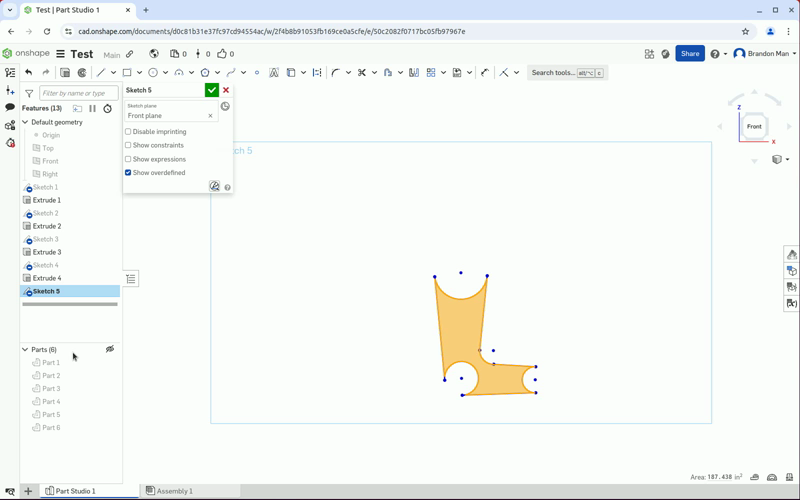
key(shift+e)
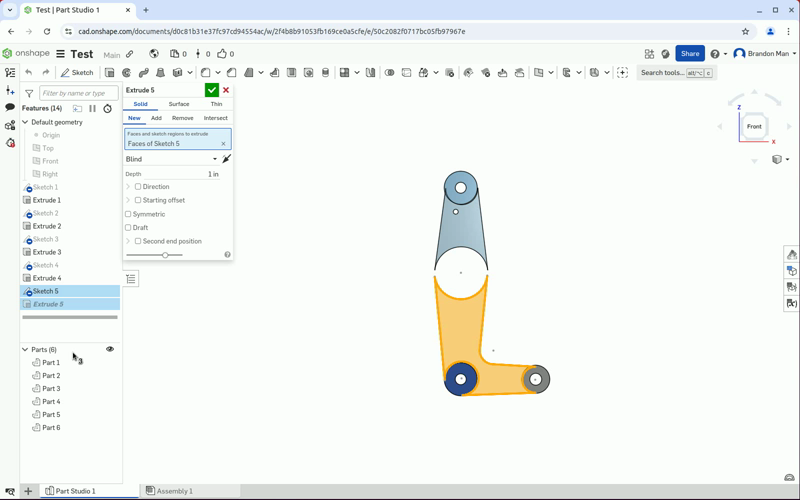
mouse_move(143, 106)
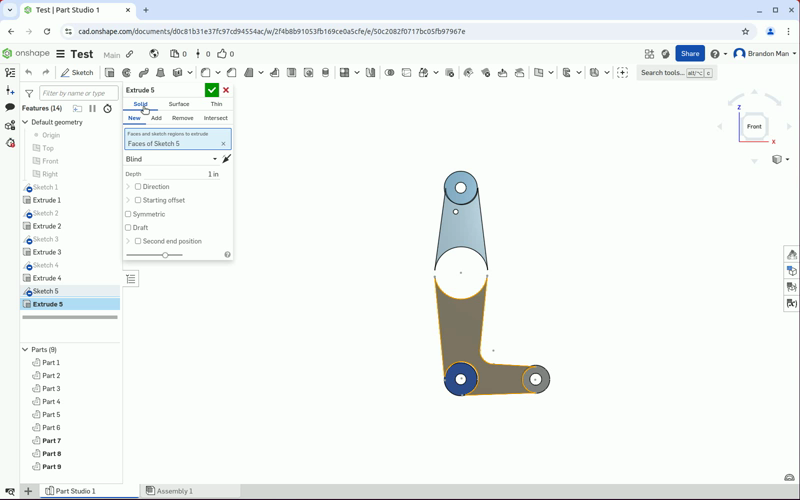
click(143, 106)
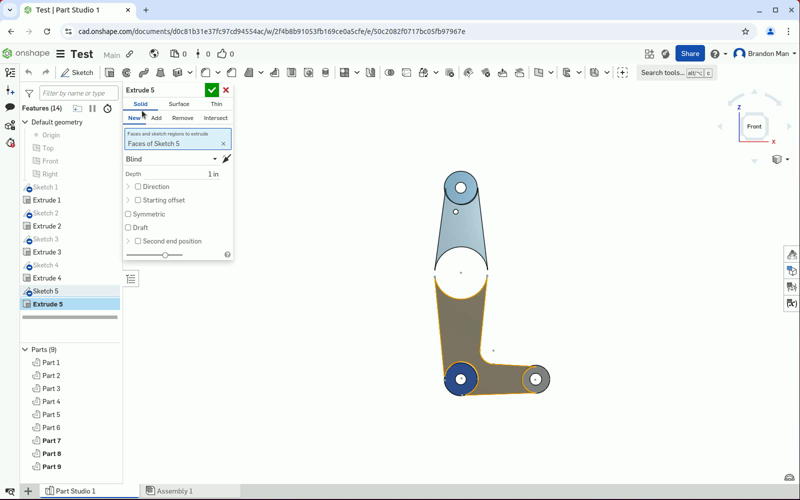
mouse_move(137, 120)
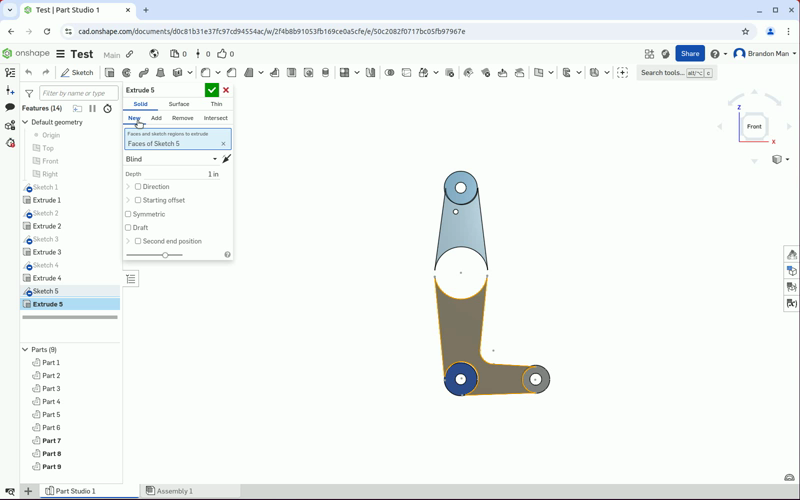
click(137, 120)
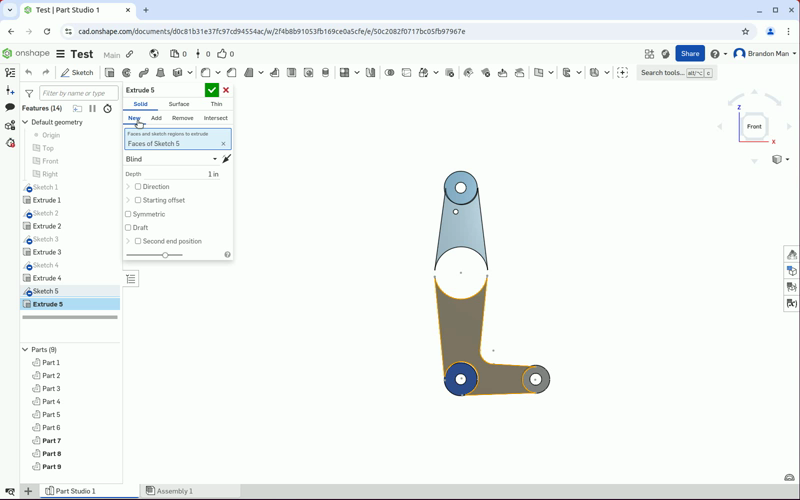
key(tab, 4)
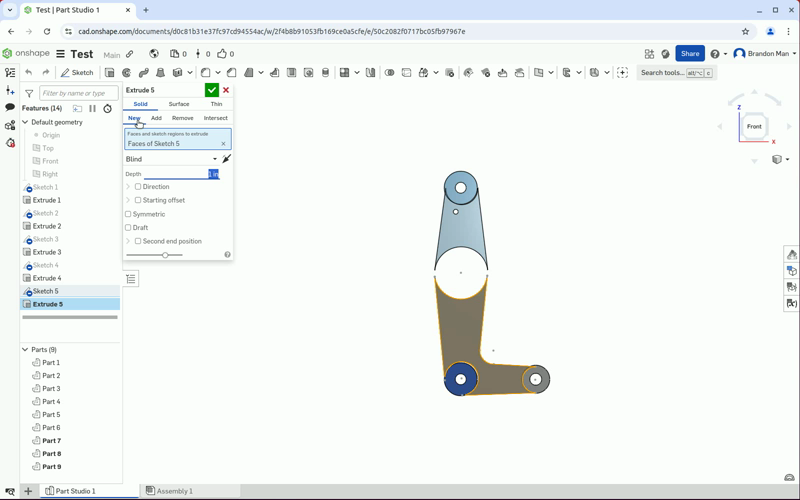
text(0.963)
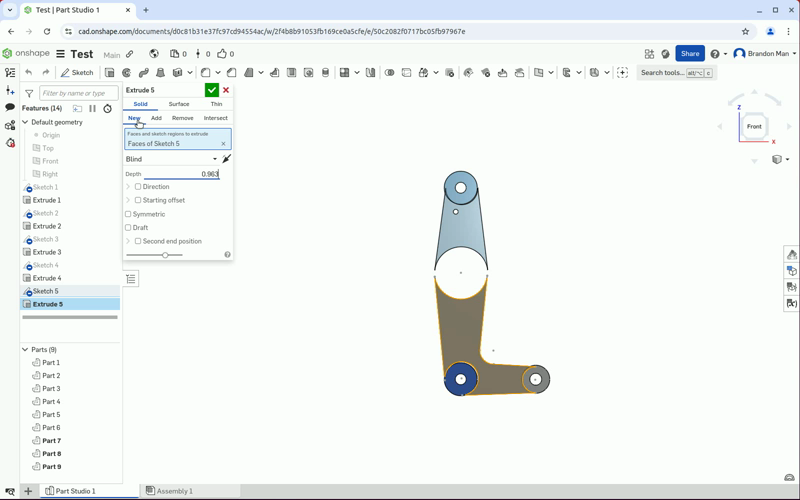
key(enter)
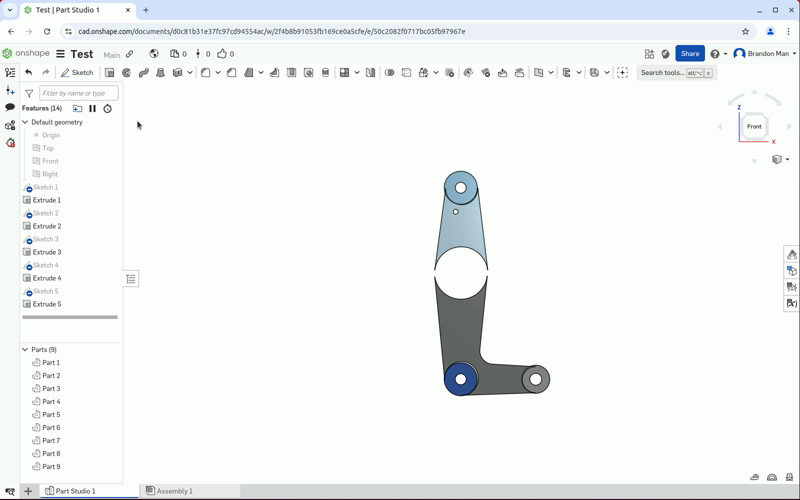
key(shift+h)
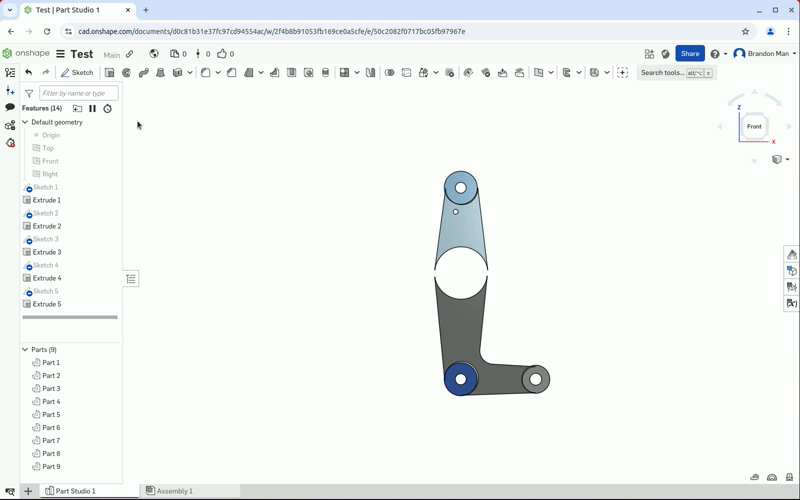
key(shift+h)
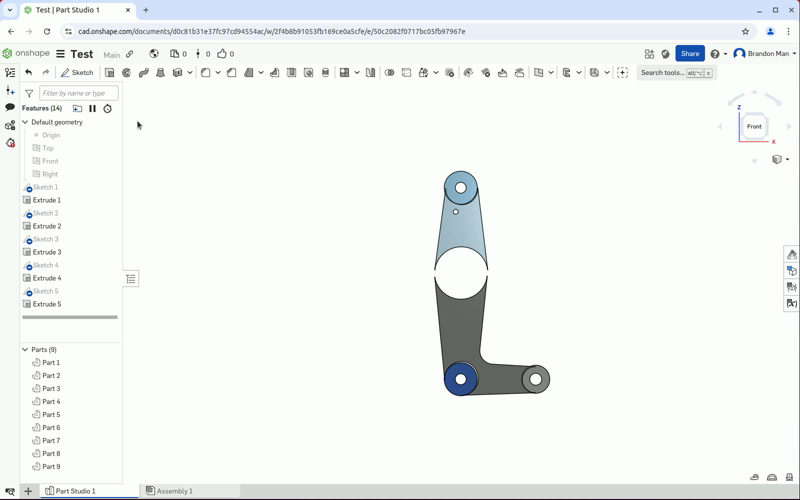
mouse_move(73, 189)
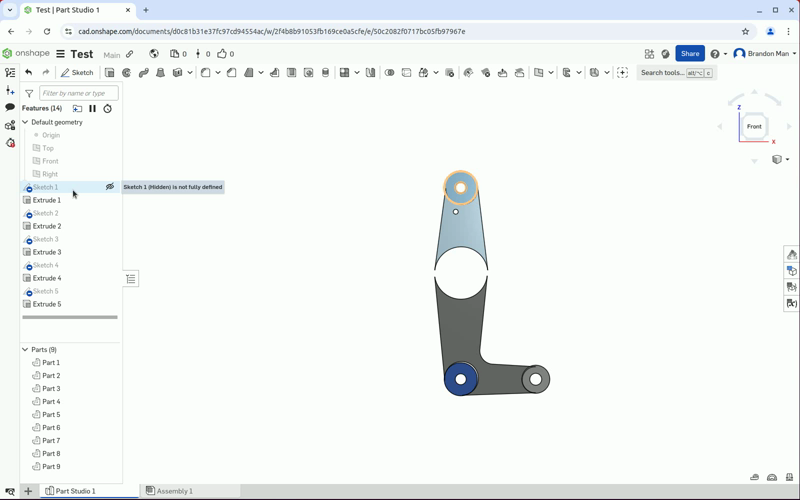
click(73, 189)
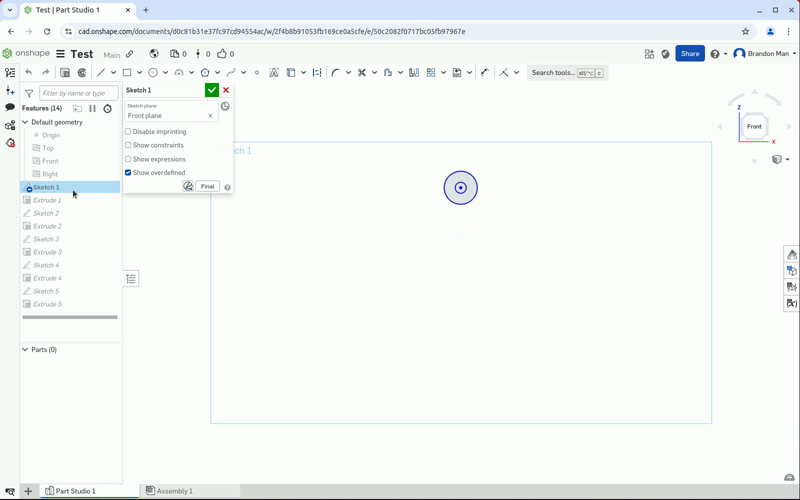
mouse_move(229, 92)
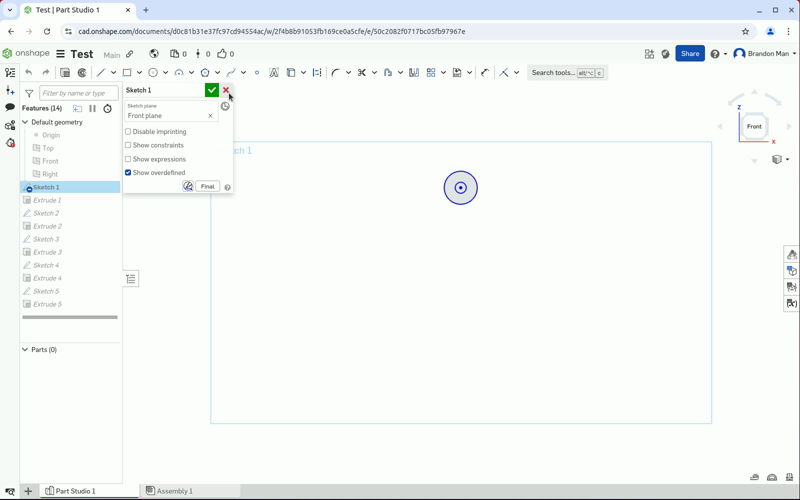
click(229, 92)
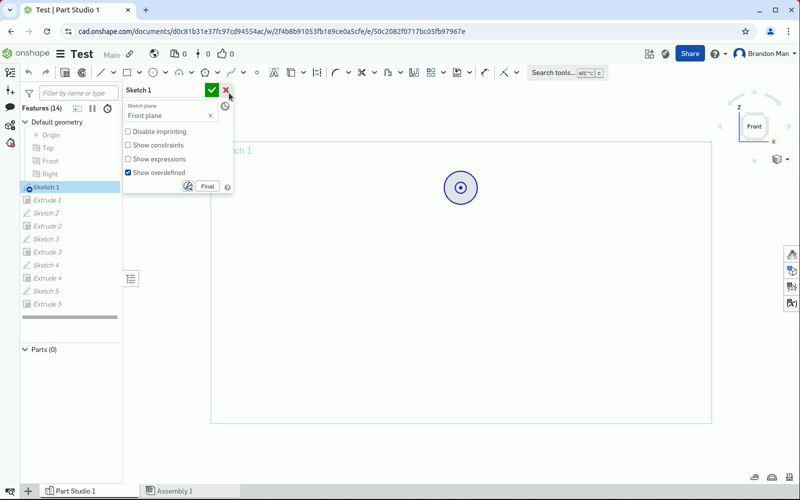
key(shift+s)
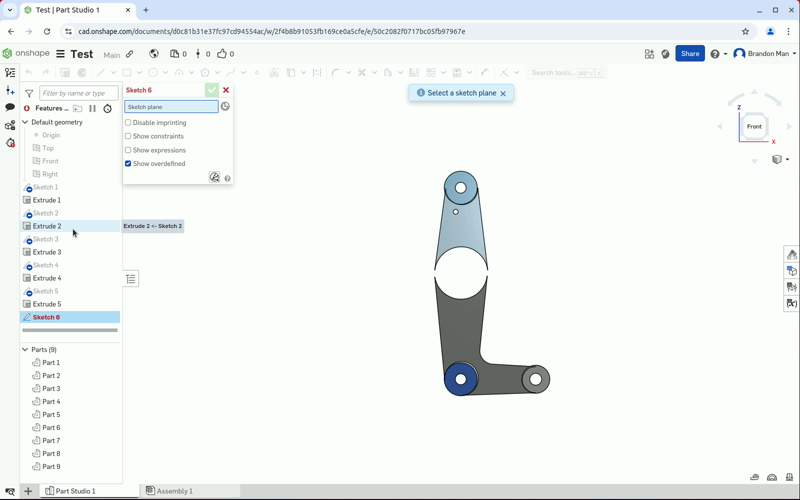
scroll(3)
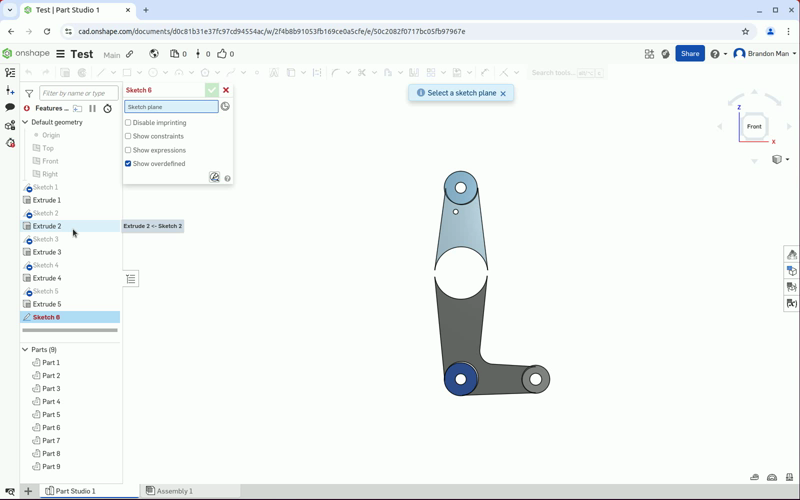
mouse_move(73, 163)
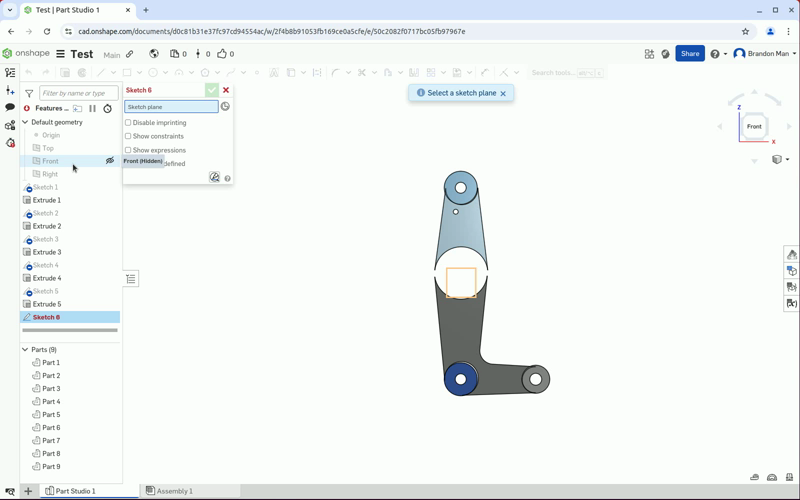
click(73, 163)
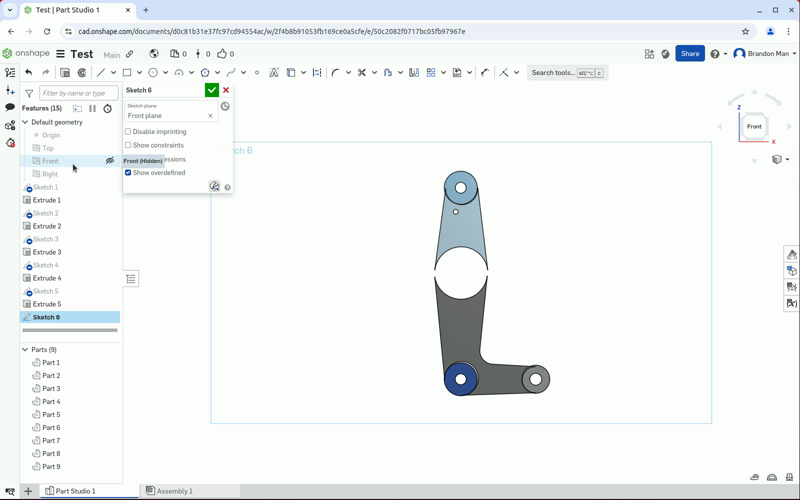
mouse_move(73, 352)
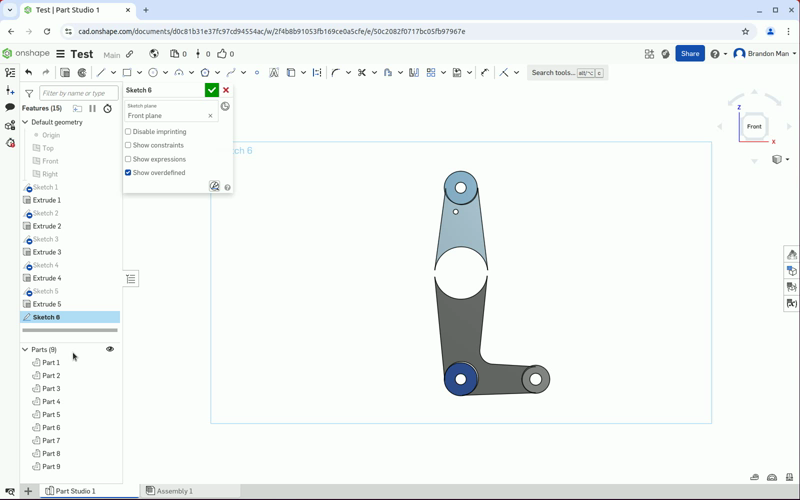
key(y)
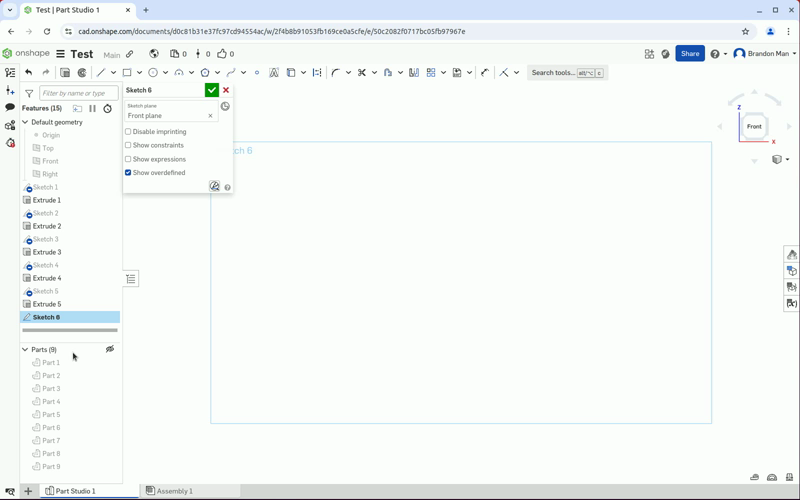
key(c)
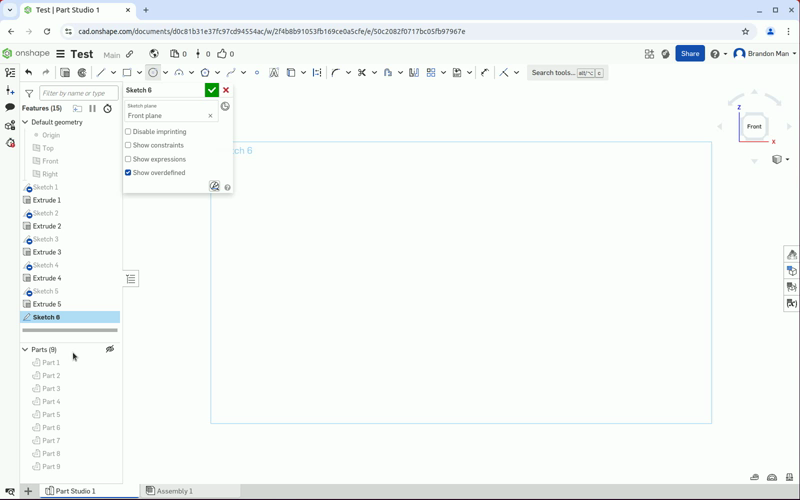
key_down(shift)
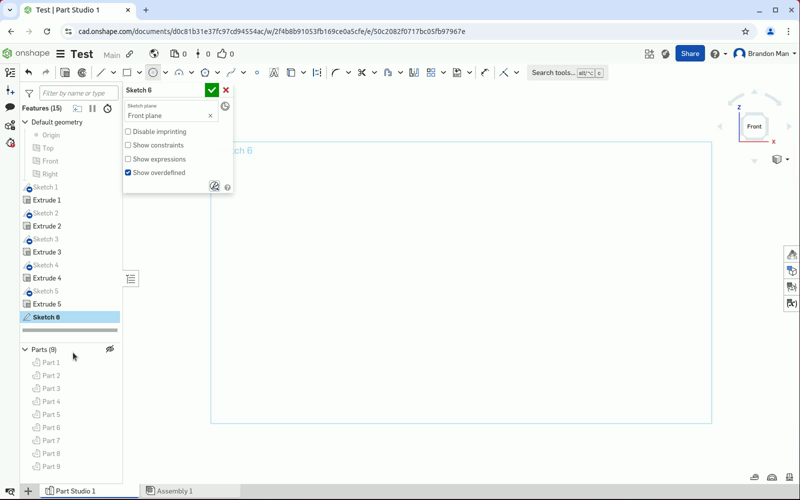
mouse_move(460, 273)
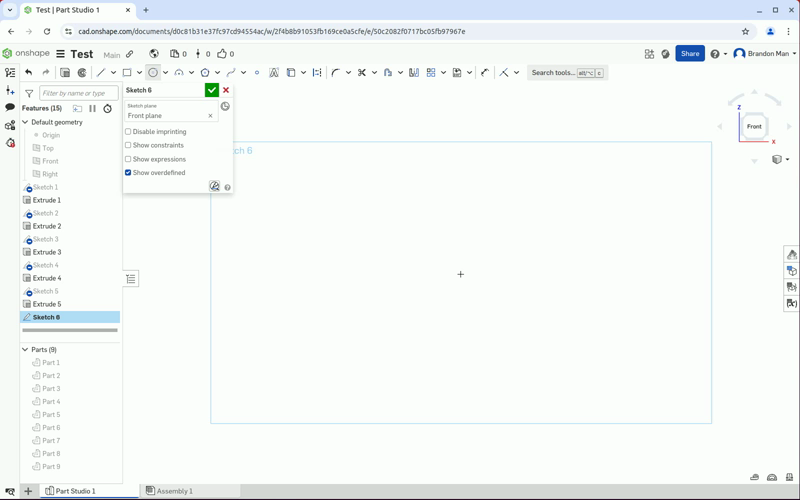
click(460, 273)
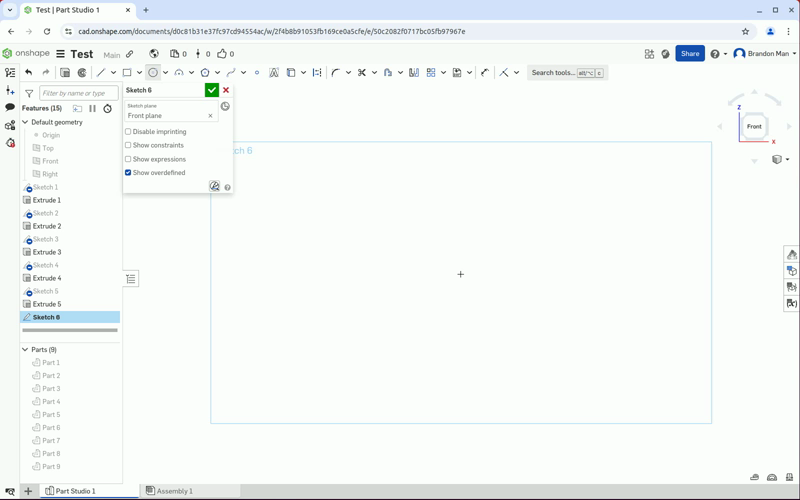
key_up(shift)
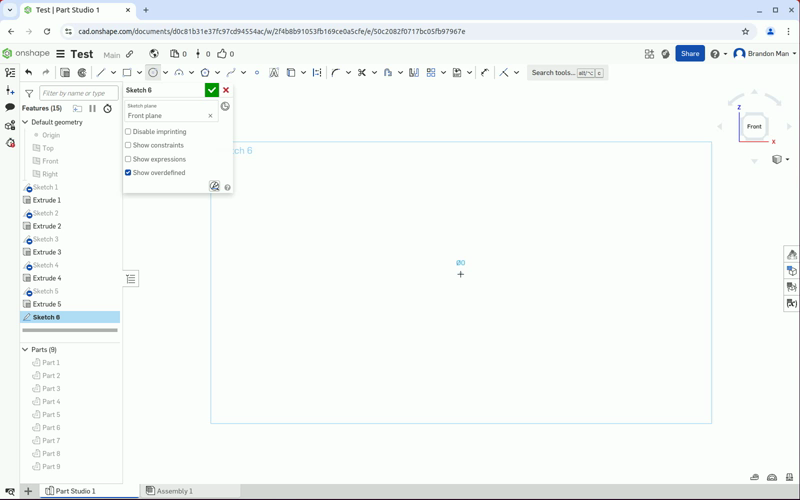
mouse_move(487, 273)
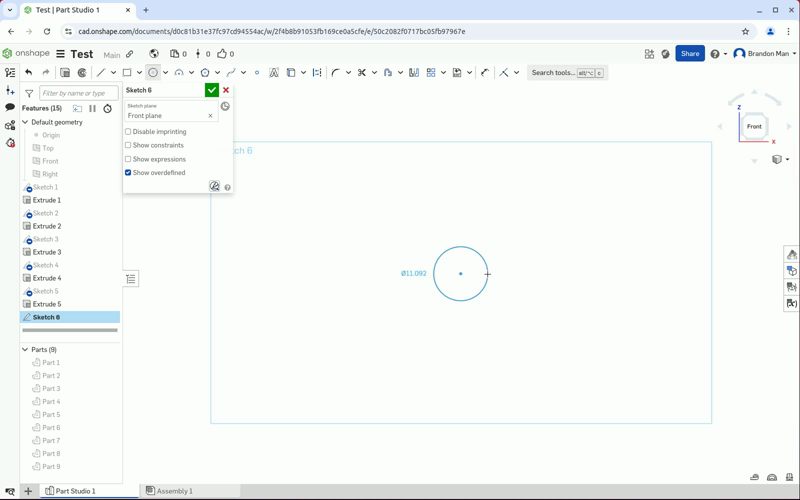
click(487, 273)
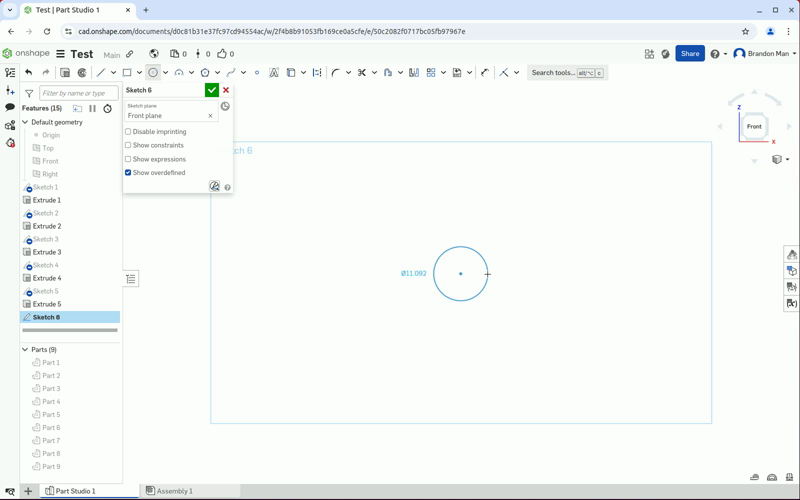
key(esc)
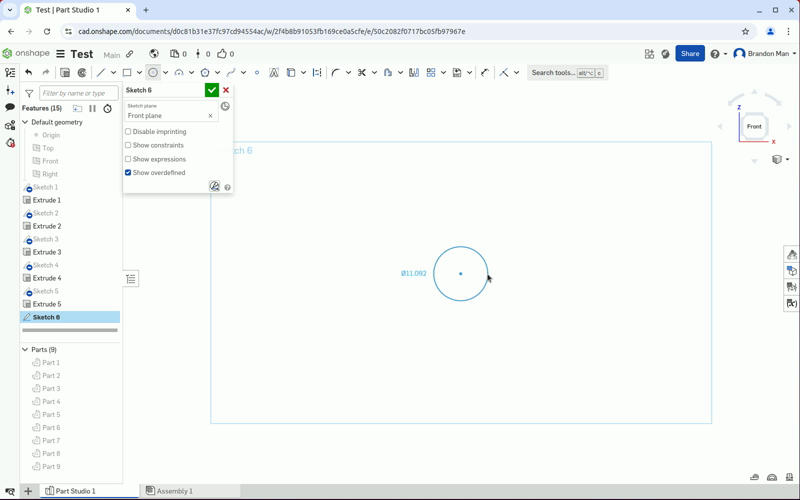
key(c)
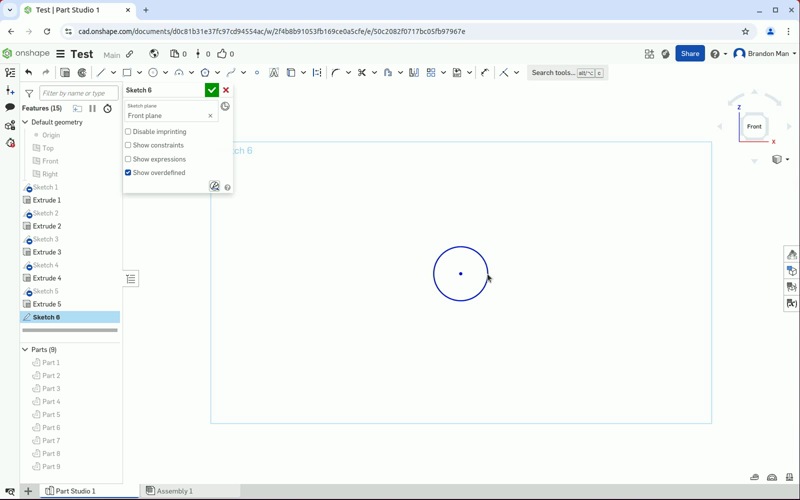
key_down(shift)
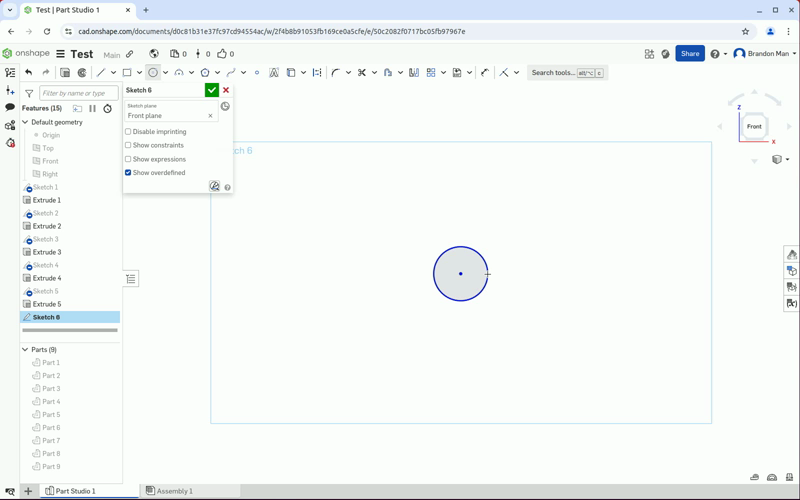
mouse_move(460, 273)
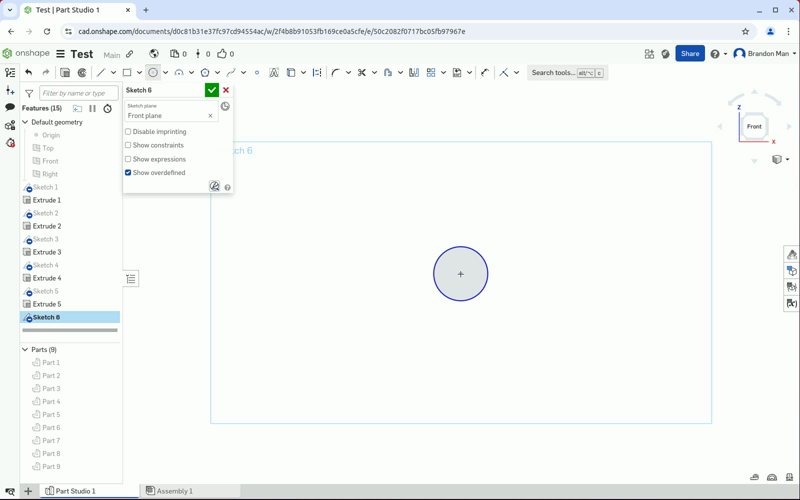
click(460, 273)
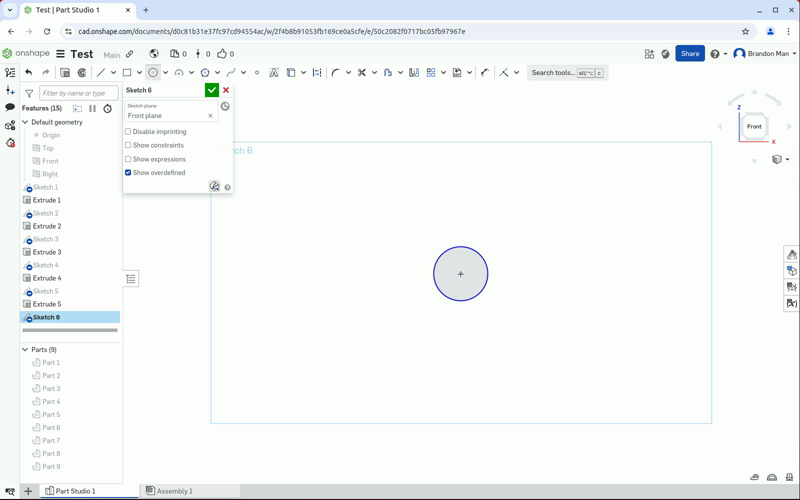
key_up(shift)
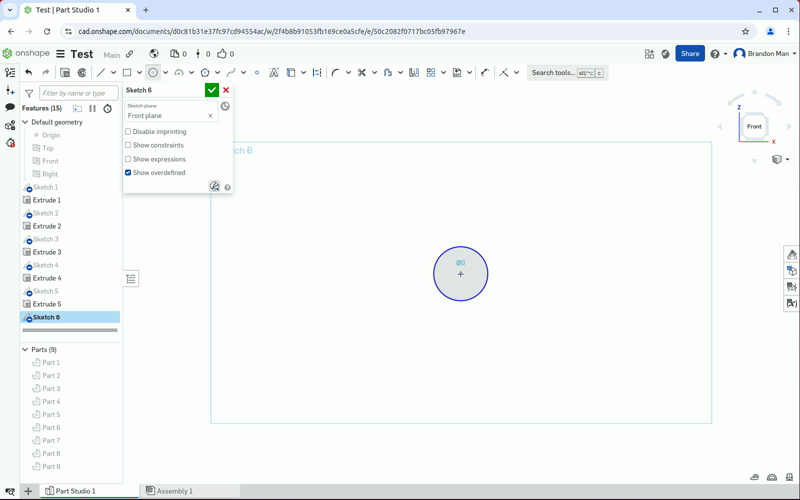
mouse_move(466, 273)
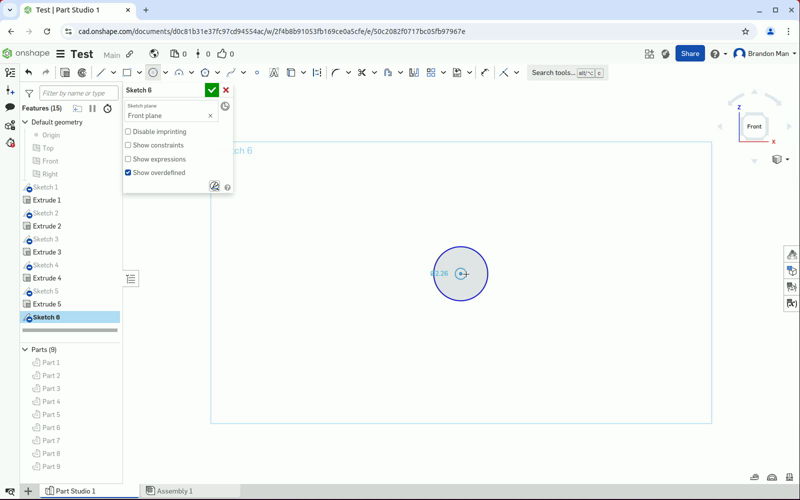
click(466, 273)
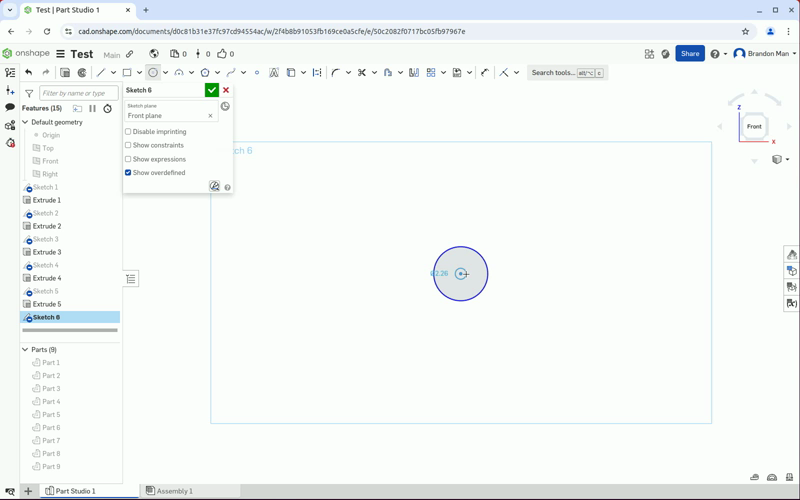
key(esc)
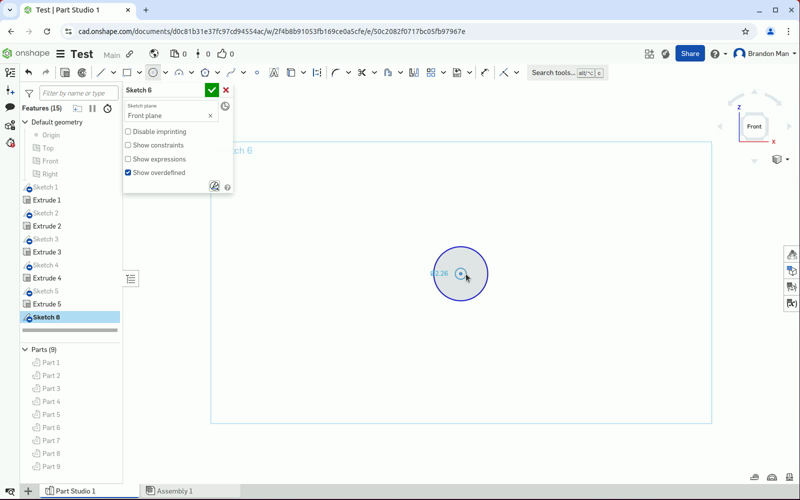
mouse_move(462, 287)
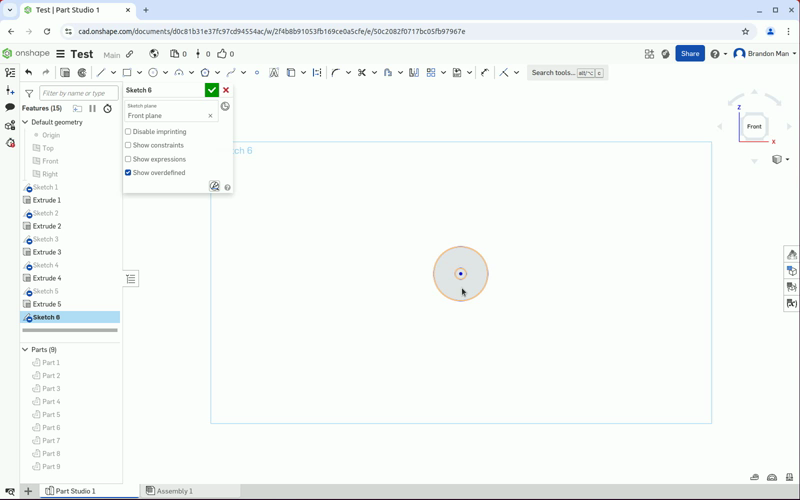
click(462, 287)
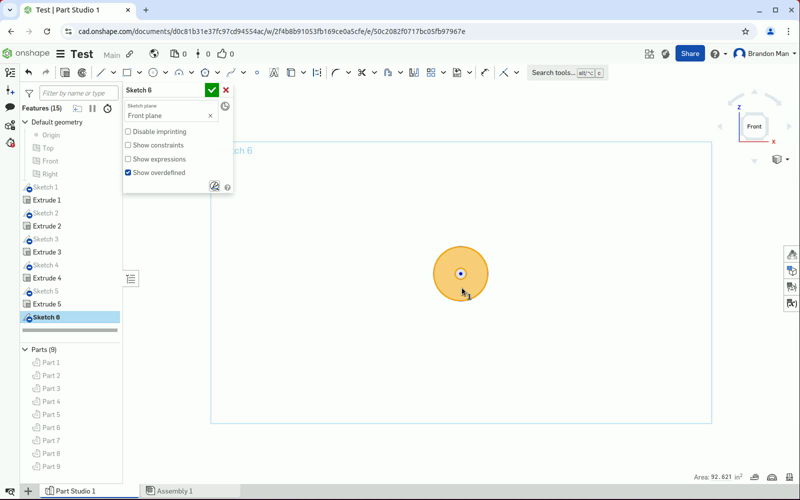
mouse_move(73, 352)
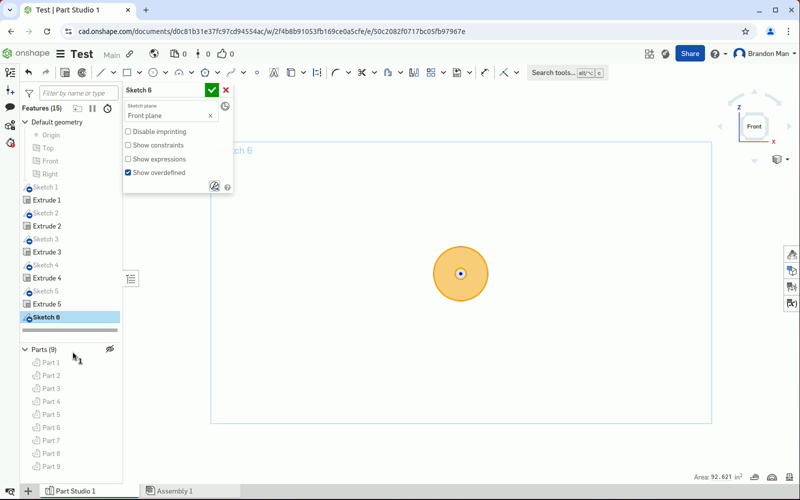
key(shift+y)
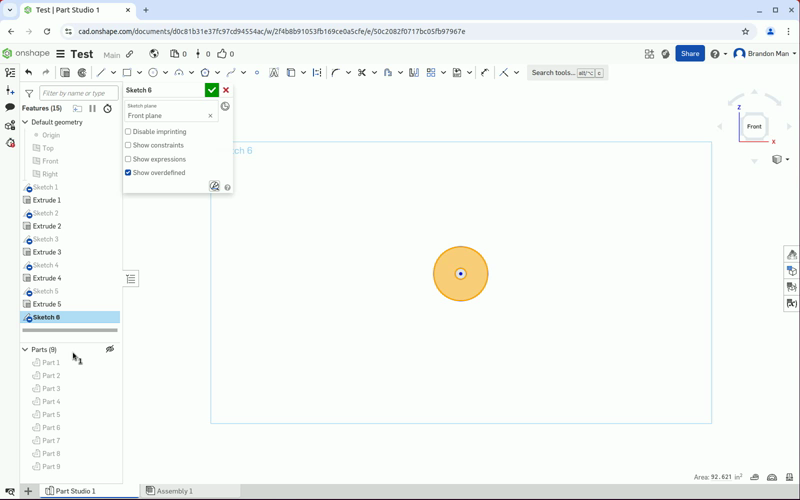
key(shift+e)
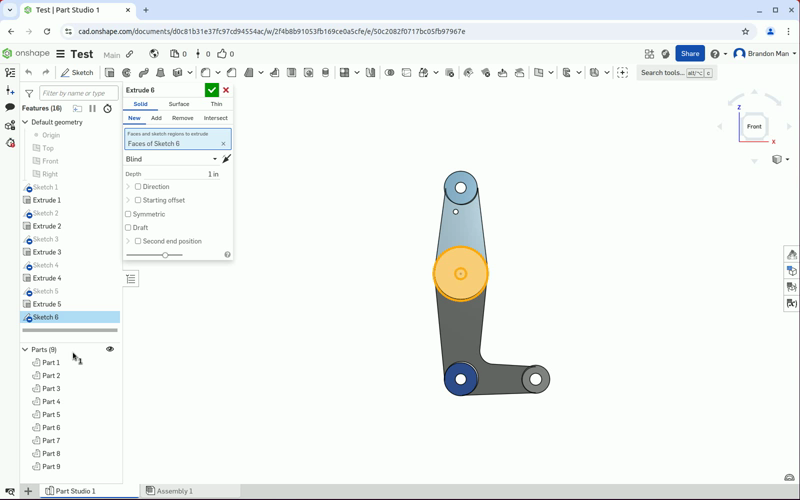
mouse_move(143, 106)
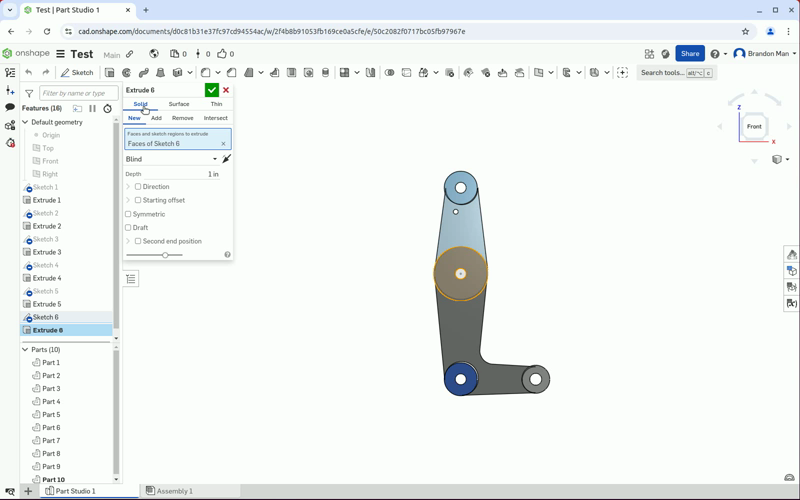
click(143, 106)
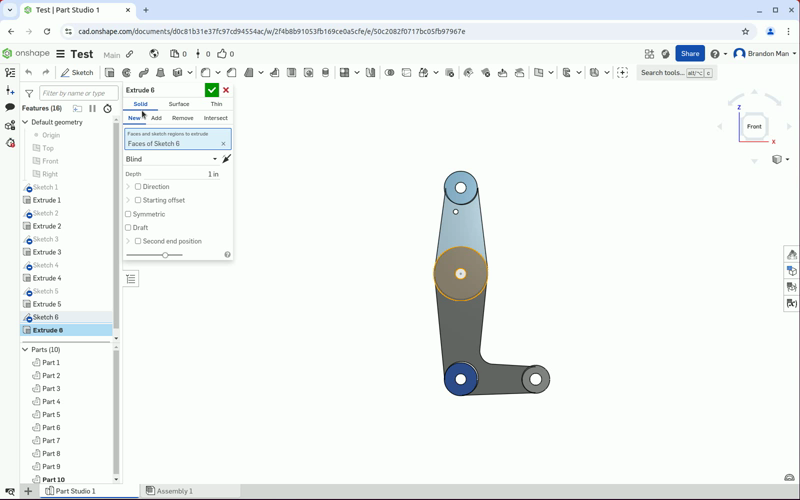
mouse_move(137, 120)
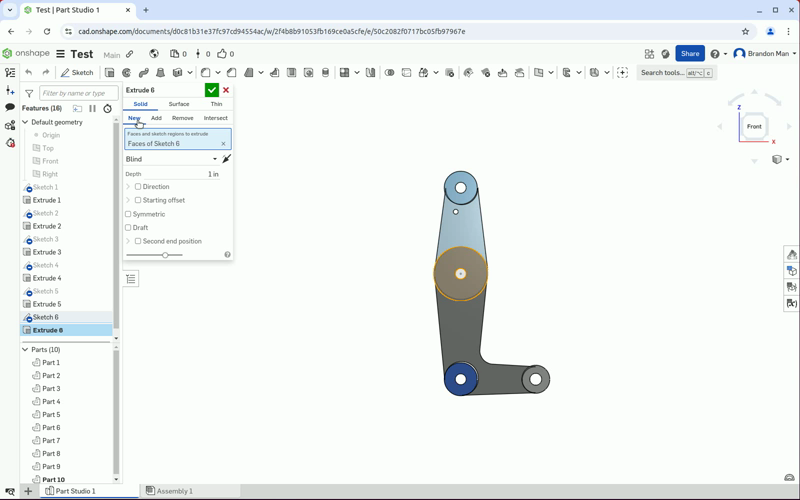
click(137, 120)
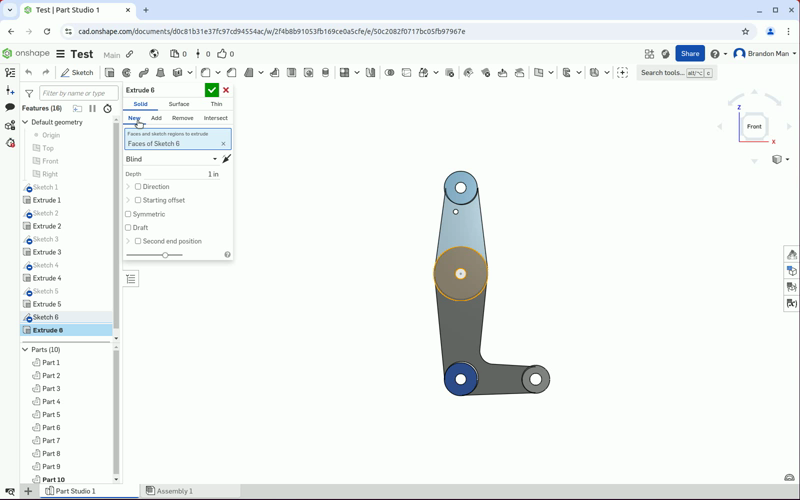
key(tab, 4)
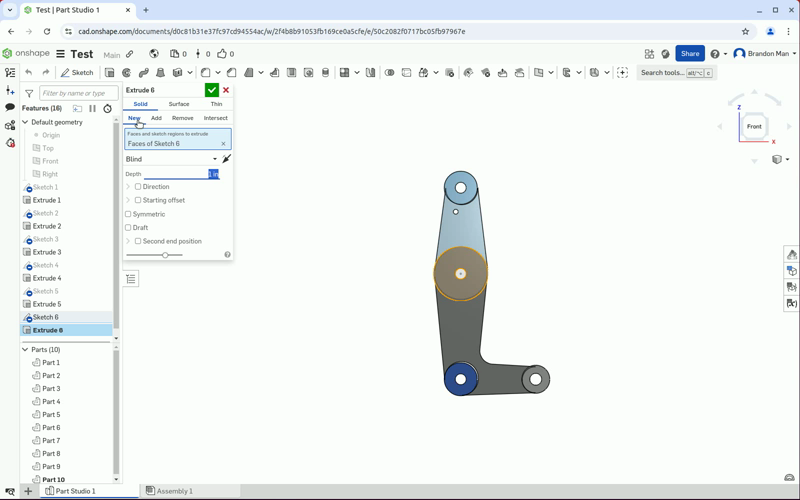
text(0.963)
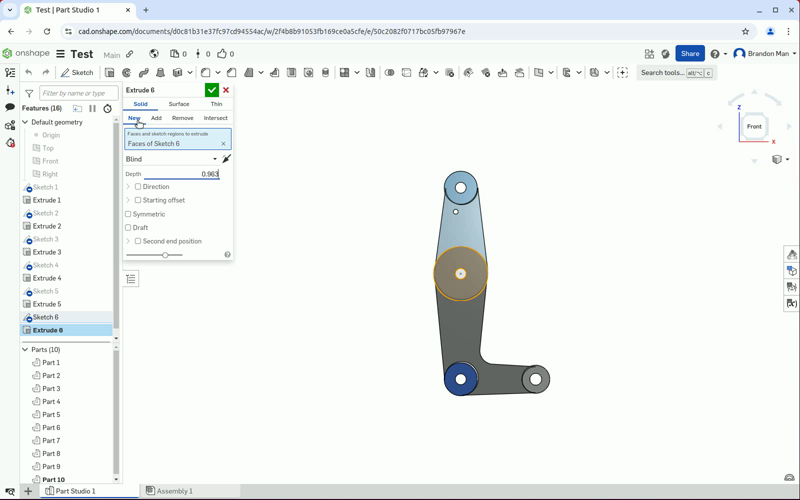
key(enter)
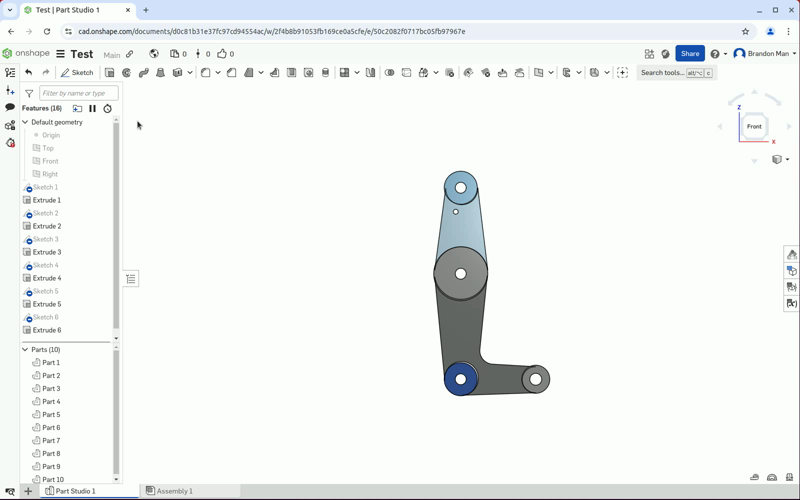
key(shift+h)
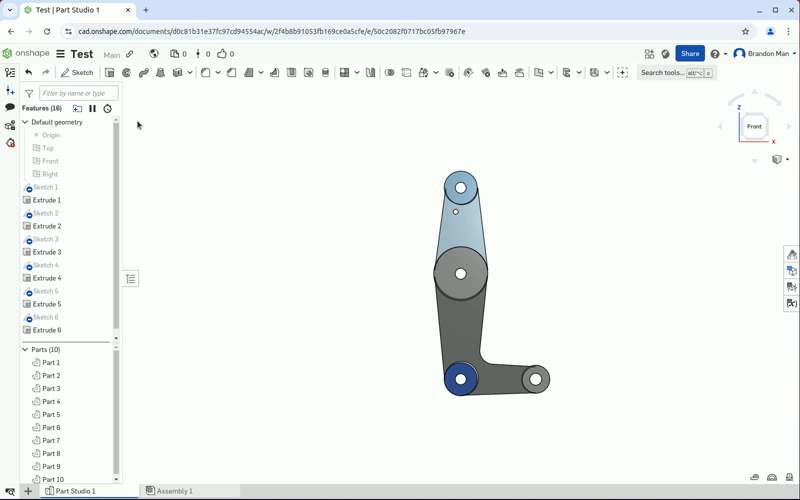
key(shift+h)
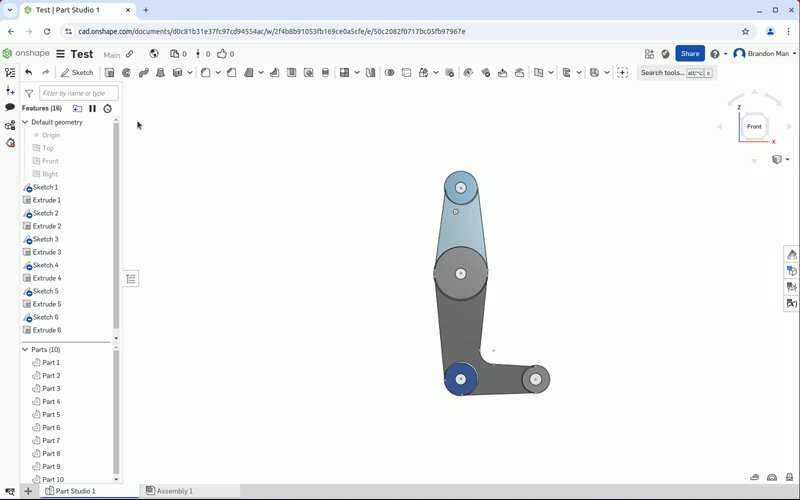
key(shift+7)
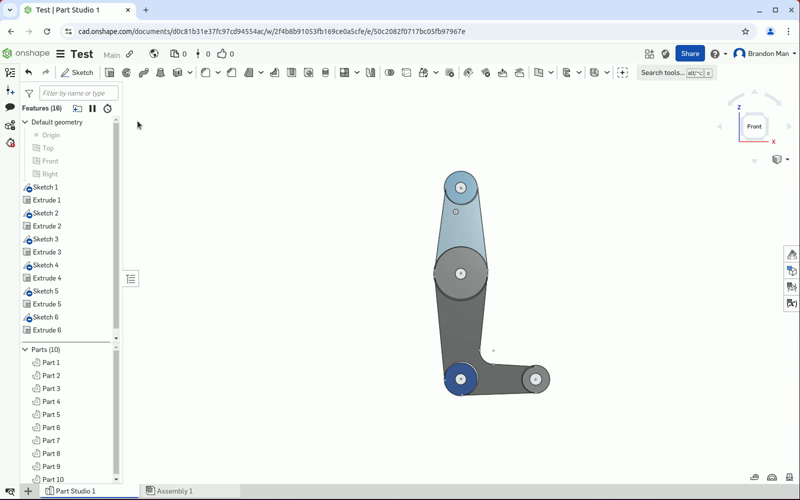
key(left, 2)
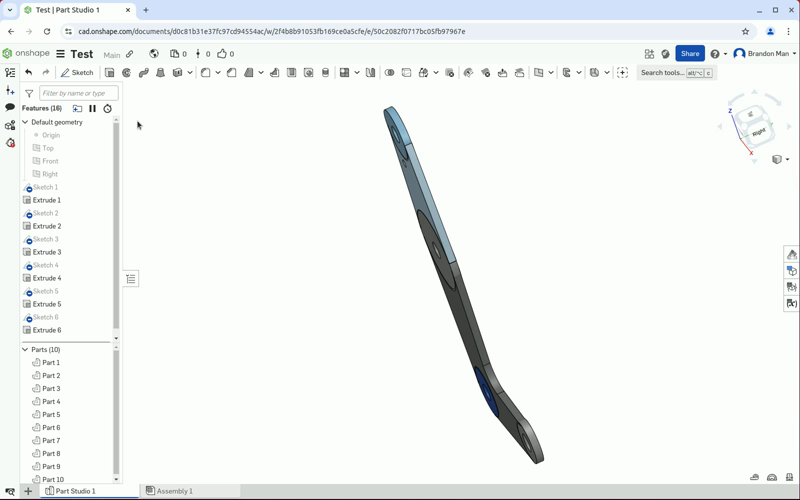
key(down, 2)
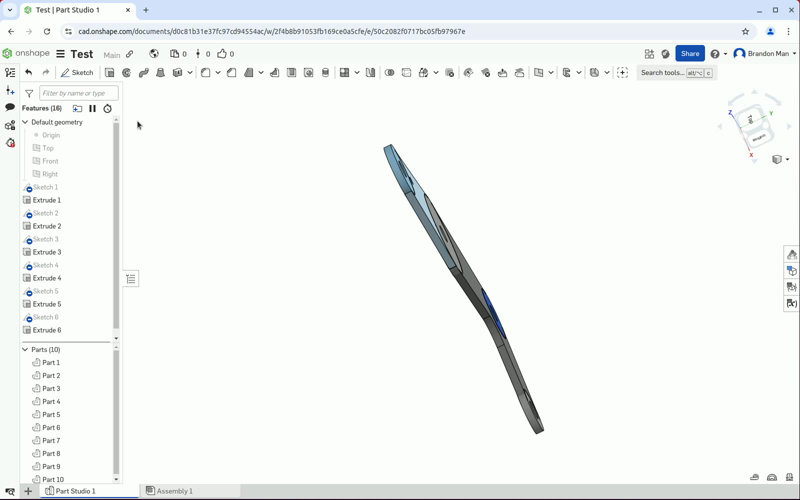
key(up, 2)
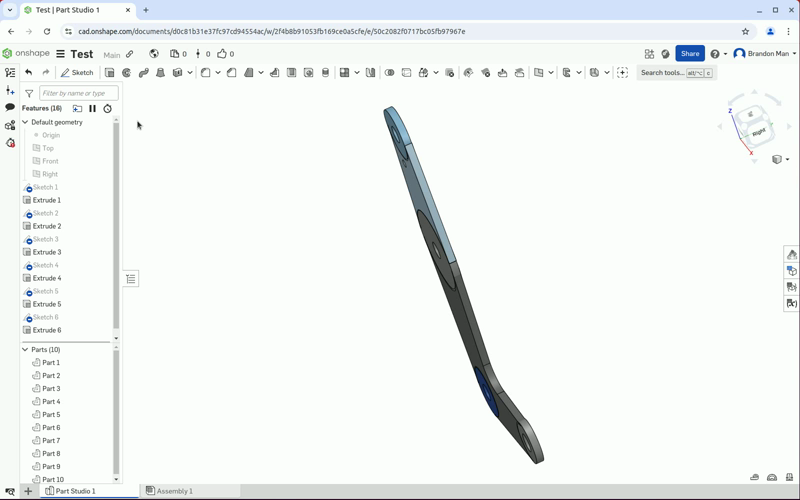
key(right, 2)
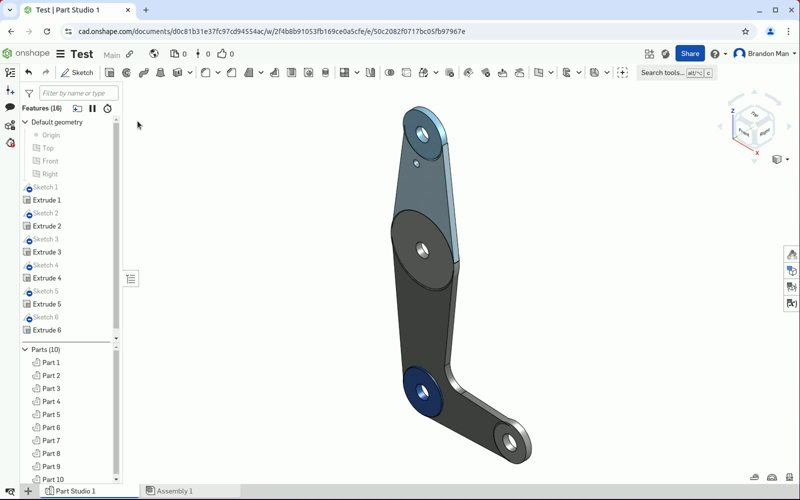
mouse_move(69, 189)
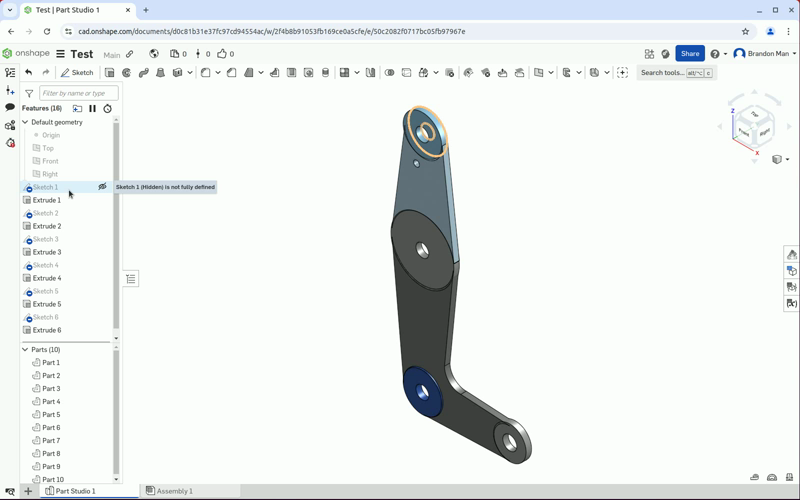
click(69, 189)